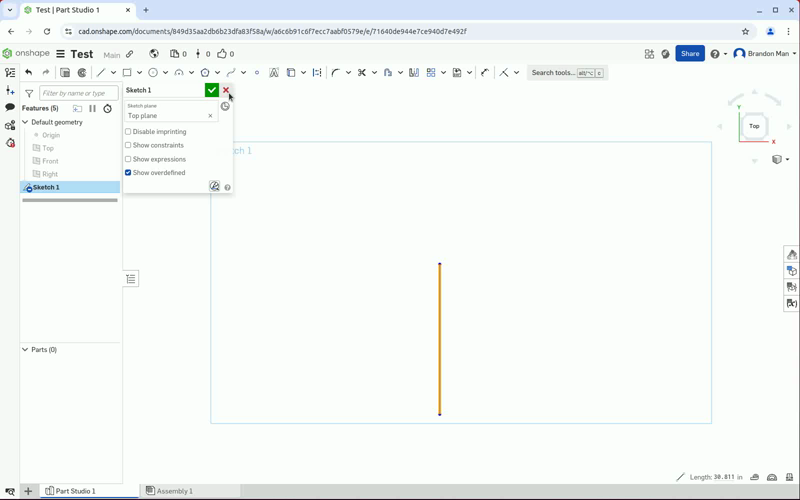
key(shift+h)
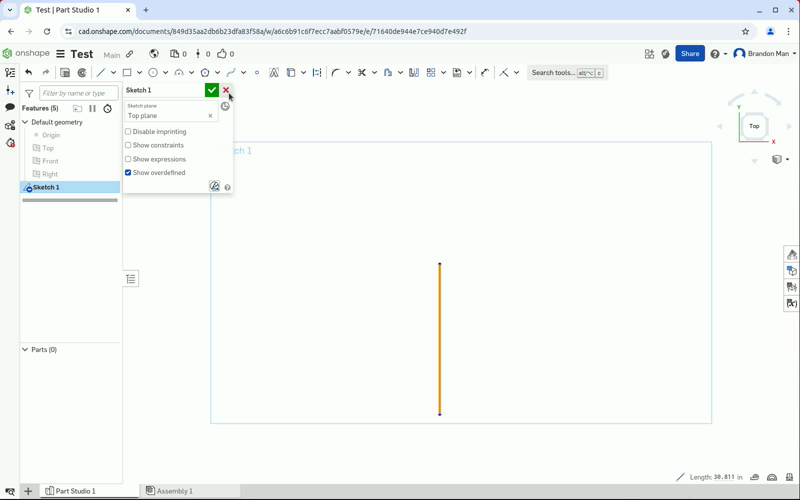
key(shift+s)
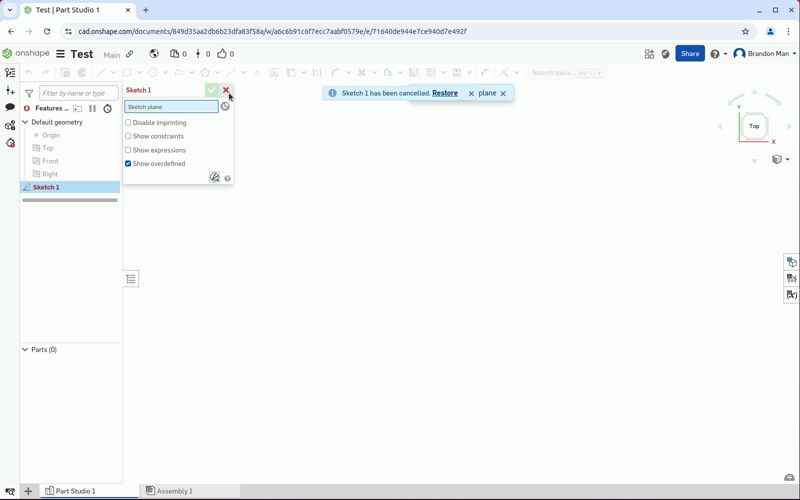
mouse_move(73, 150)
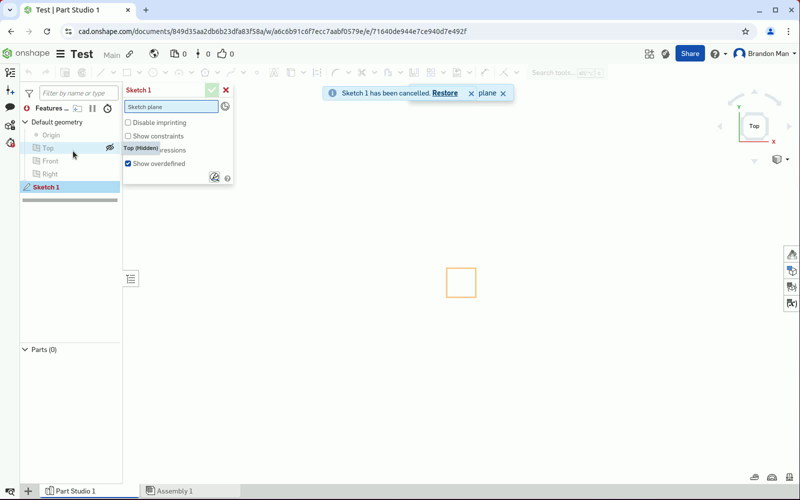
click(73, 150)
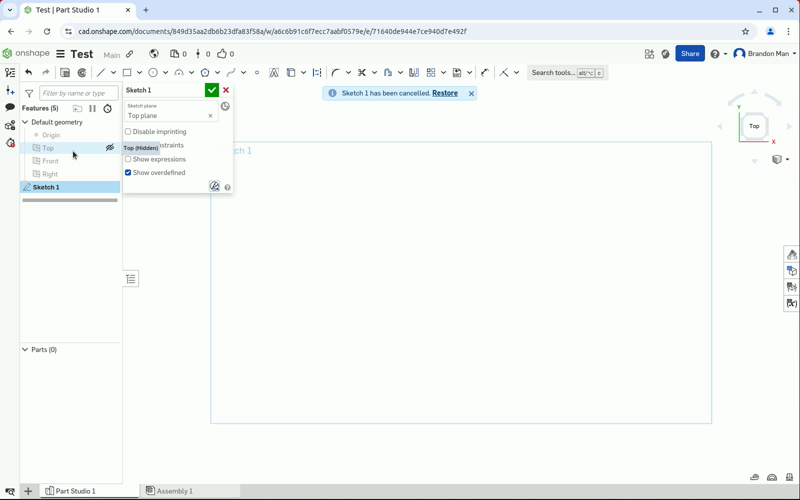
mouse_move(73, 352)
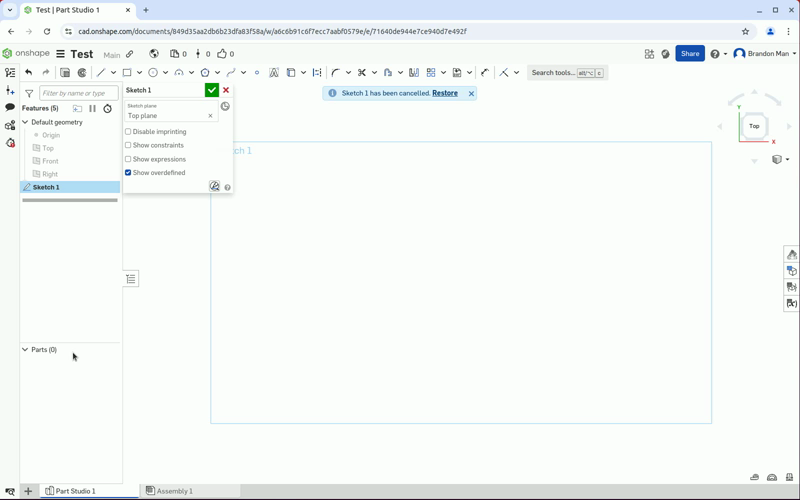
key(y)
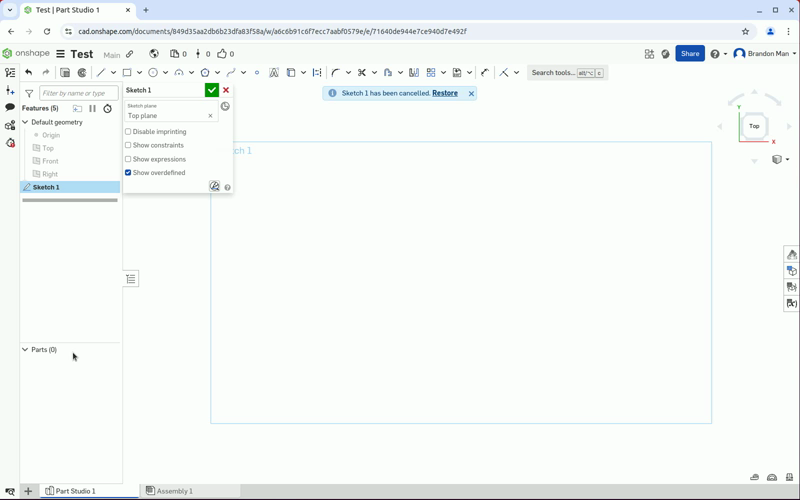
key(c)
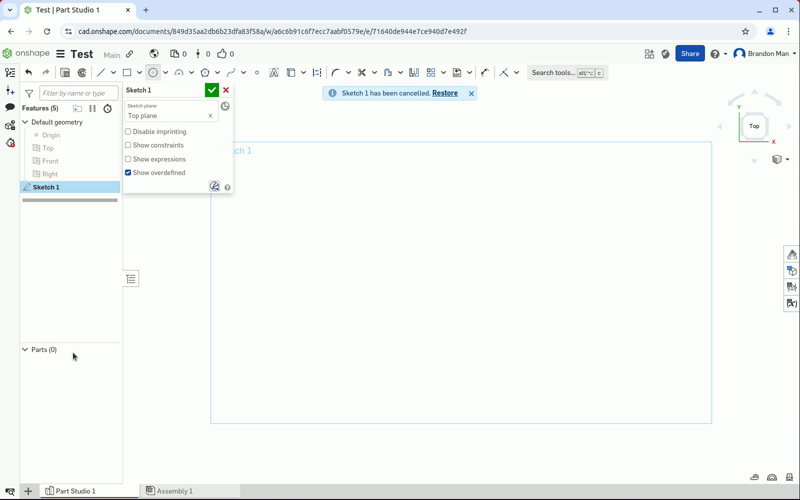
key_down(shift)
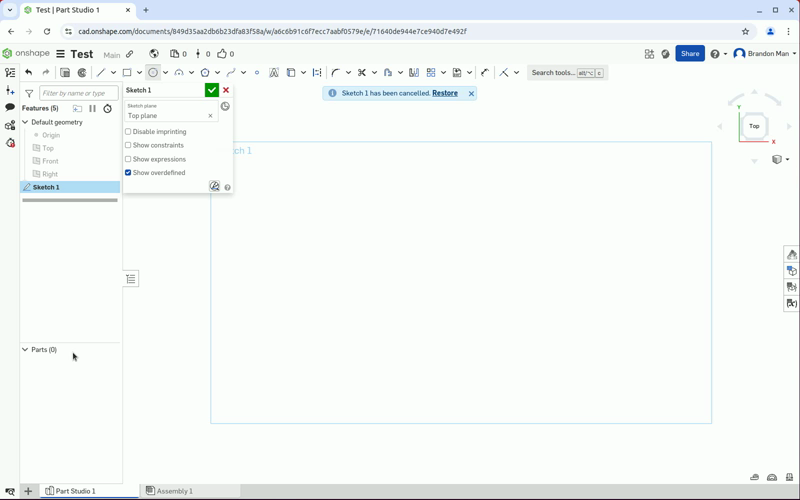
mouse_move(461, 282)
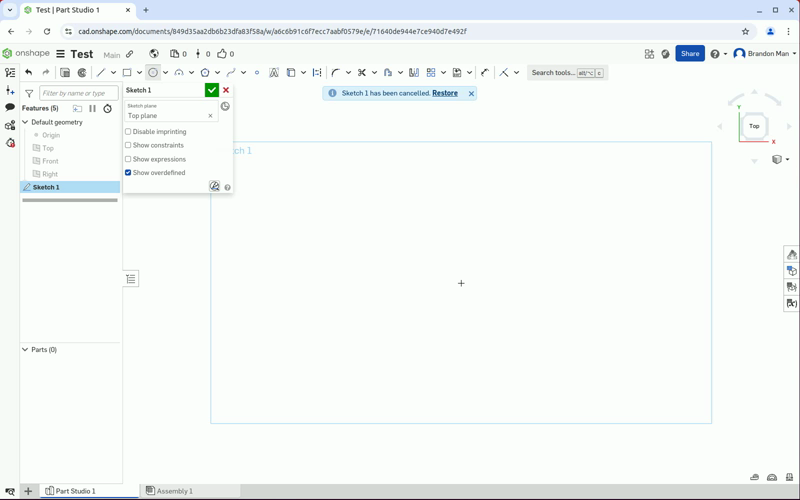
click(461, 282)
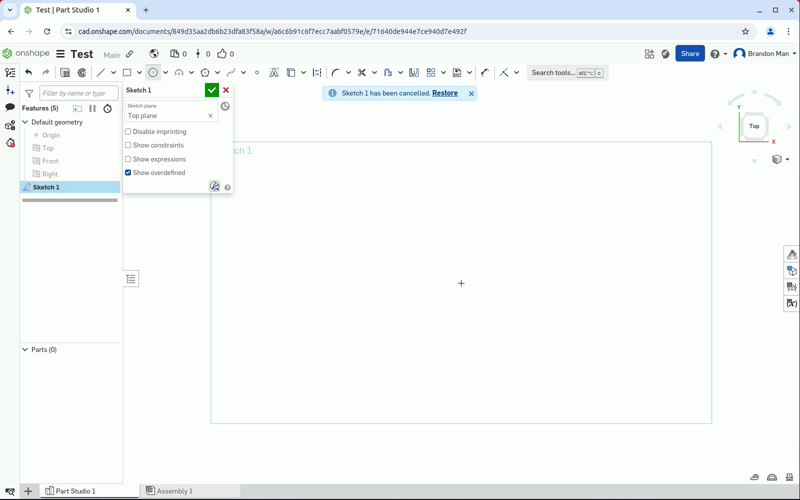
key_up(shift)
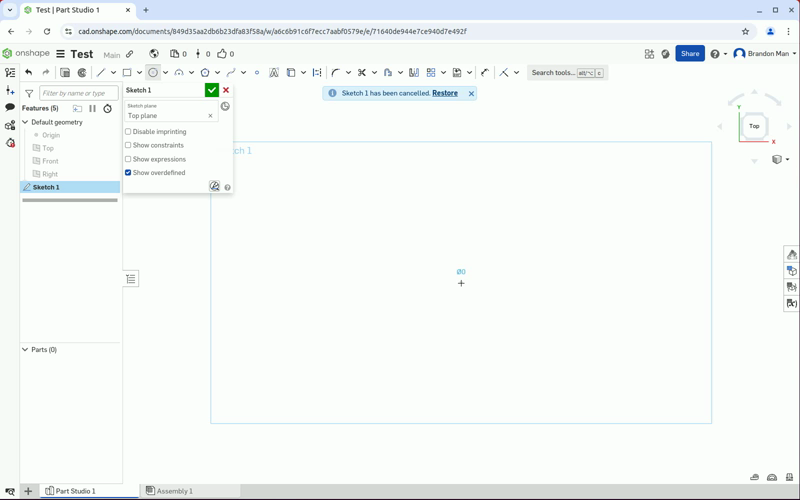
mouse_move(472, 282)
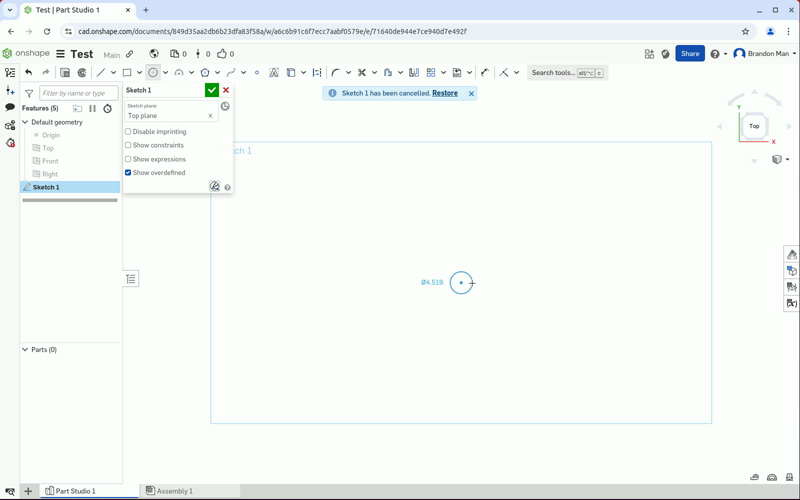
click(472, 282)
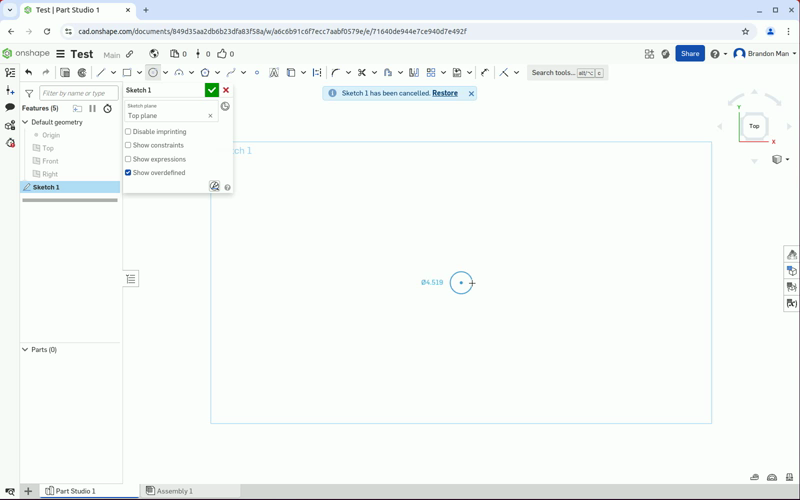
key(esc)
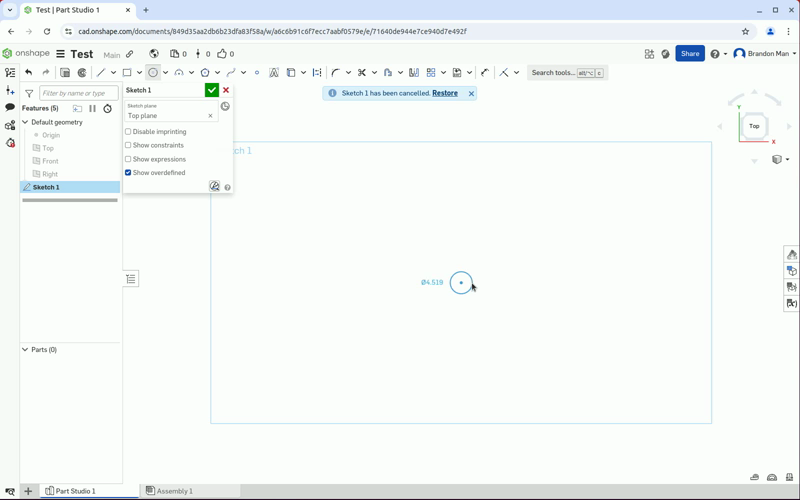
mouse_move(460, 291)
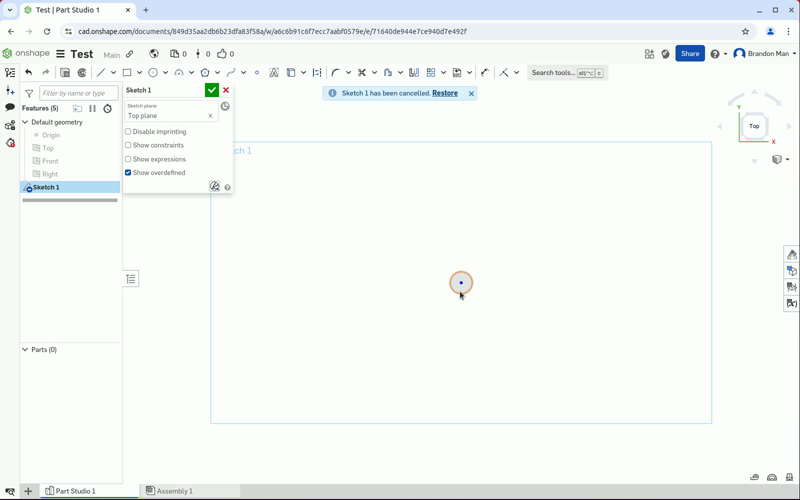
scroll(6)
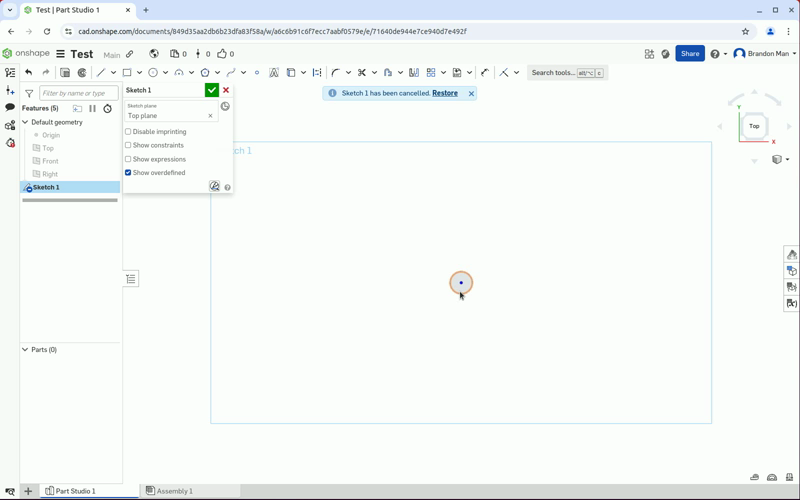
scroll(6)
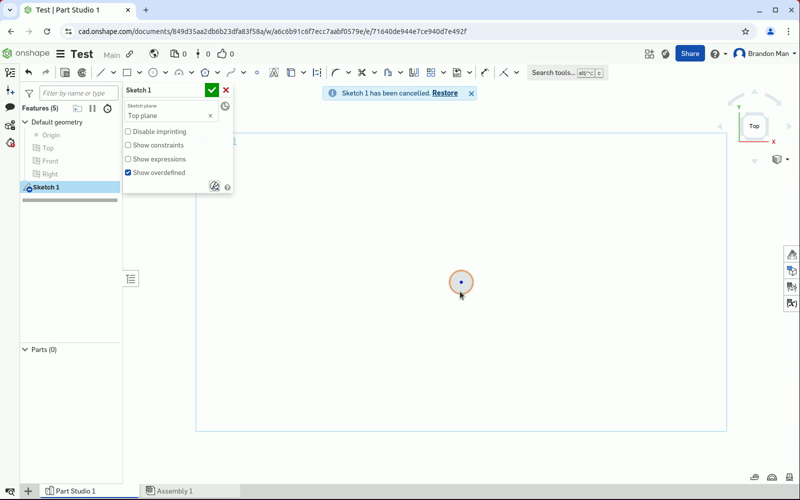
scroll(6)
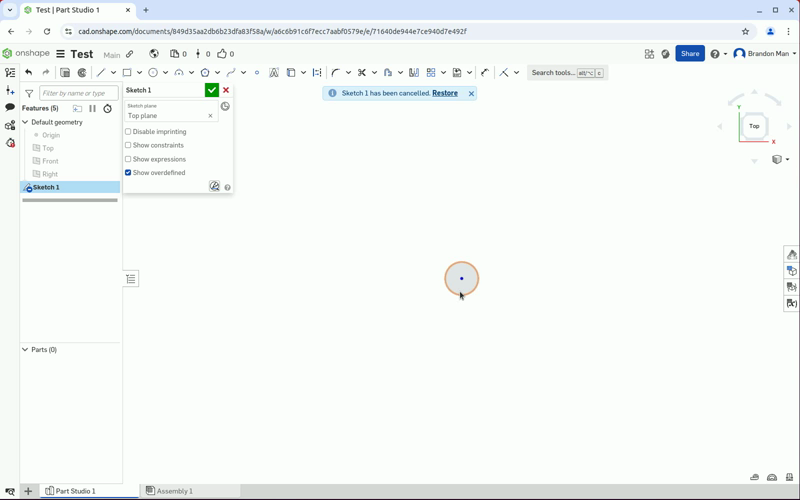
scroll(6)
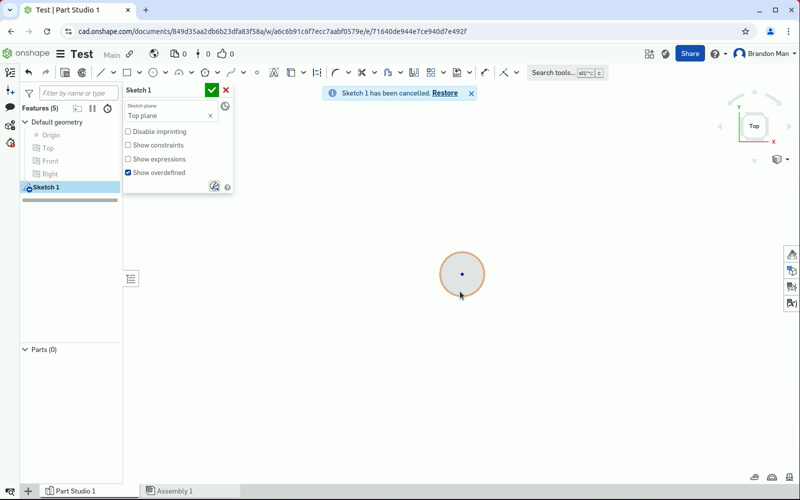
scroll(6)
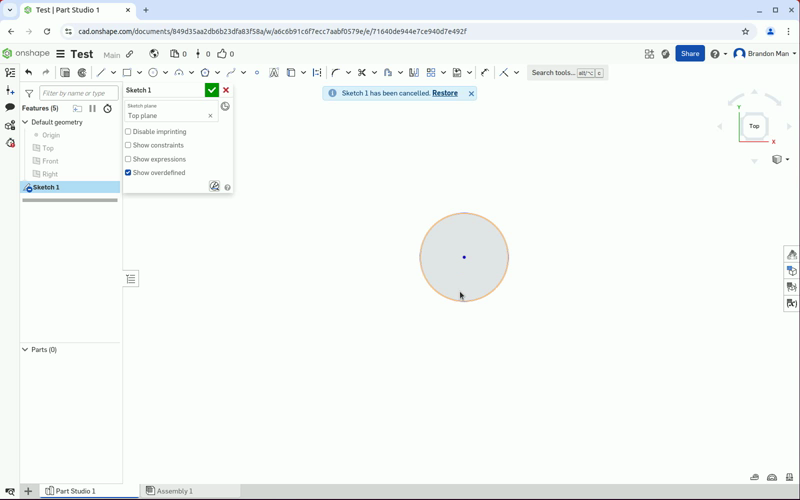
scroll(6)
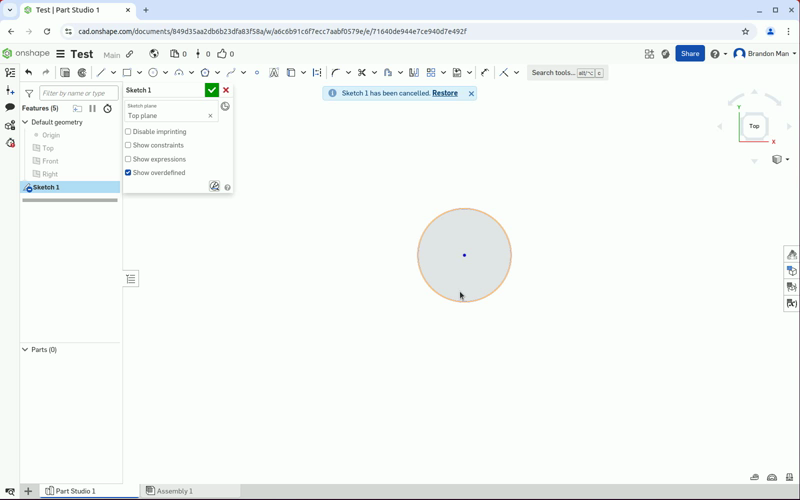
scroll(6)
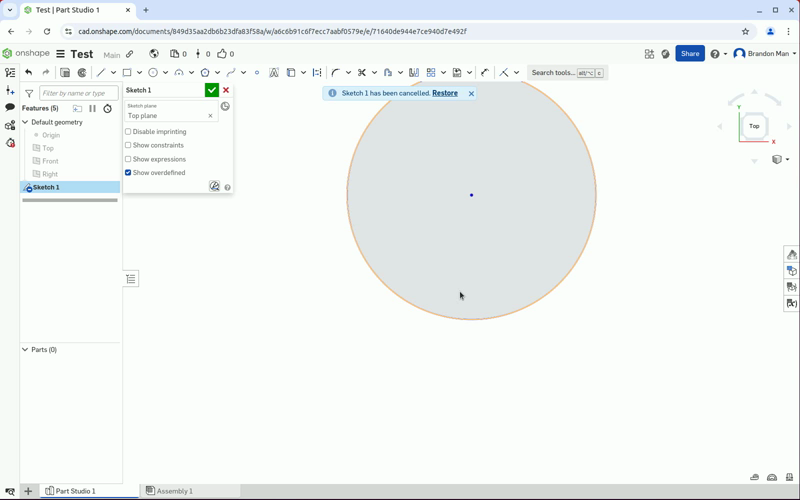
click(460, 291)
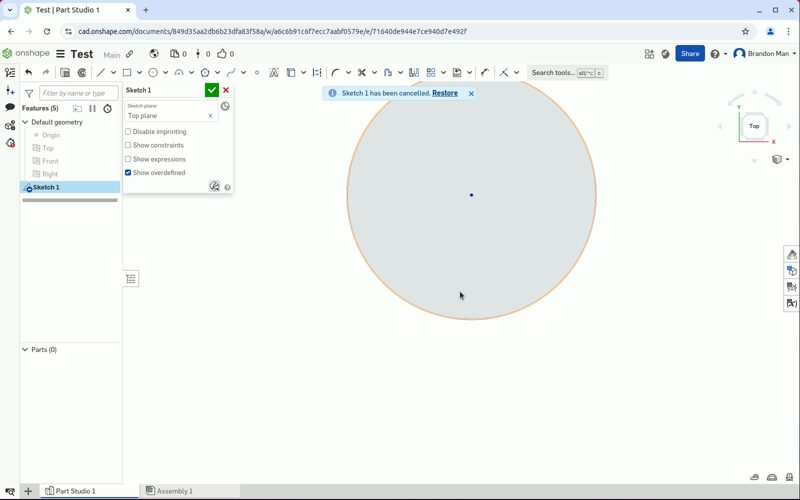
scroll(-6)
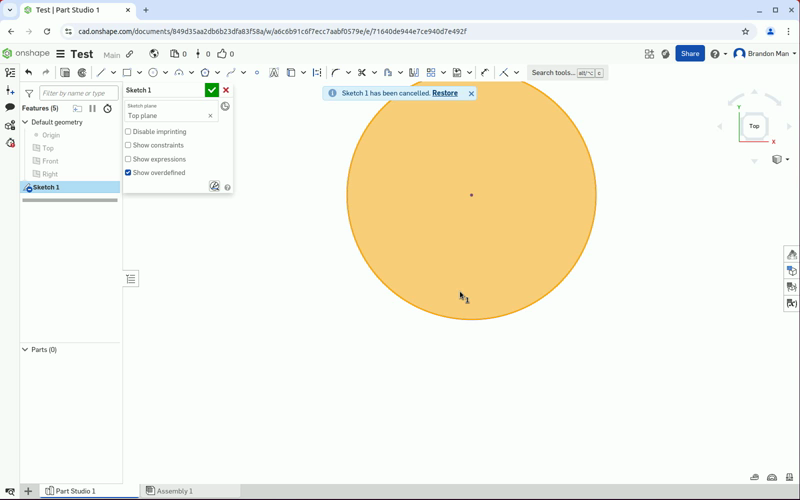
scroll(-6)
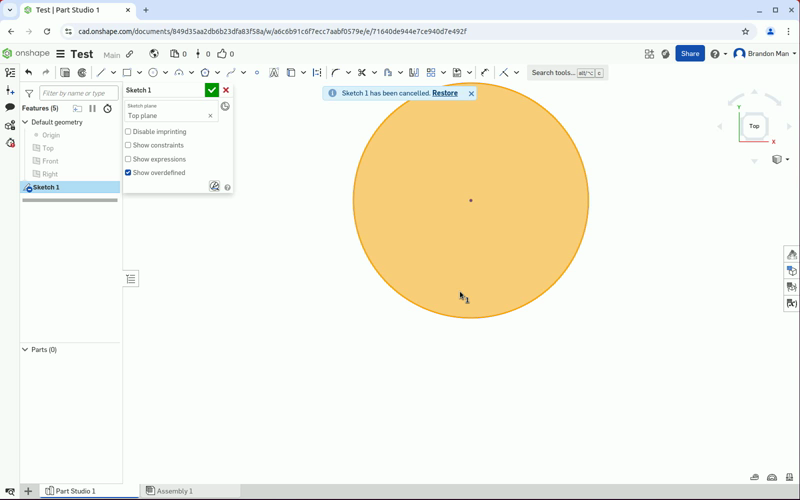
scroll(-6)
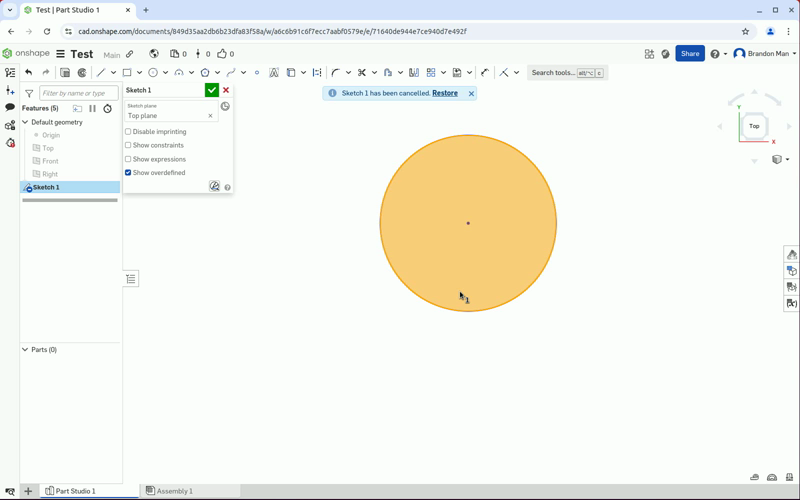
scroll(-6)
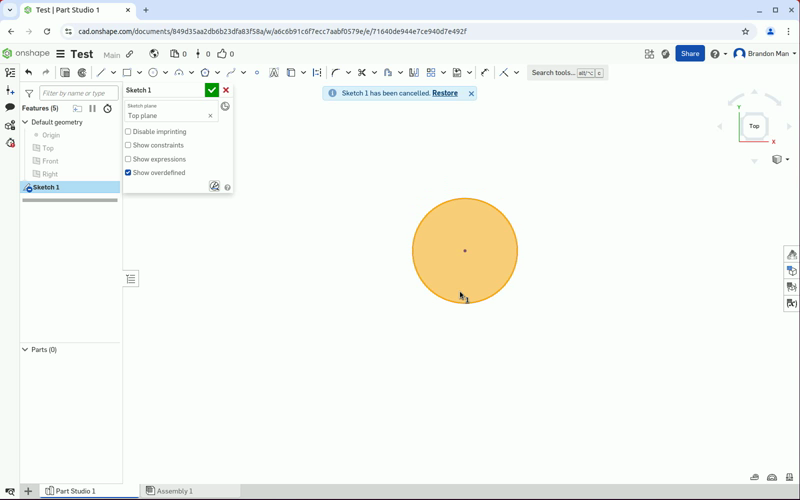
scroll(-6)
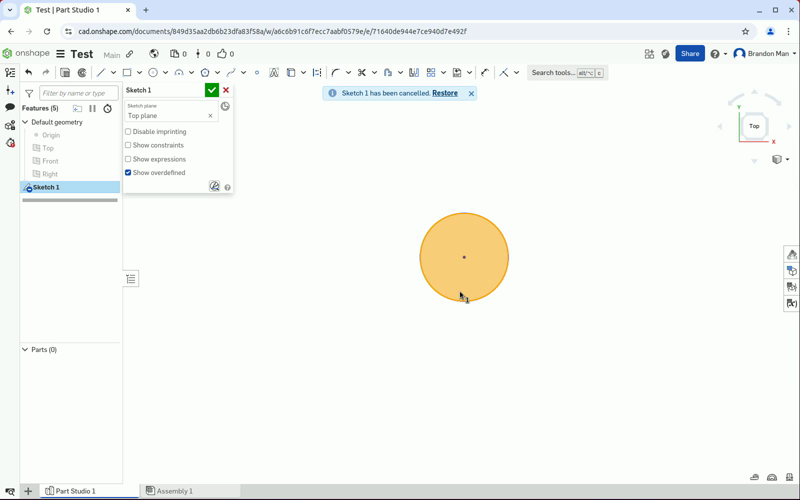
scroll(-6)
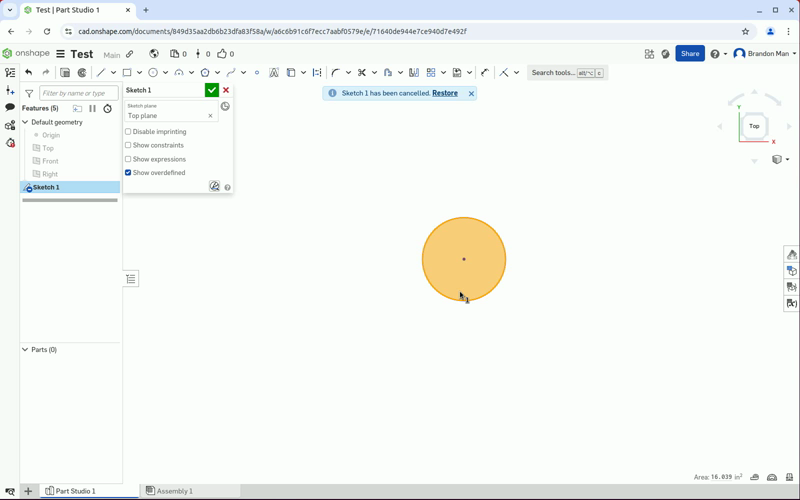
scroll(-6)
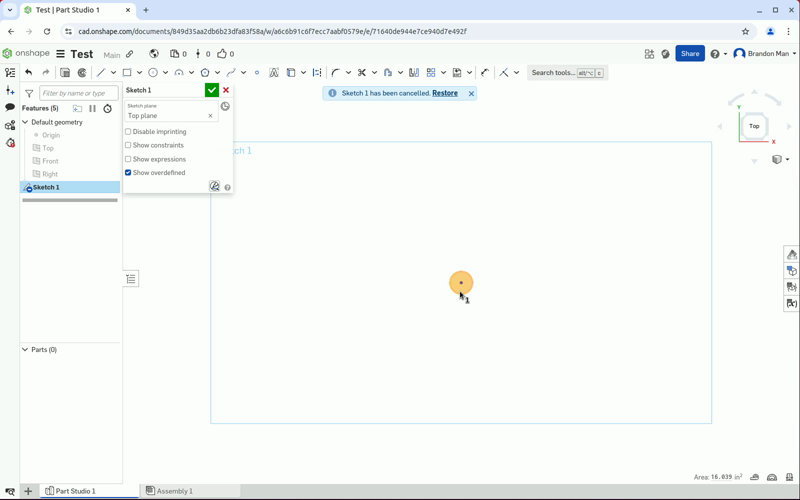
mouse_move(73, 352)
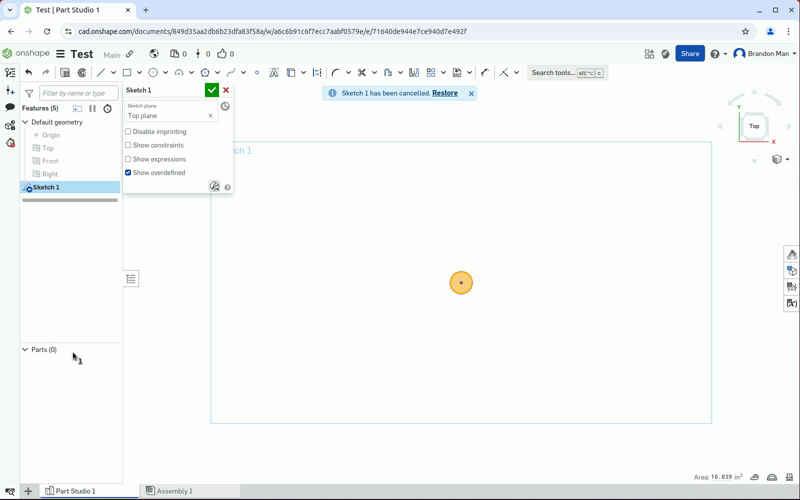
key(shift+y)
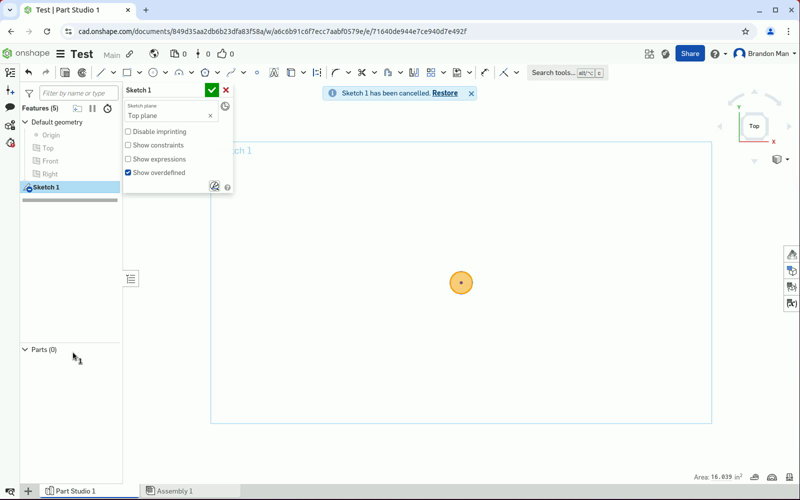
key(shift+e)
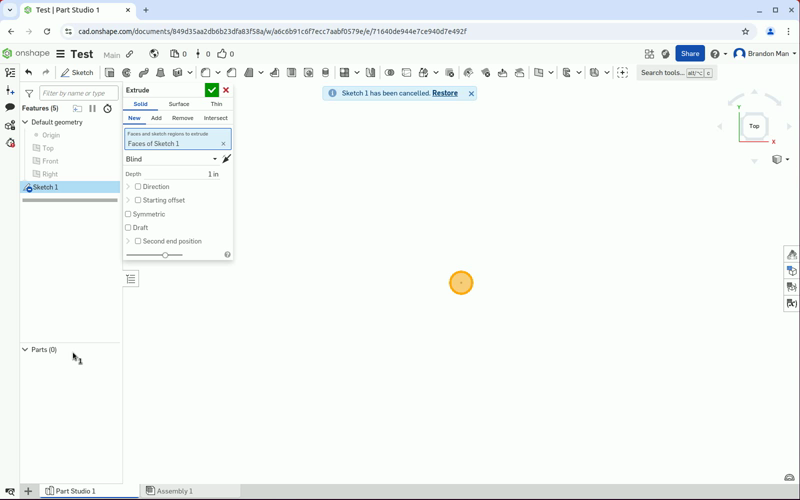
mouse_move(143, 106)
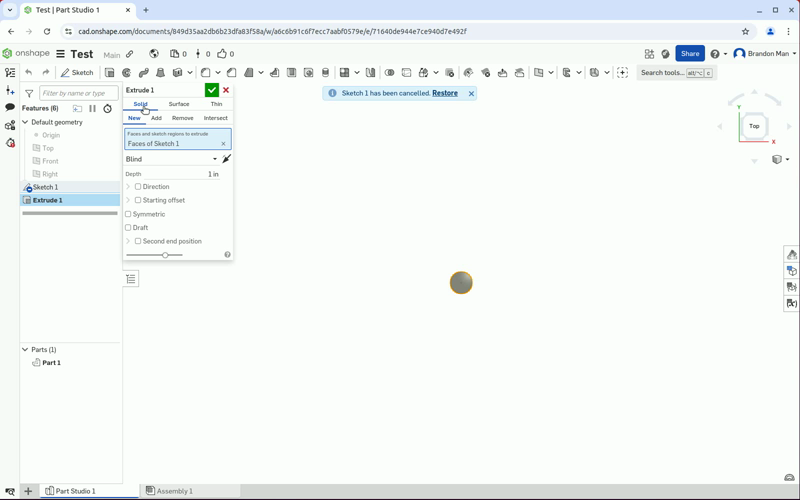
click(143, 106)
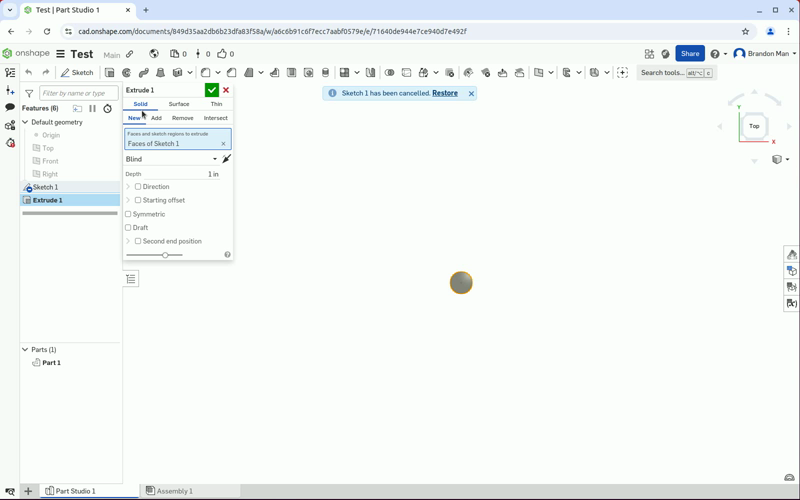
mouse_move(137, 120)
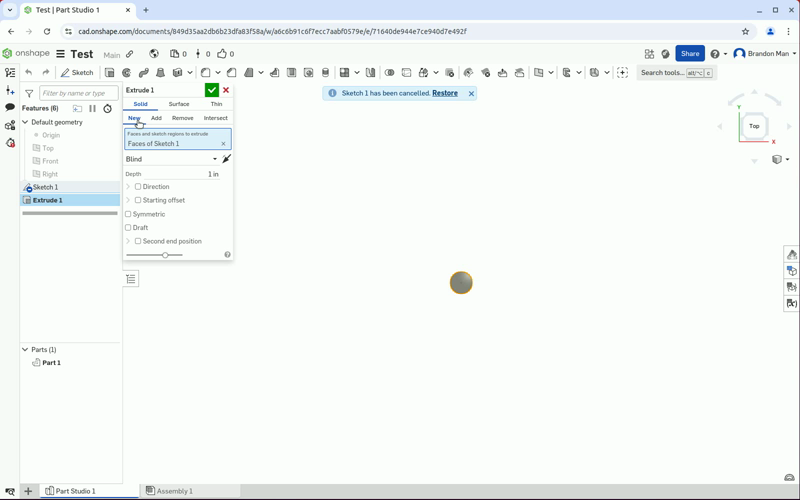
click(137, 120)
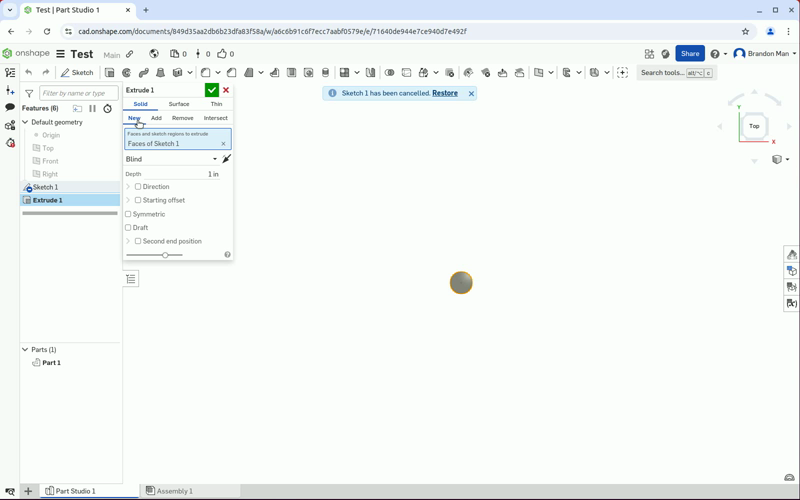
key(tab, 4)
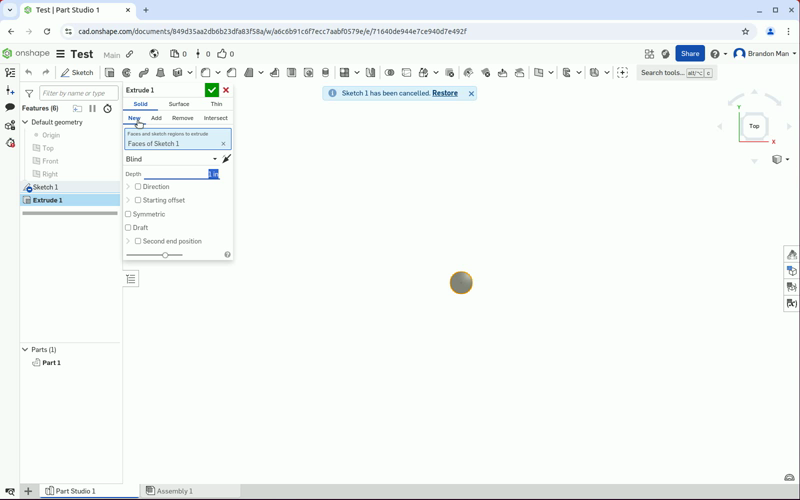
text(9.147)
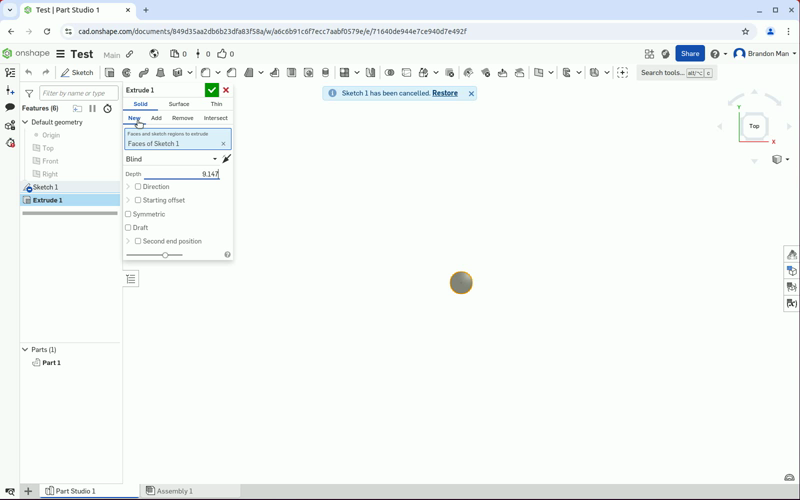
key(enter)
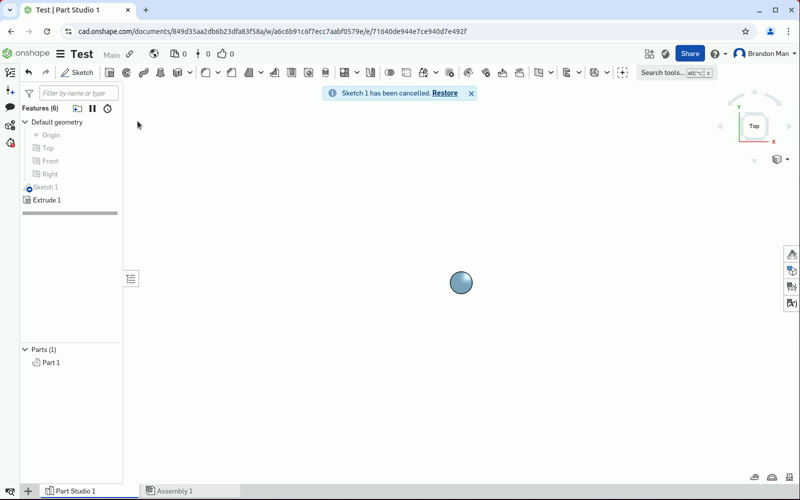
key(shift+h)
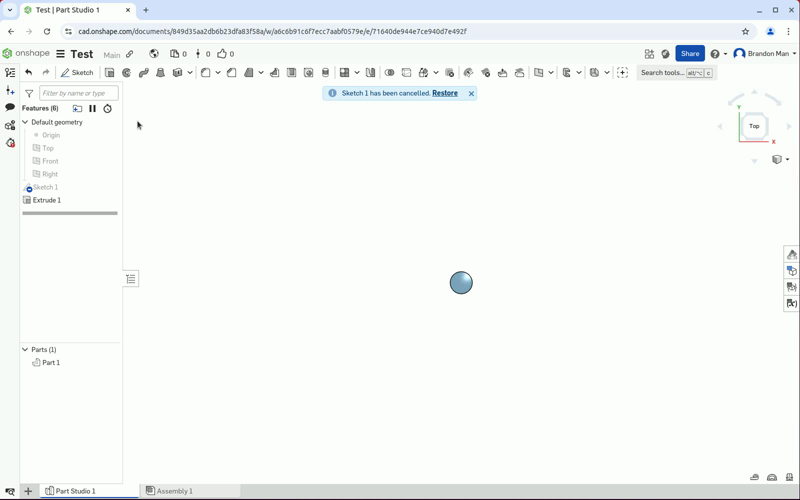
key(shift+h)
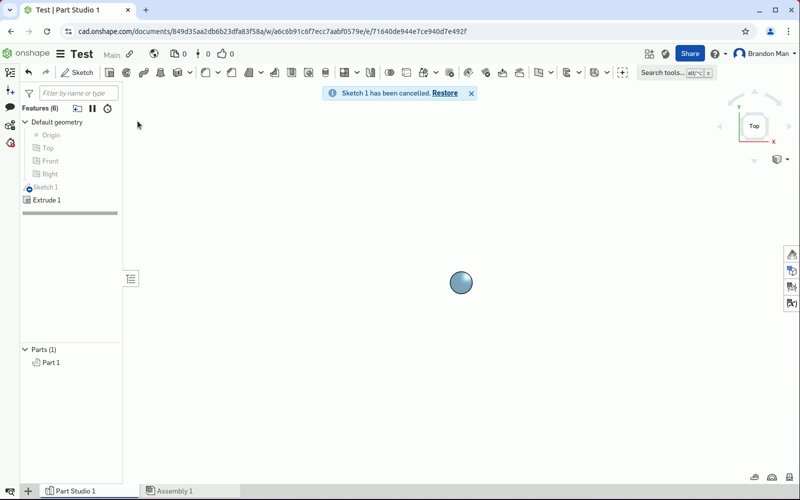
mouse_move(73, 189)
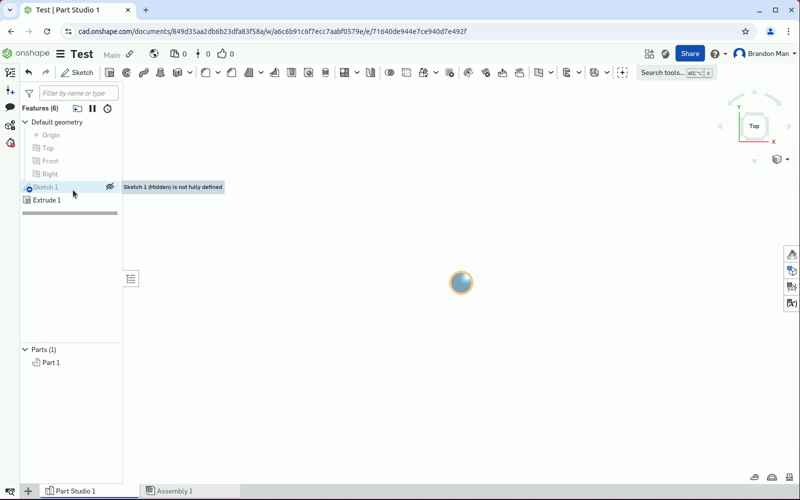
click(73, 189)
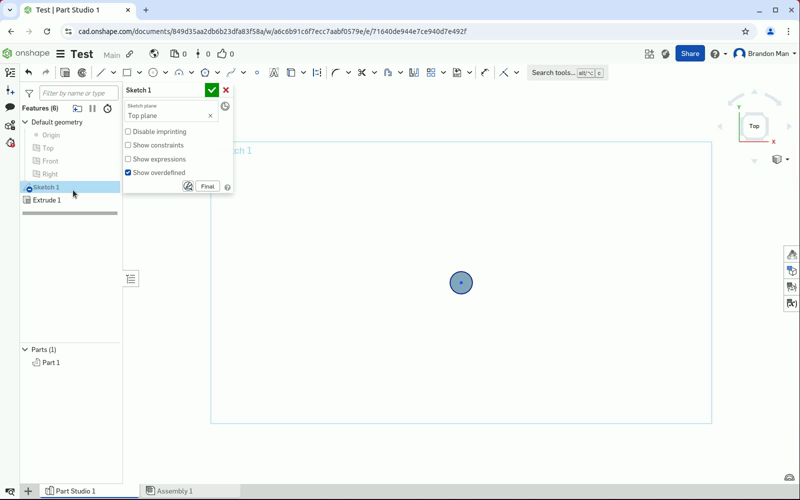
mouse_move(229, 92)
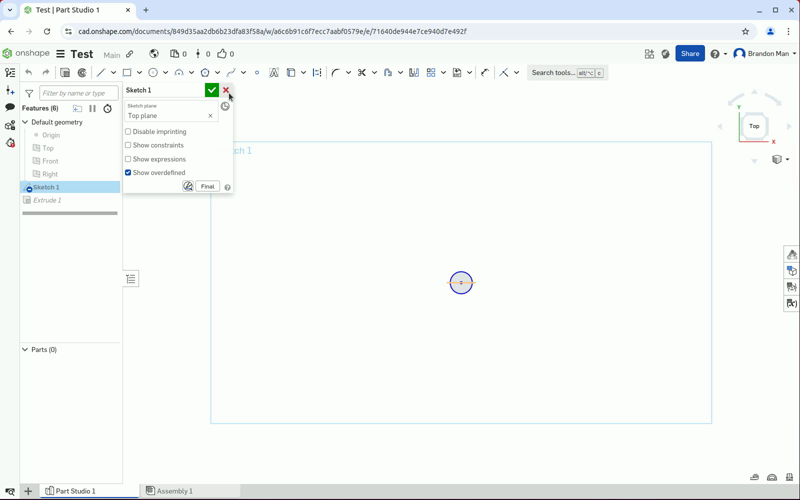
click(229, 92)
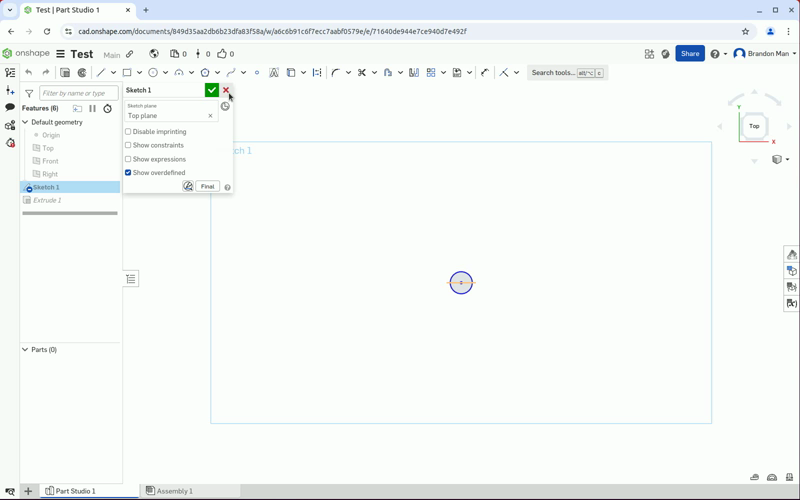
key(shift+s)
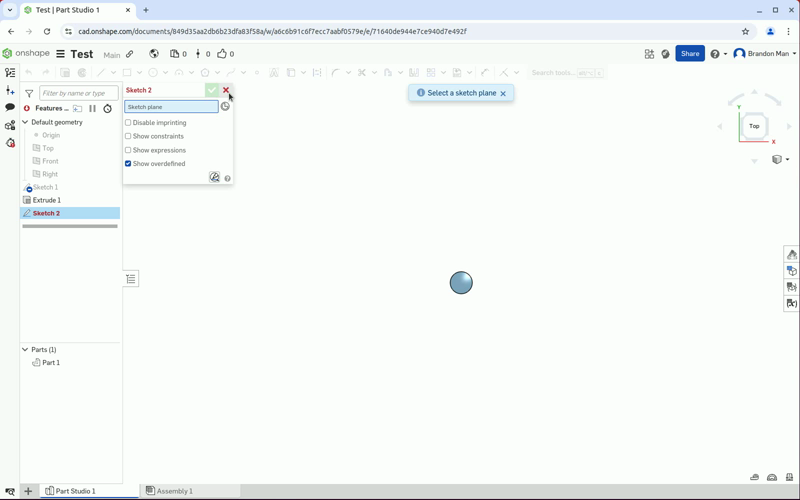
mouse_move(73, 150)
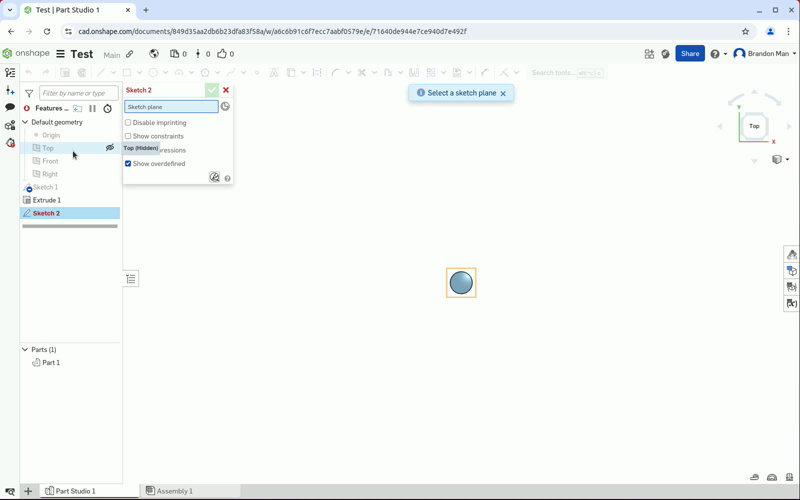
click(73, 150)
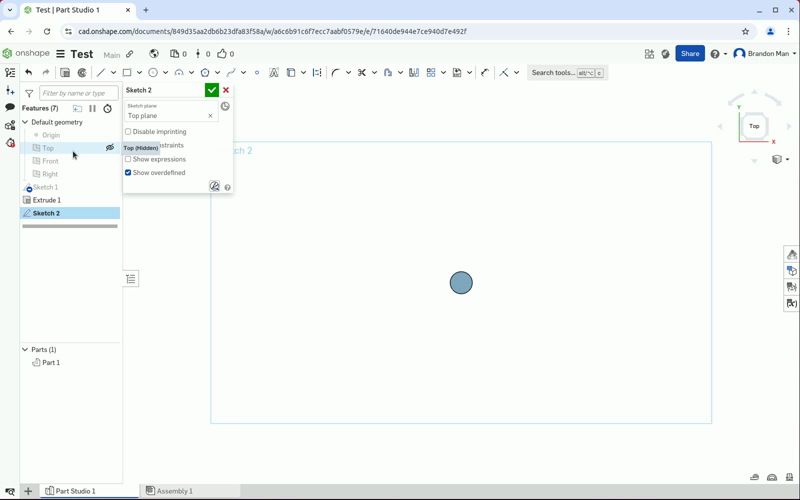
mouse_move(73, 352)
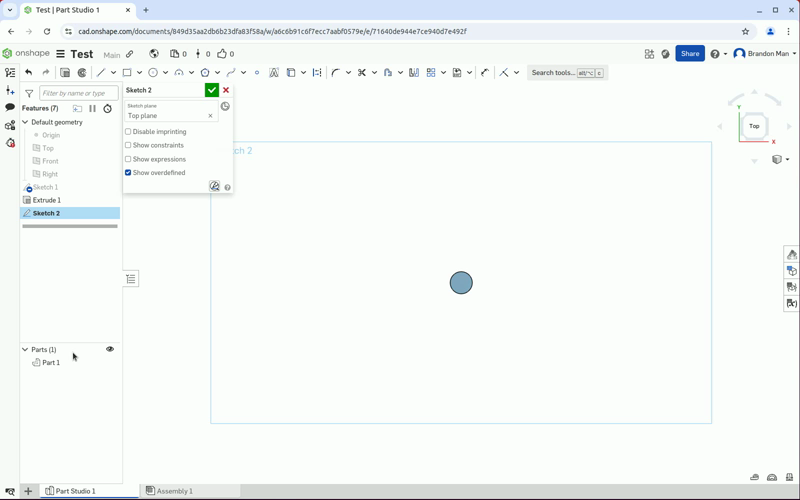
key(y)
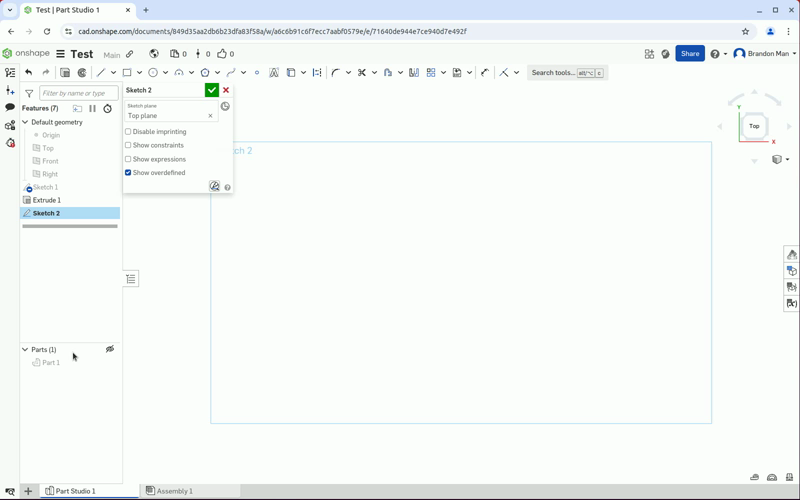
key(c)
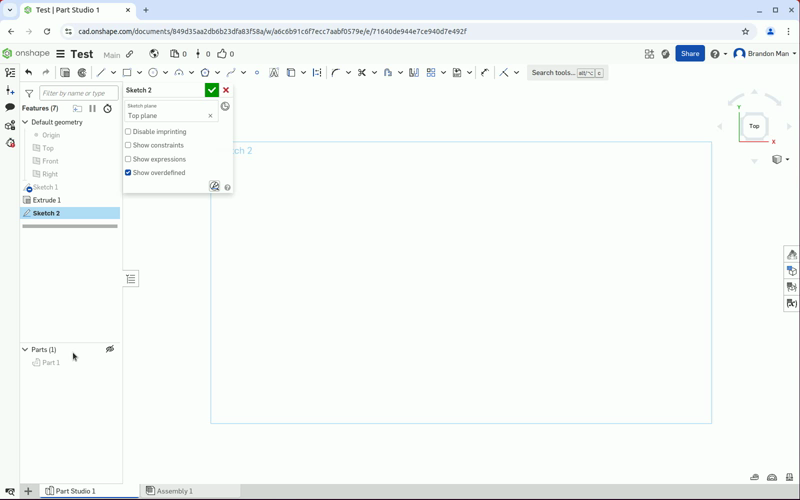
key_down(shift)
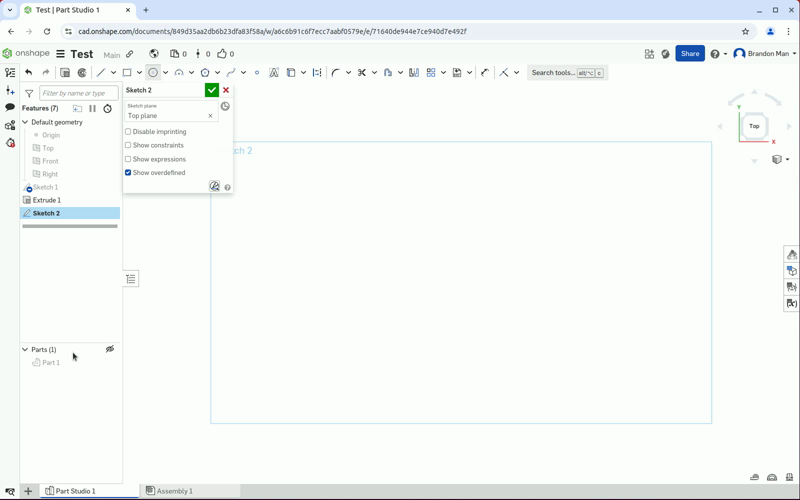
mouse_move(461, 282)
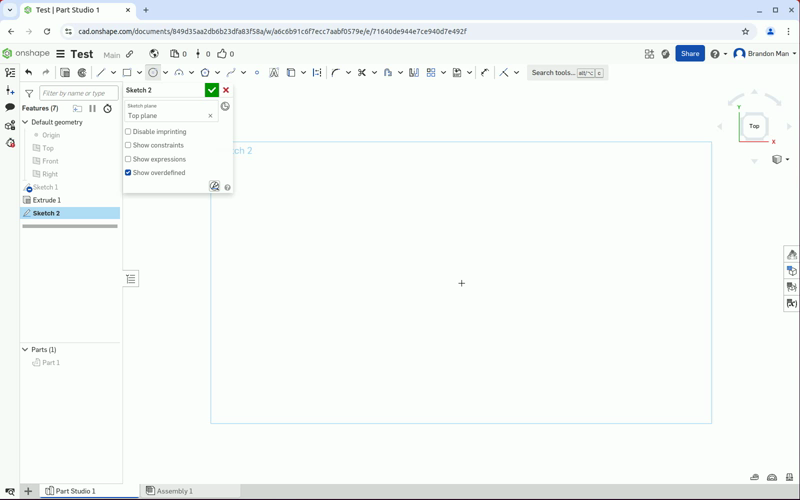
click(461, 282)
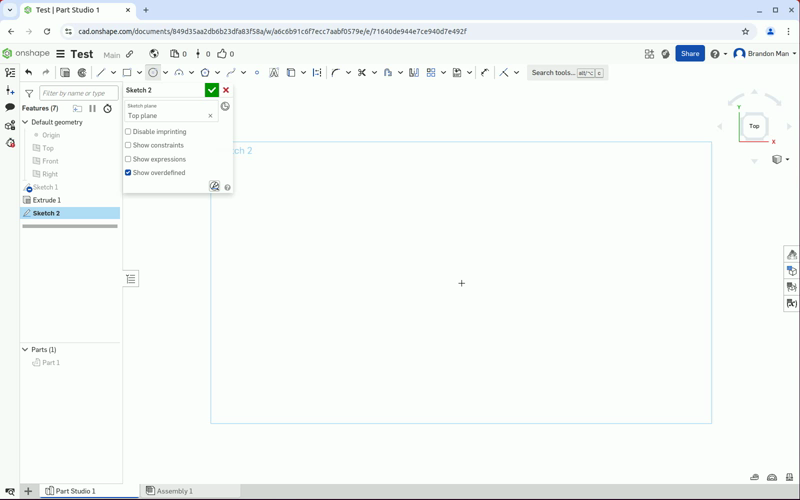
key_up(shift)
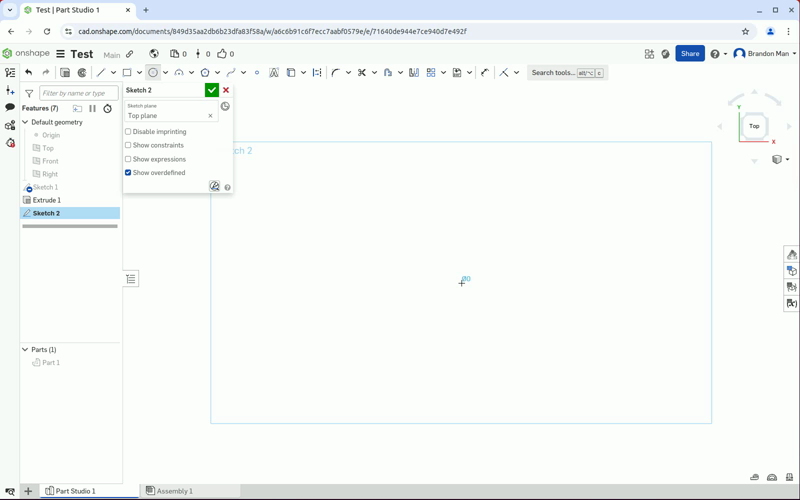
mouse_move(490, 282)
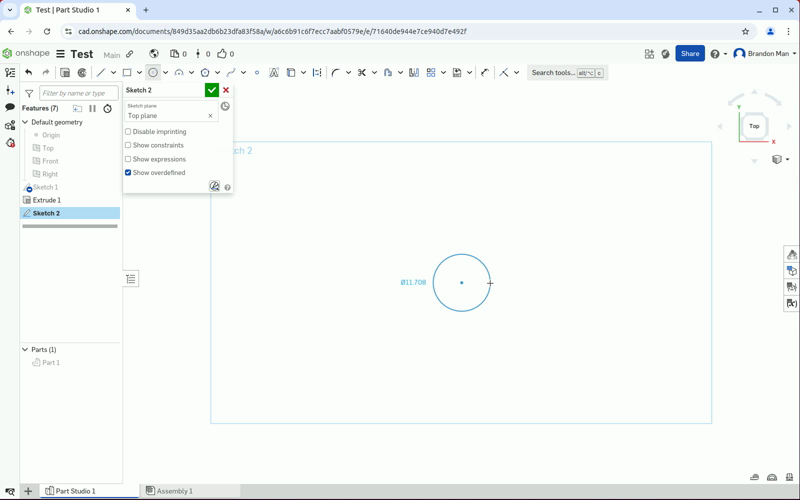
click(490, 282)
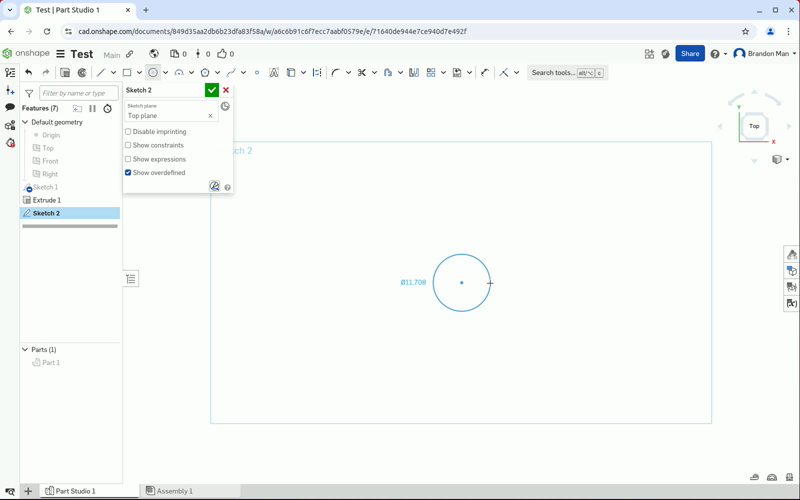
key(esc)
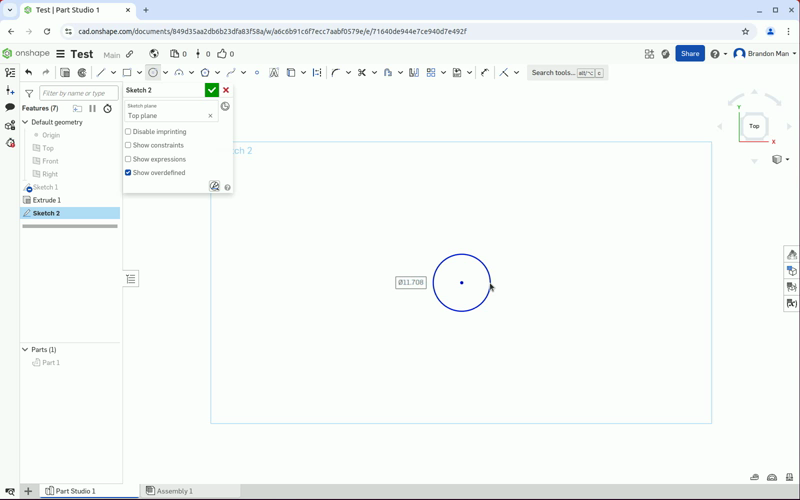
key(c)
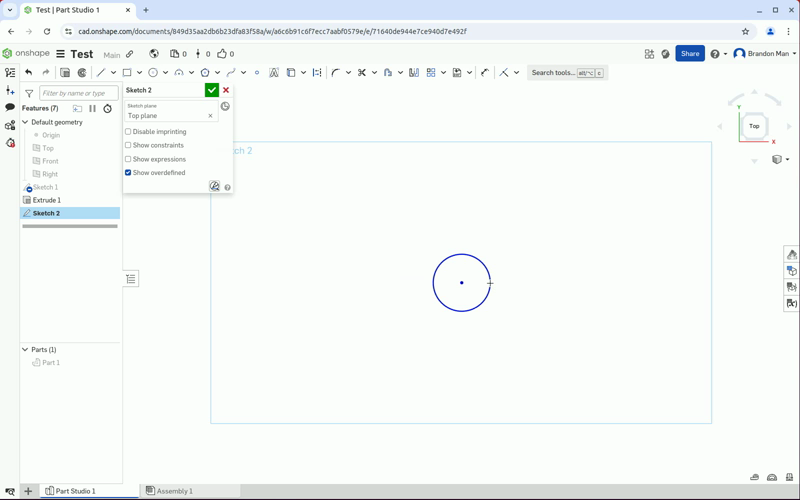
key_down(shift)
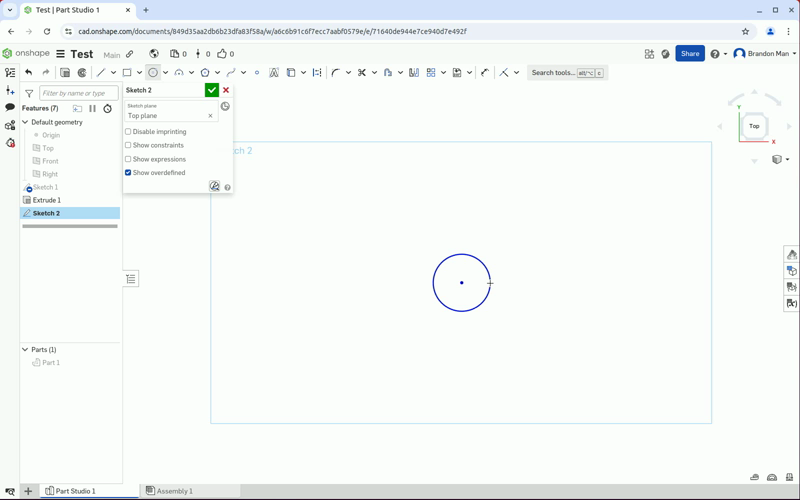
mouse_move(461, 282)
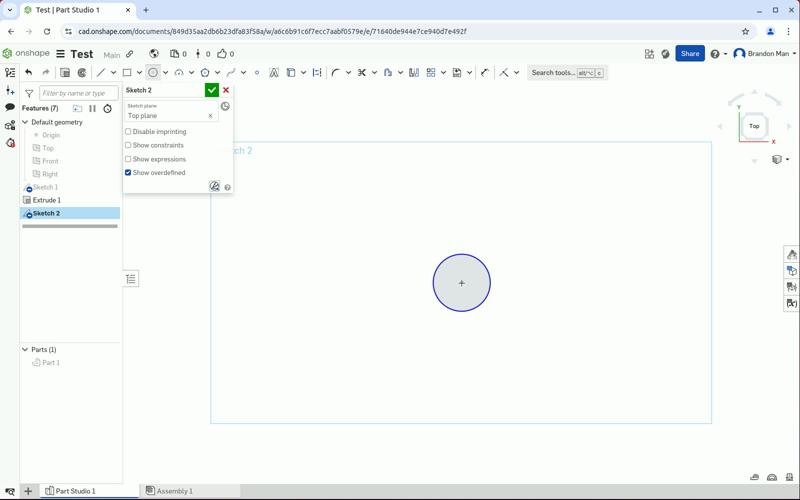
click(461, 282)
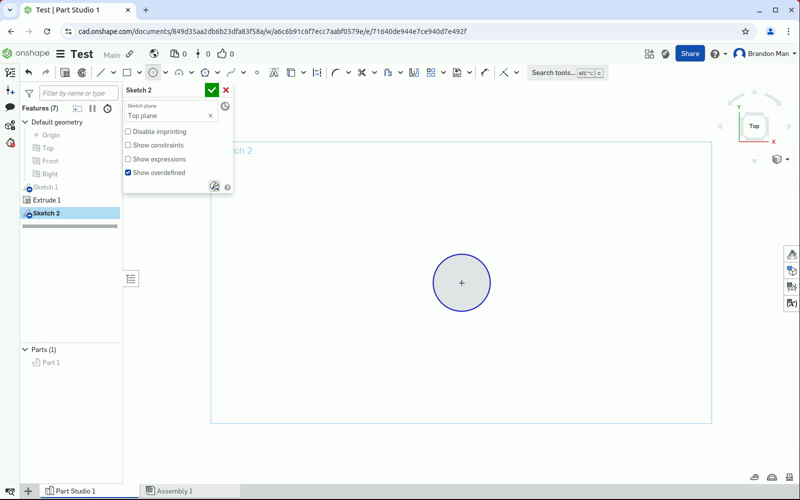
key_up(shift)
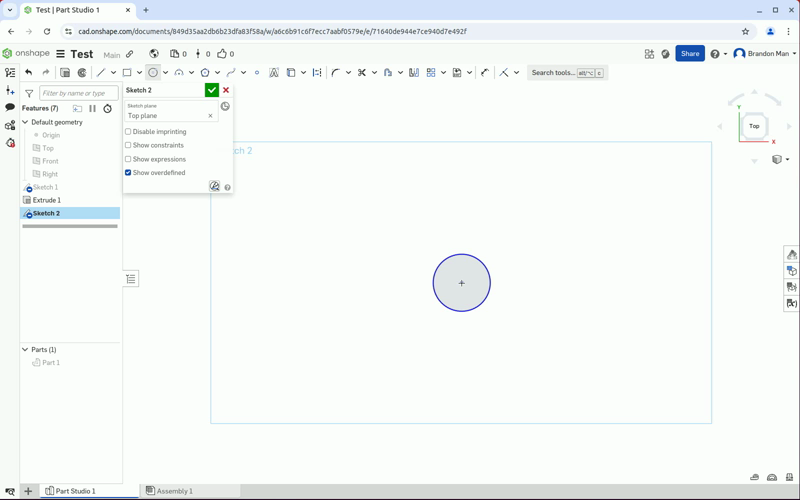
mouse_move(474, 282)
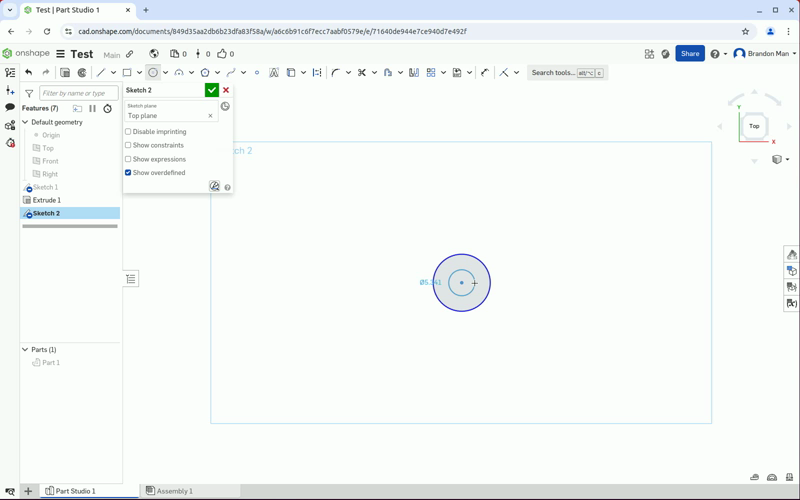
click(474, 282)
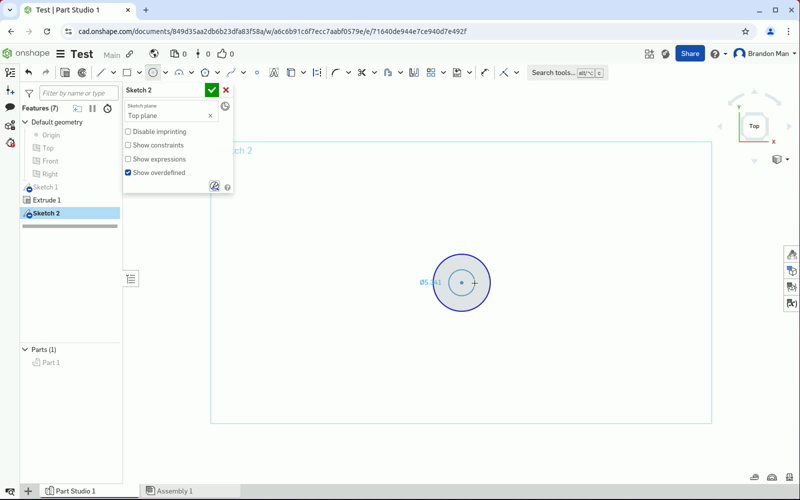
key(esc)
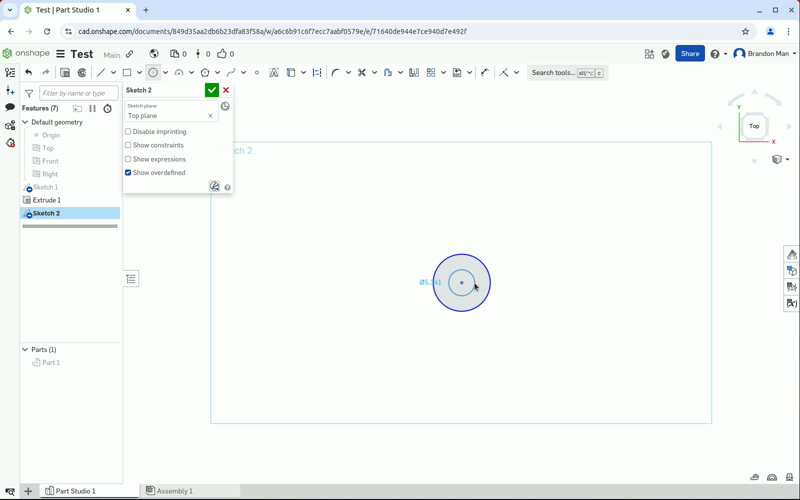
mouse_move(477, 261)
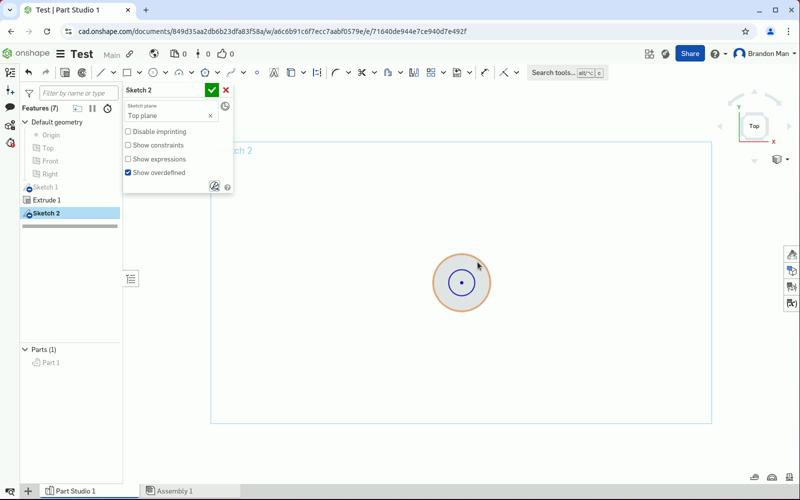
click(477, 261)
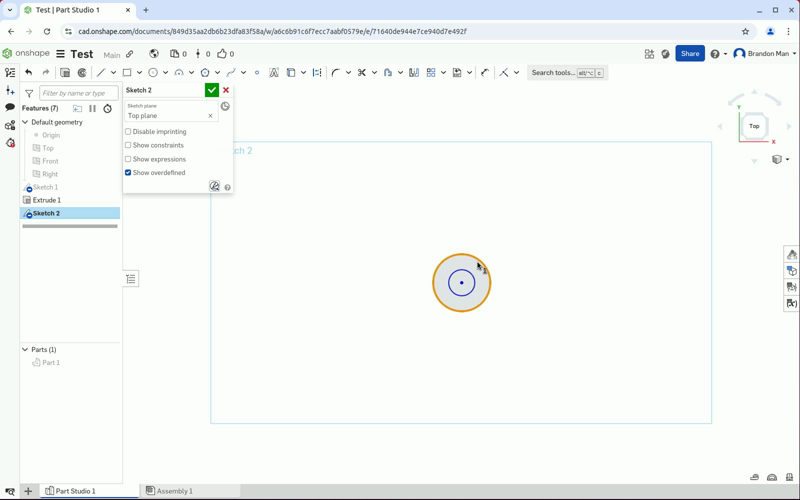
mouse_move(73, 352)
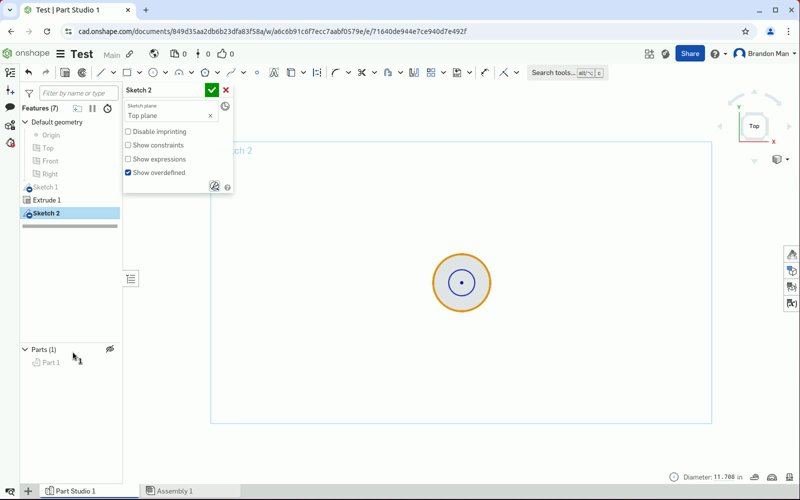
key(shift+y)
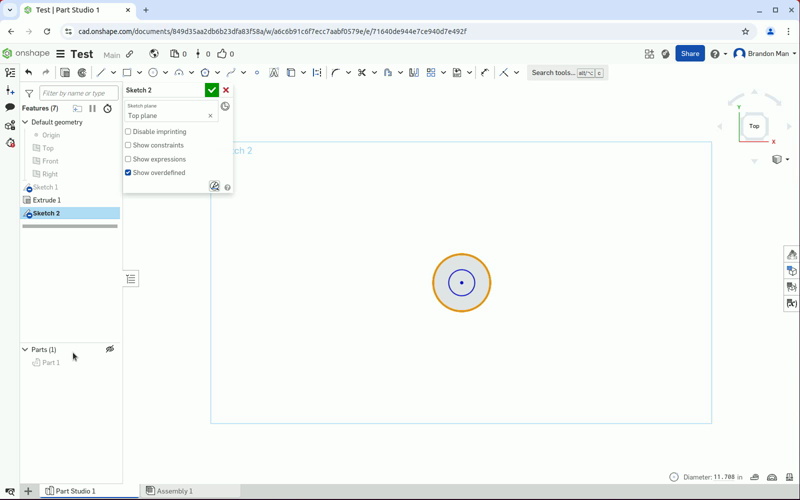
key(shift+e)
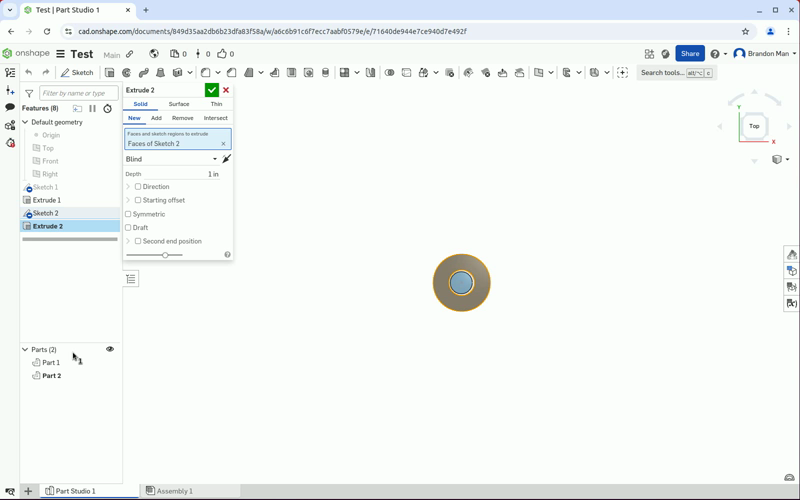
mouse_move(143, 106)
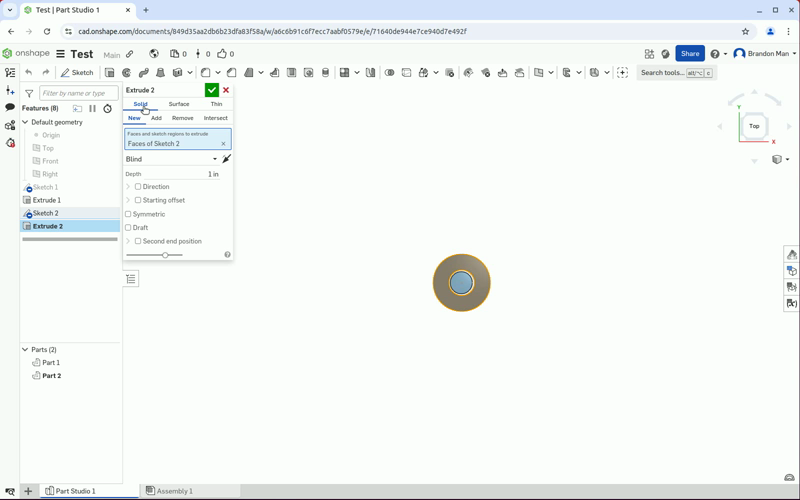
click(143, 106)
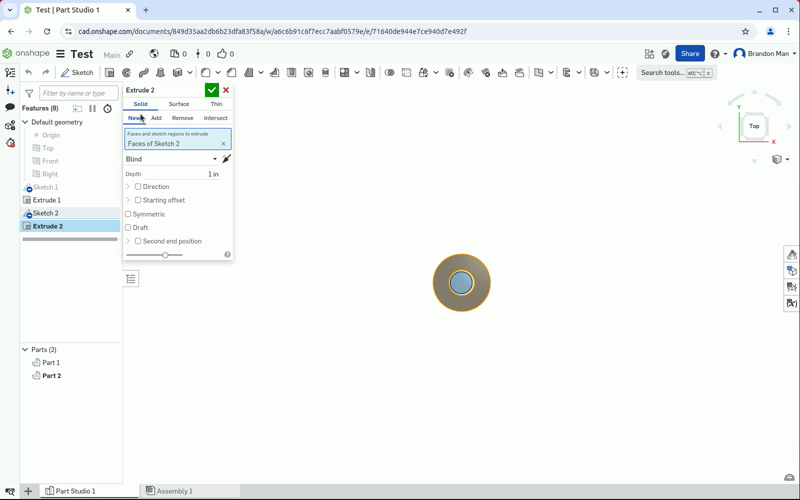
mouse_move(137, 120)
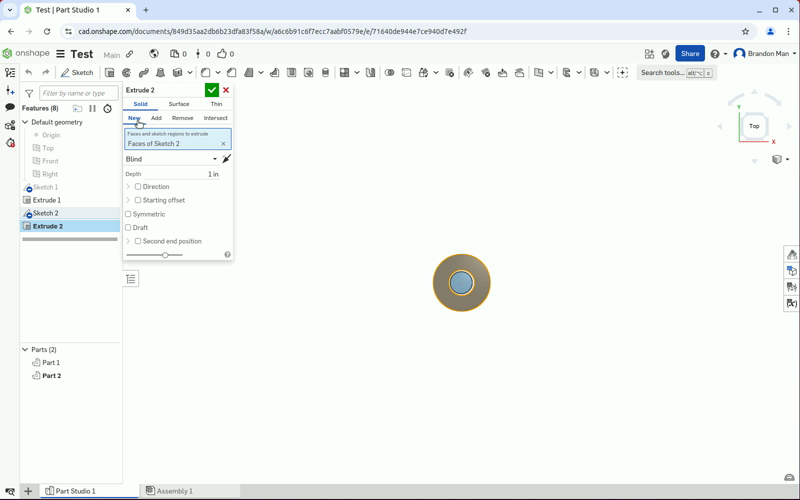
click(137, 120)
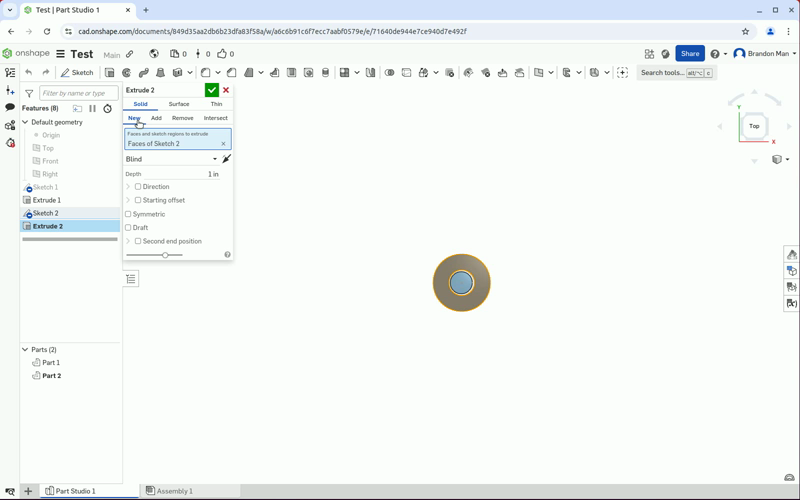
key(tab, 4)
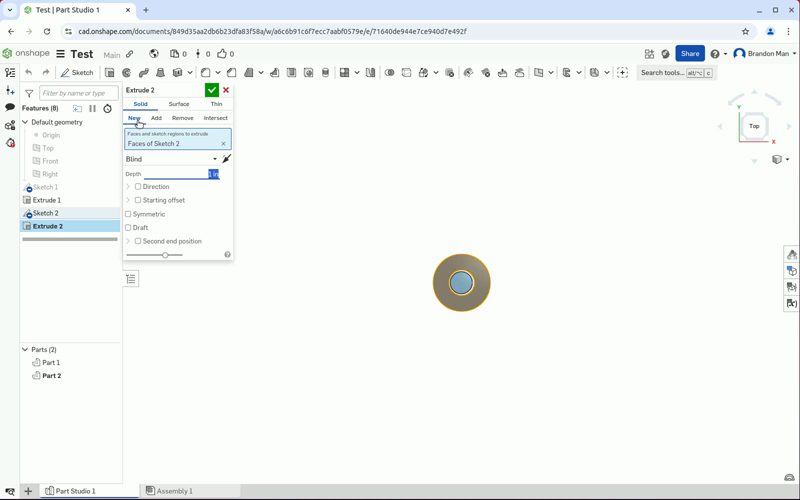
text(-1.685)
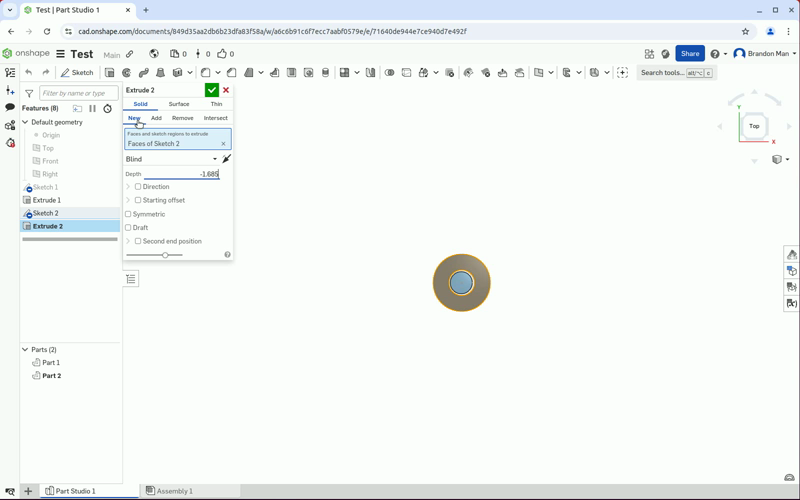
key(enter)
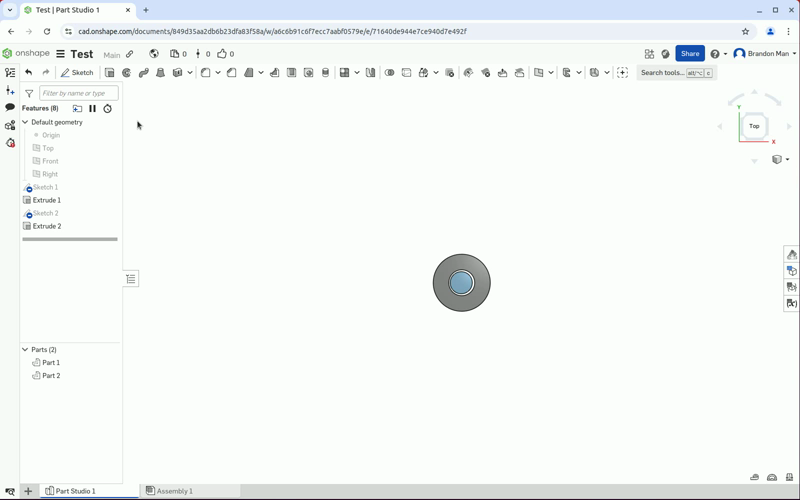
key(shift+h)
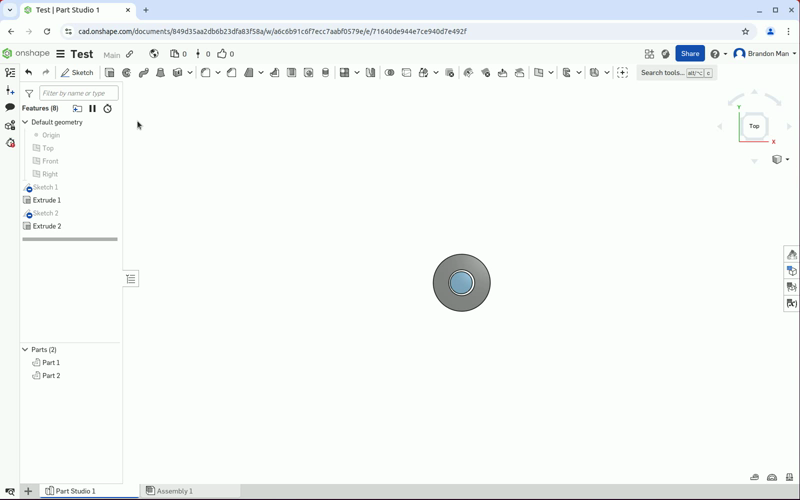
key(shift+h)
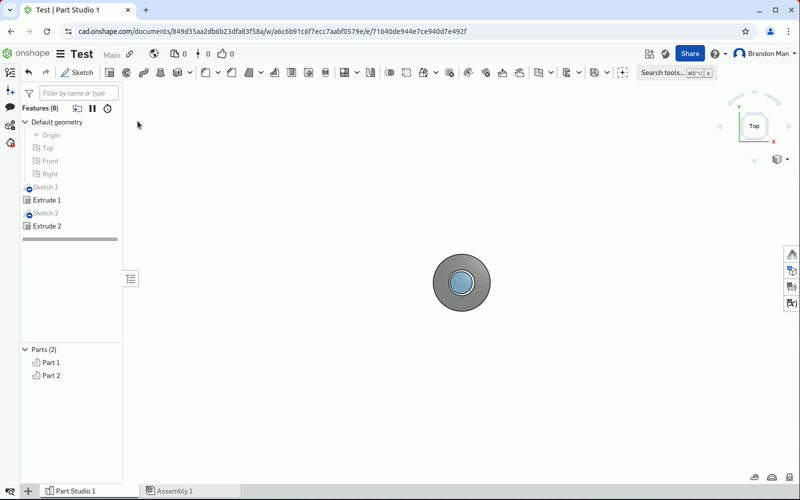
mouse_move(73, 189)
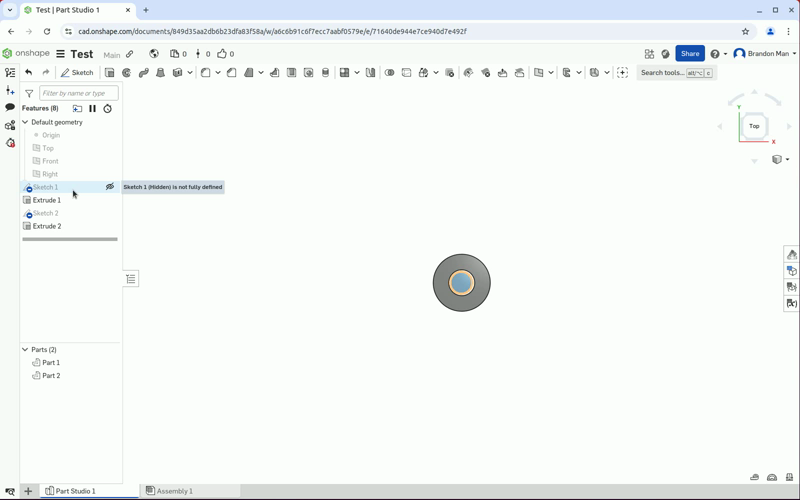
click(73, 189)
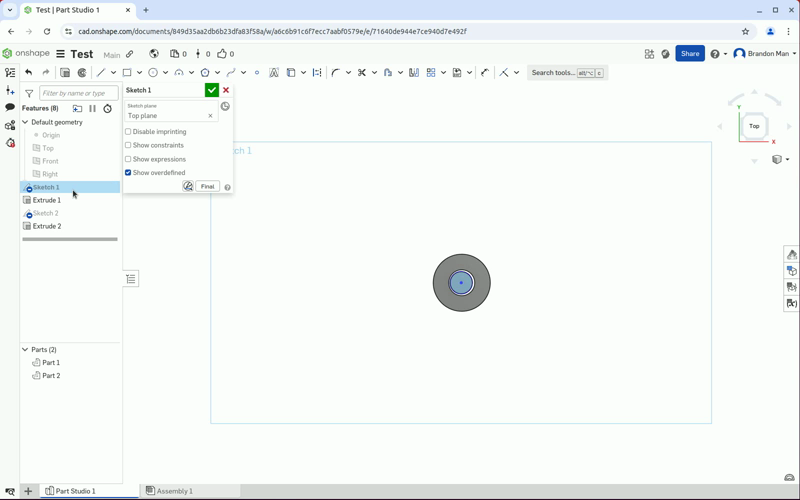
mouse_move(229, 92)
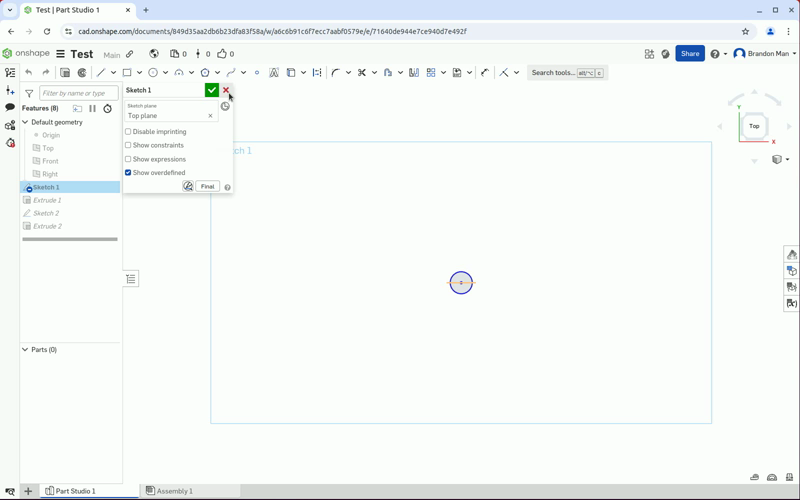
click(229, 92)
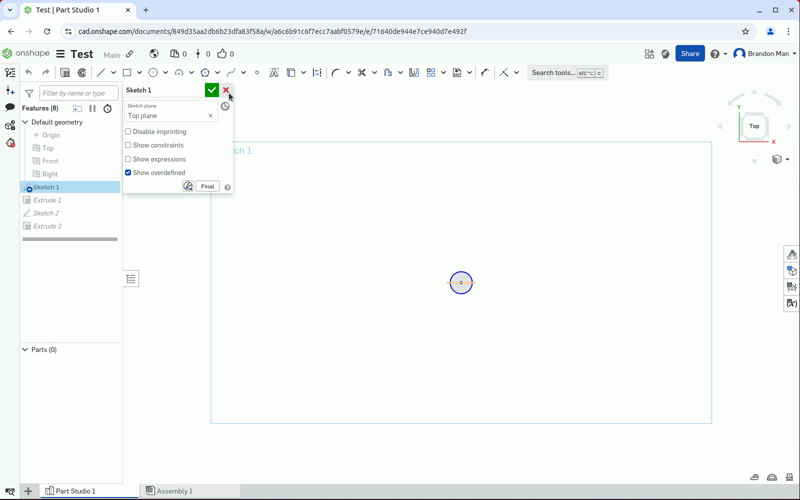
key(shift+s)
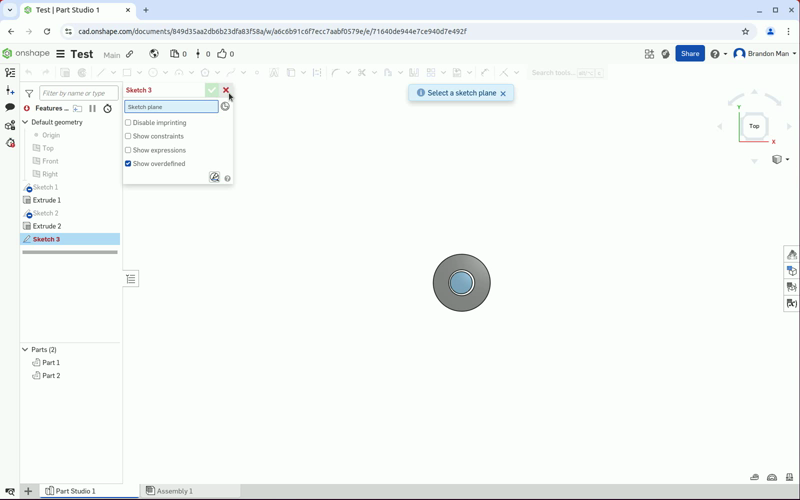
mouse_move(73, 150)
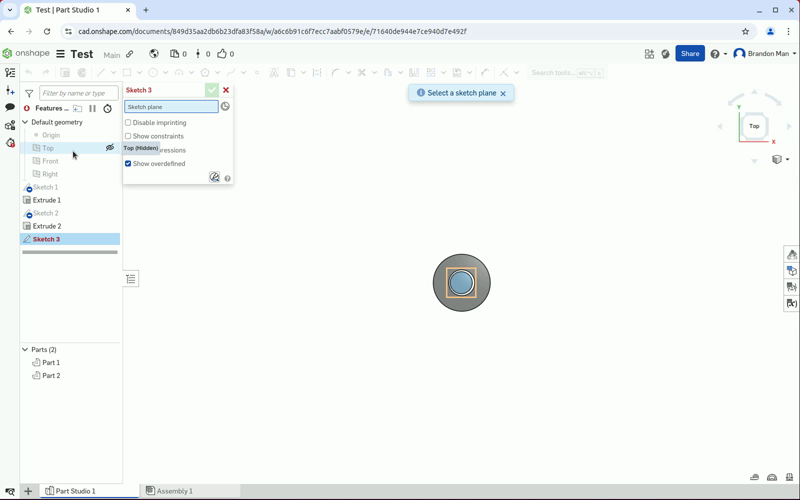
click(73, 150)
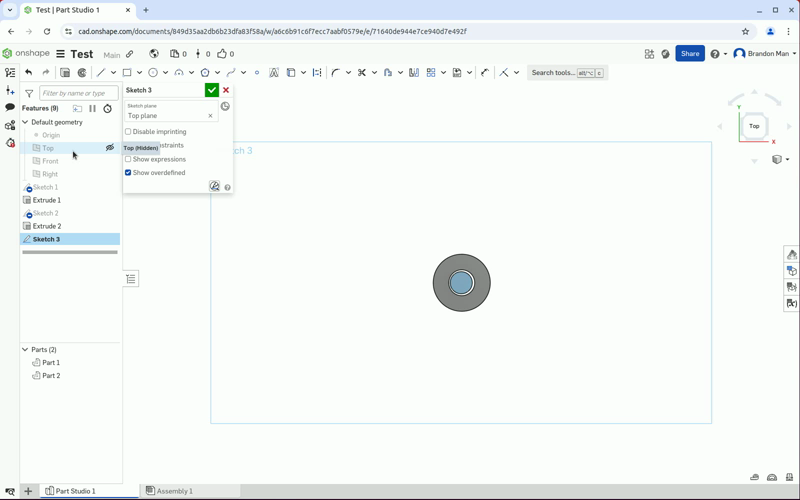
mouse_move(73, 352)
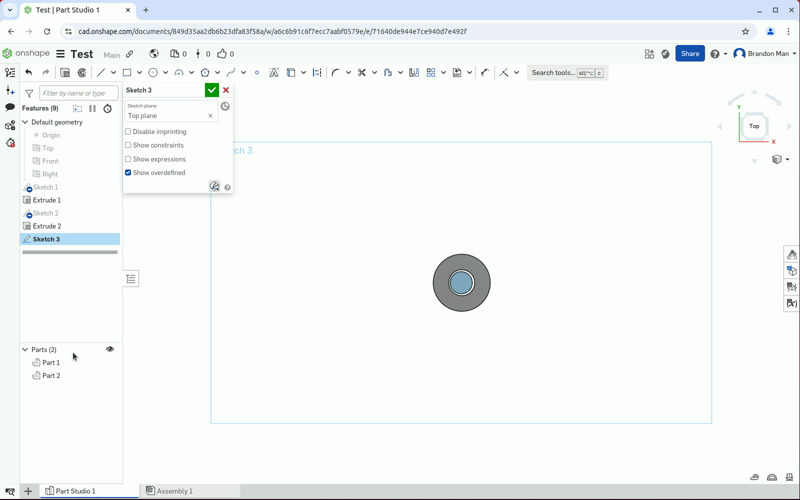
key(y)
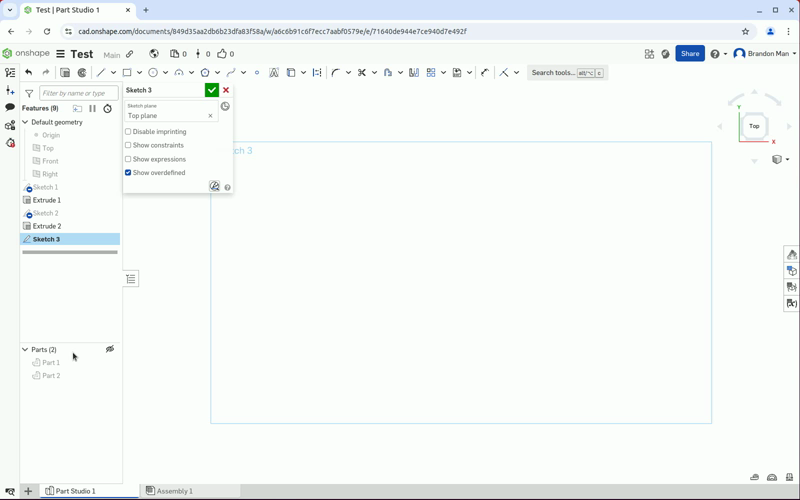
key(c)
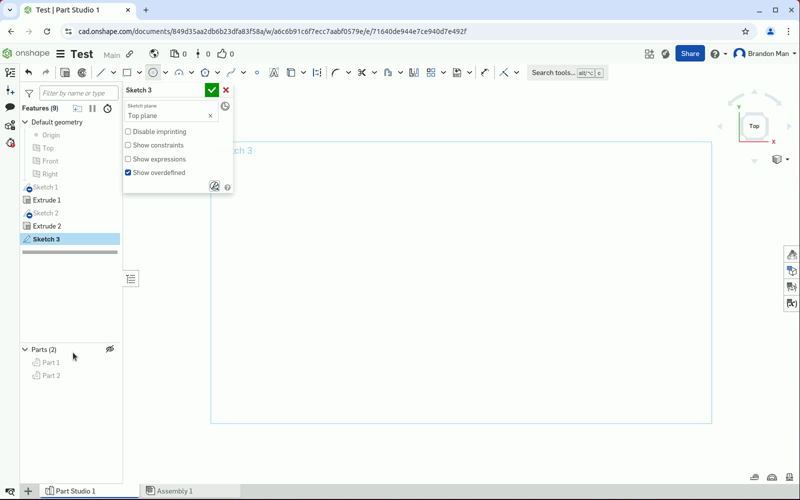
key_down(shift)
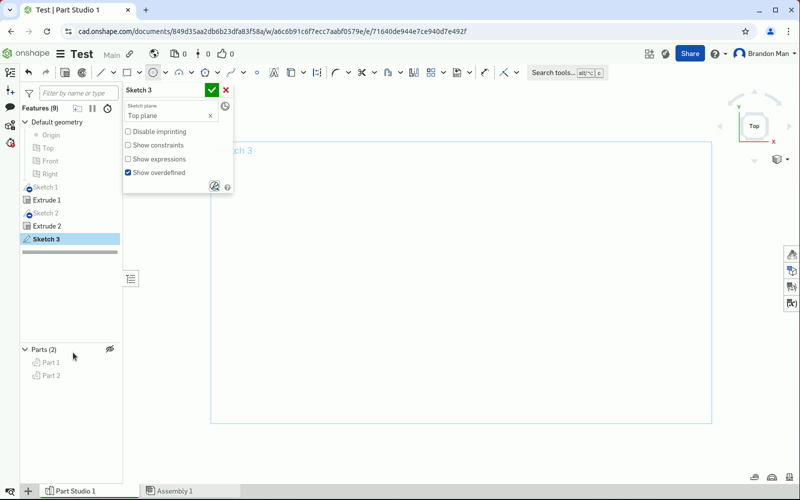
mouse_move(461, 282)
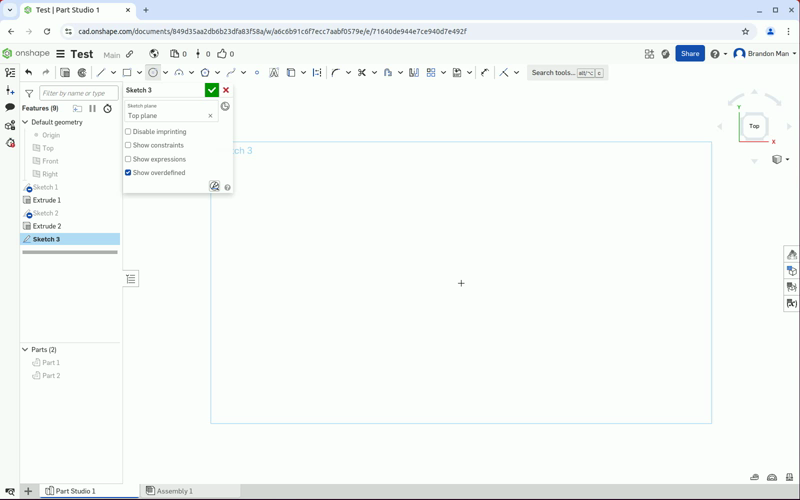
click(461, 282)
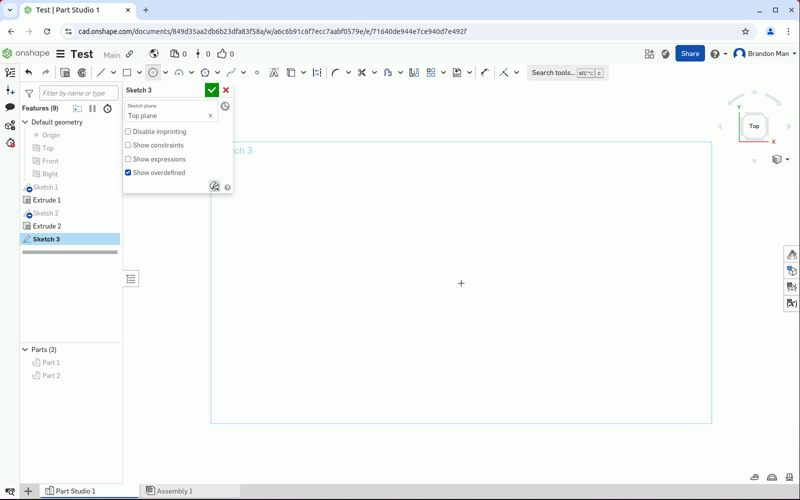
key_up(shift)
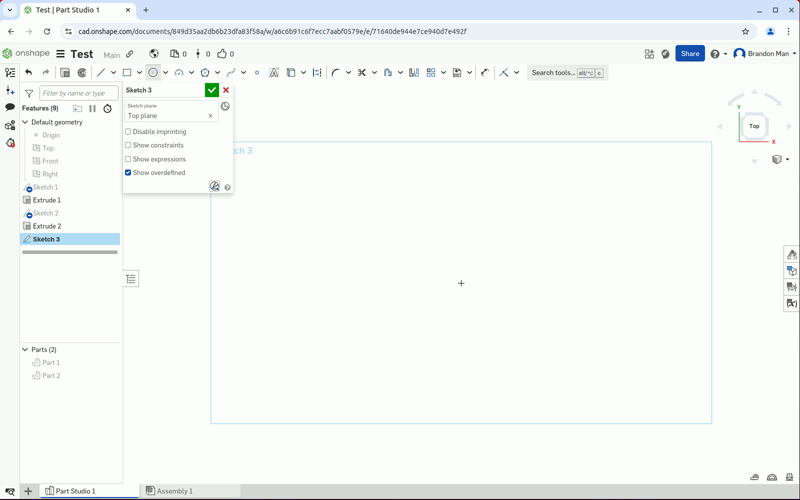
mouse_move(472, 282)
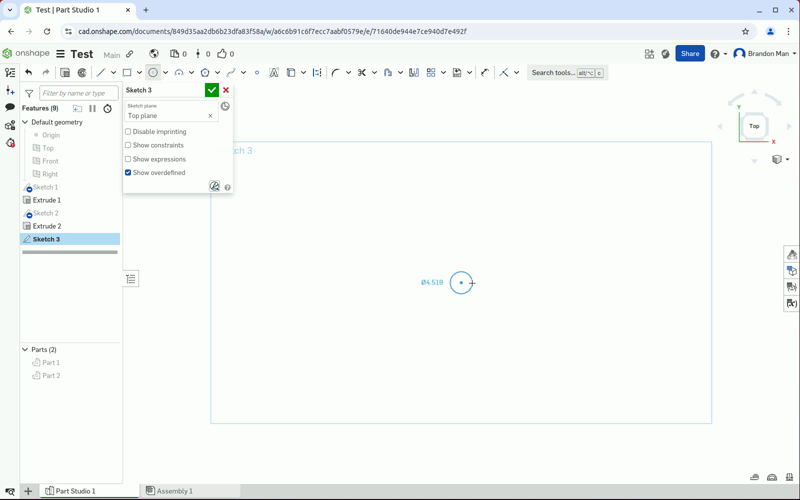
click(472, 282)
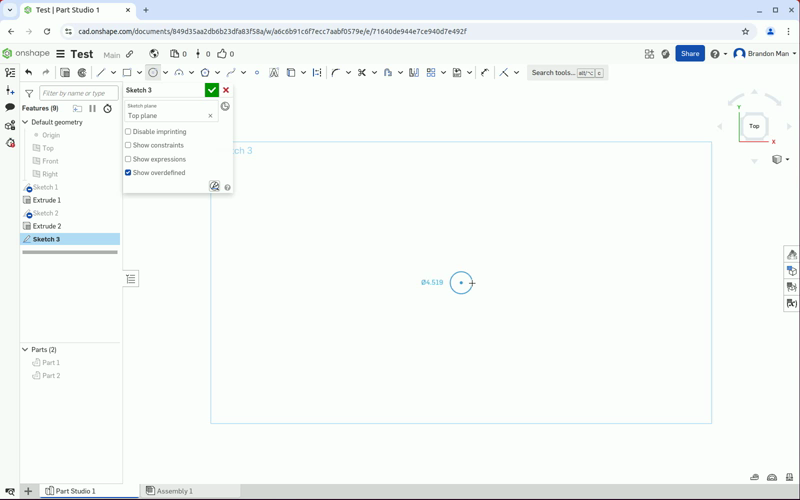
key(esc)
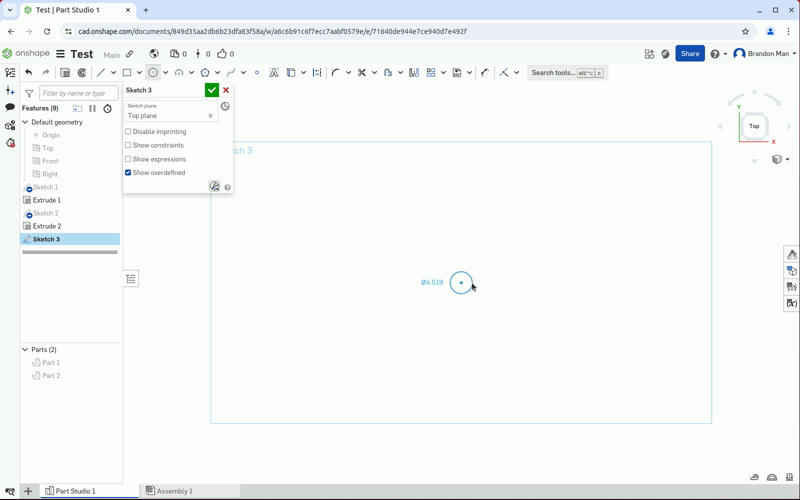
mouse_move(458, 289)
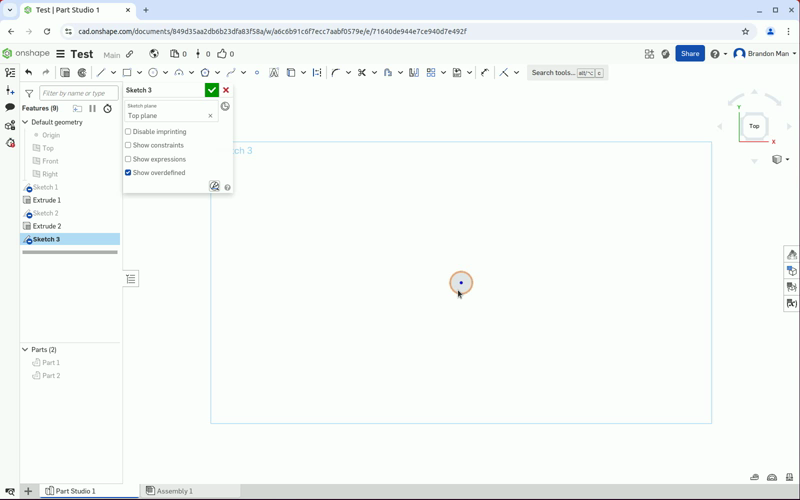
scroll(6)
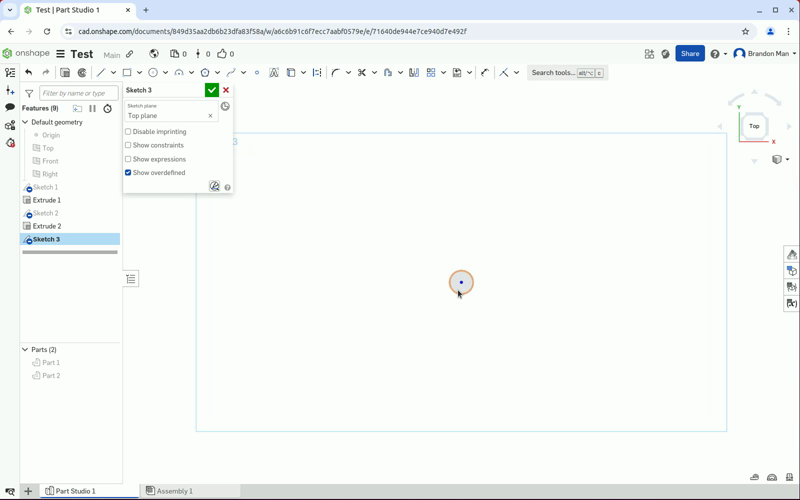
scroll(6)
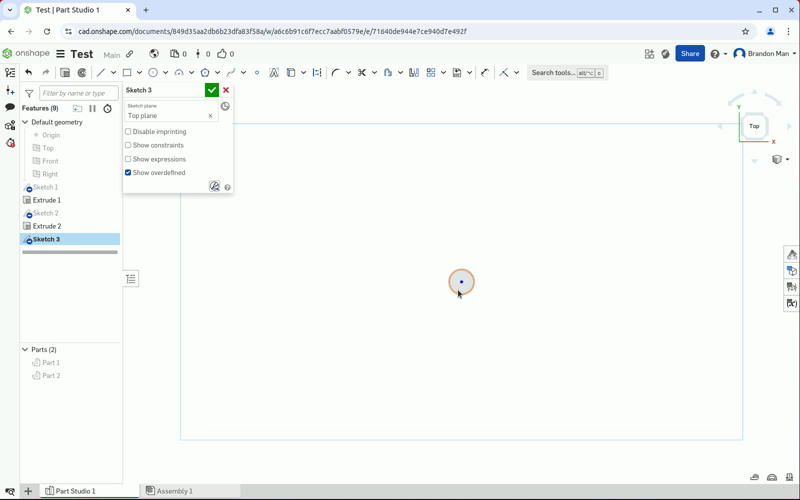
scroll(6)
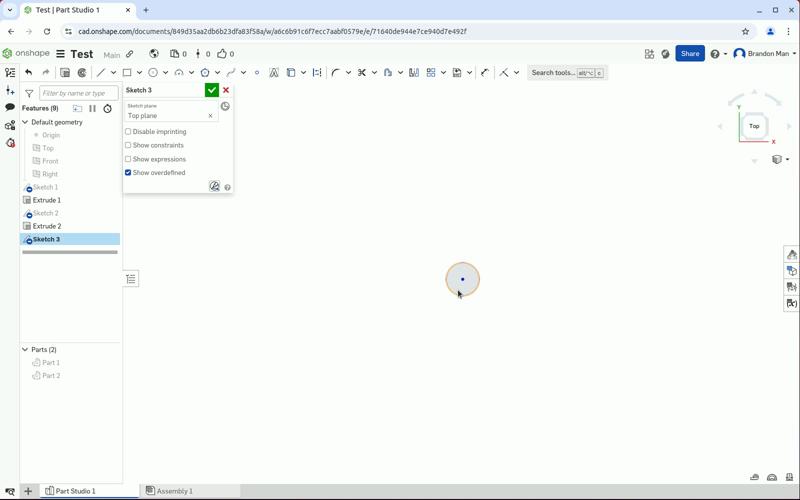
scroll(6)
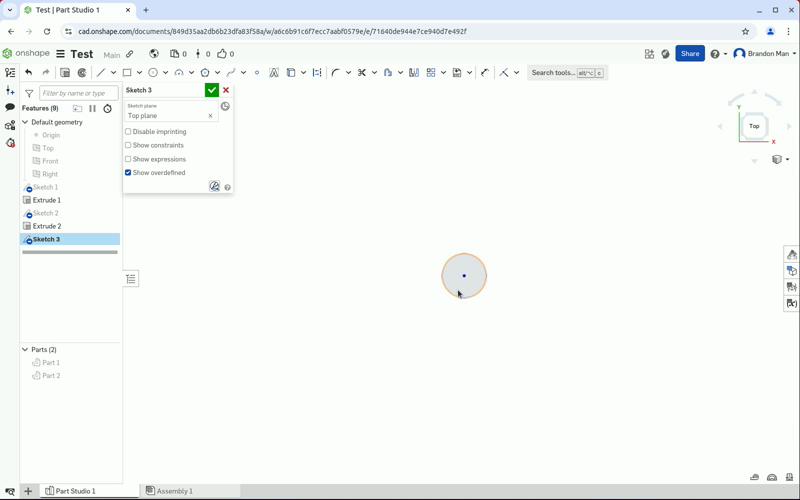
scroll(6)
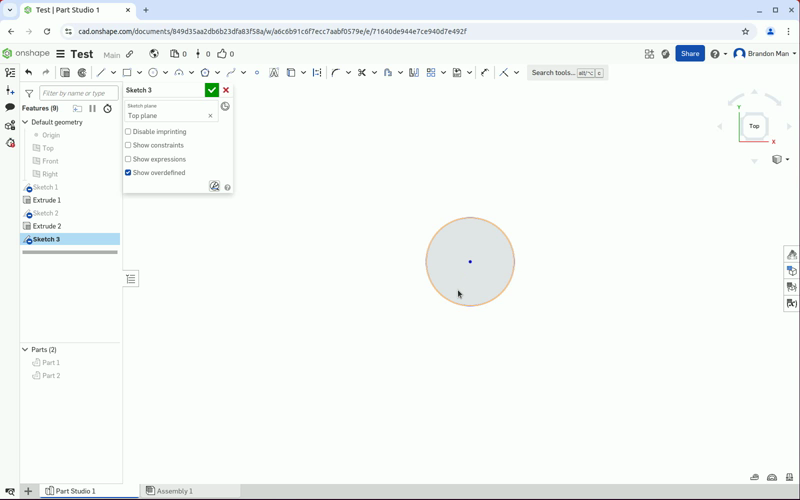
scroll(6)
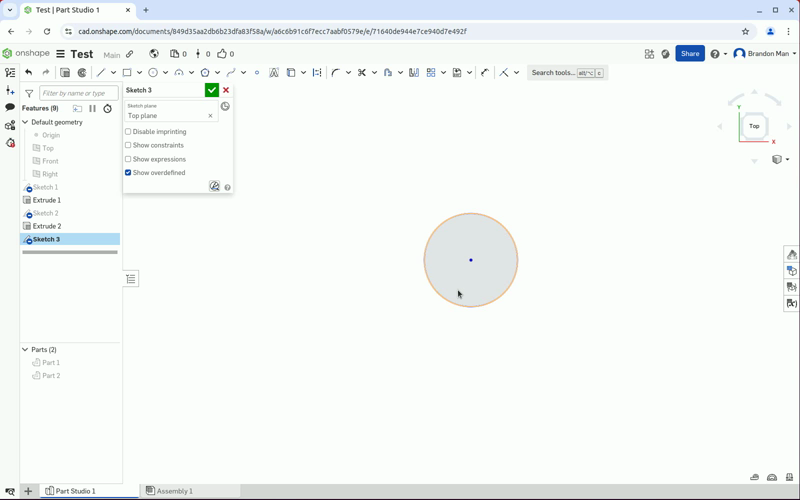
scroll(6)
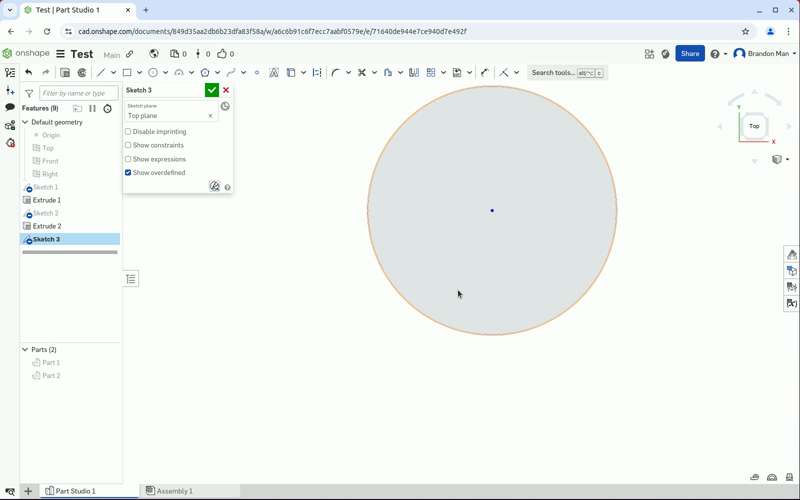
click(458, 289)
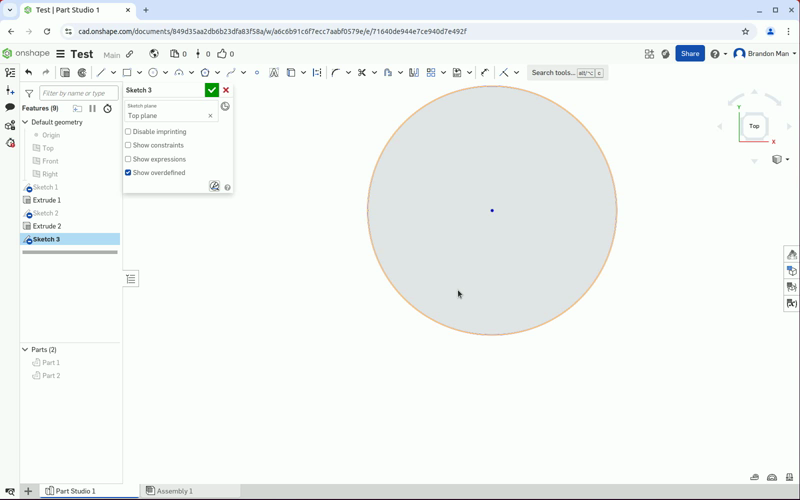
scroll(-6)
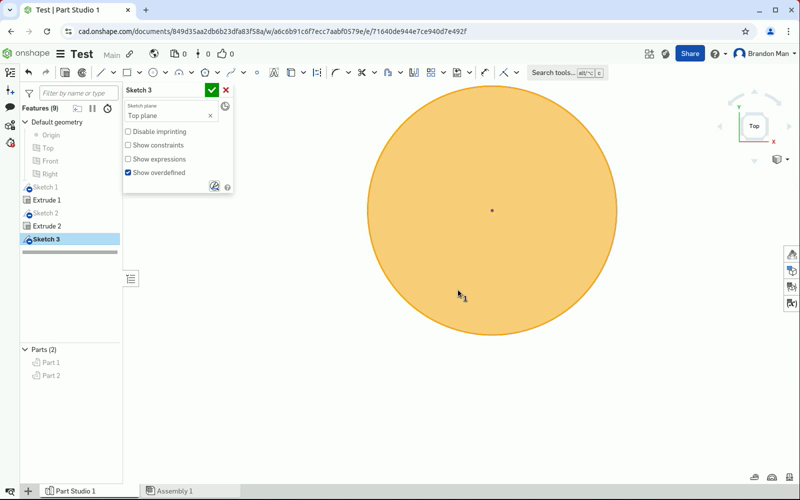
scroll(-6)
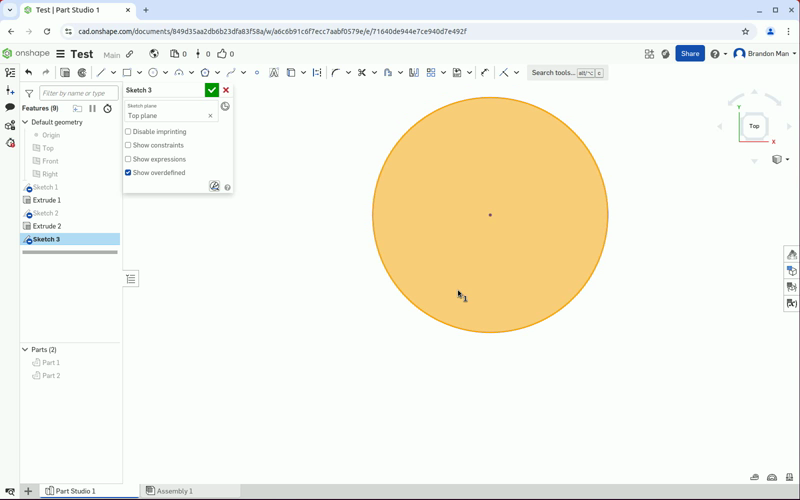
scroll(-6)
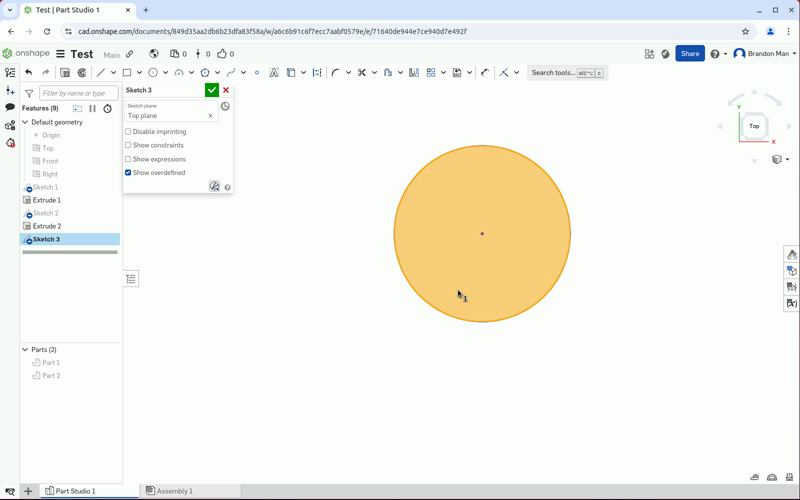
scroll(-6)
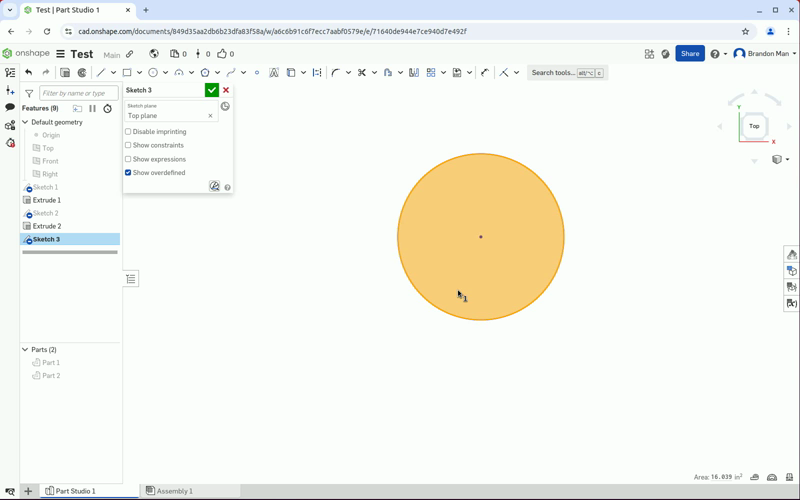
scroll(-6)
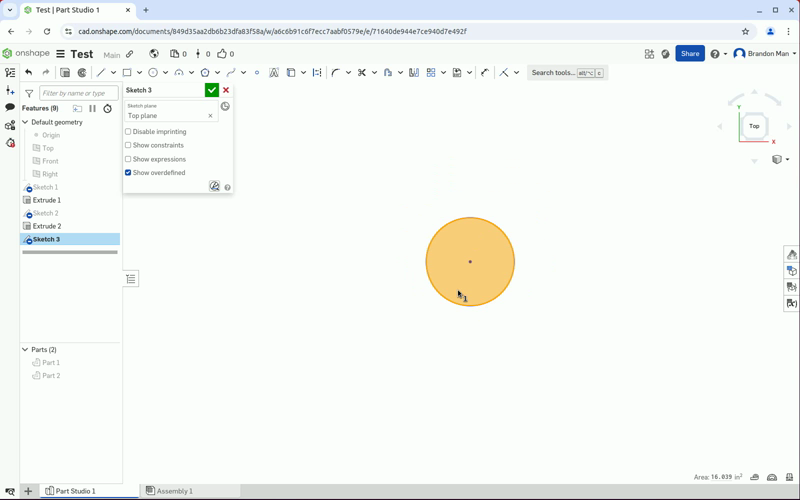
scroll(-6)
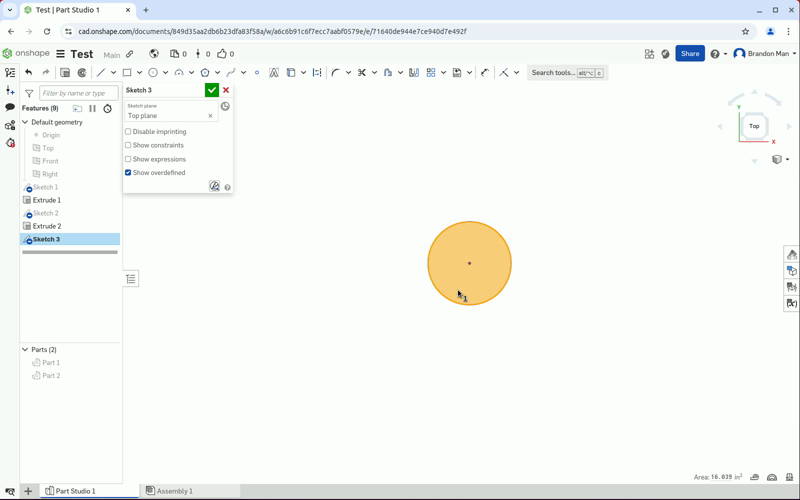
scroll(-6)
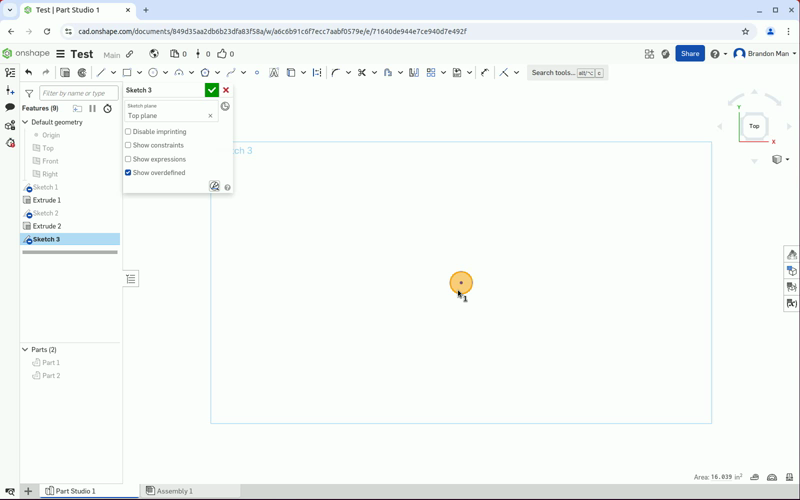
mouse_move(73, 352)
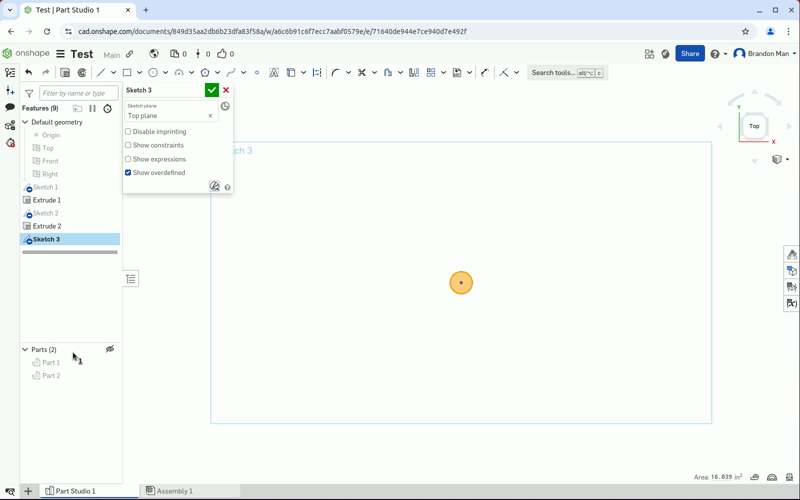
key(shift+y)
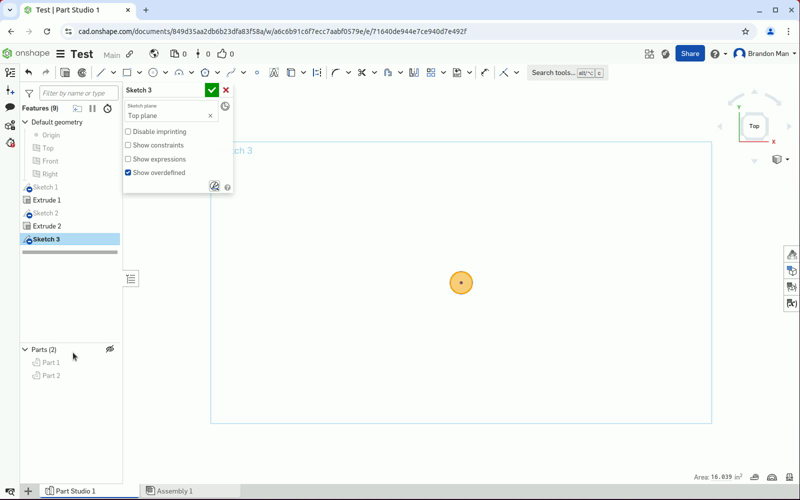
key(shift+e)
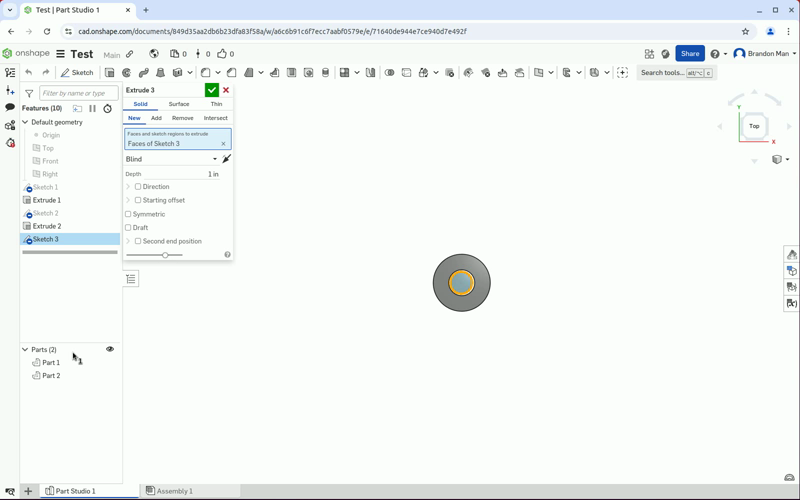
mouse_move(143, 106)
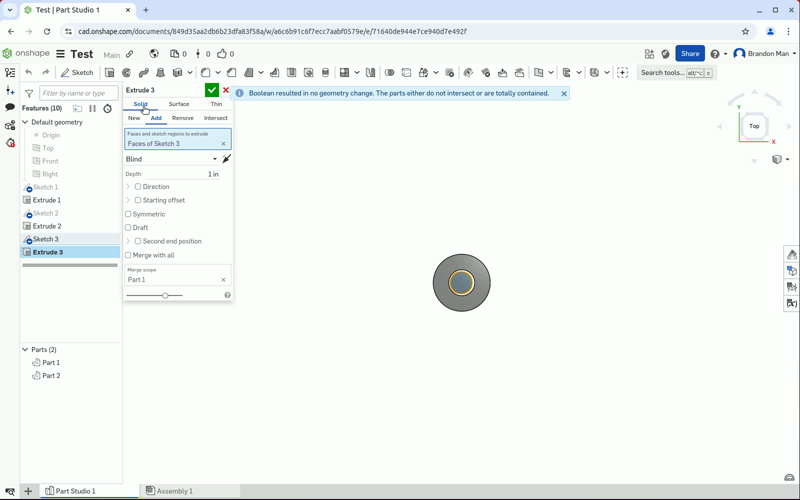
click(143, 106)
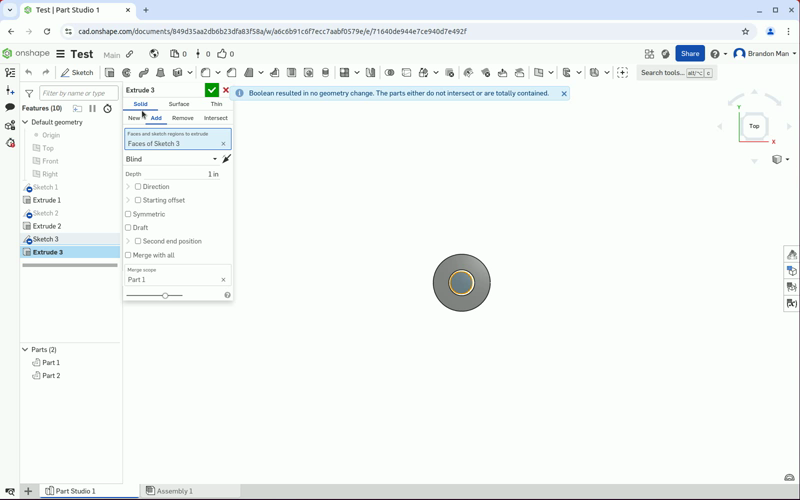
mouse_move(137, 120)
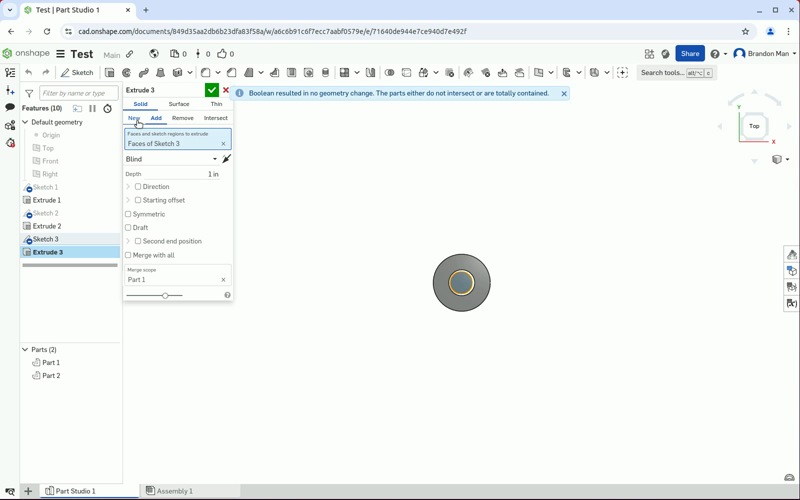
click(137, 120)
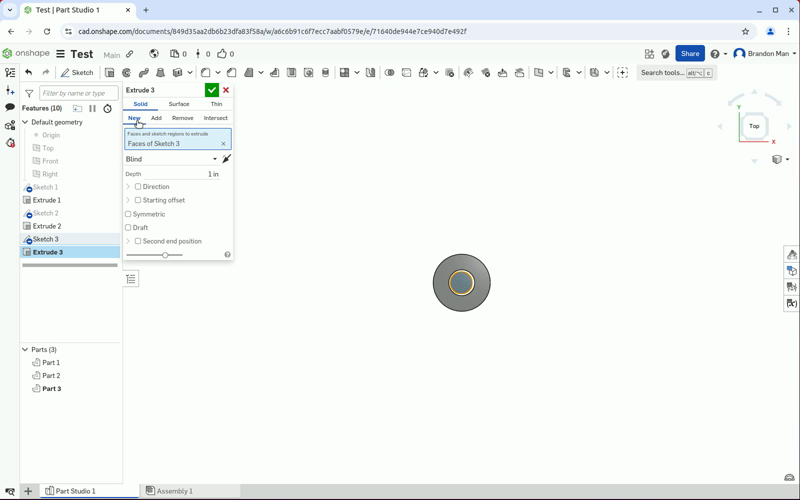
key(tab, 4)
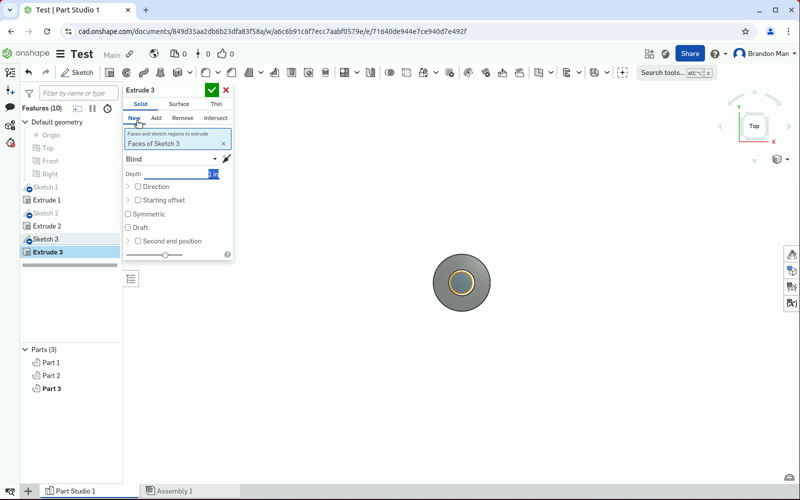
text(-1.685)
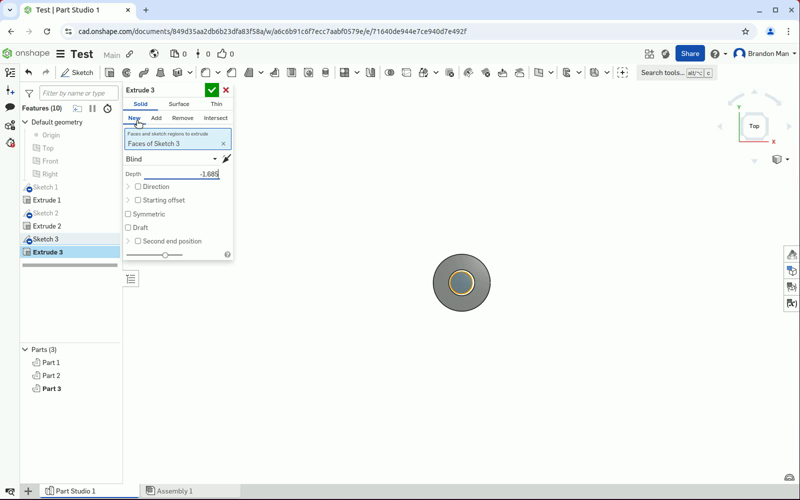
key(enter)
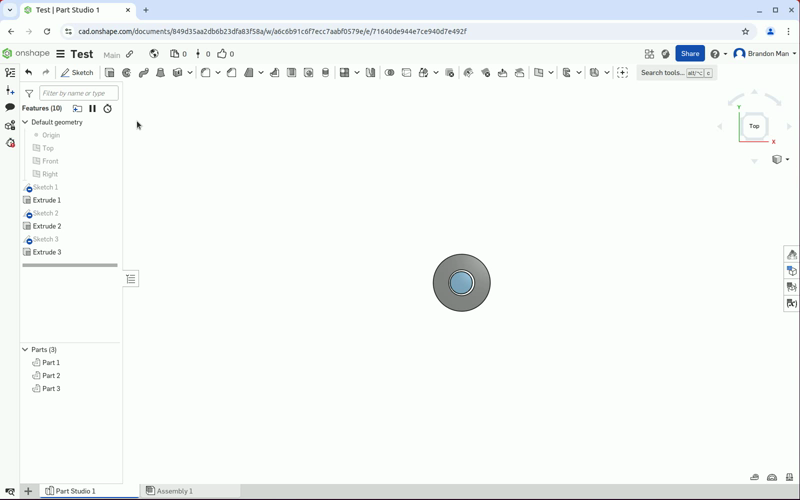
key(shift+h)
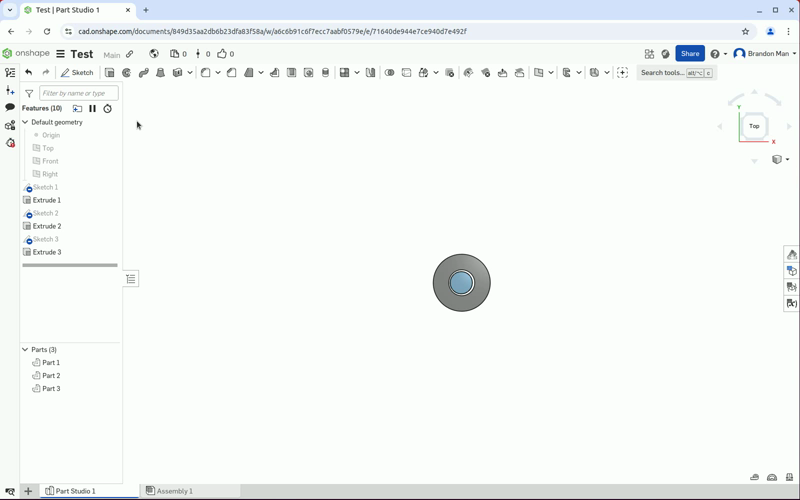
key(shift+h)
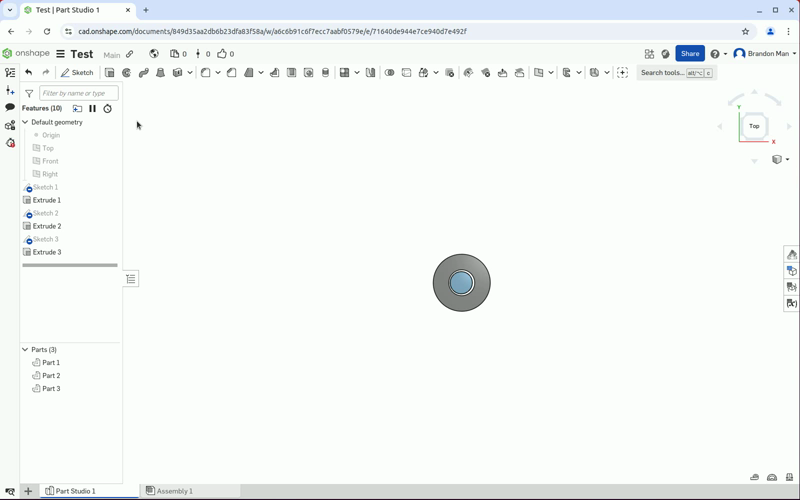
mouse_move(73, 189)
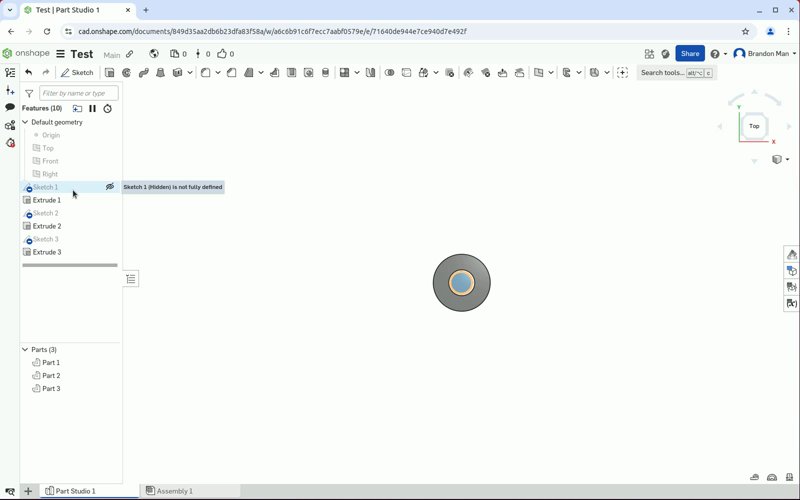
click(73, 189)
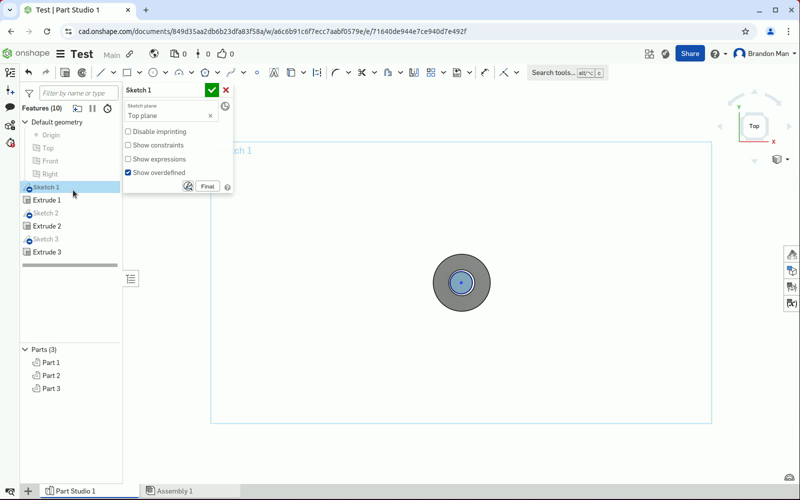
mouse_move(229, 92)
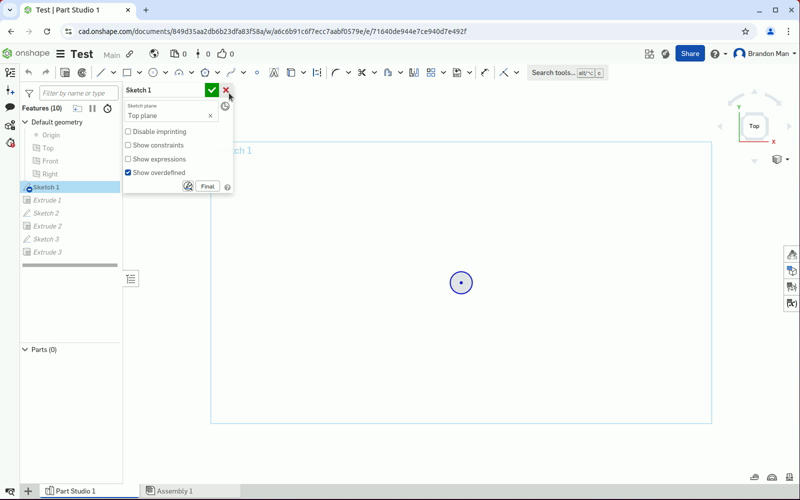
click(229, 92)
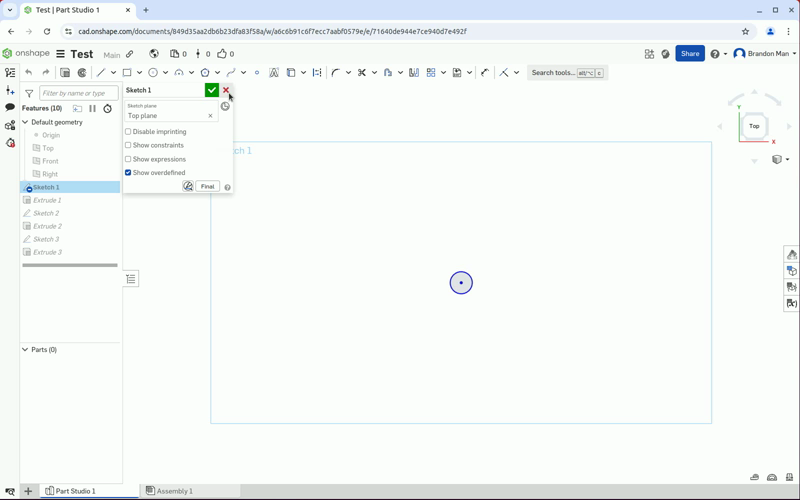
key(shift+s)
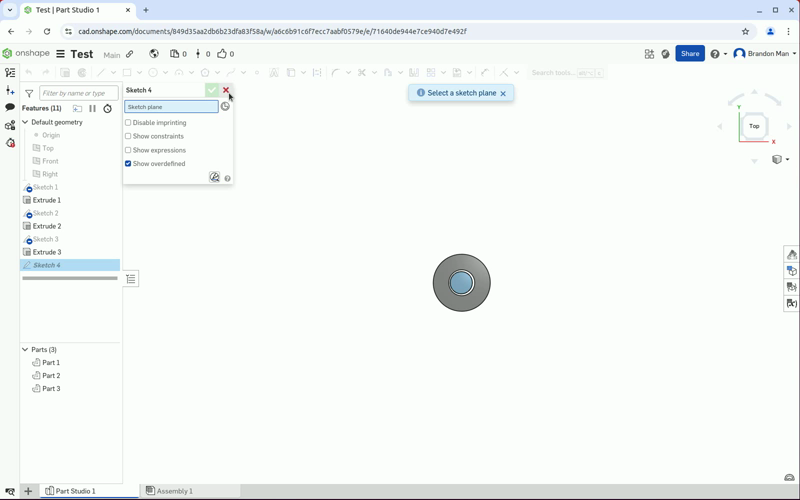
mouse_move(73, 150)
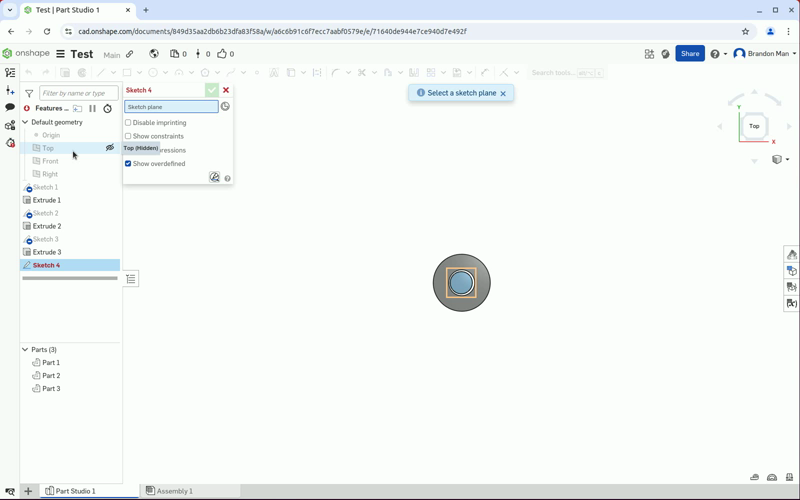
click(73, 150)
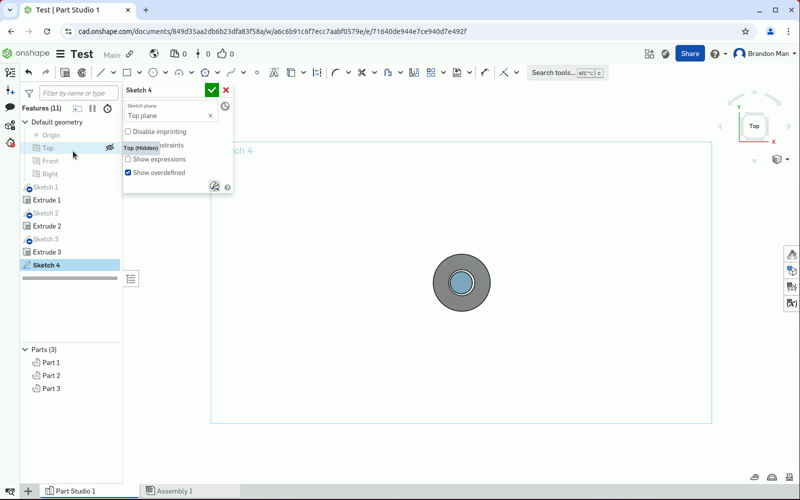
mouse_move(73, 352)
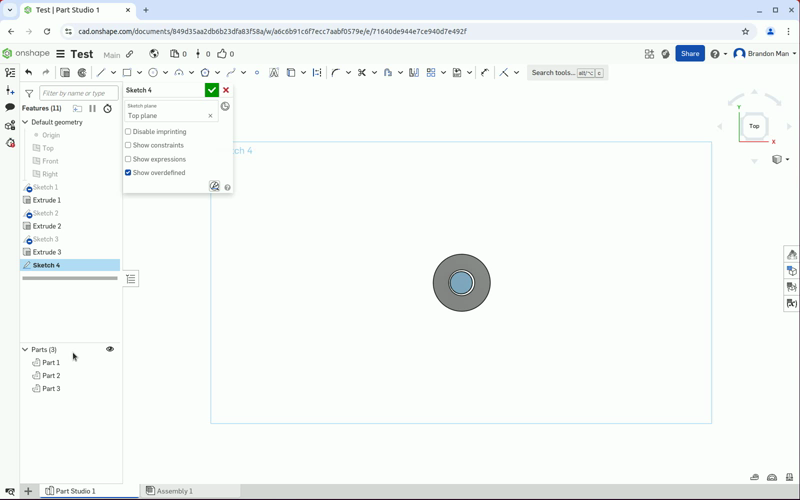
key(y)
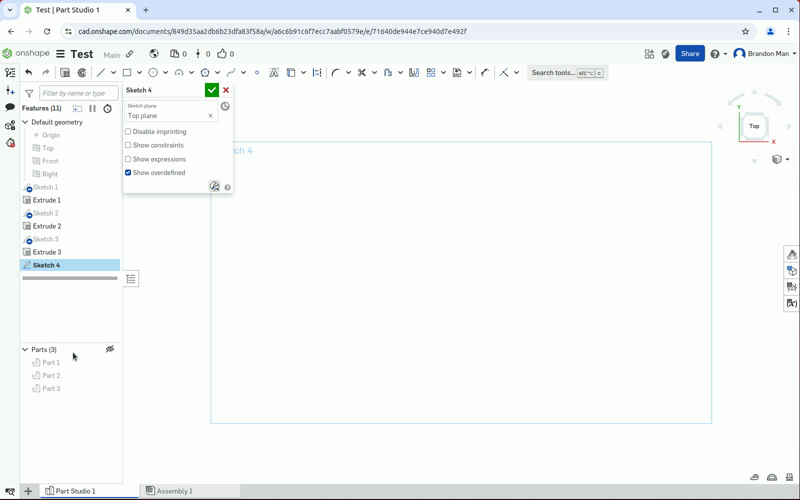
key(c)
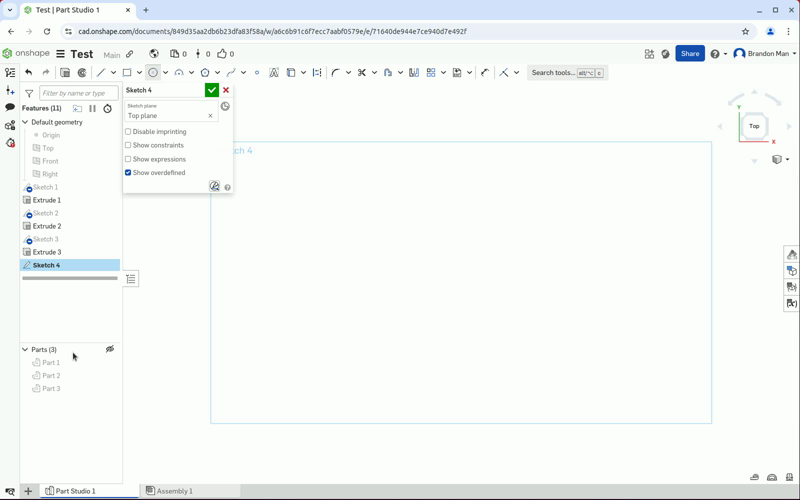
key_down(shift)
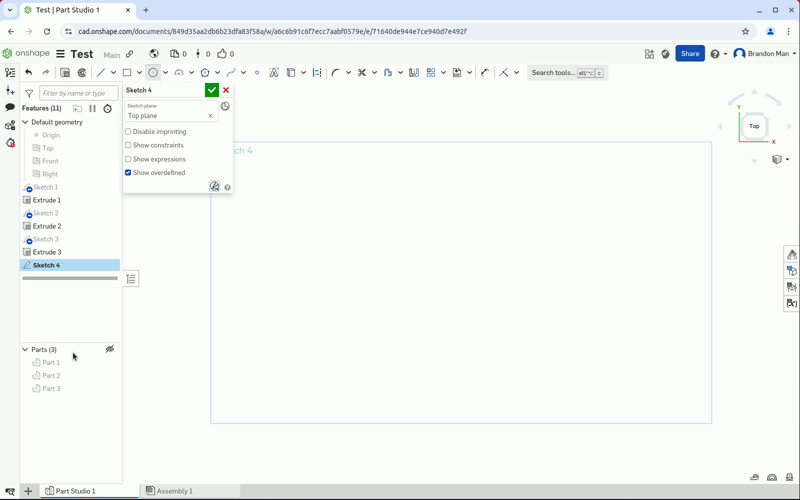
mouse_move(461, 282)
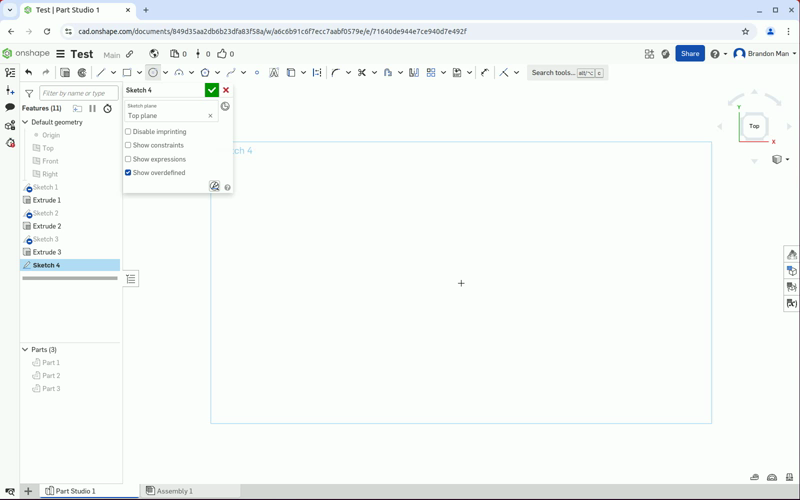
click(461, 282)
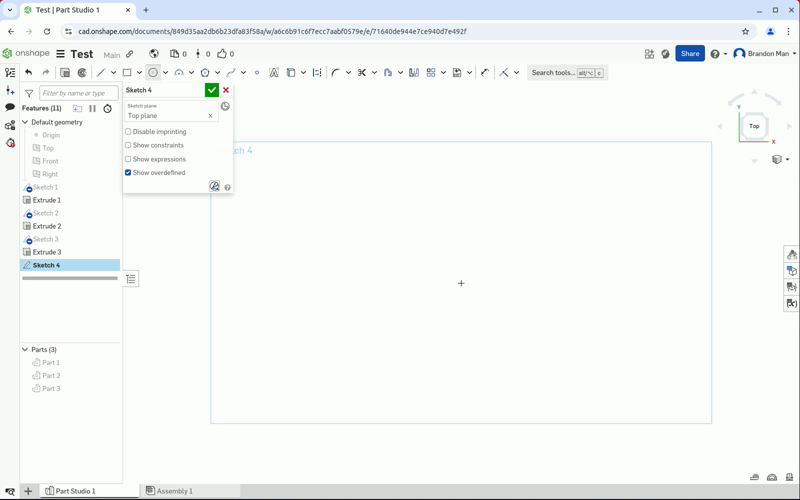
key_up(shift)
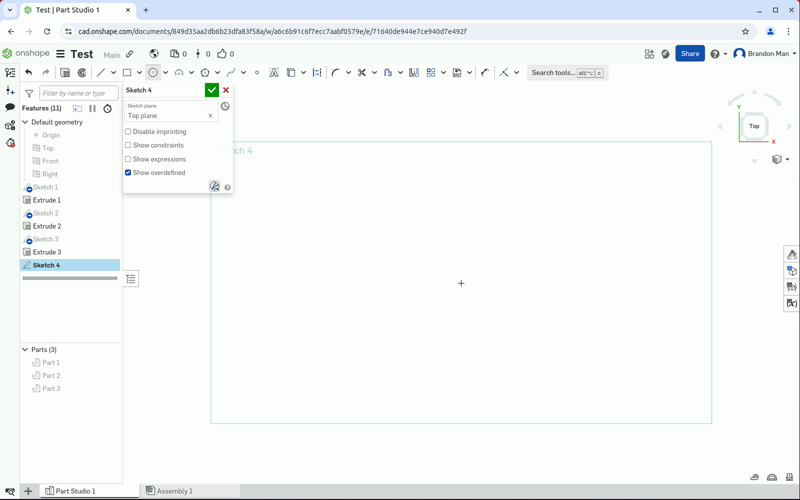
mouse_move(474, 282)
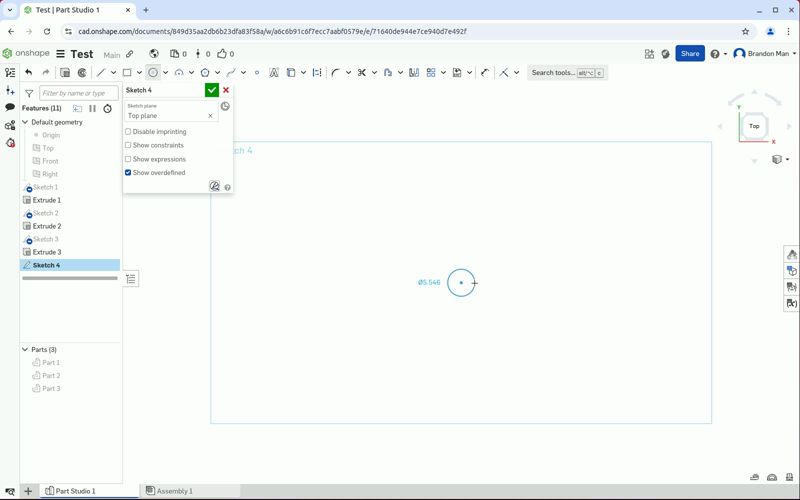
click(474, 282)
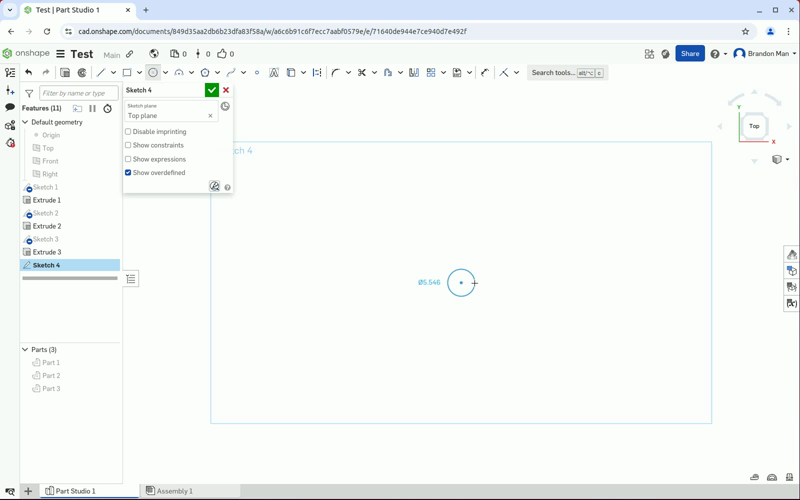
key(esc)
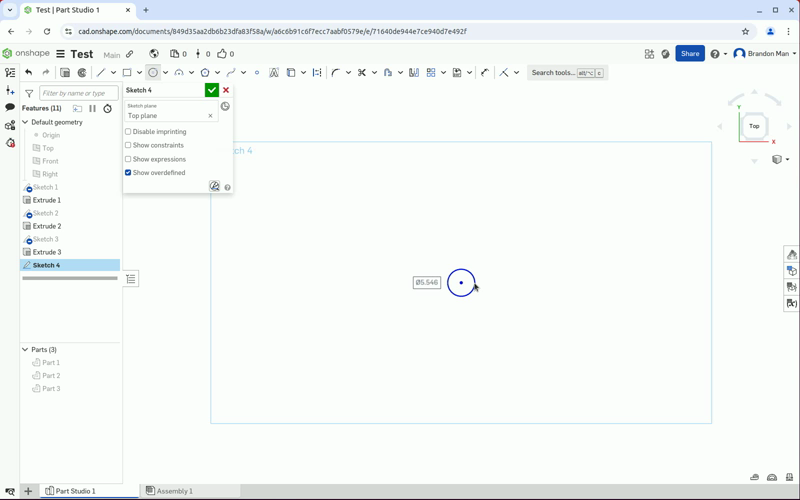
key(c)
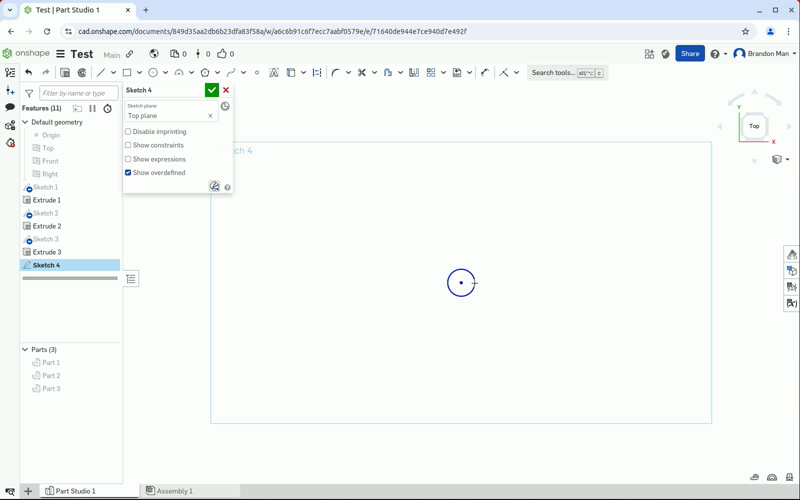
key_down(shift)
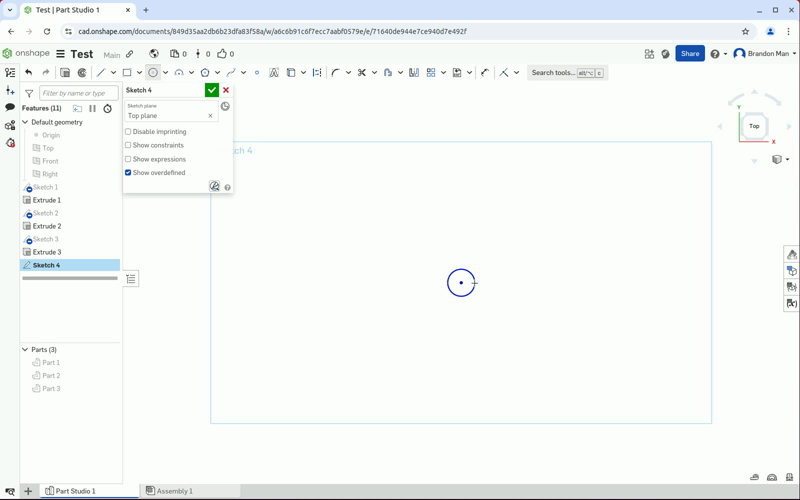
mouse_move(461, 282)
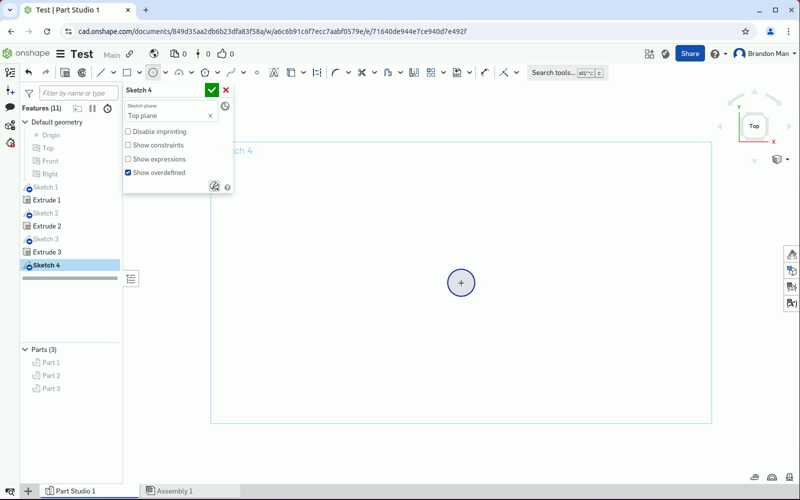
click(461, 282)
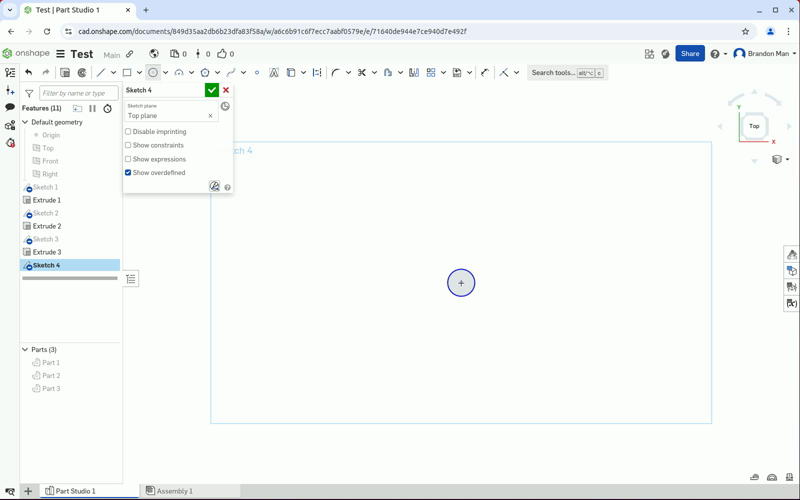
key_up(shift)
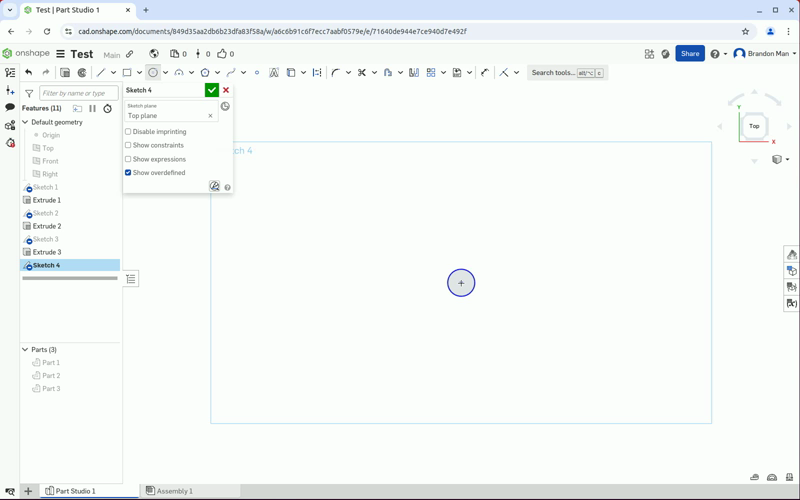
mouse_move(472, 282)
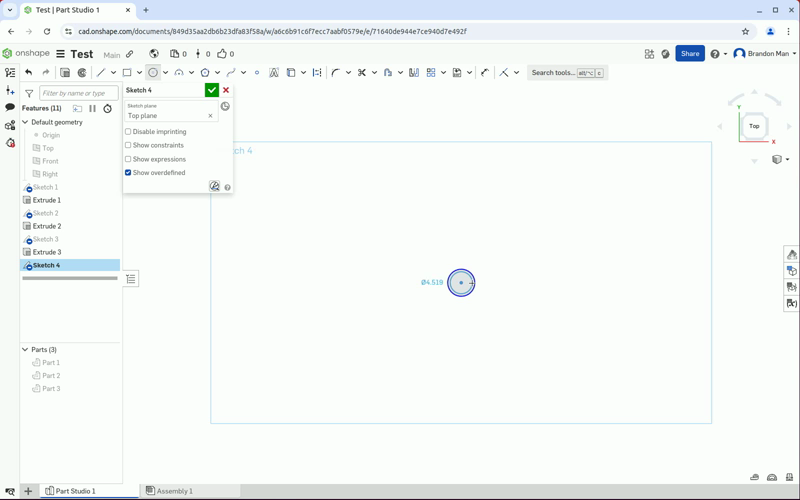
scroll(6)
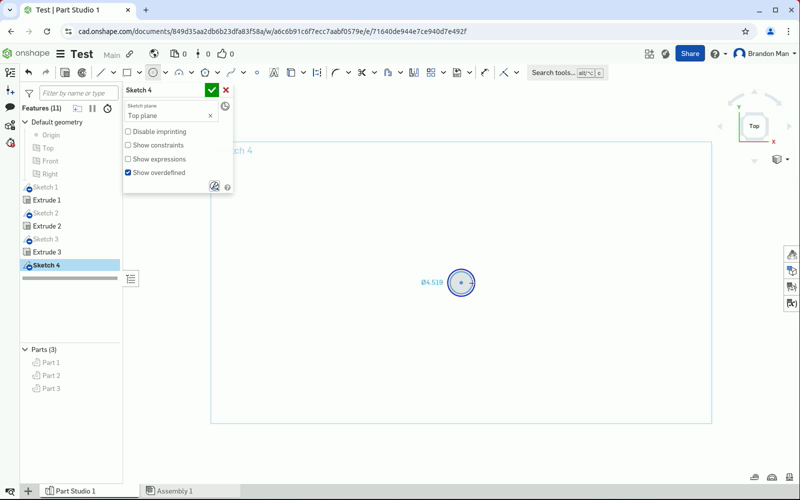
scroll(6)
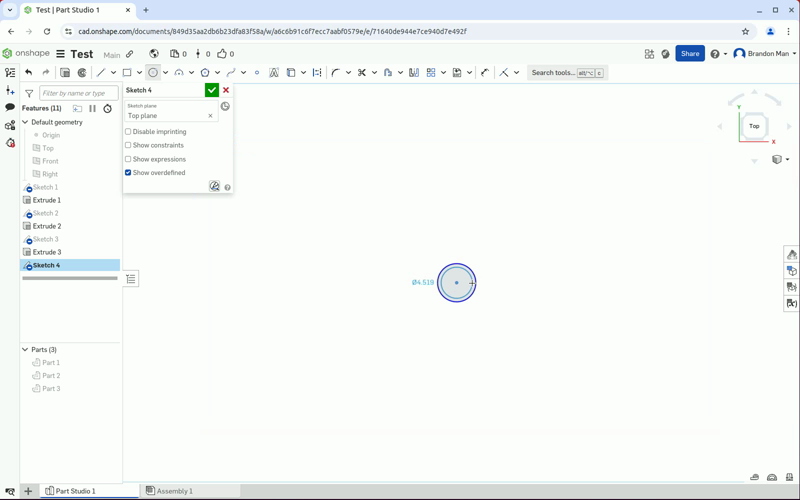
scroll(6)
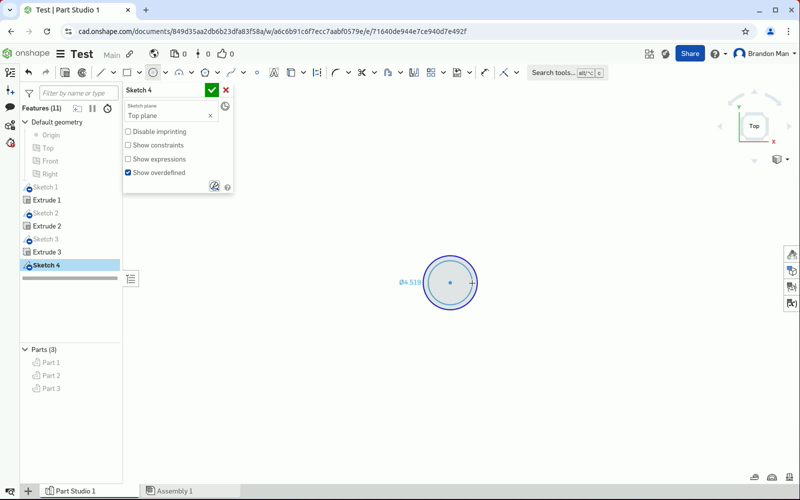
scroll(6)
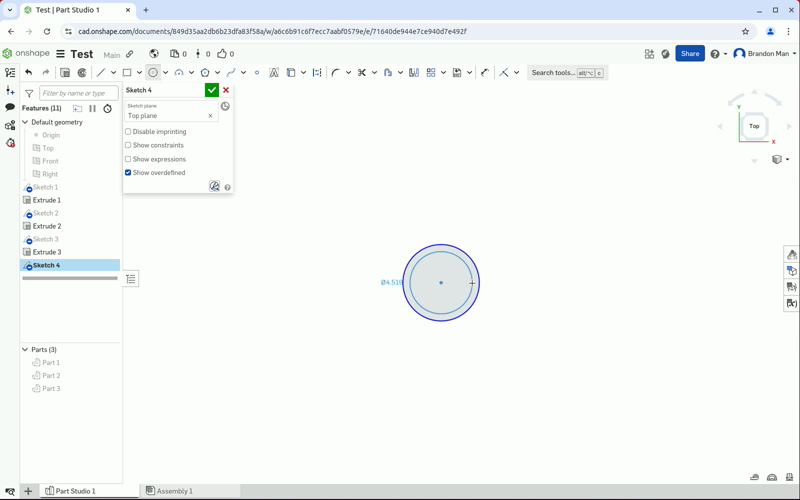
scroll(6)
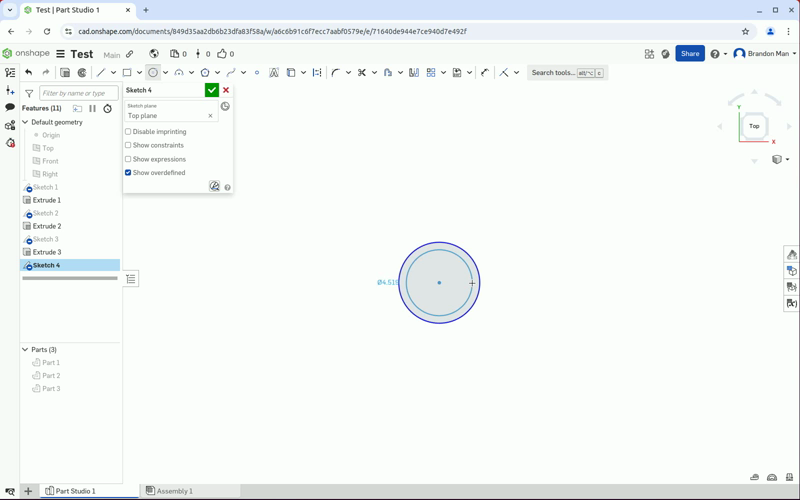
scroll(6)
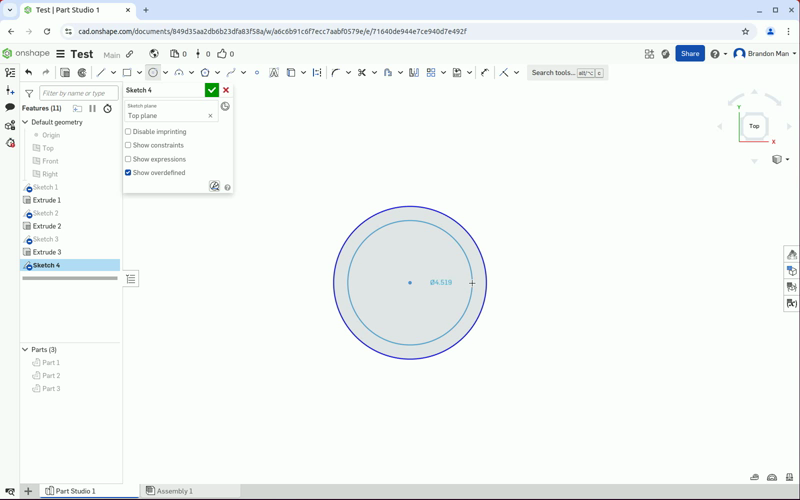
scroll(6)
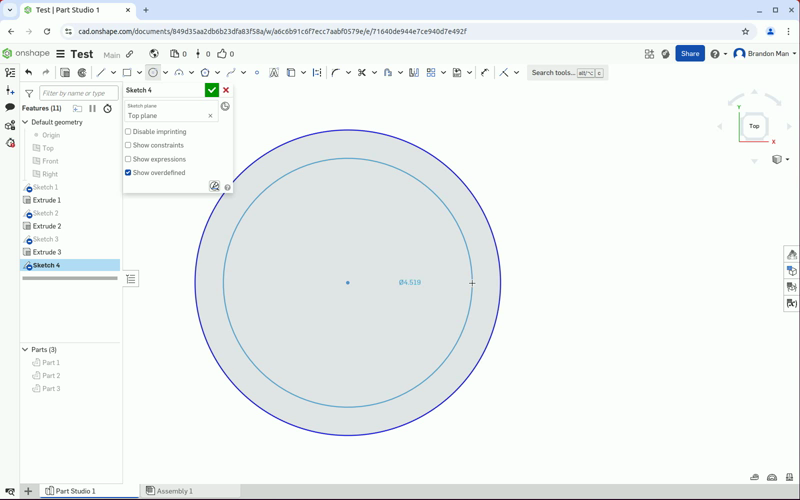
click(472, 282)
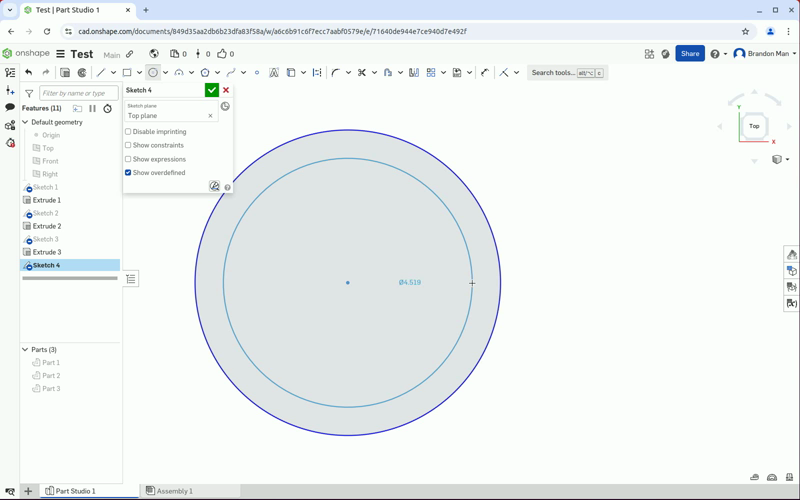
scroll(-6)
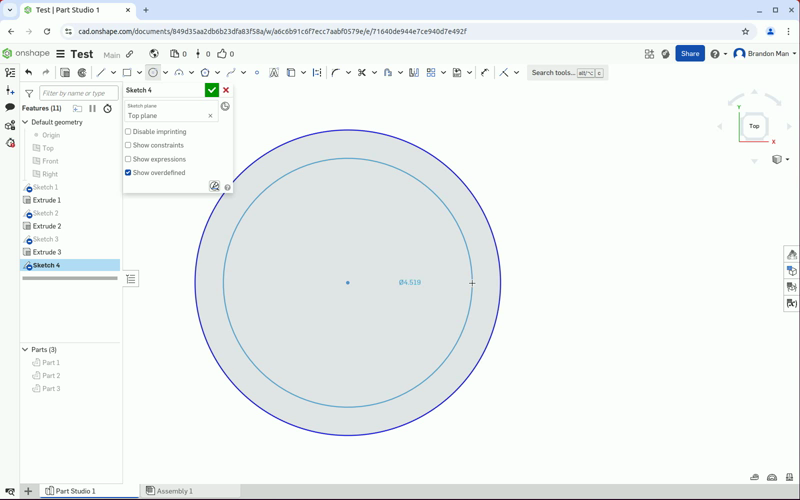
scroll(-6)
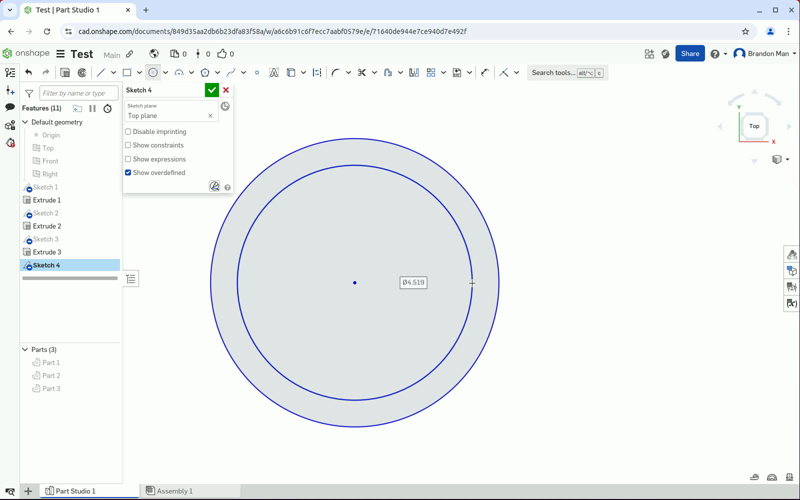
scroll(-6)
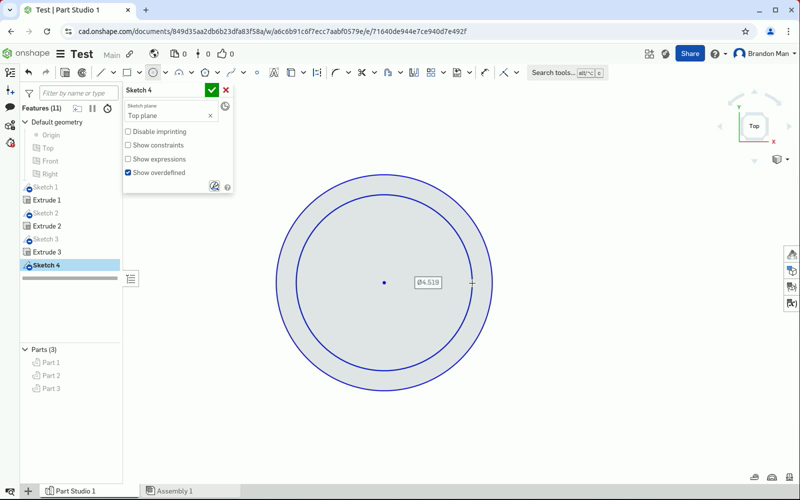
scroll(-6)
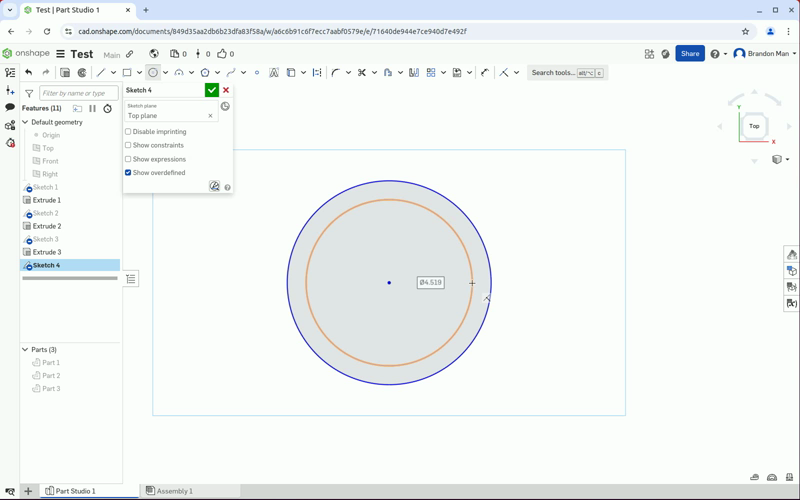
scroll(-6)
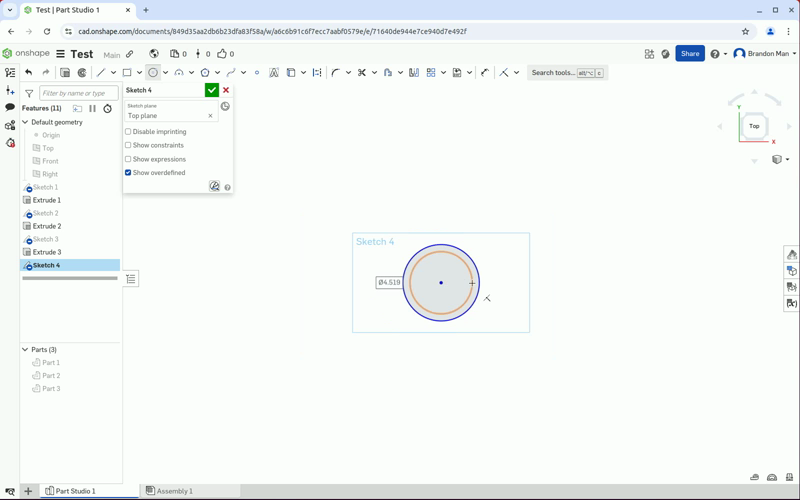
scroll(-6)
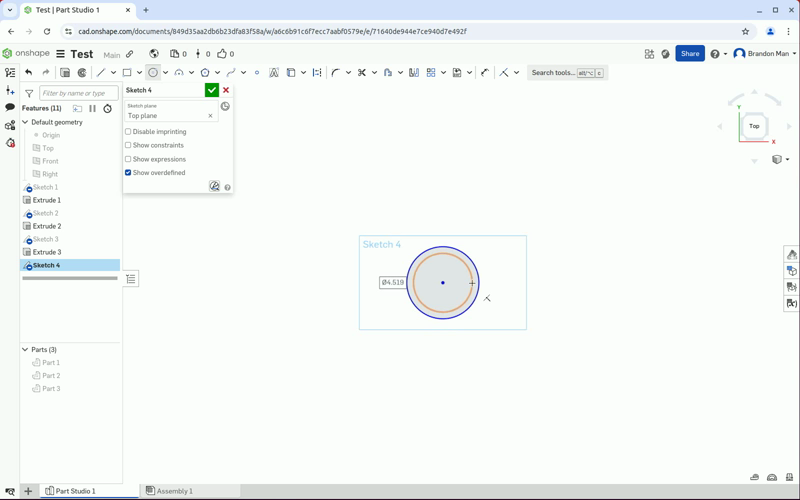
scroll(-6)
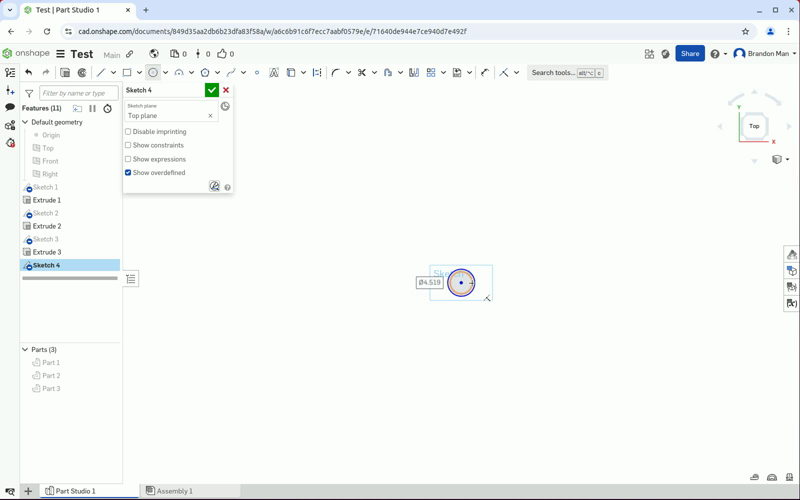
key(esc)
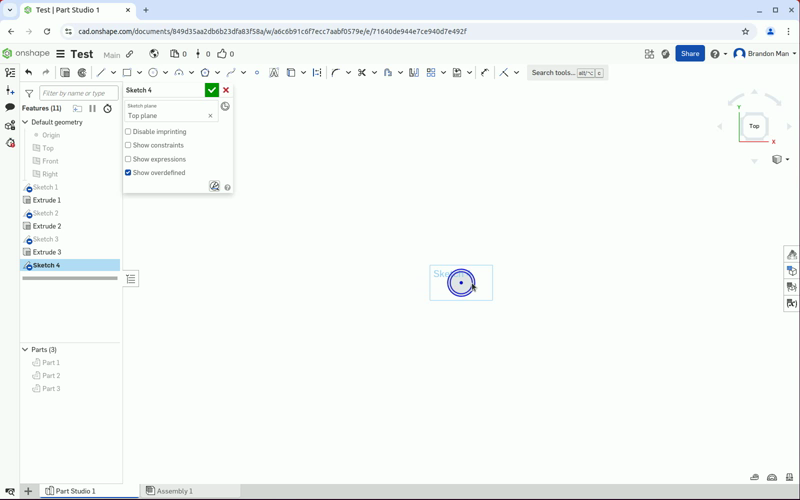
mouse_move(459, 295)
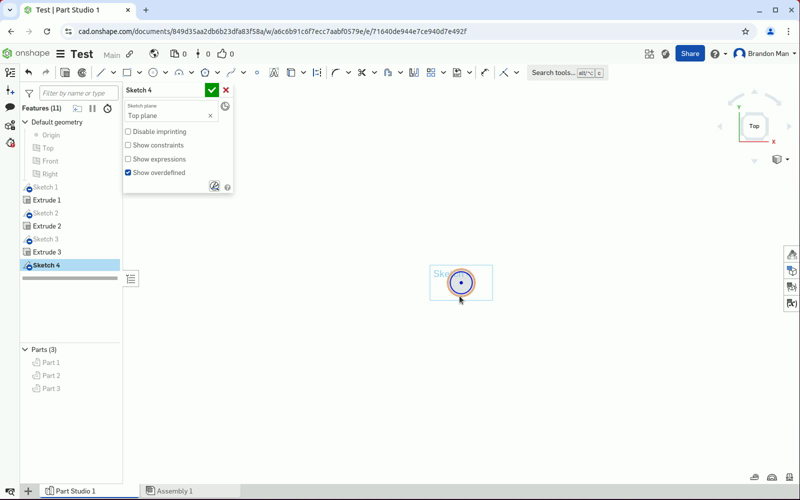
scroll(6)
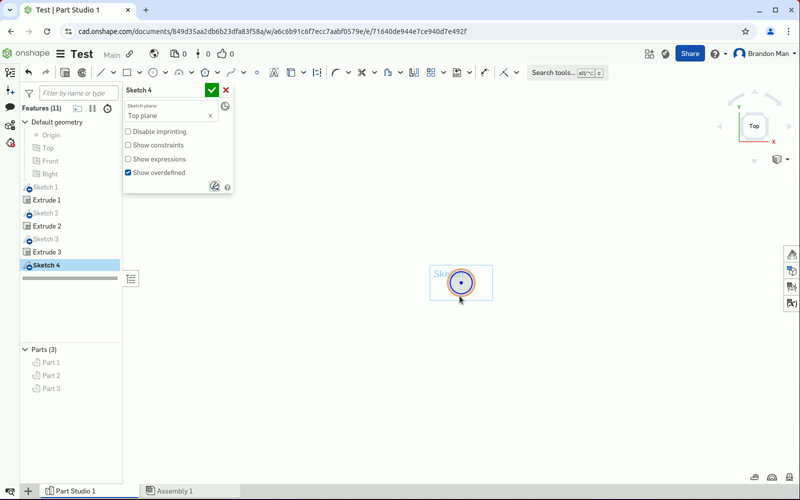
scroll(6)
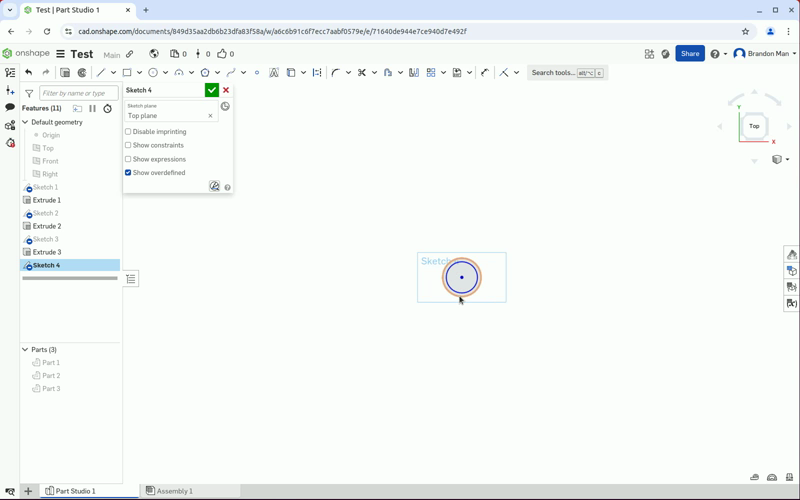
scroll(6)
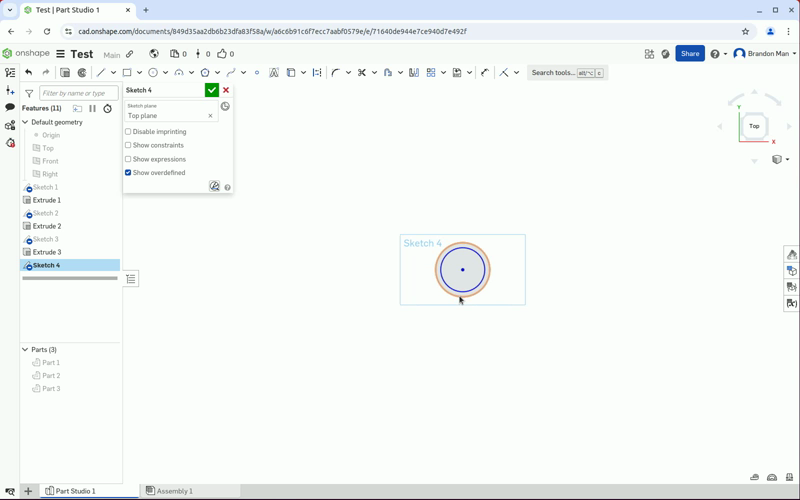
scroll(6)
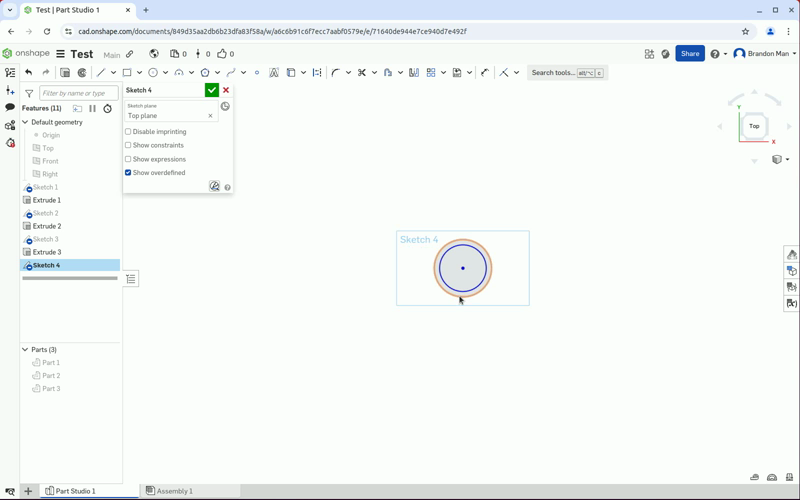
scroll(6)
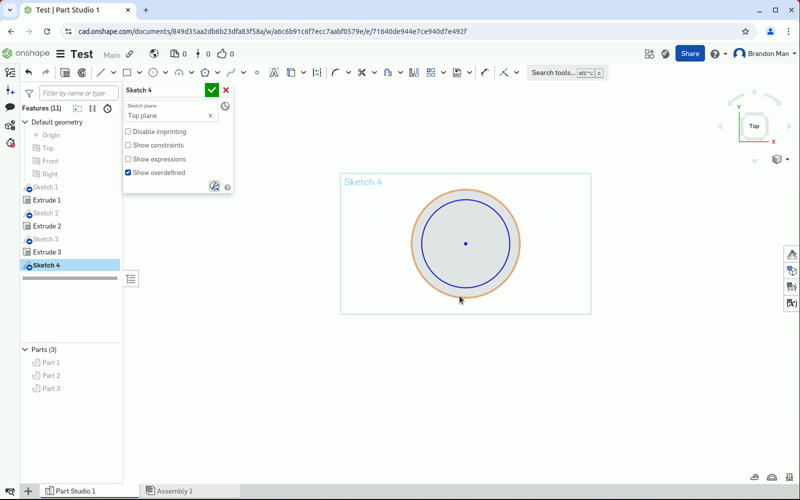
scroll(6)
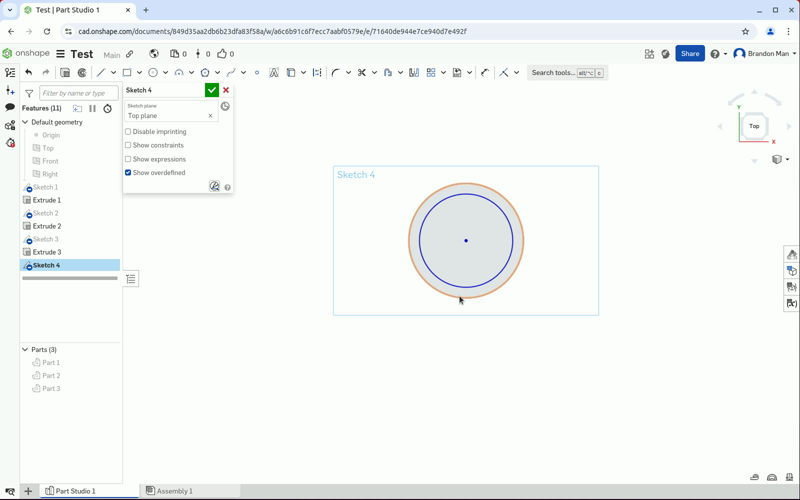
scroll(6)
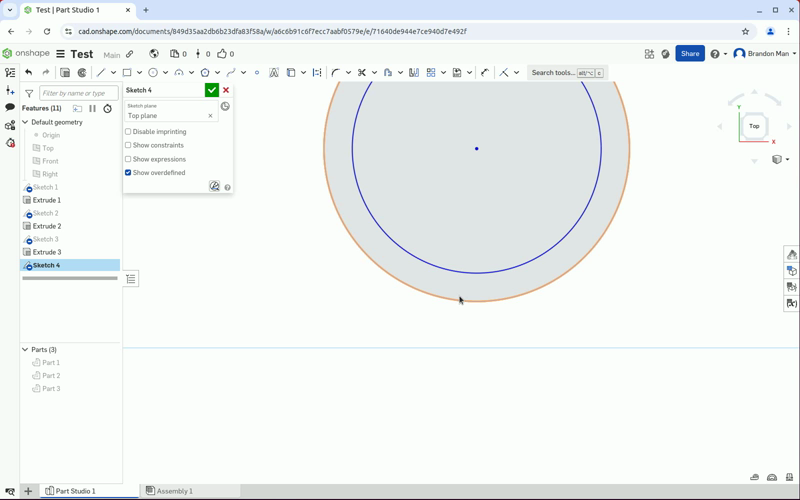
click(459, 295)
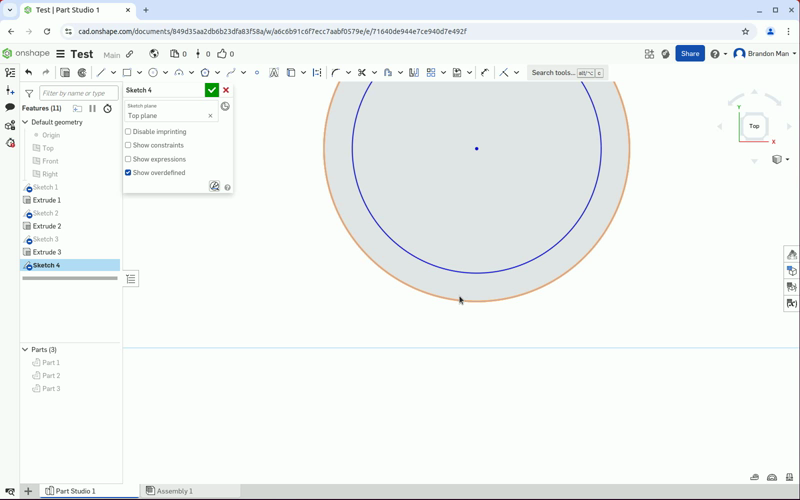
scroll(-6)
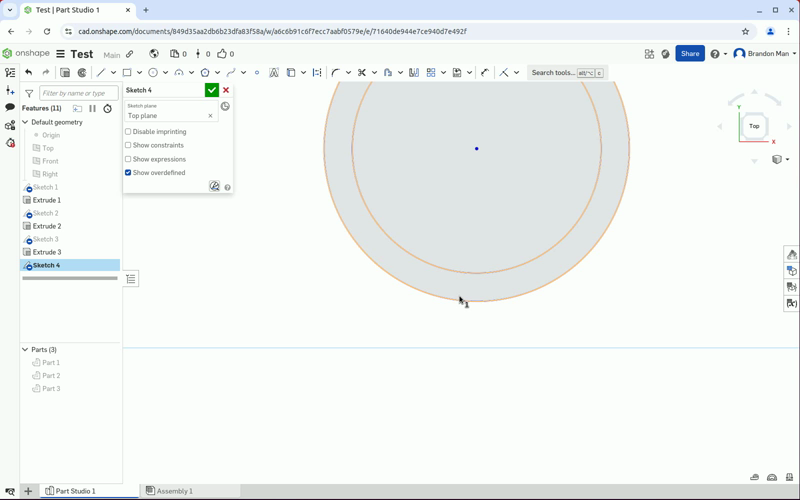
scroll(-6)
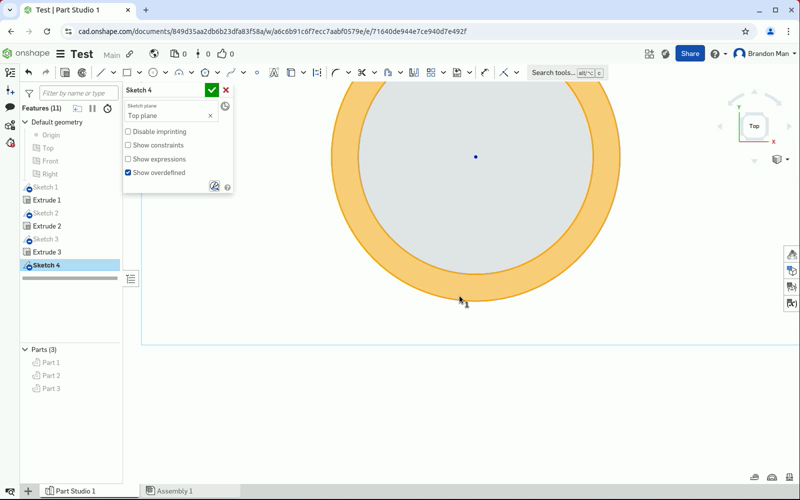
scroll(-6)
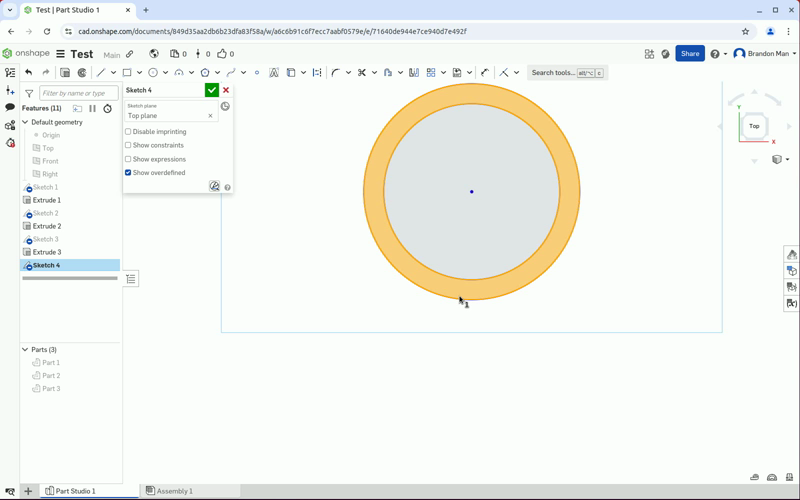
scroll(-6)
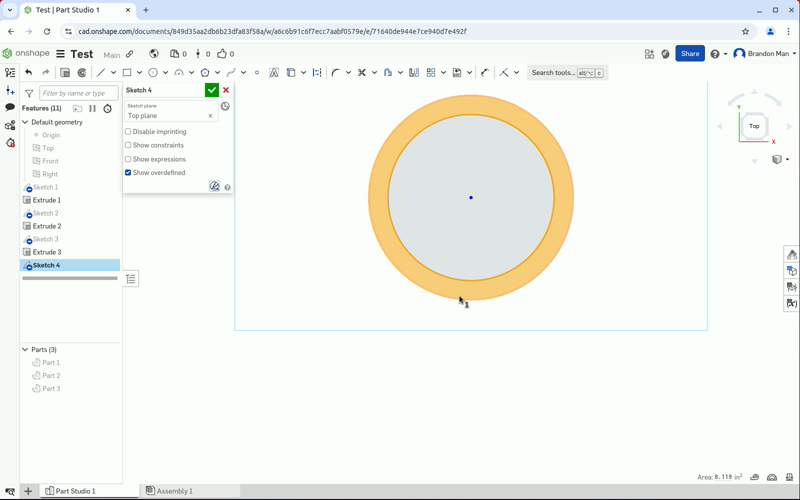
scroll(-6)
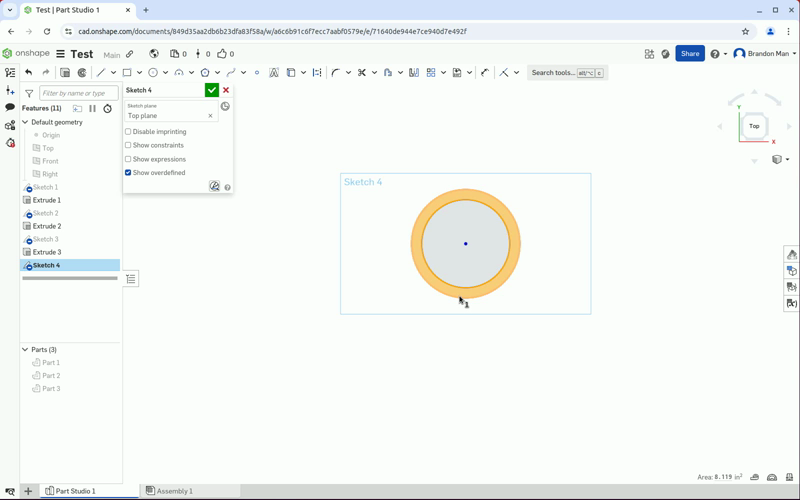
scroll(-6)
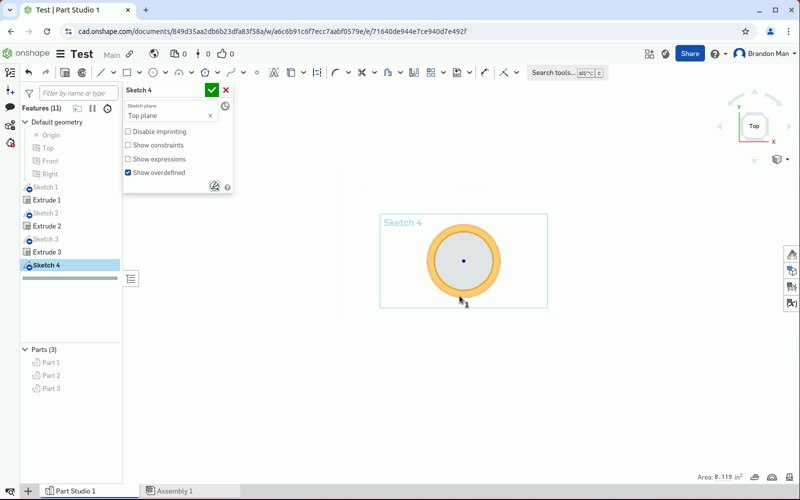
scroll(-6)
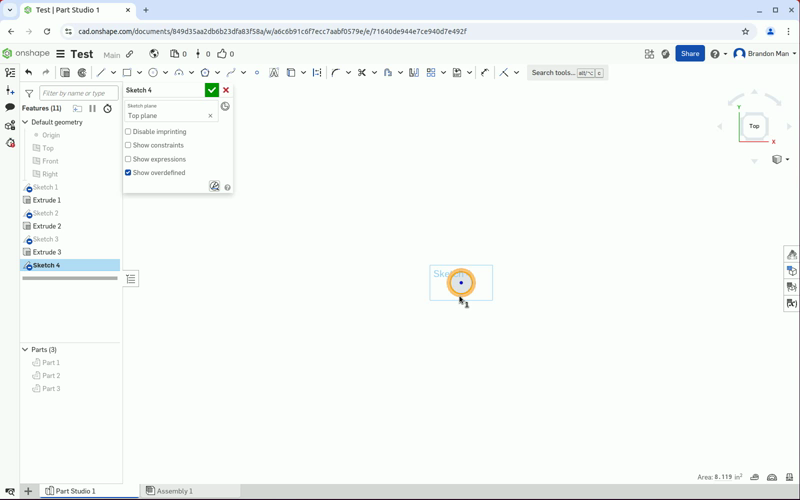
mouse_move(73, 352)
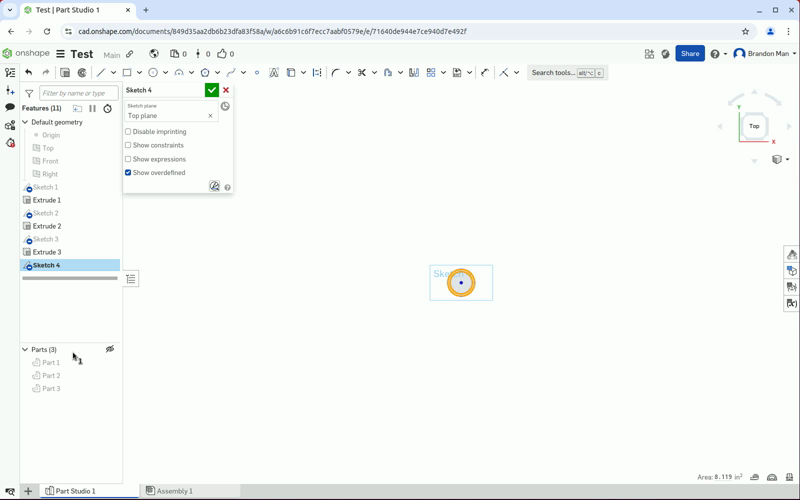
key(shift+y)
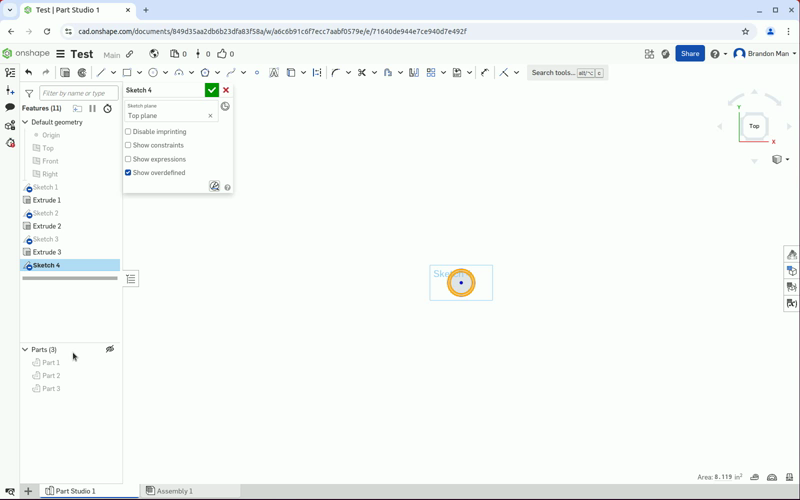
key(shift+e)
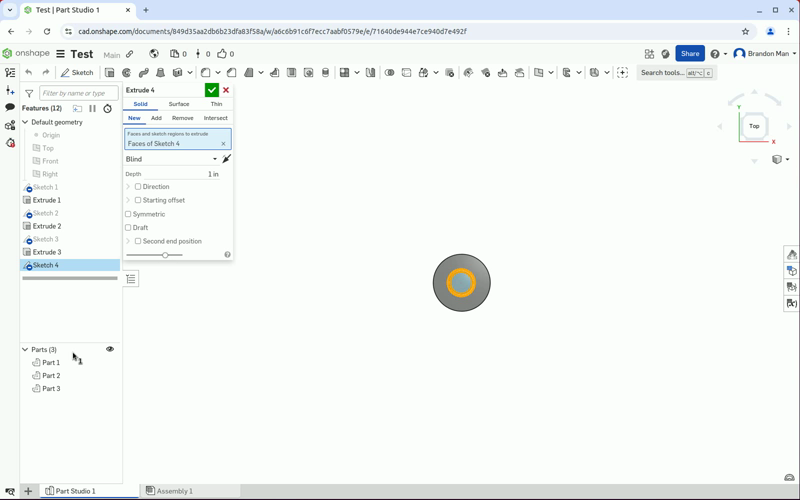
mouse_move(143, 106)
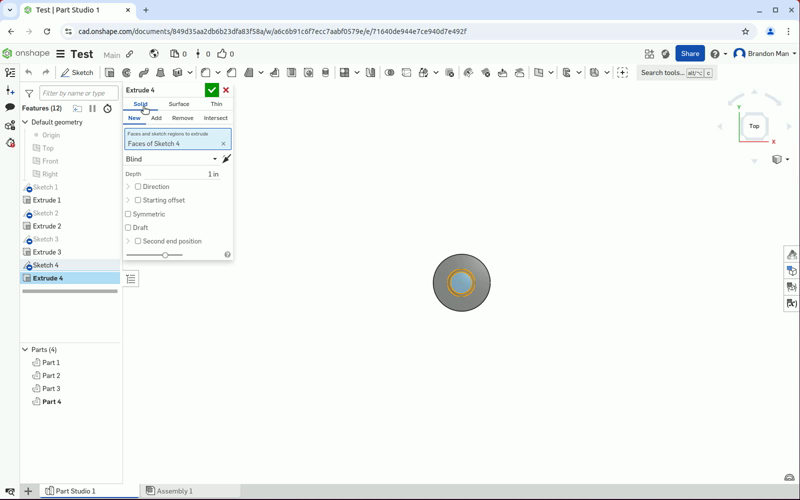
click(143, 106)
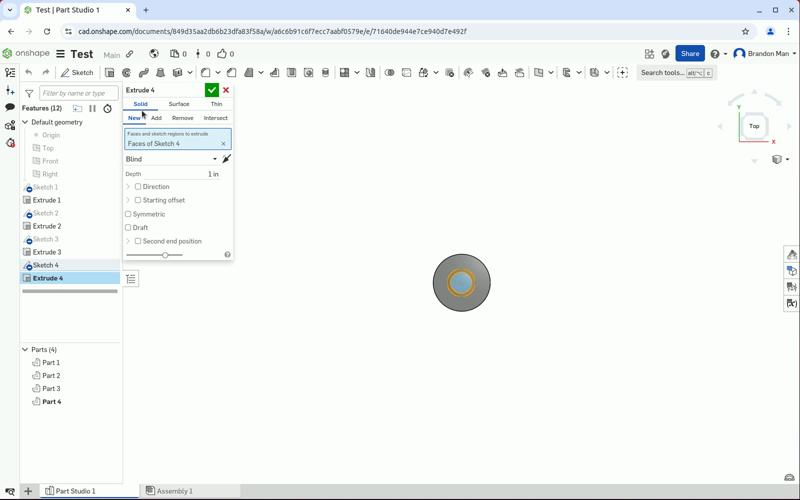
mouse_move(137, 120)
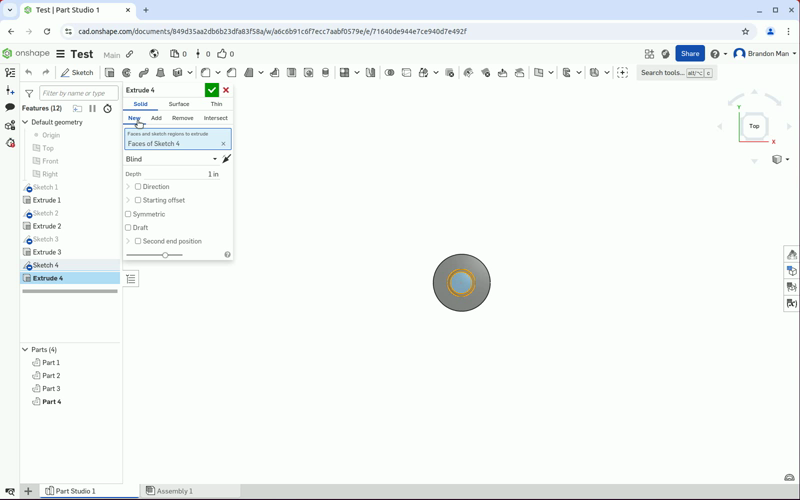
click(137, 120)
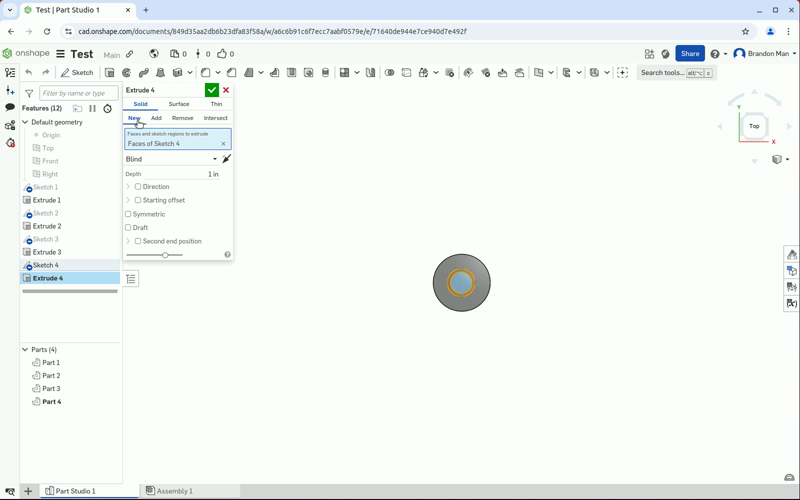
key(tab, 4)
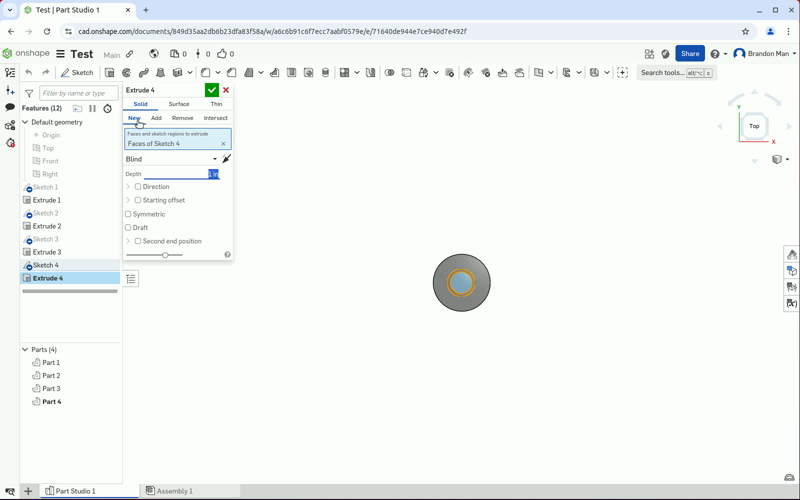
text(-1.685)
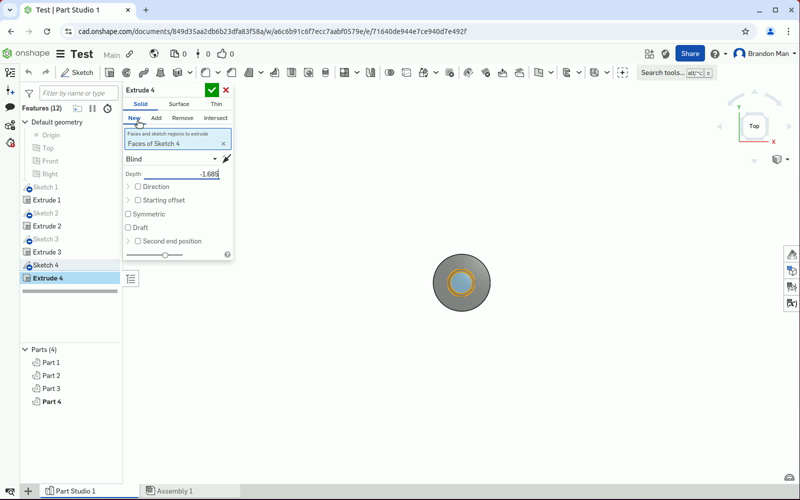
key(enter)
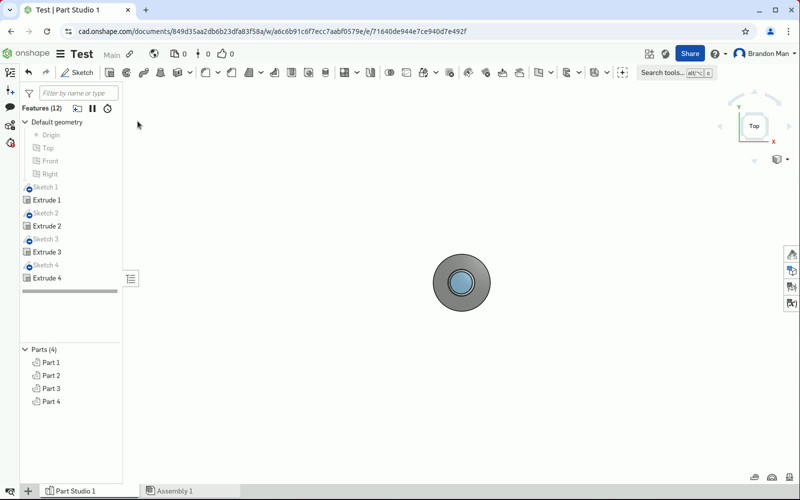
key(shift+h)
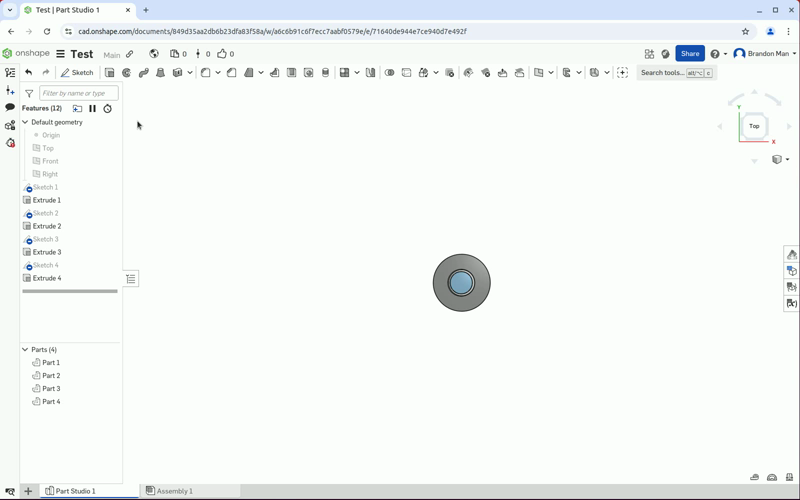
key(shift+h)
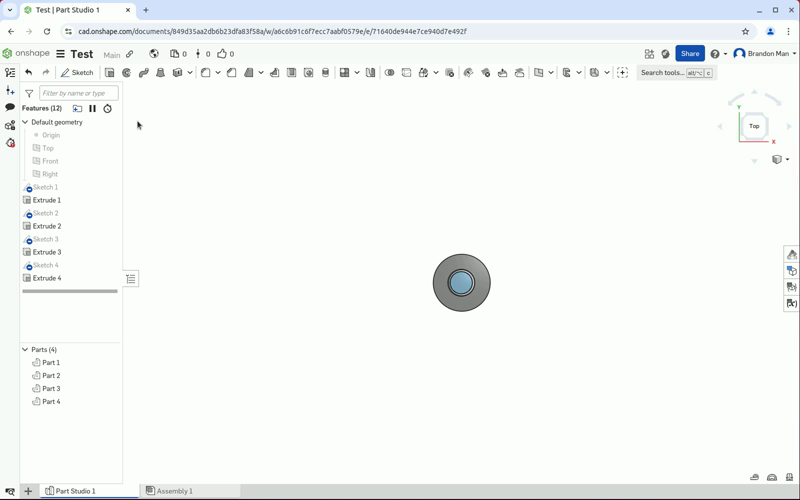
mouse_move(73, 189)
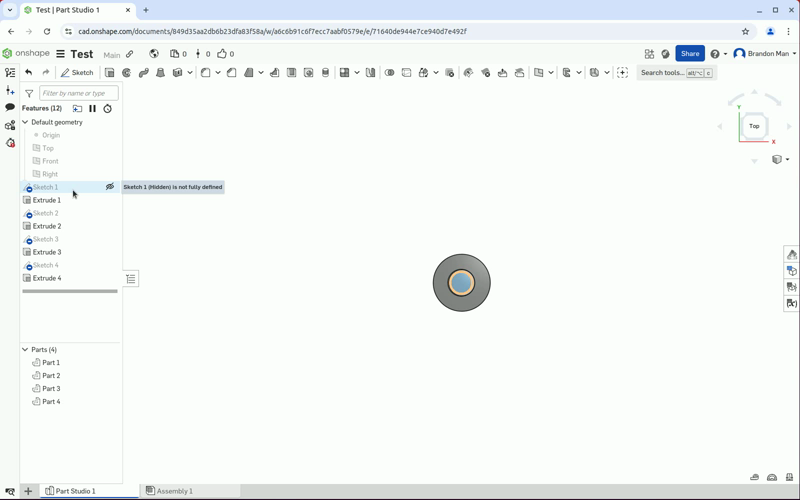
click(73, 189)
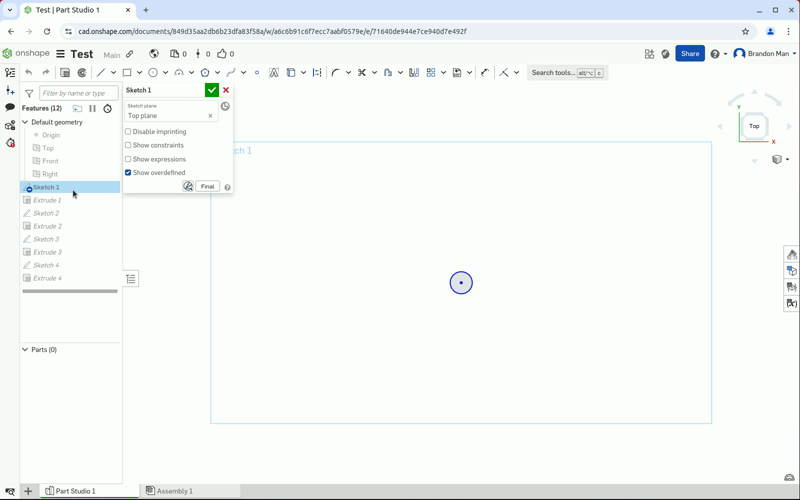
mouse_move(229, 92)
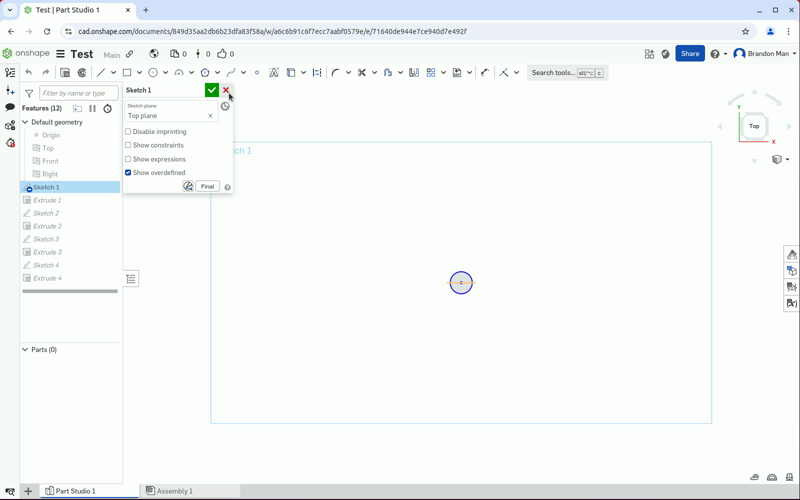
click(229, 92)
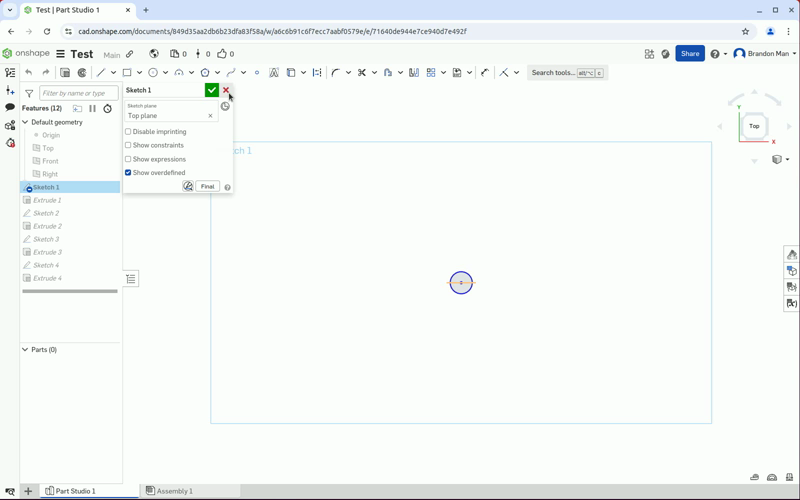
key(shift+s)
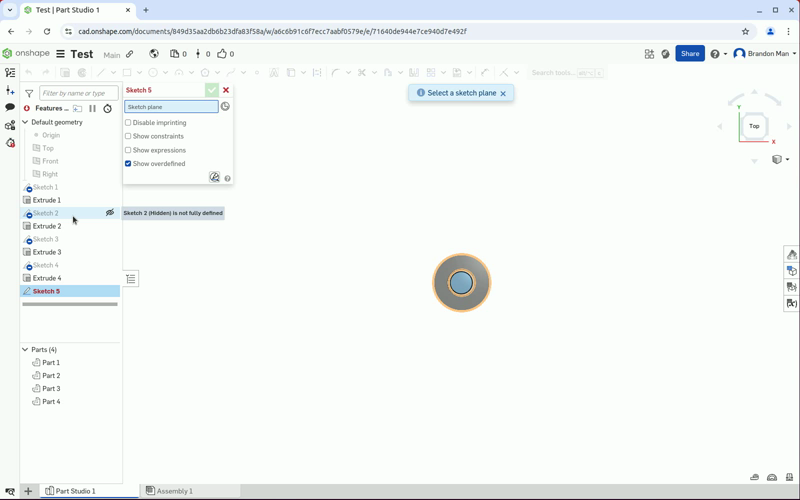
scroll(3)
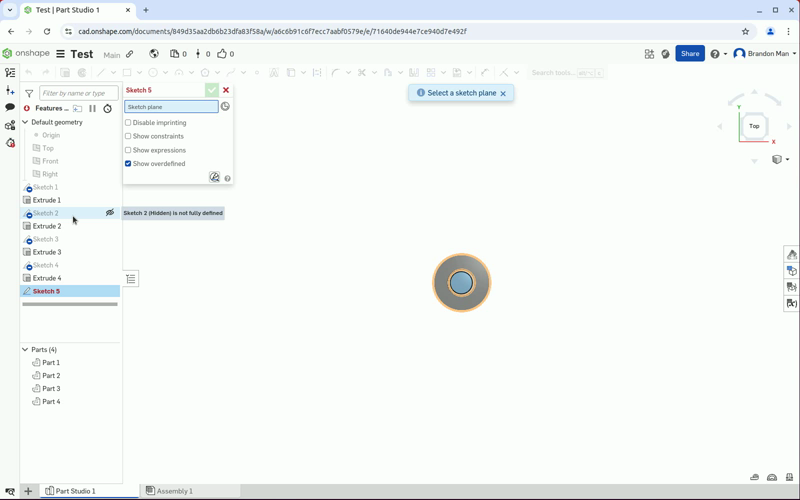
mouse_move(73, 150)
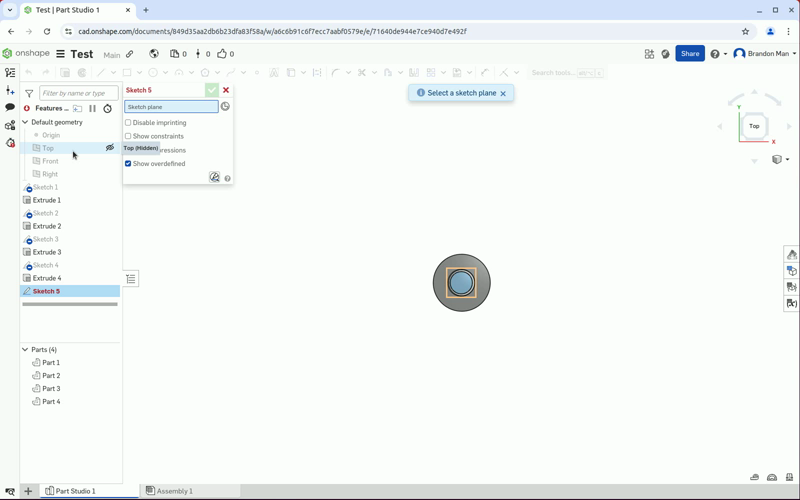
click(73, 150)
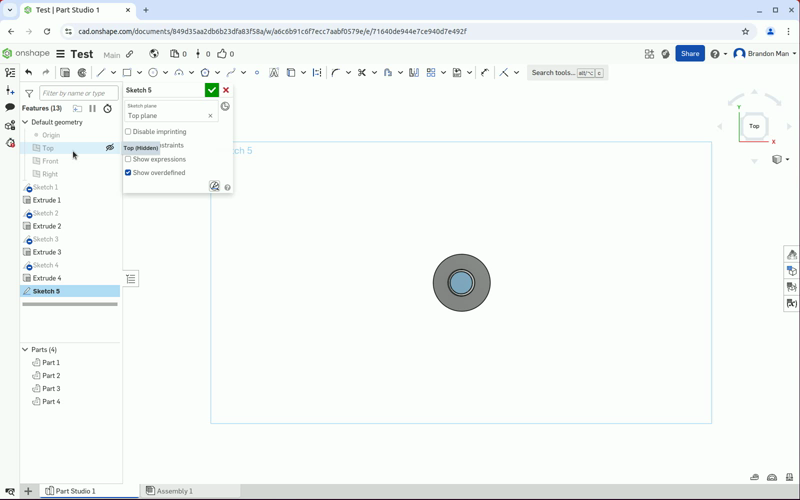
mouse_move(73, 352)
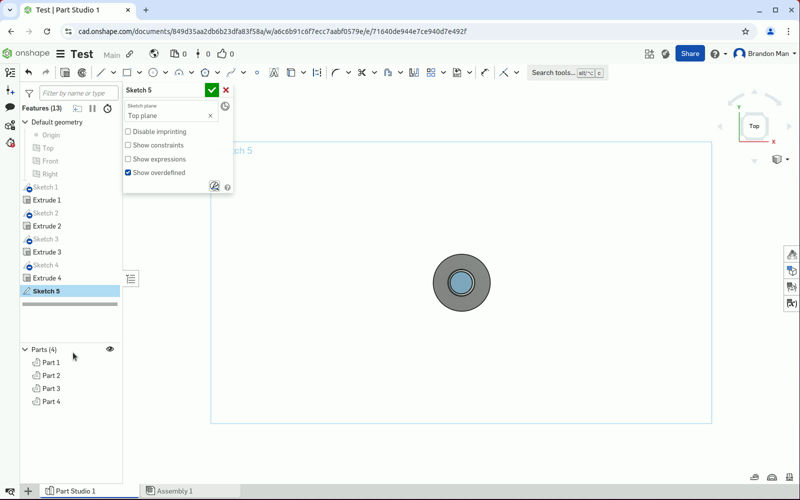
key(y)
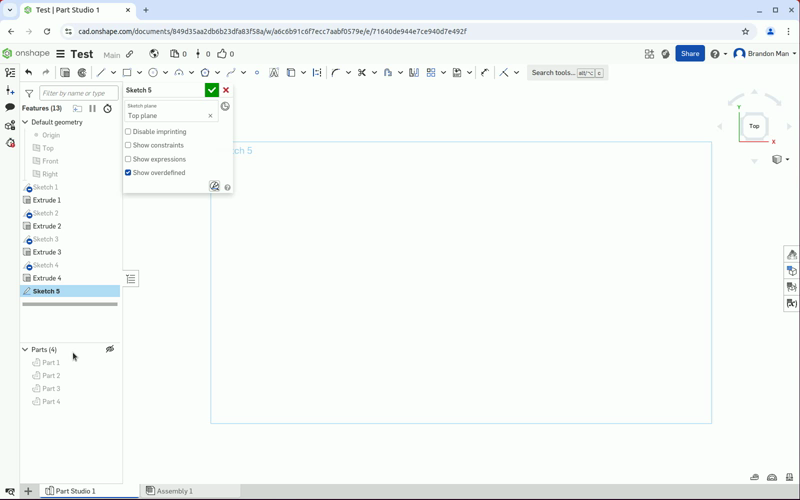
key(c)
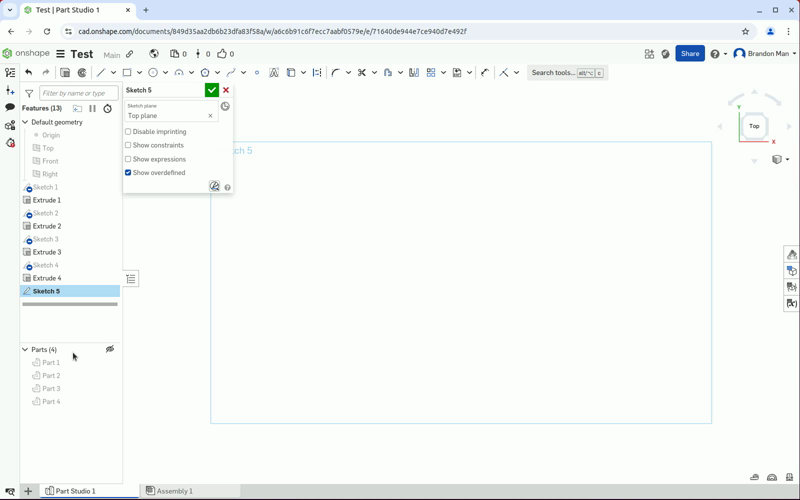
key_down(shift)
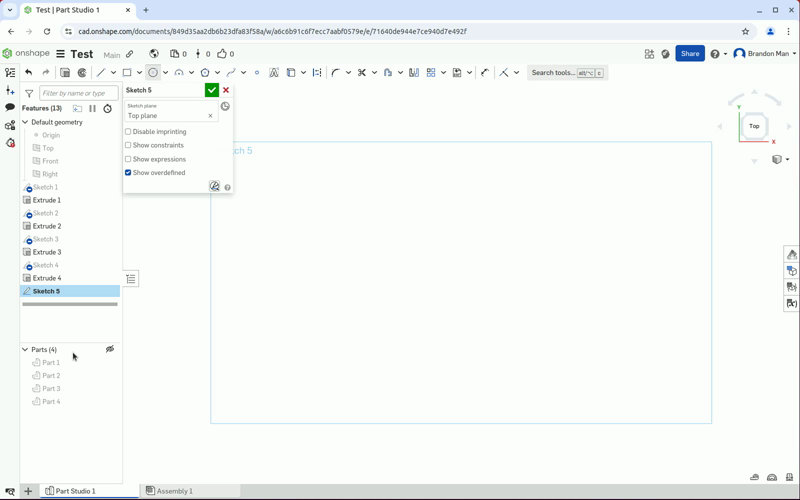
mouse_move(461, 282)
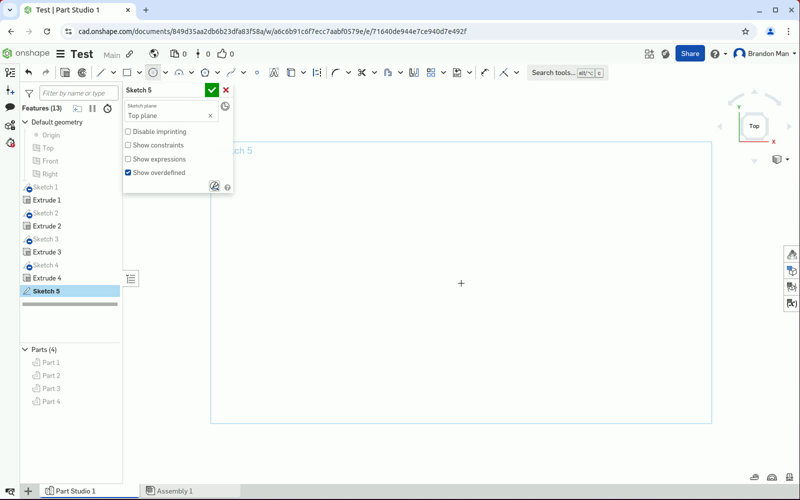
click(461, 282)
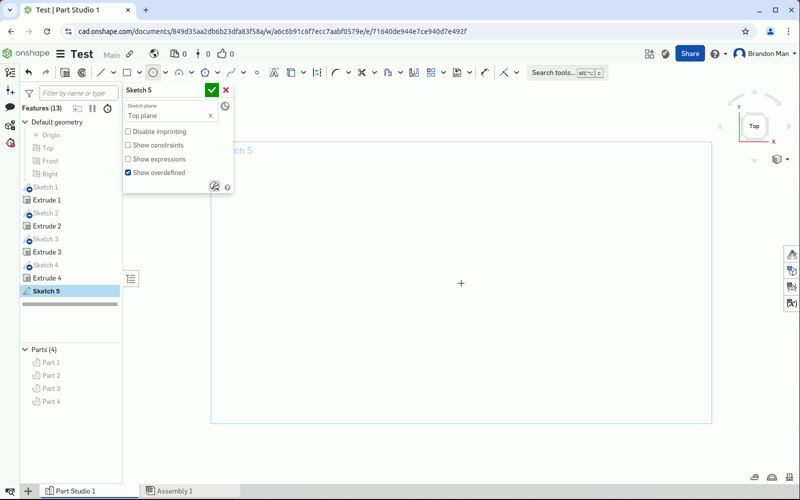
key_up(shift)
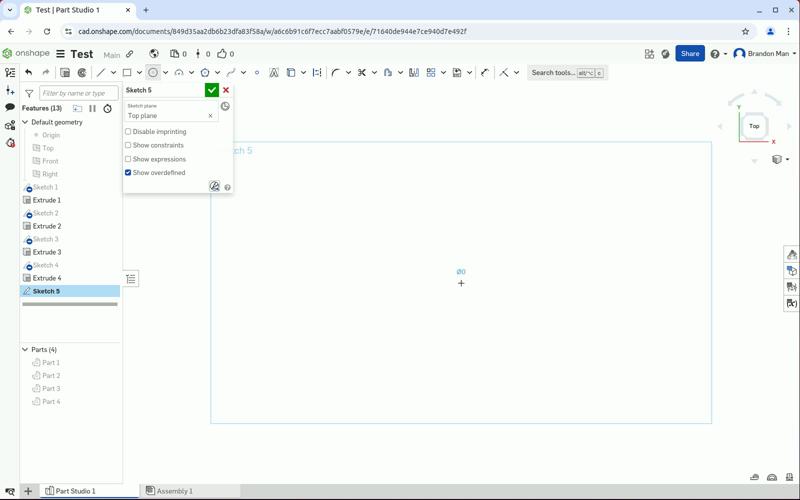
mouse_move(474, 282)
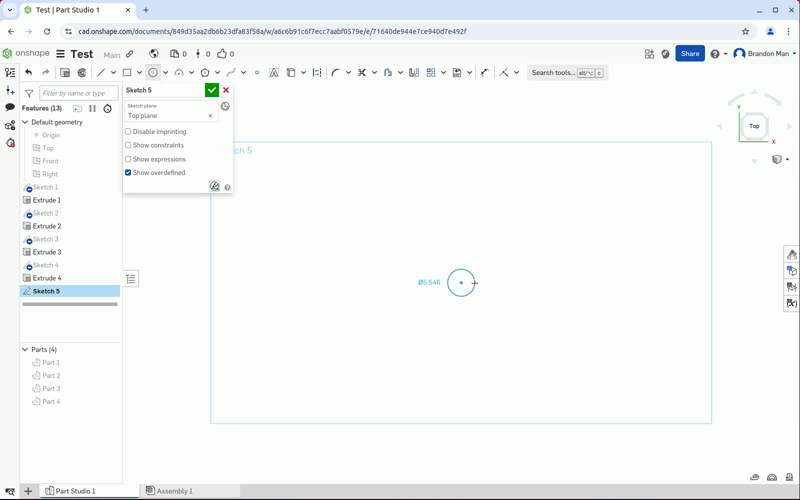
click(474, 282)
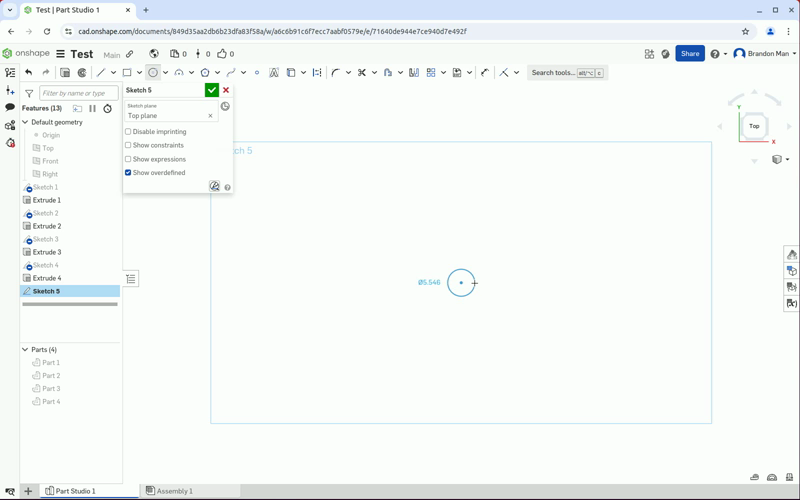
key(esc)
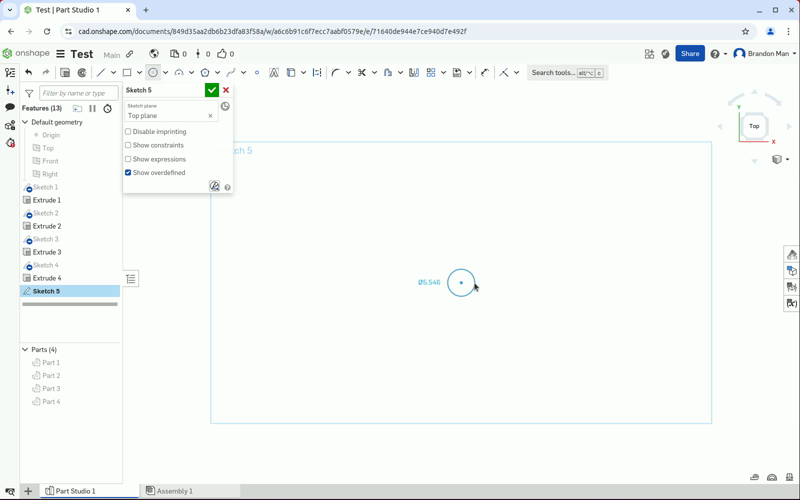
key(c)
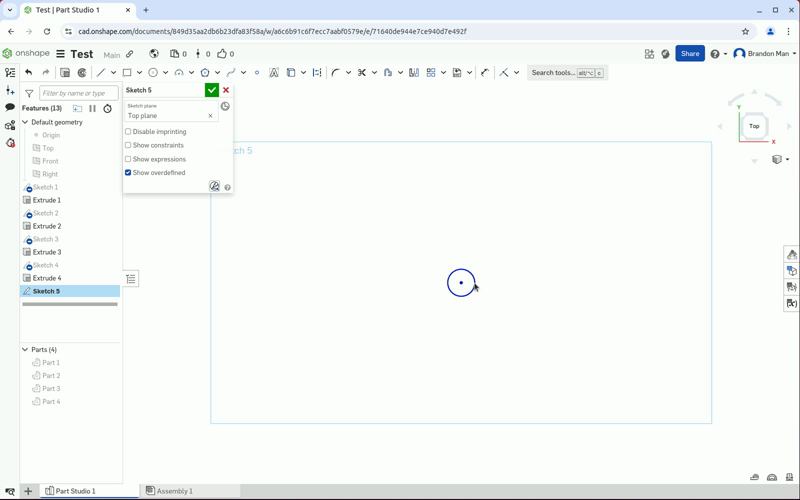
key_down(shift)
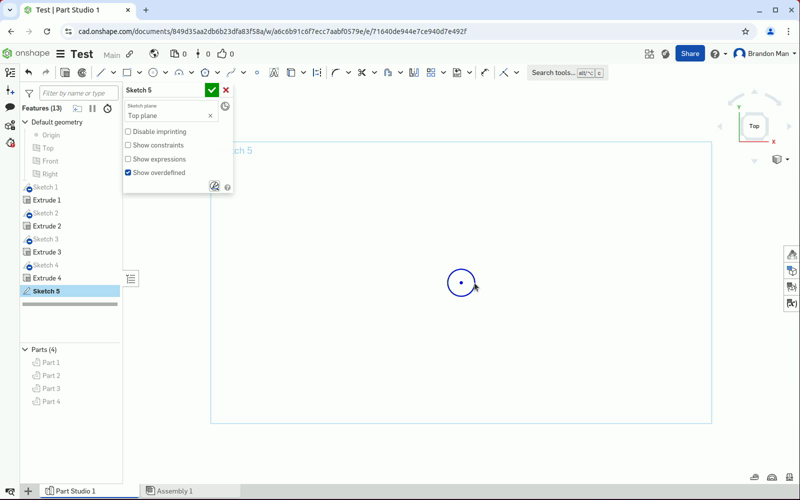
mouse_move(461, 282)
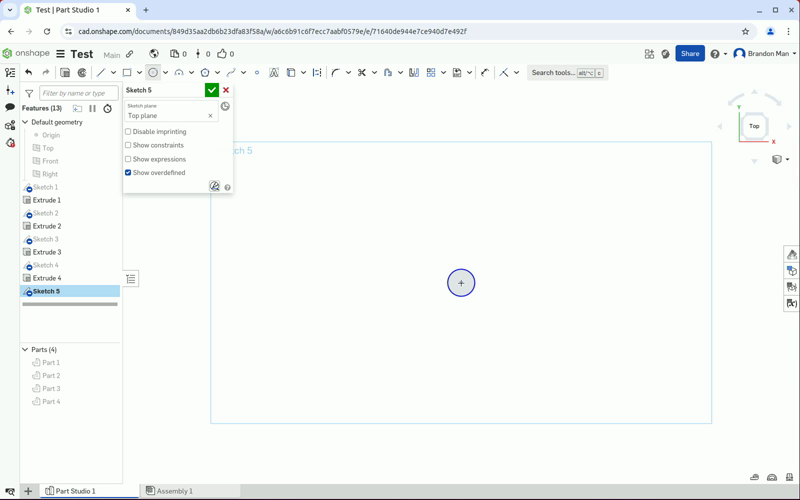
click(461, 282)
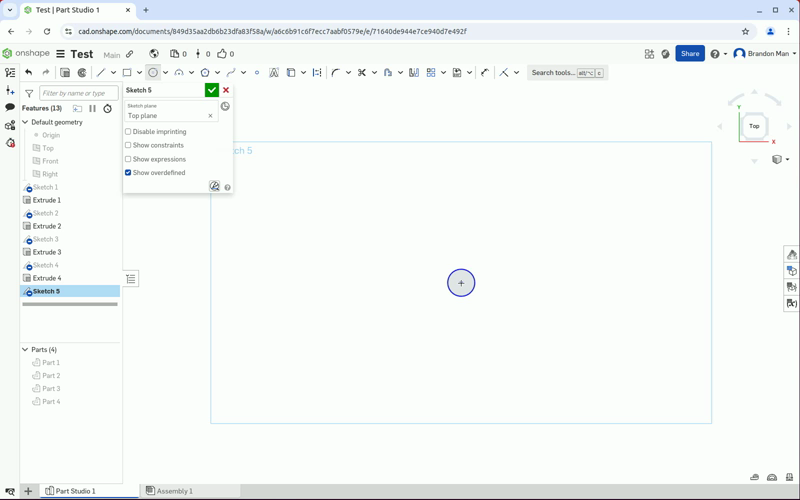
key_up(shift)
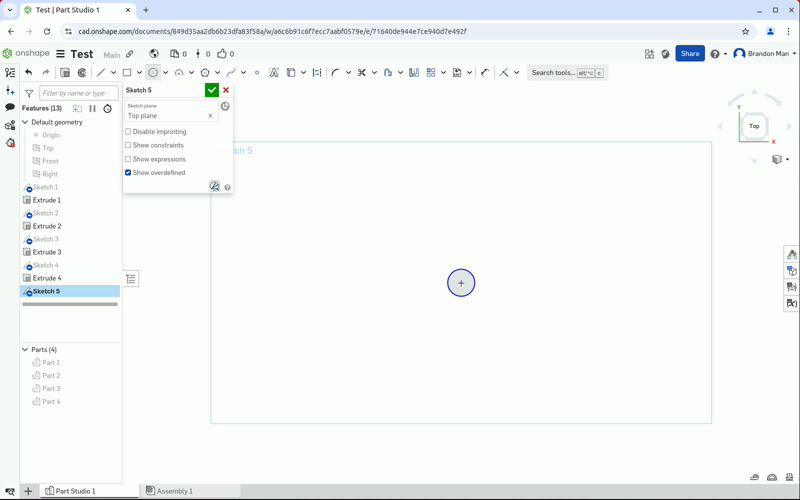
mouse_move(472, 282)
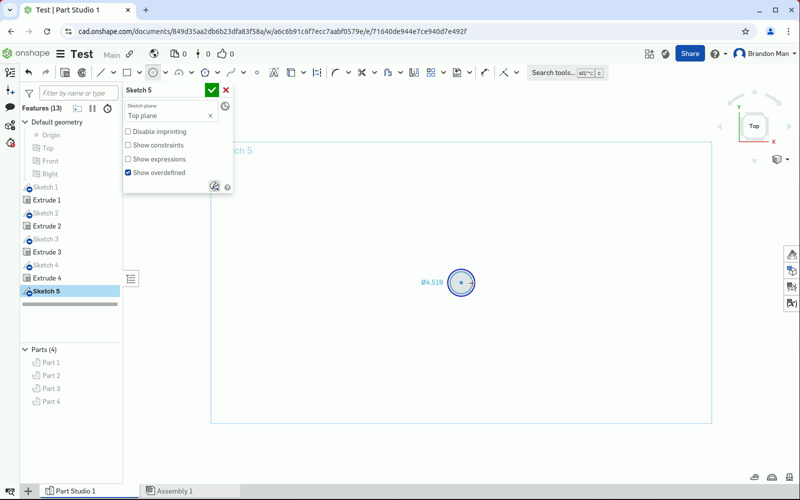
scroll(6)
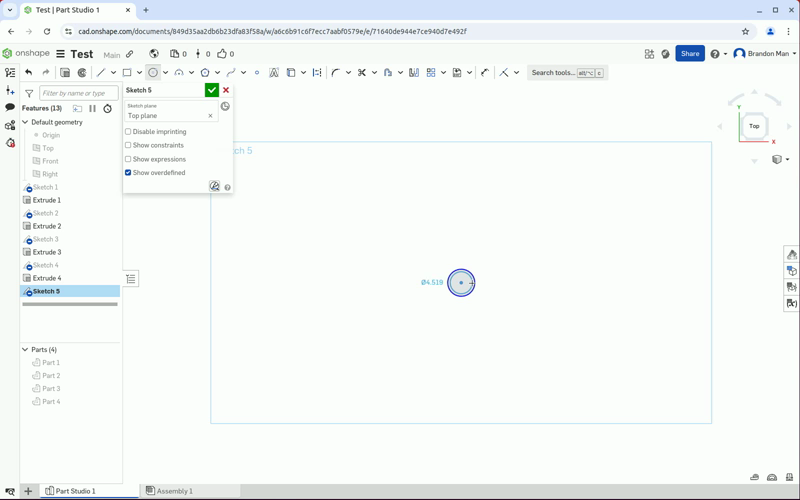
scroll(6)
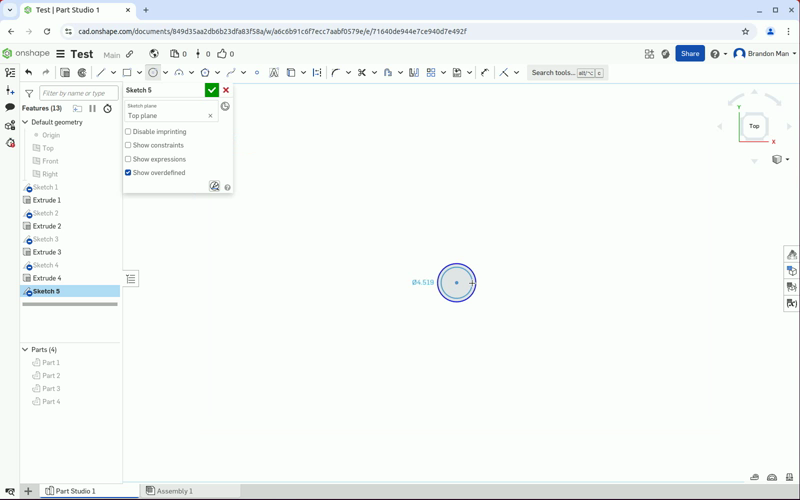
scroll(6)
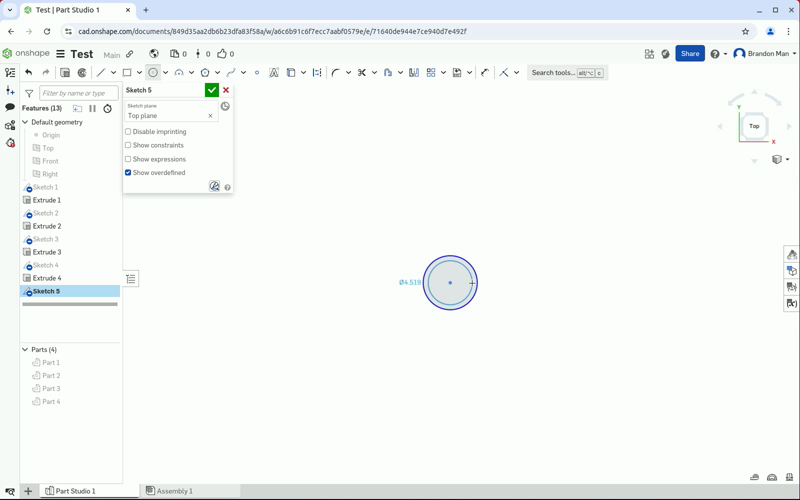
scroll(6)
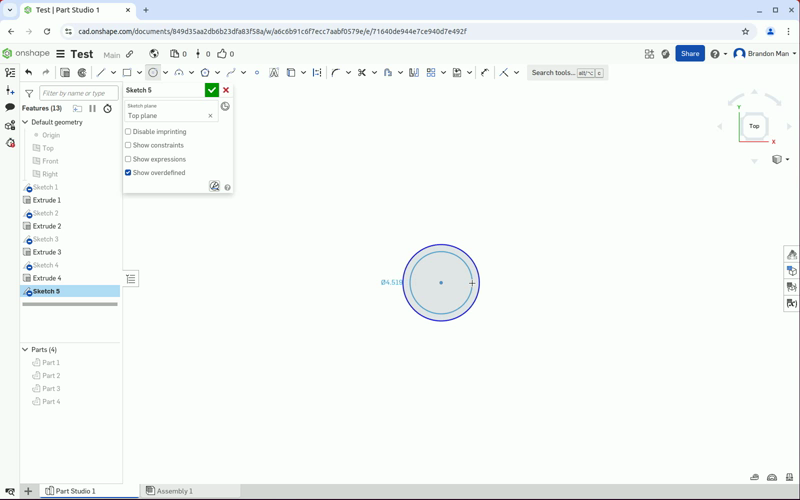
scroll(6)
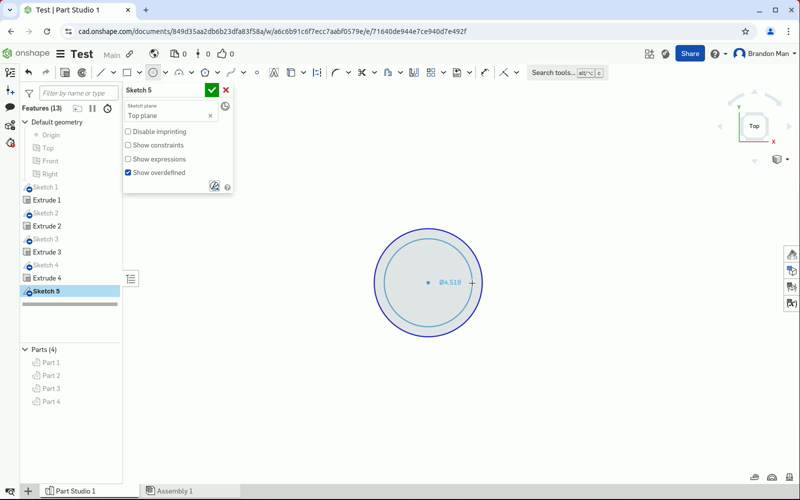
scroll(6)
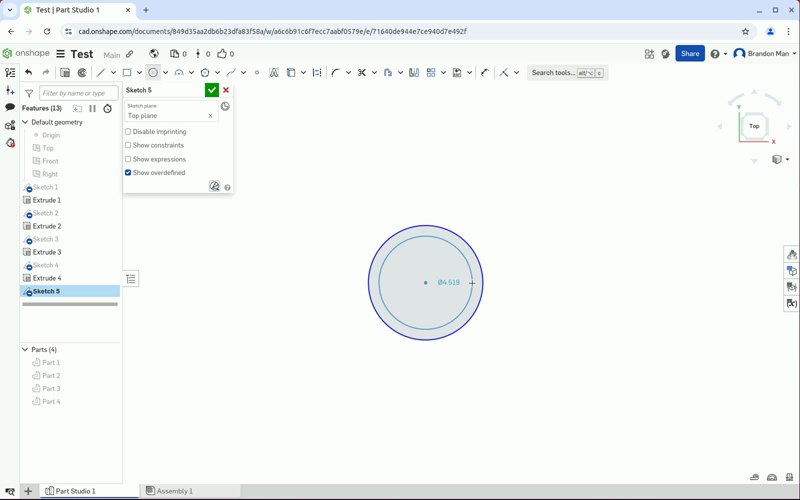
scroll(6)
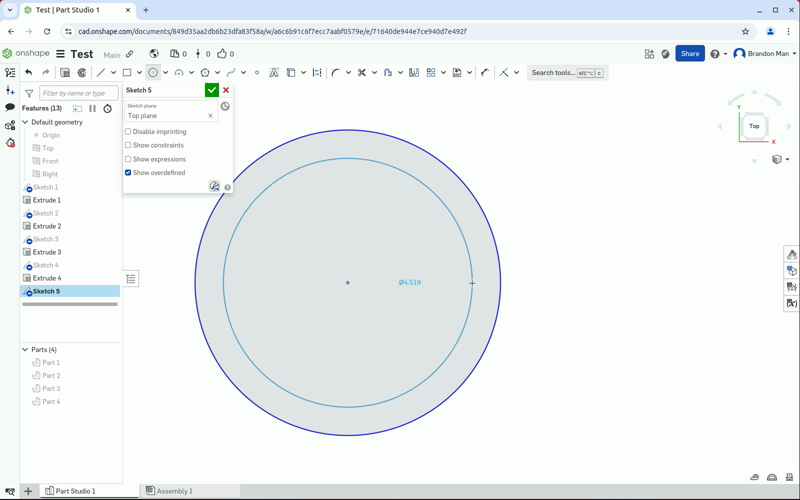
click(472, 282)
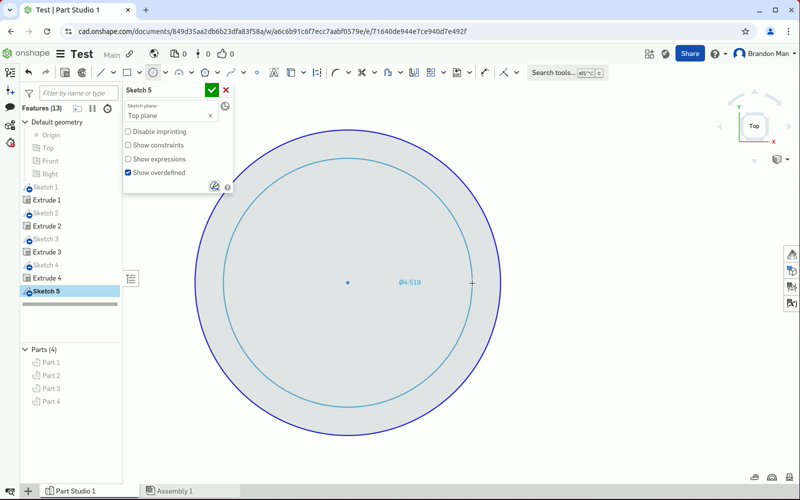
scroll(-6)
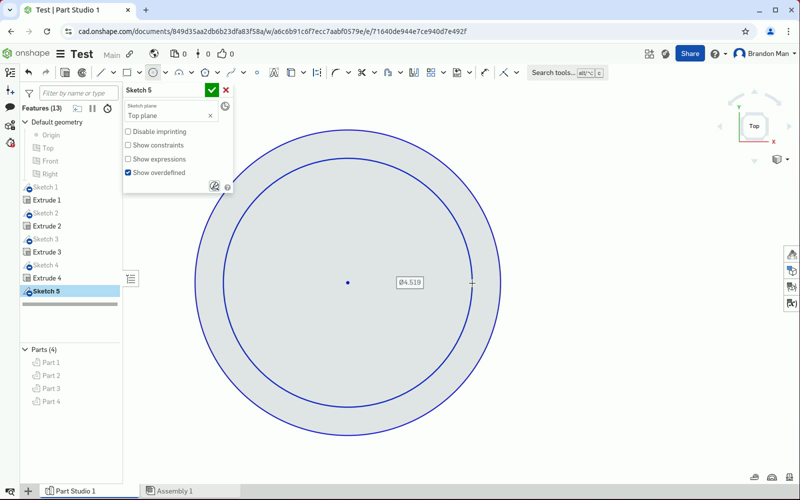
scroll(-6)
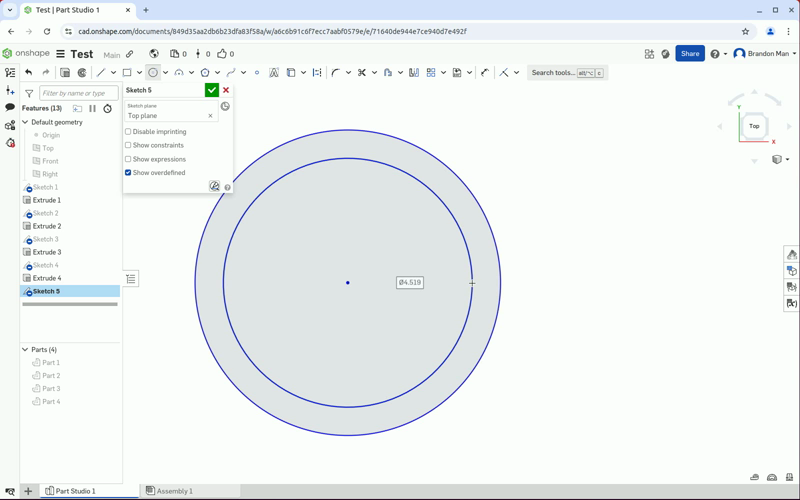
scroll(-6)
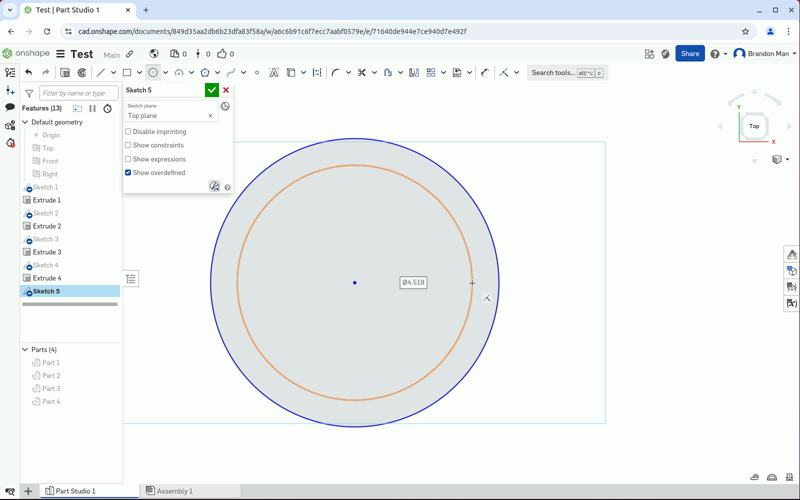
scroll(-6)
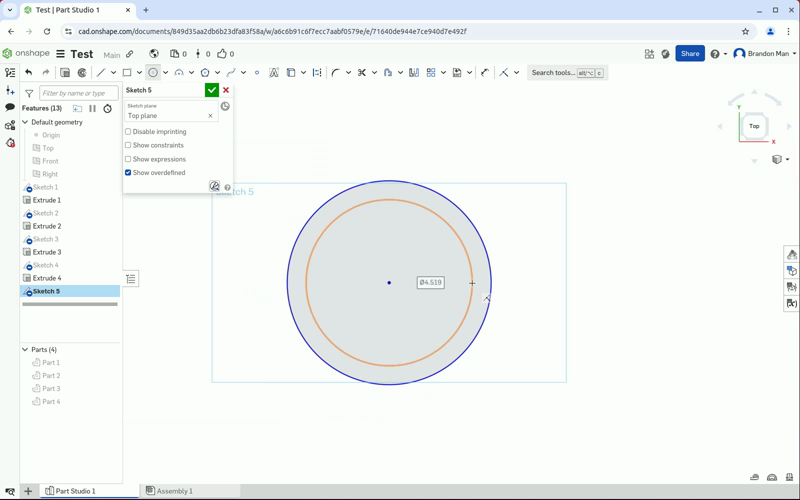
scroll(-6)
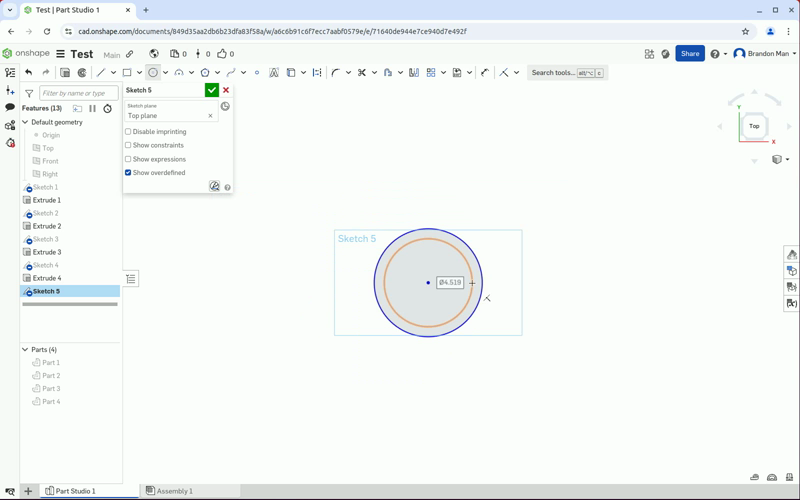
scroll(-6)
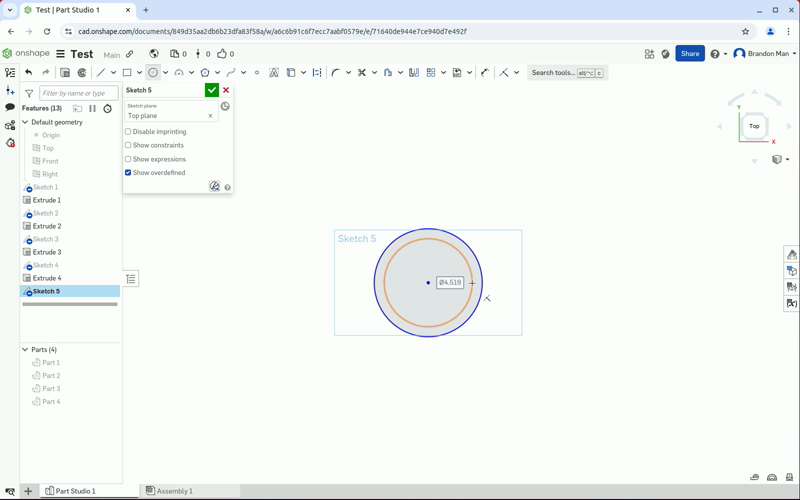
scroll(-6)
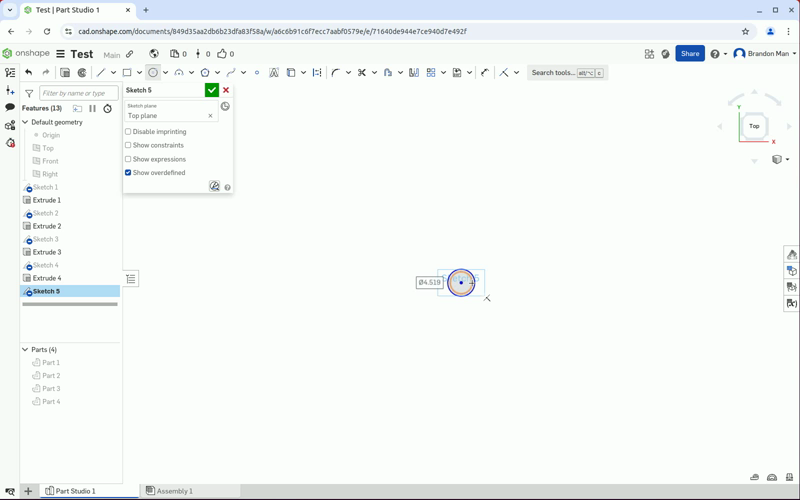
key(esc)
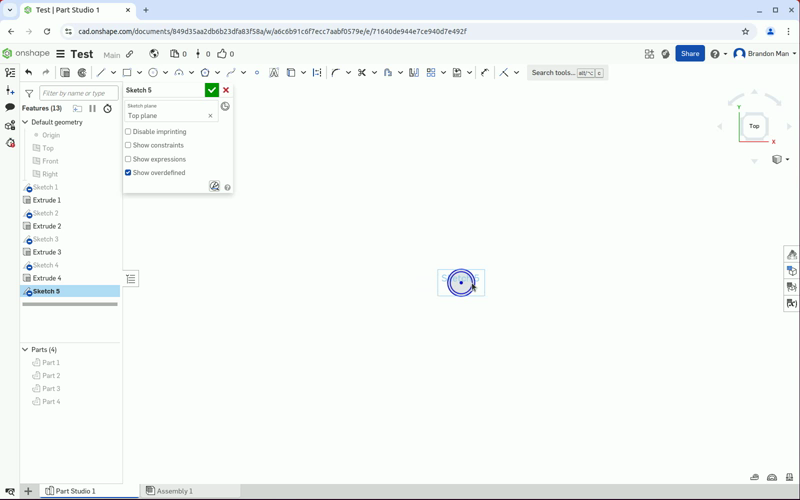
mouse_move(465, 270)
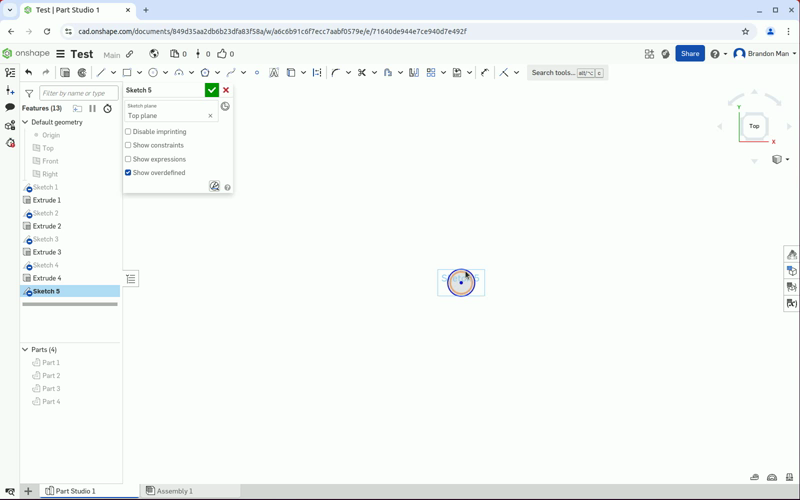
scroll(6)
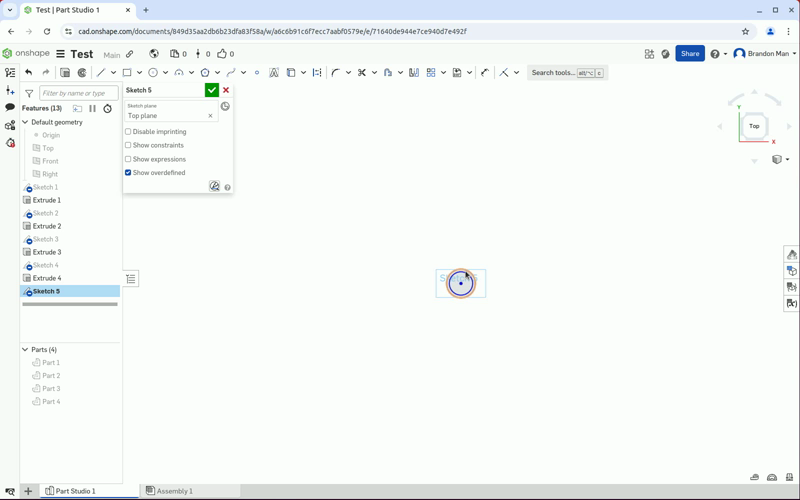
scroll(6)
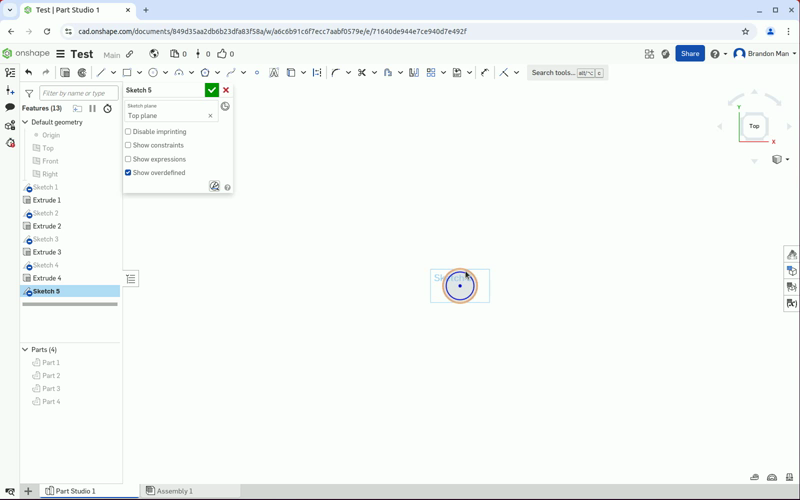
scroll(6)
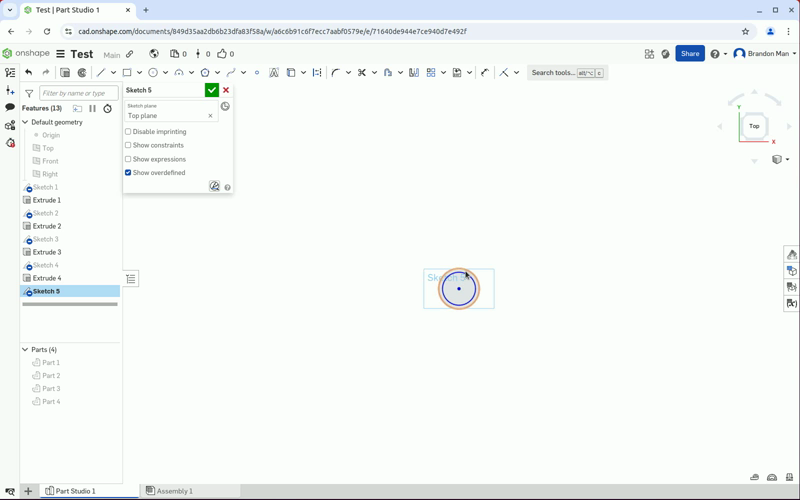
scroll(6)
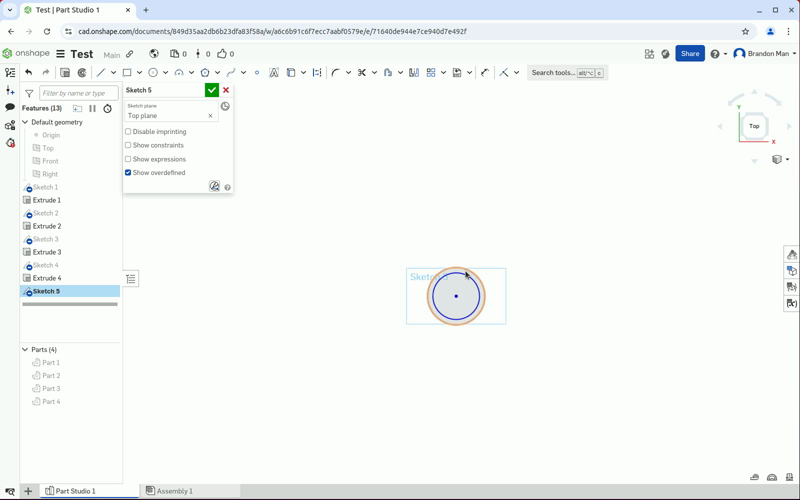
scroll(6)
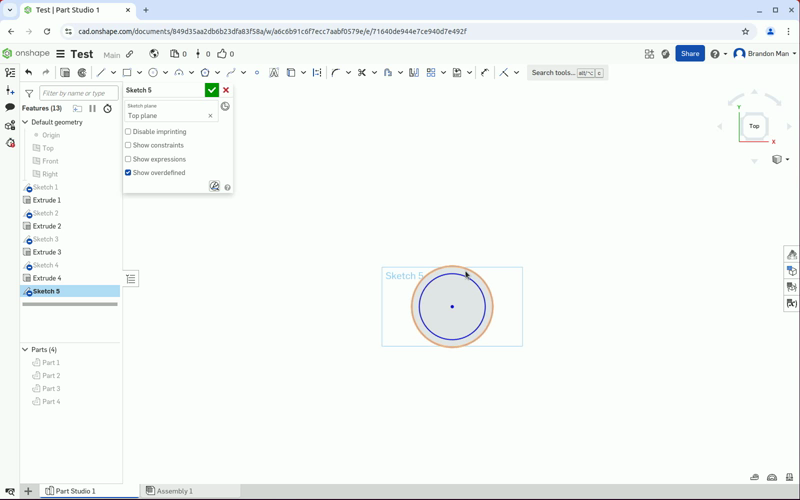
scroll(6)
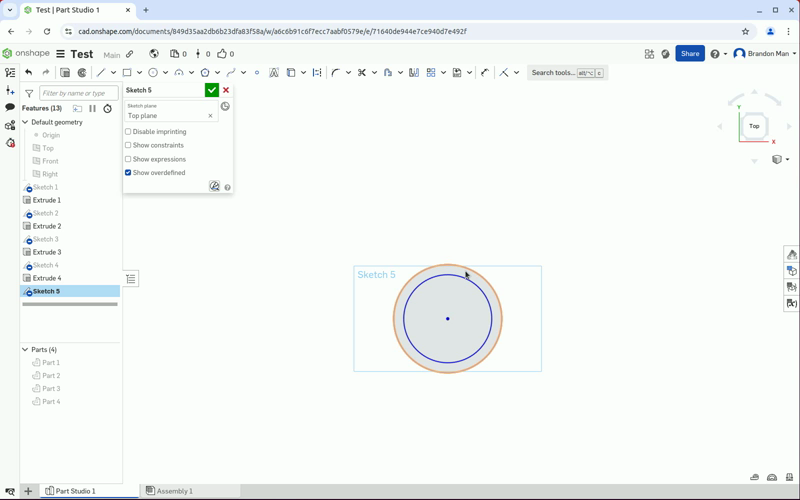
scroll(6)
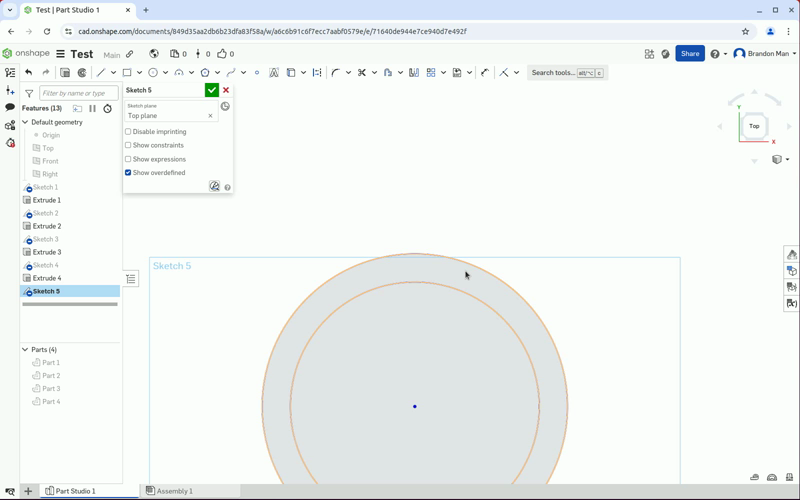
click(465, 270)
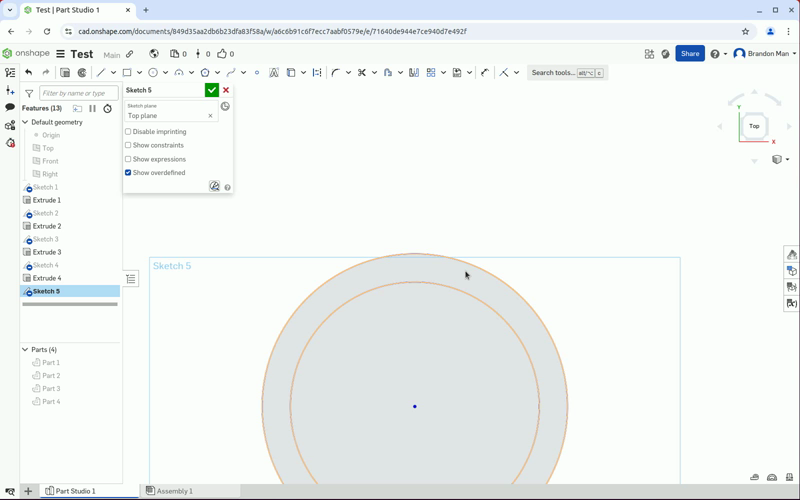
scroll(-6)
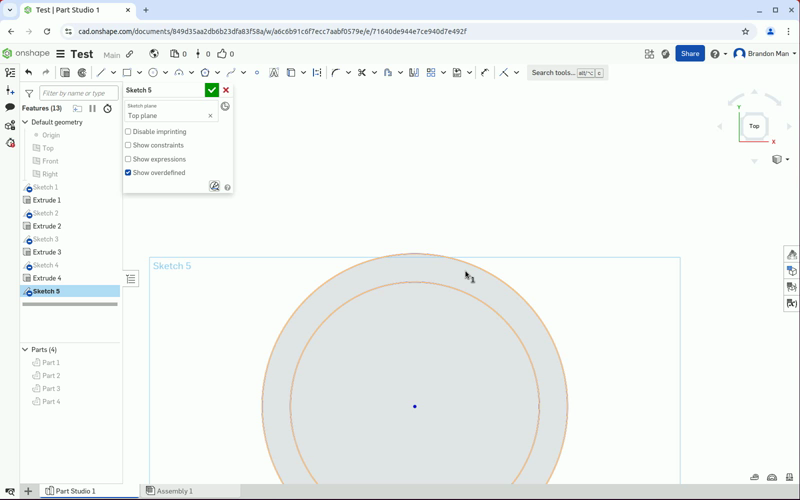
scroll(-6)
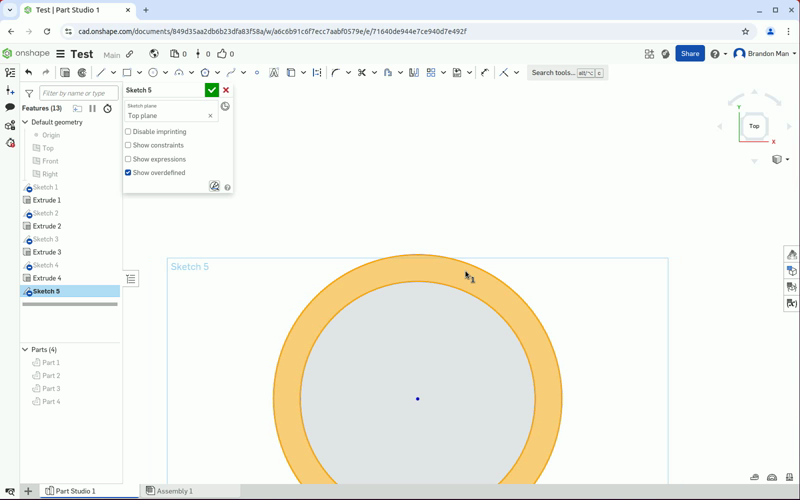
scroll(-6)
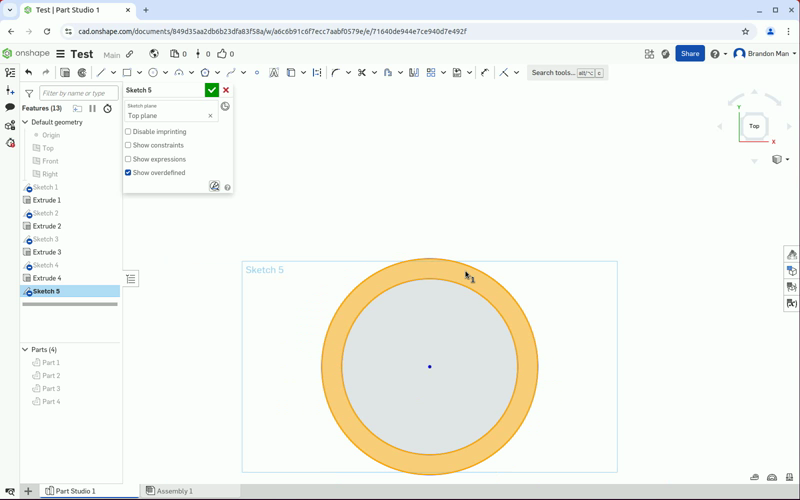
scroll(-6)
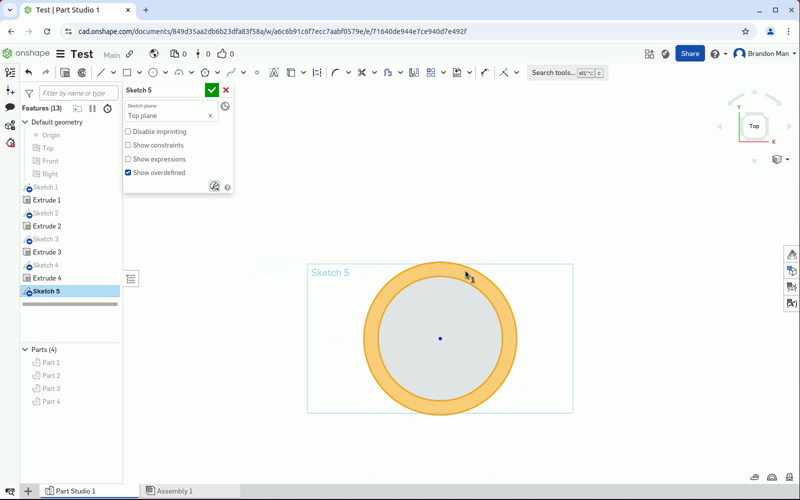
scroll(-6)
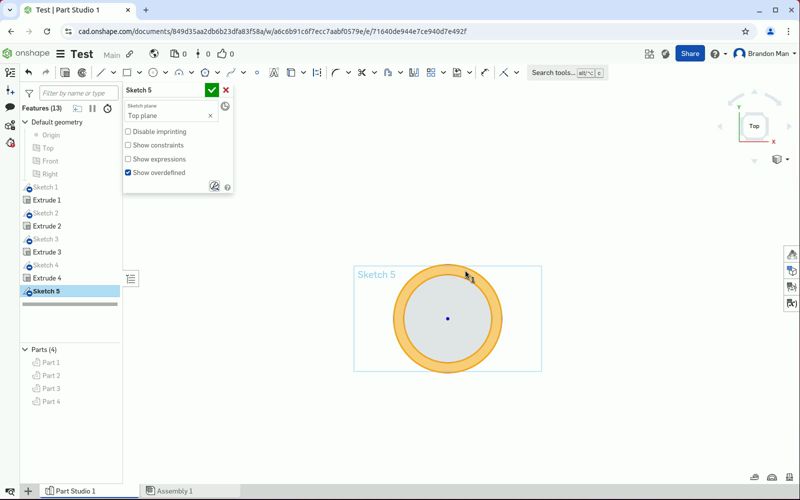
scroll(-6)
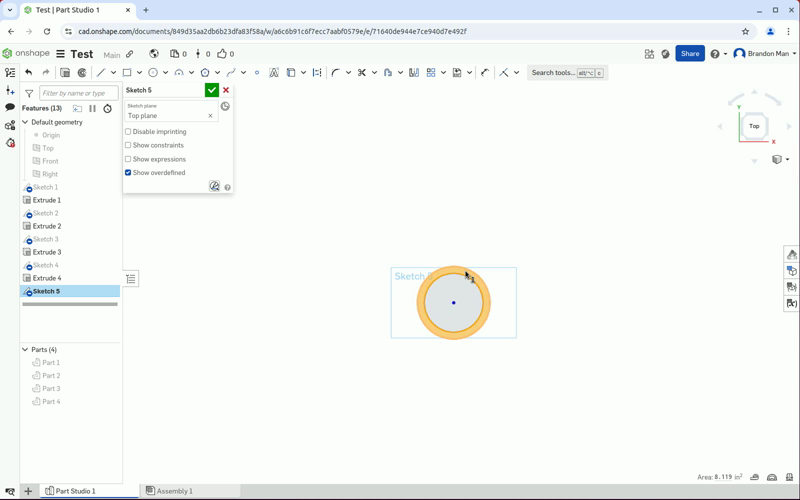
scroll(-6)
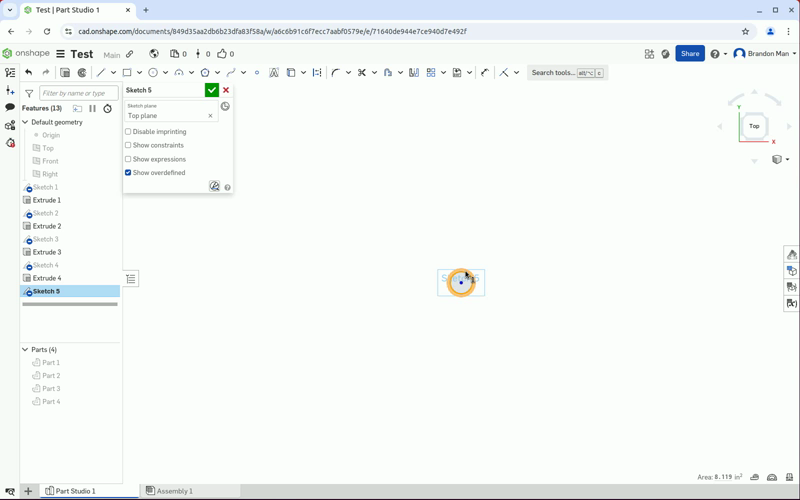
mouse_move(73, 352)
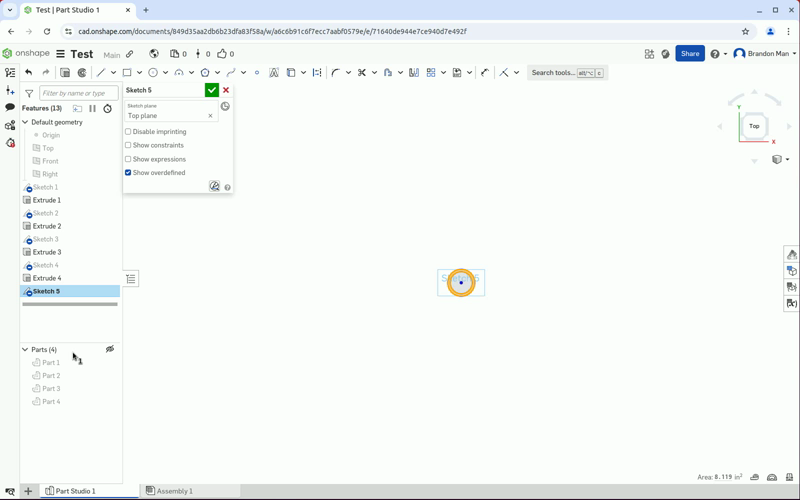
key(shift+y)
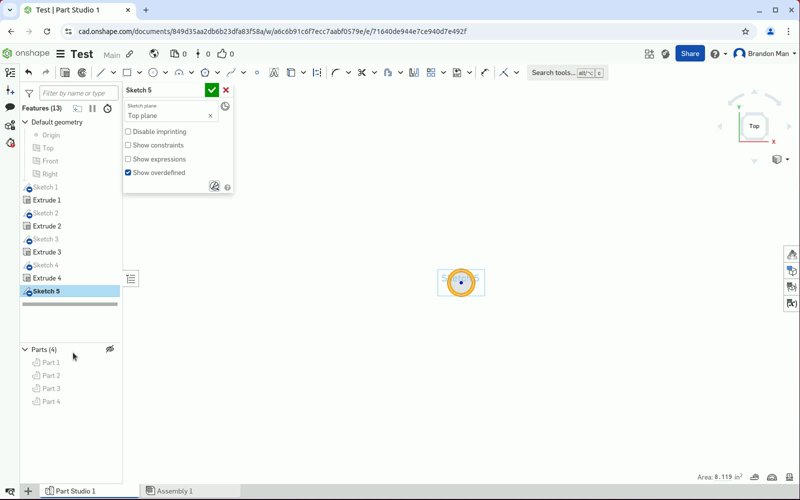
key(shift+e)
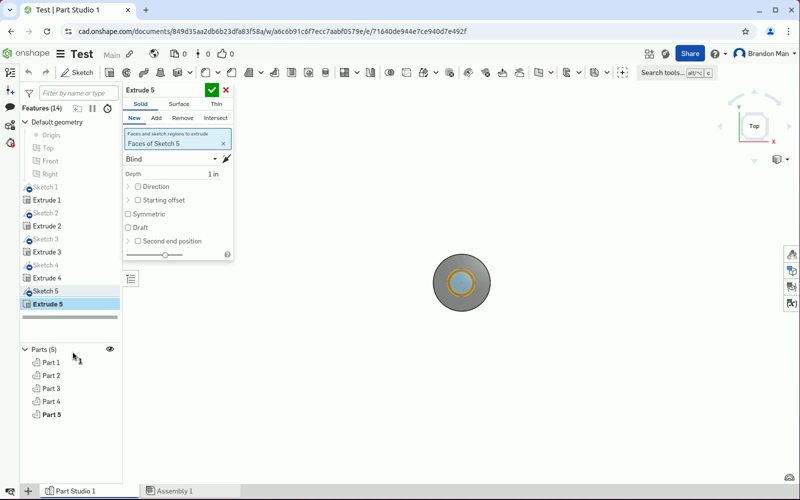
mouse_move(143, 106)
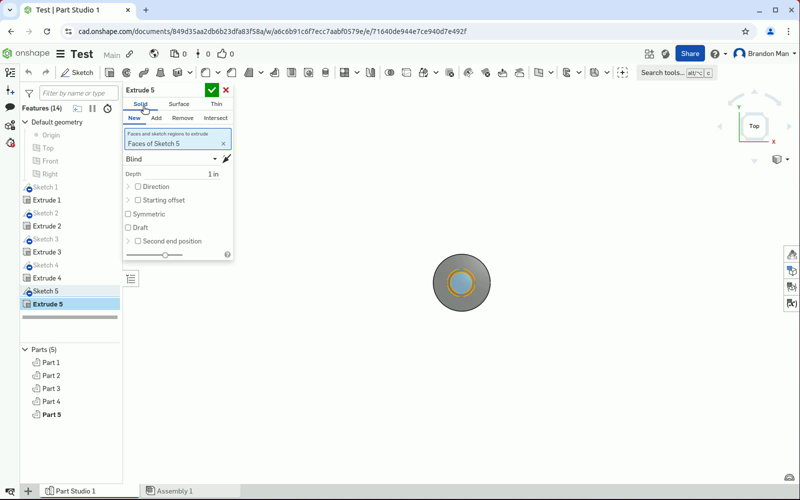
click(143, 106)
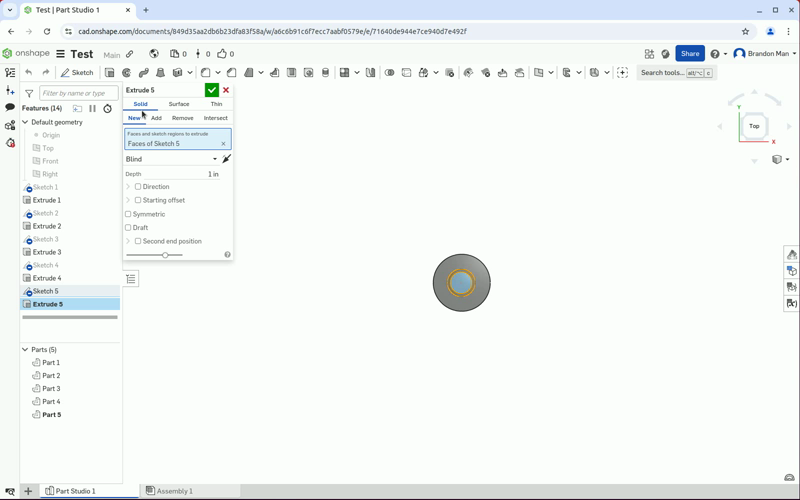
mouse_move(137, 120)
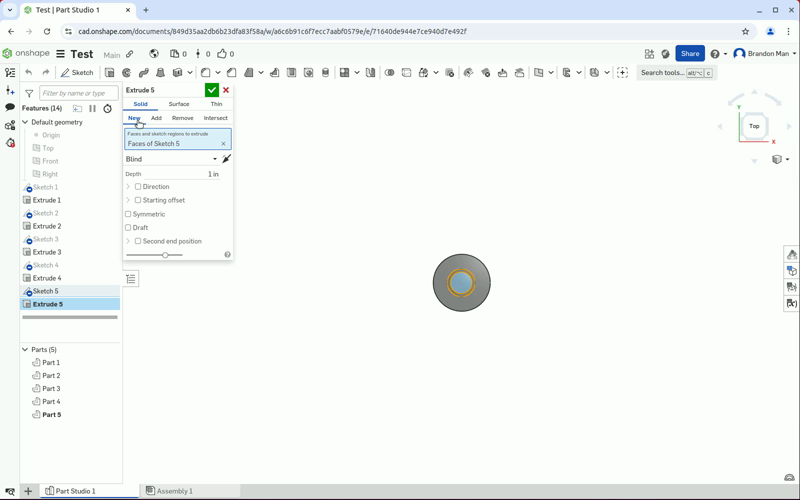
click(137, 120)
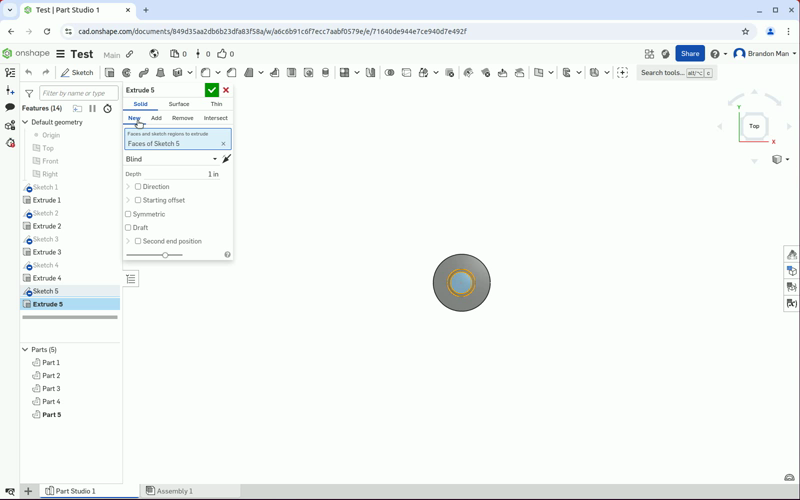
key(tab, 4)
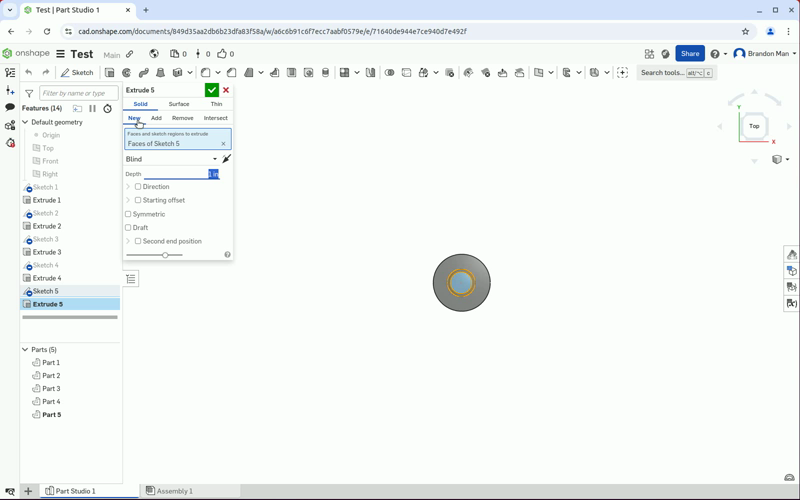
text(0.481)
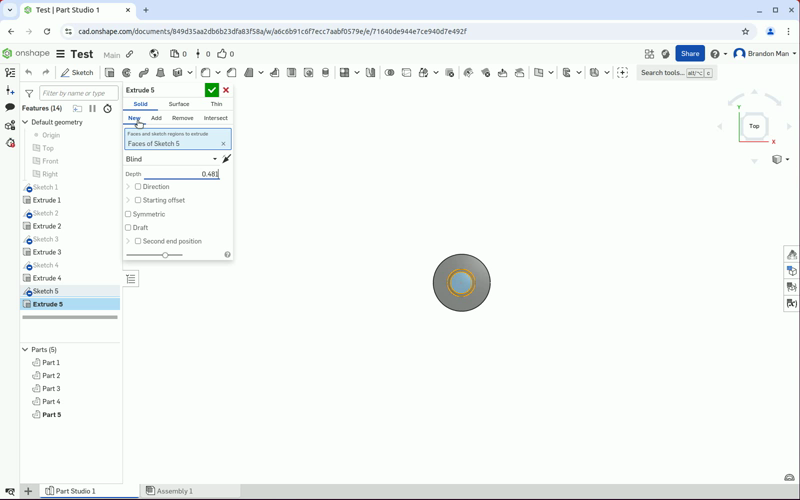
key(enter)
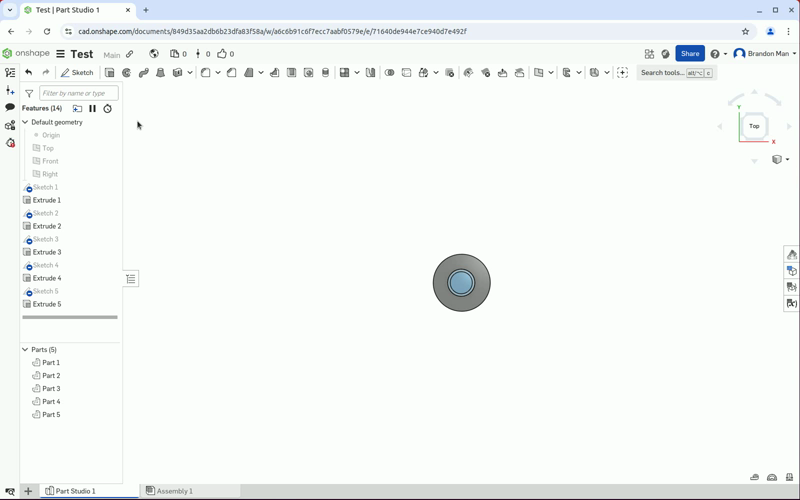
key(shift+h)
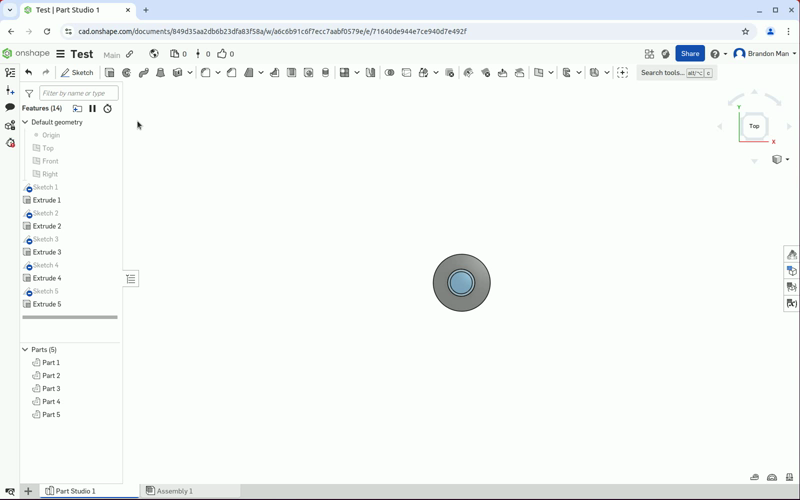
key(shift+h)
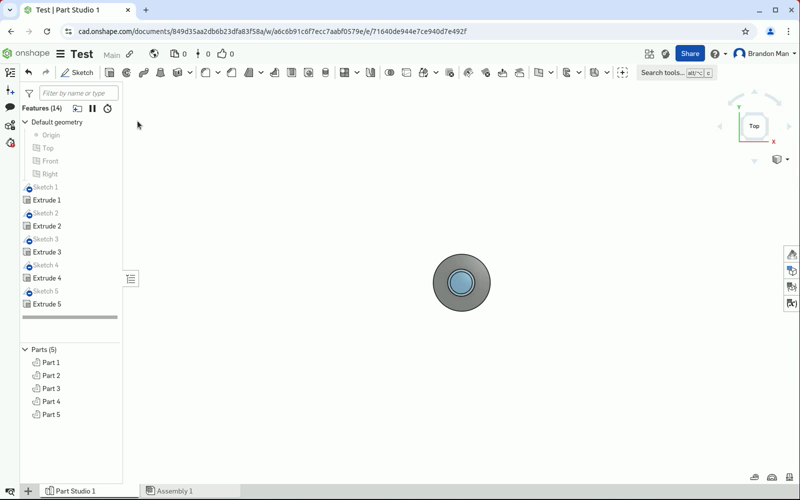
mouse_move(73, 189)
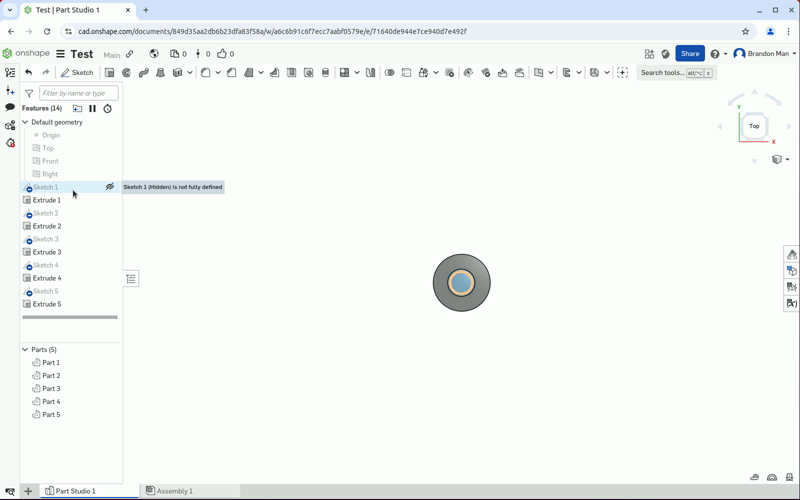
click(73, 189)
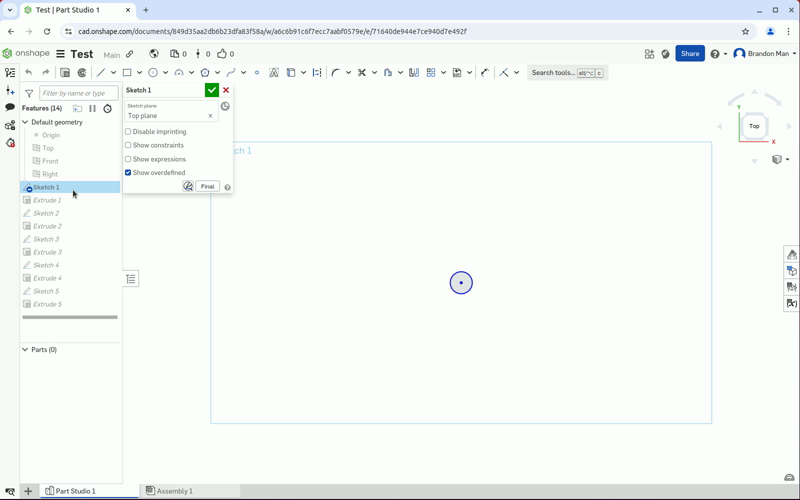
mouse_move(229, 92)
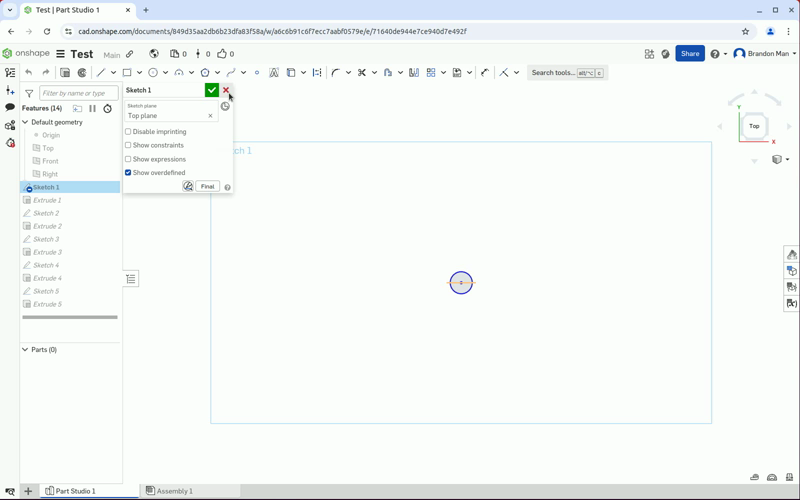
click(229, 92)
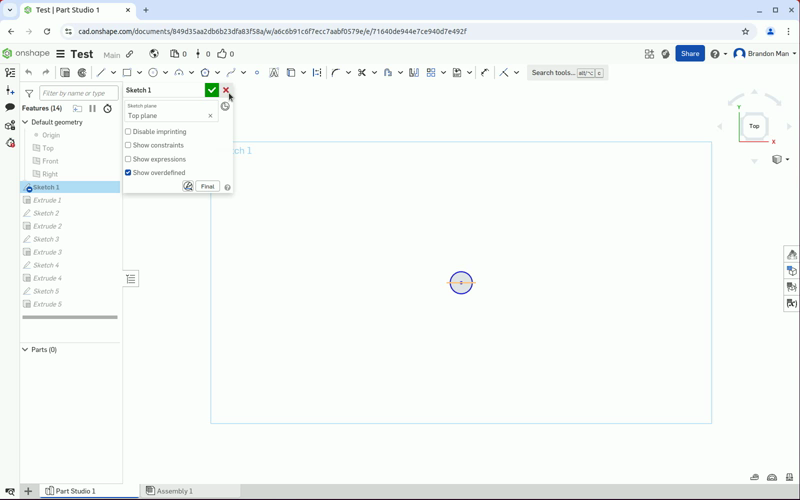
key(shift+s)
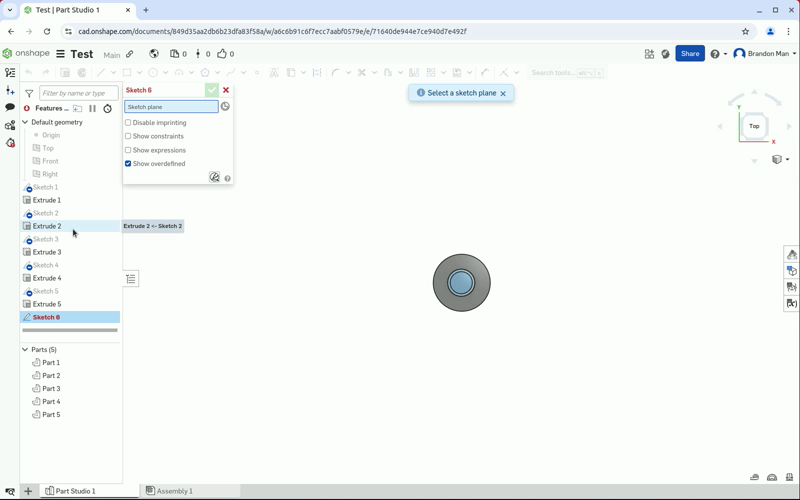
scroll(3)
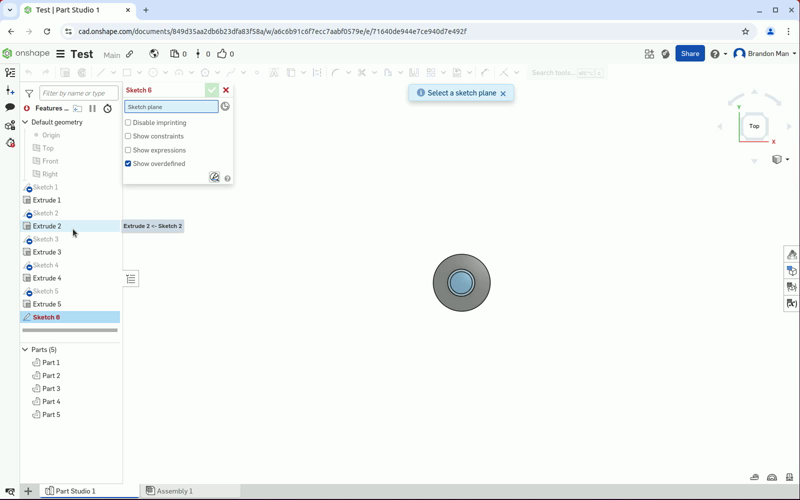
mouse_move(73, 150)
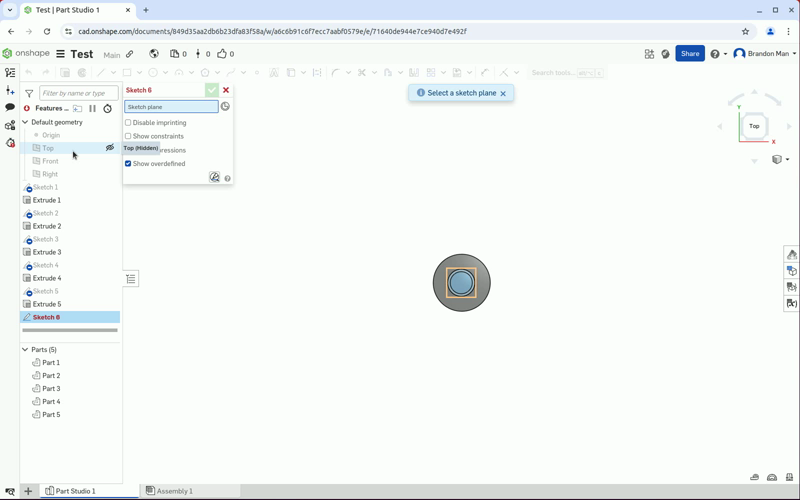
click(73, 150)
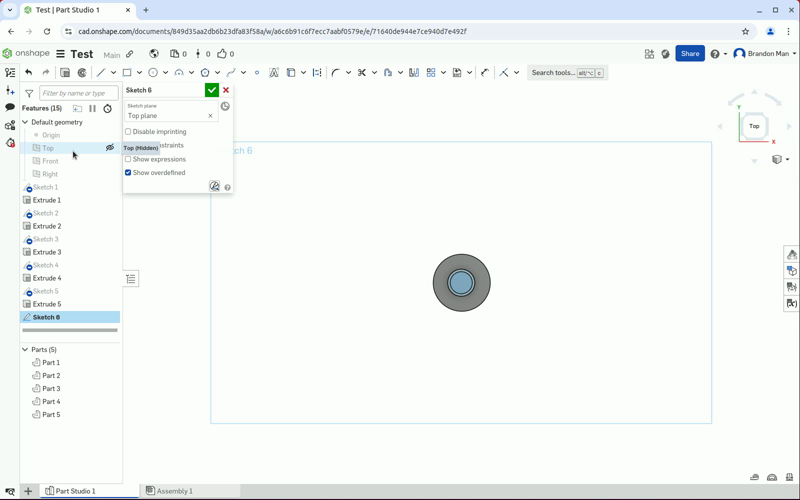
mouse_move(73, 352)
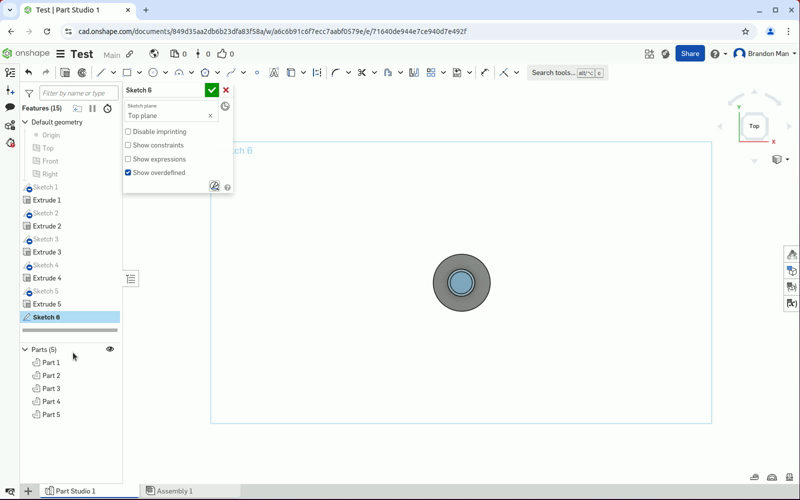
key(y)
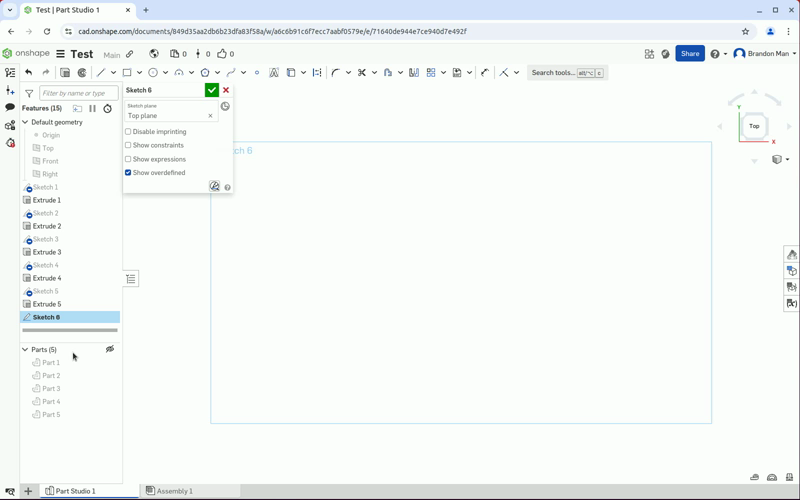
key(c)
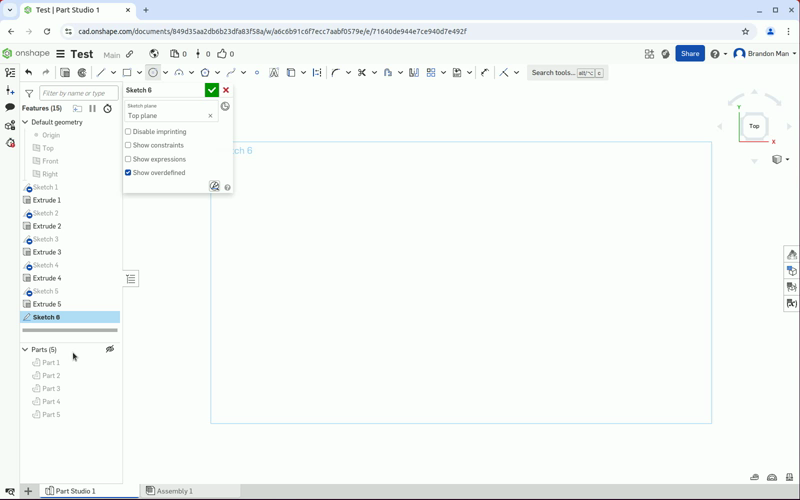
key_down(shift)
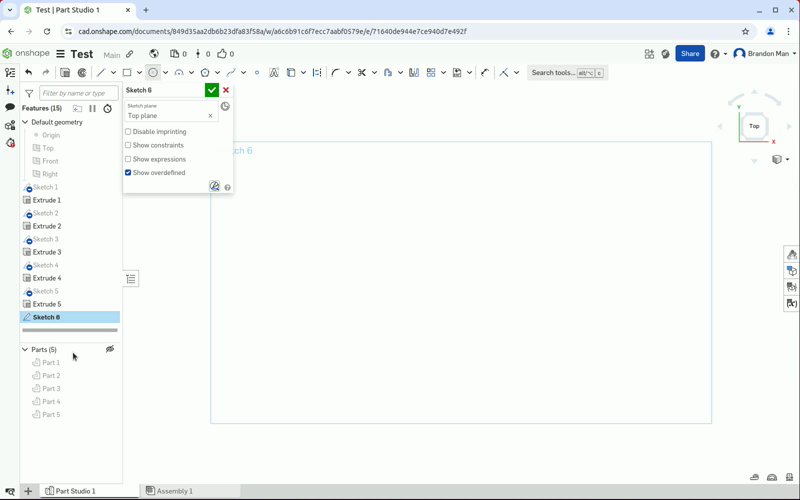
mouse_move(376, 282)
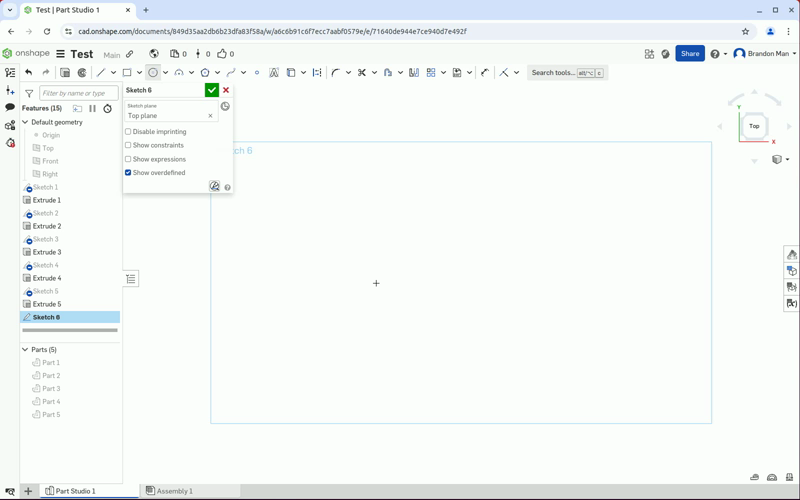
click(376, 282)
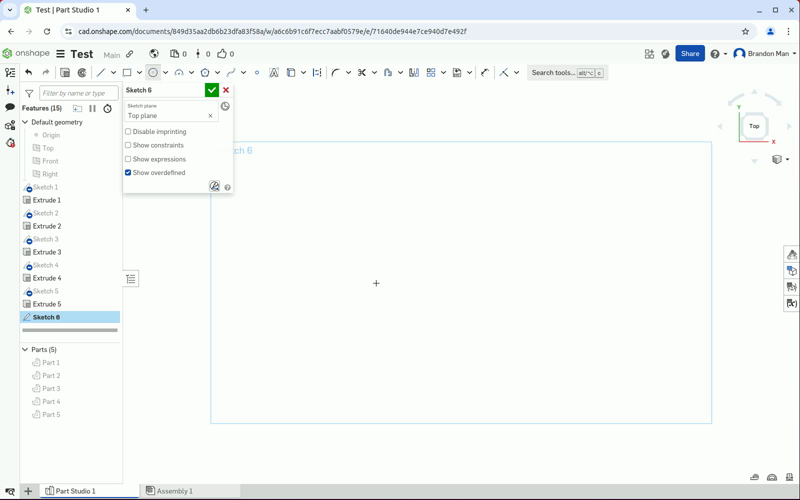
key_up(shift)
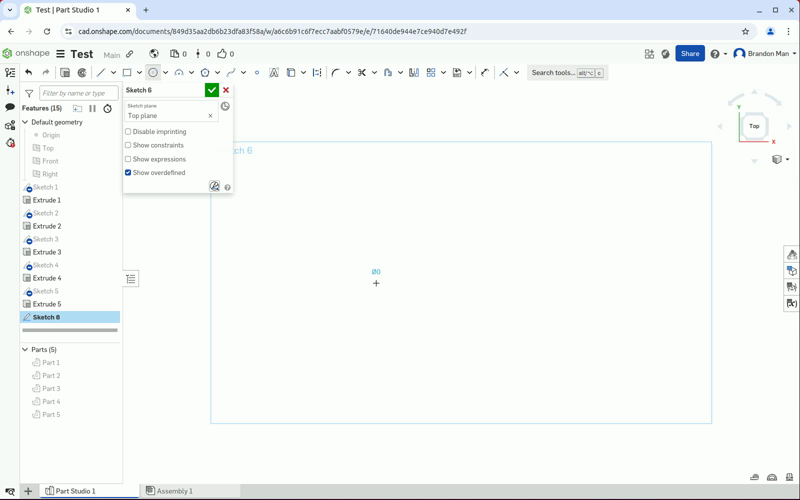
mouse_move(404, 282)
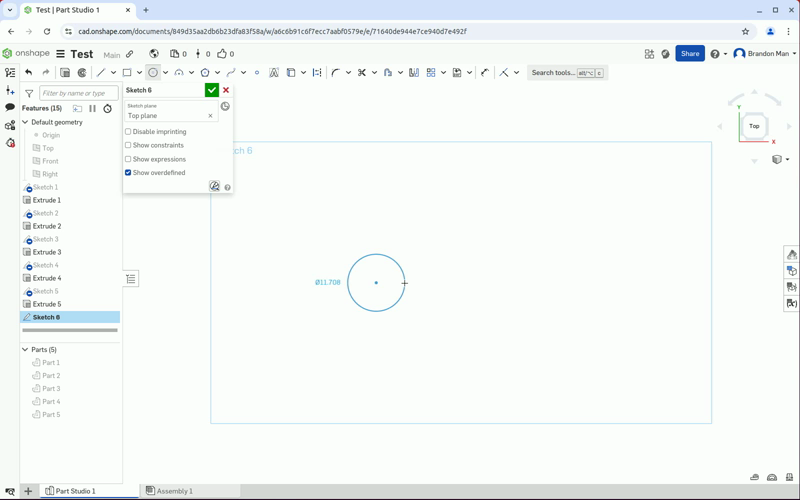
click(404, 282)
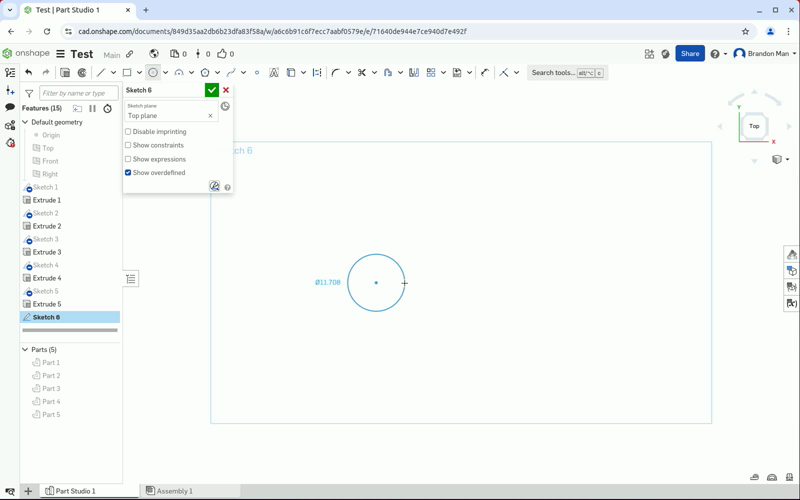
key(esc)
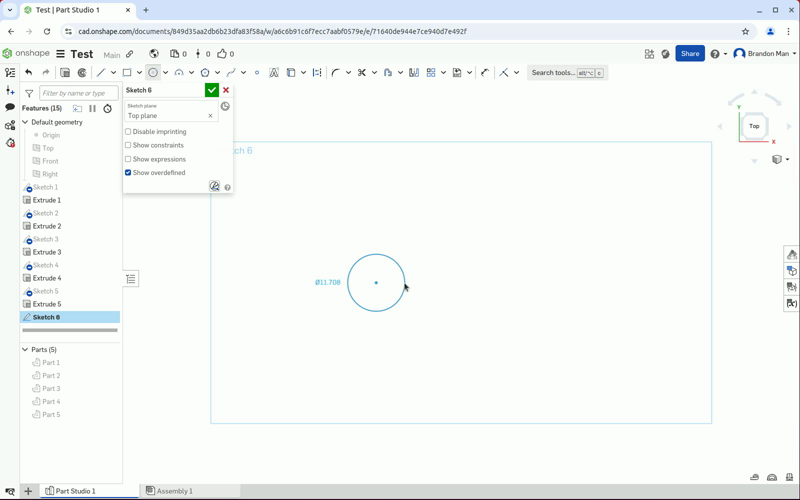
key(c)
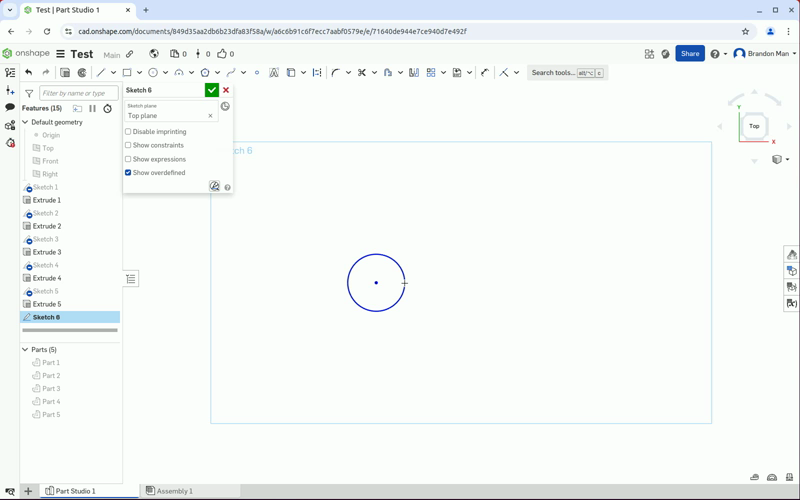
key_down(shift)
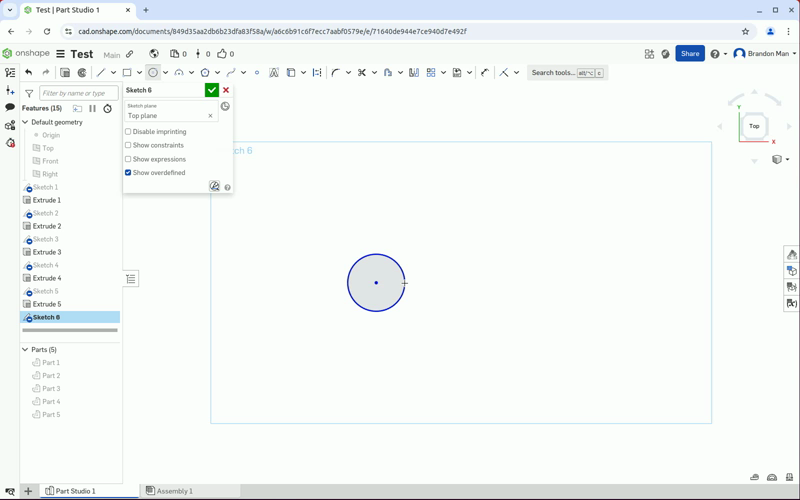
mouse_move(376, 282)
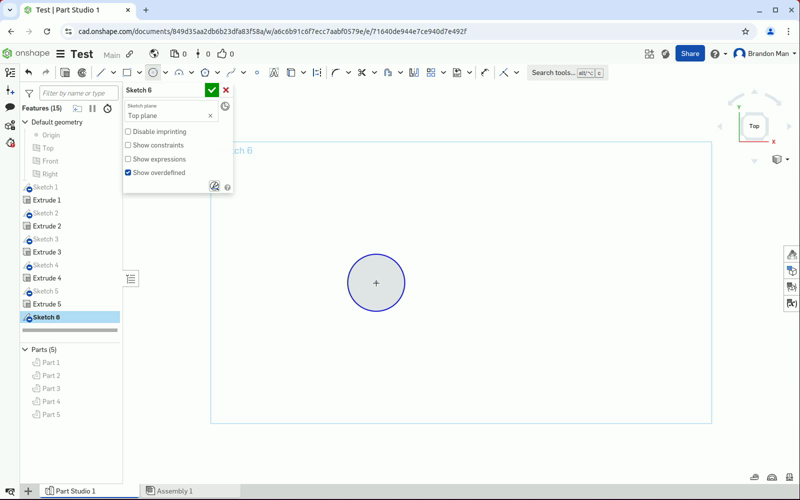
click(376, 282)
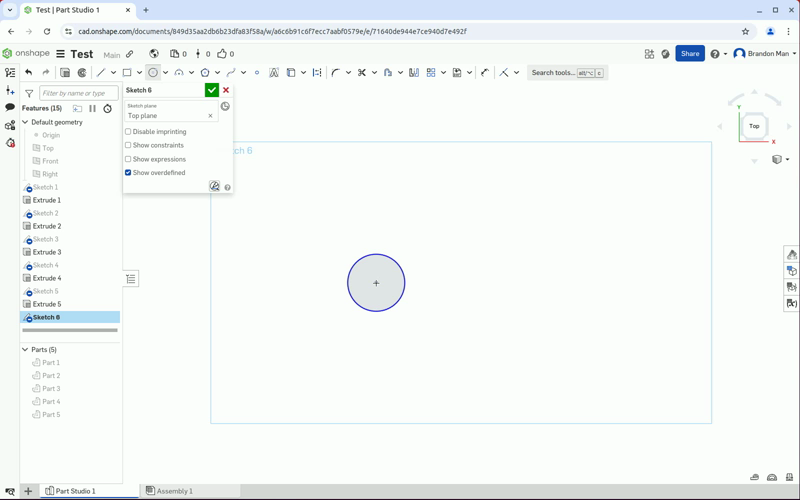
key_up(shift)
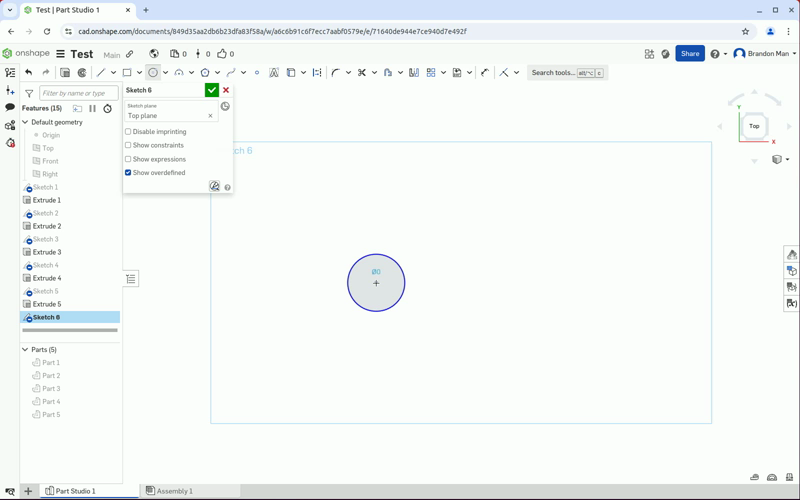
mouse_move(389, 282)
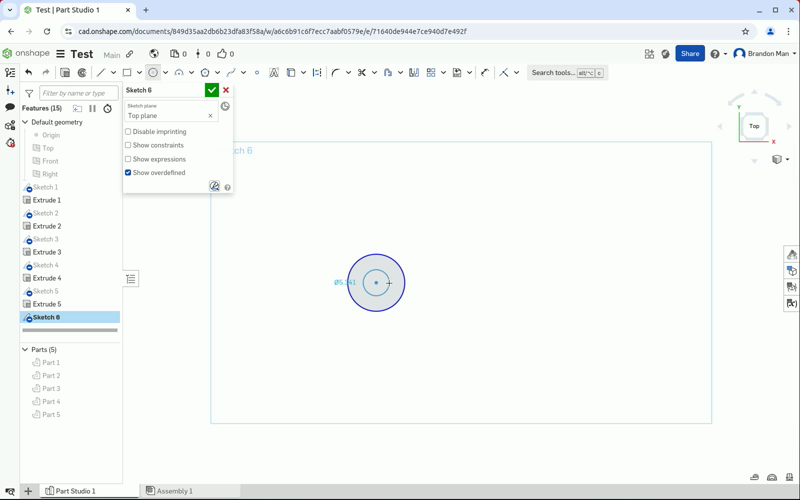
click(389, 282)
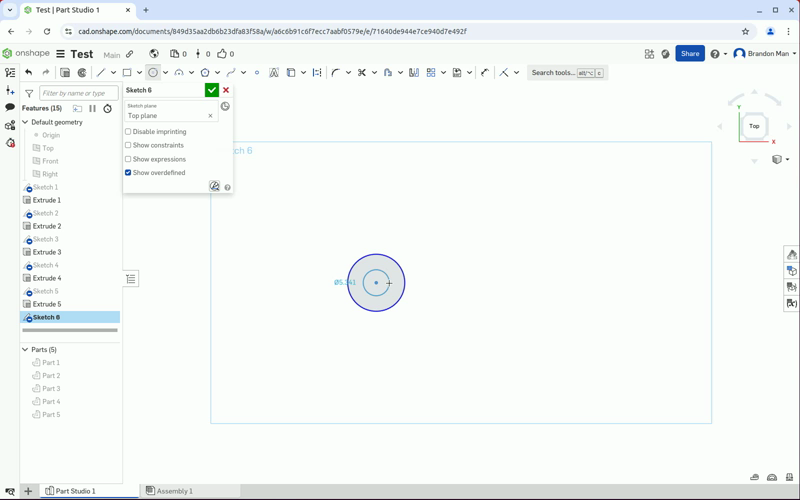
key(esc)
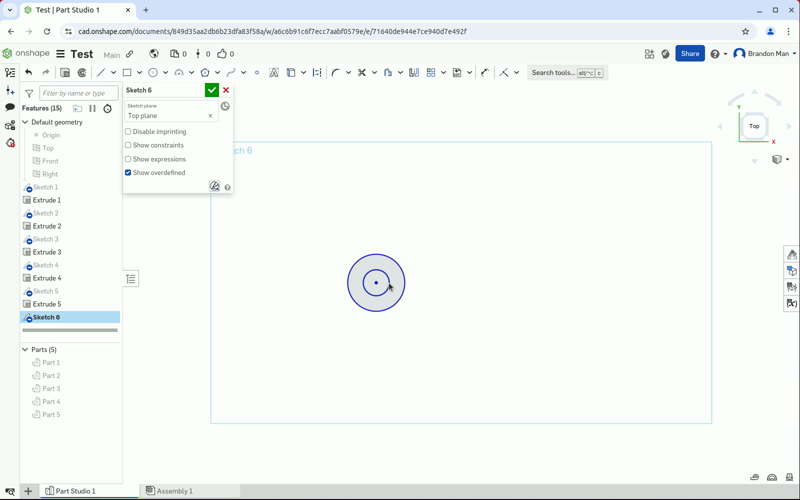
mouse_move(366, 295)
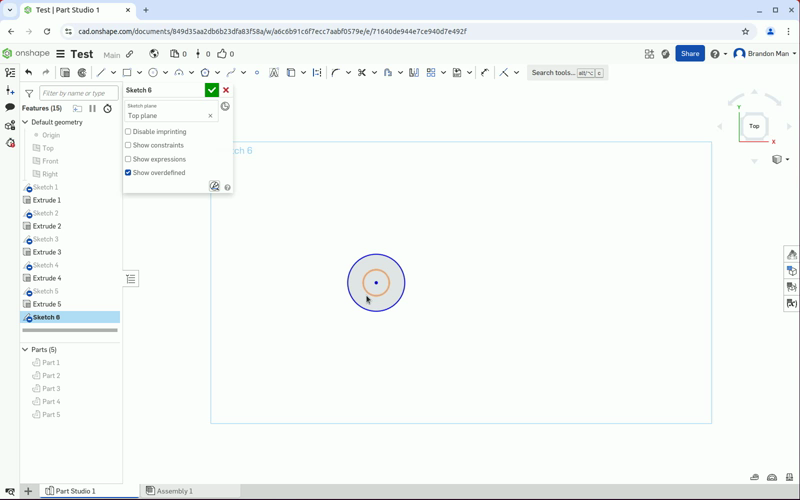
click(366, 295)
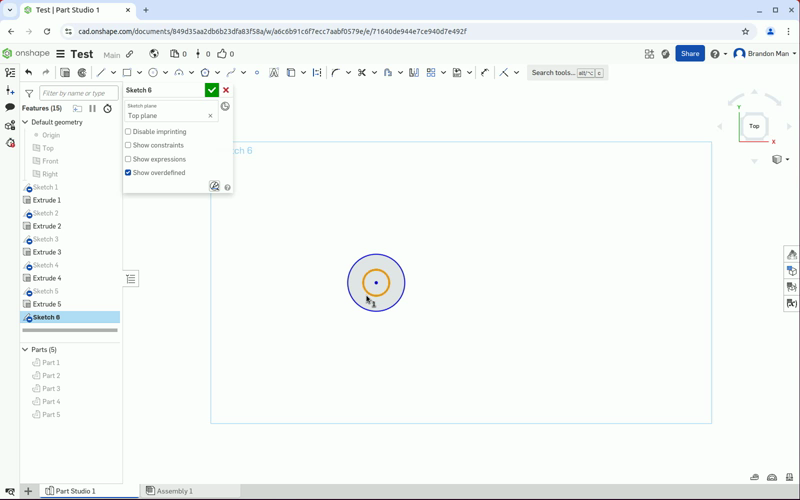
mouse_move(73, 352)
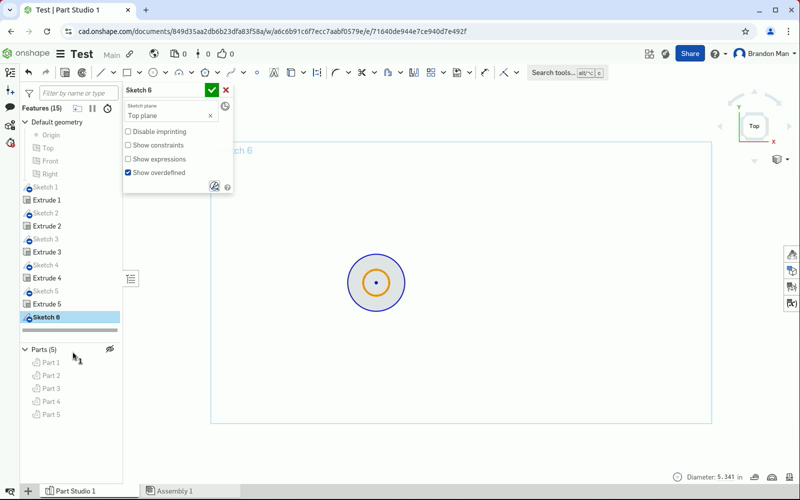
key(shift+y)
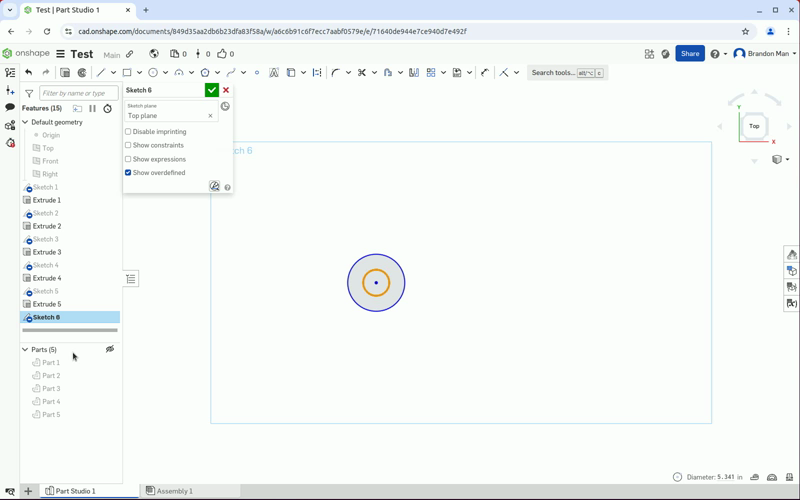
key(shift+e)
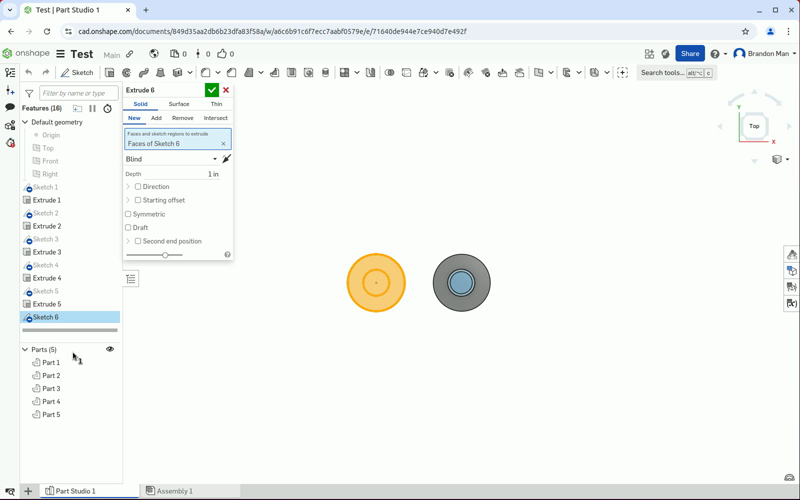
mouse_move(143, 106)
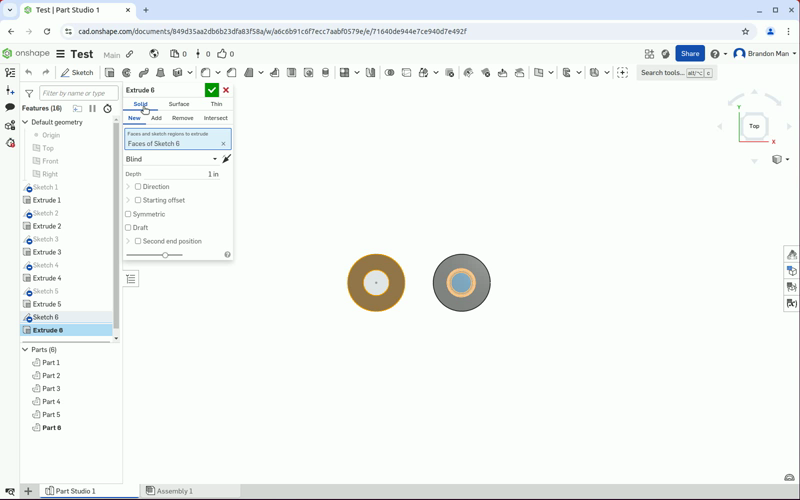
click(143, 106)
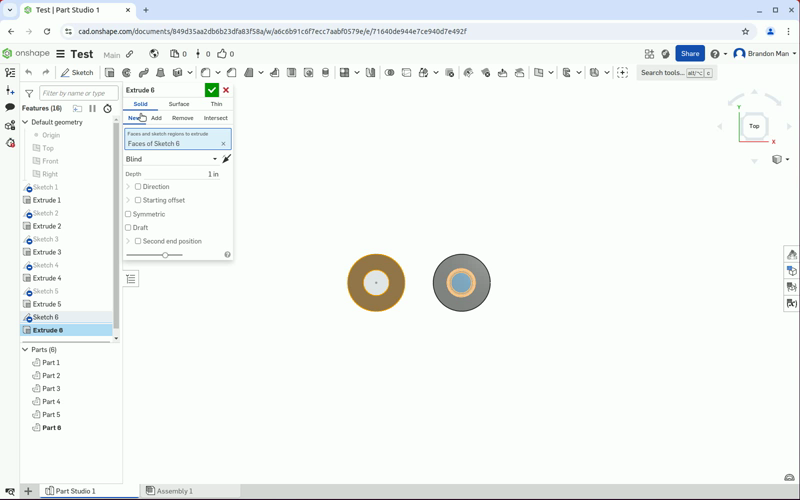
mouse_move(137, 120)
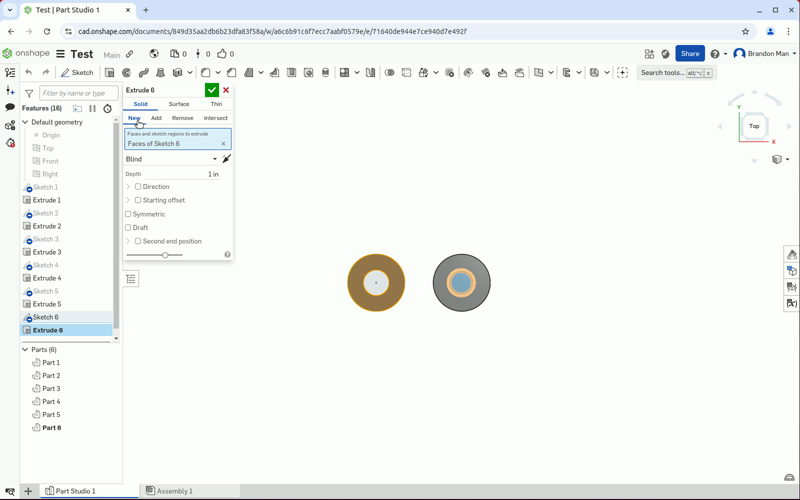
click(137, 120)
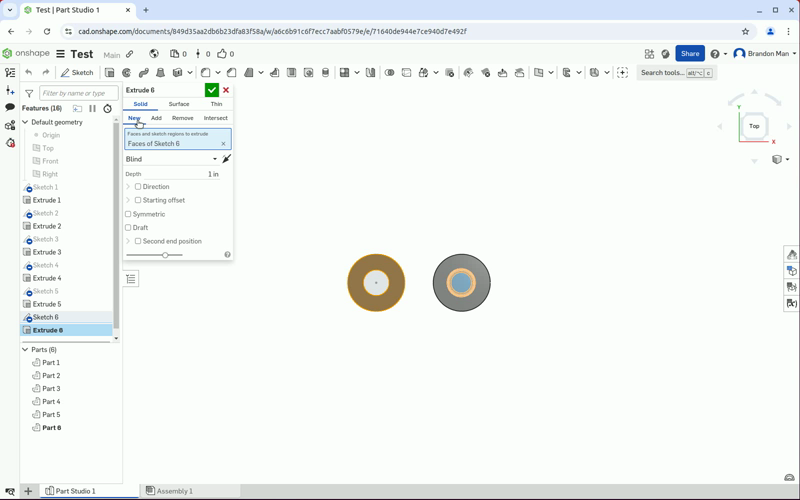
key(tab, 4)
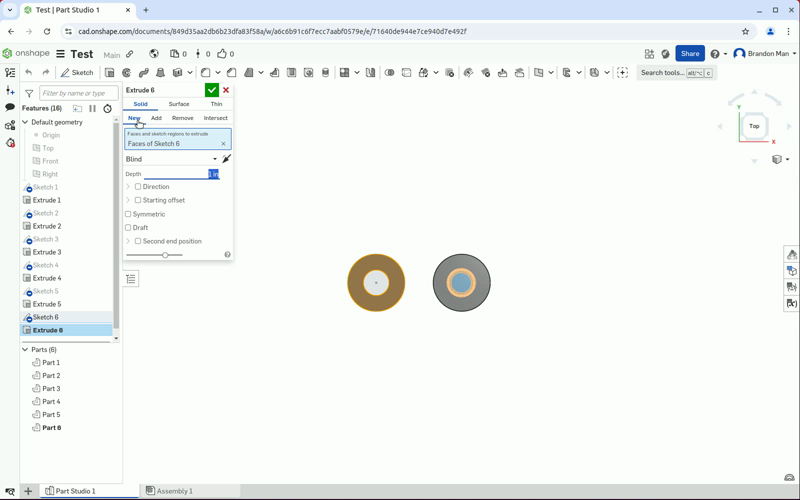
text(-1.685)
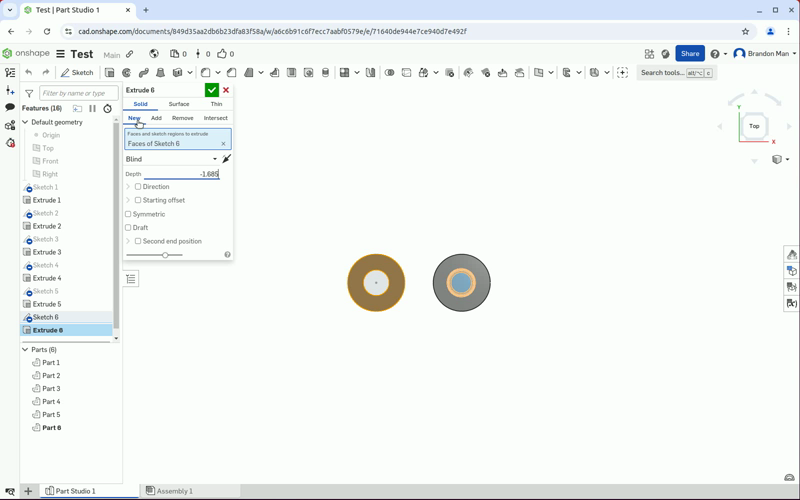
key(enter)
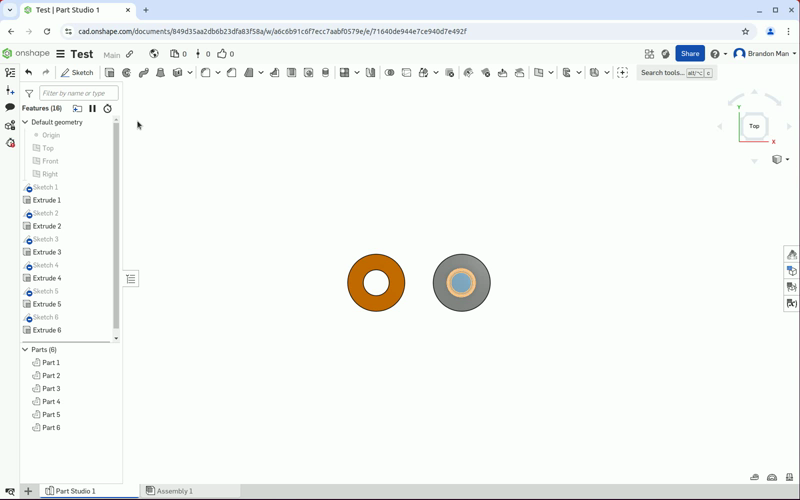
key(shift+h)
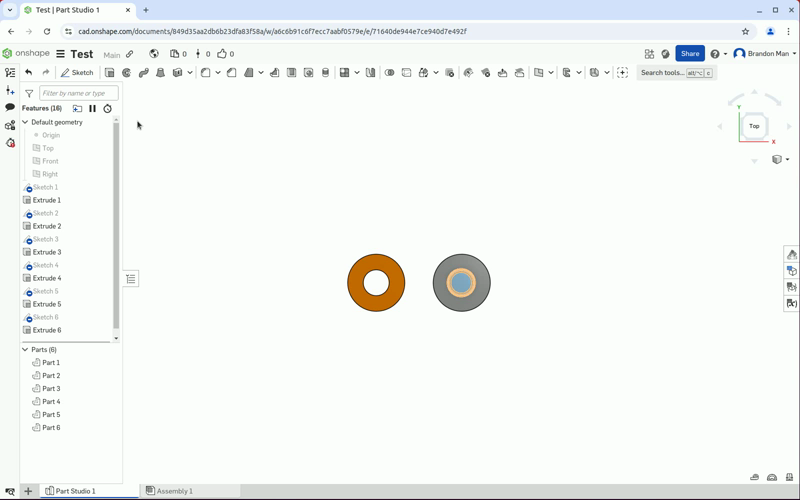
key(shift+h)
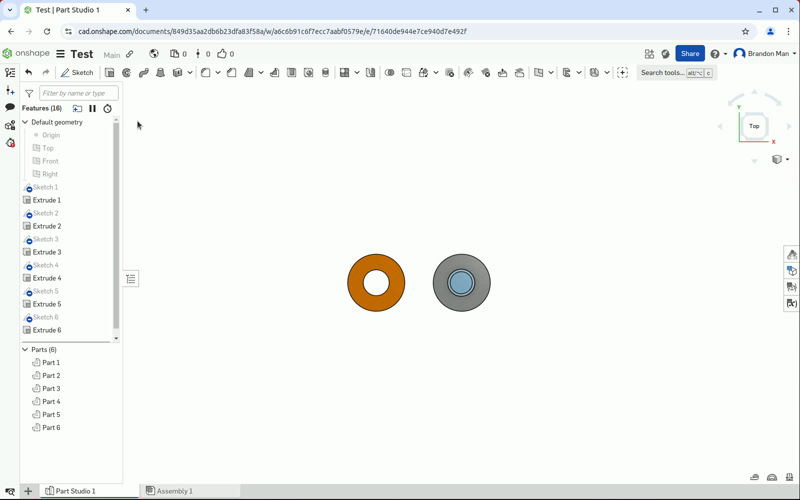
mouse_move(69, 189)
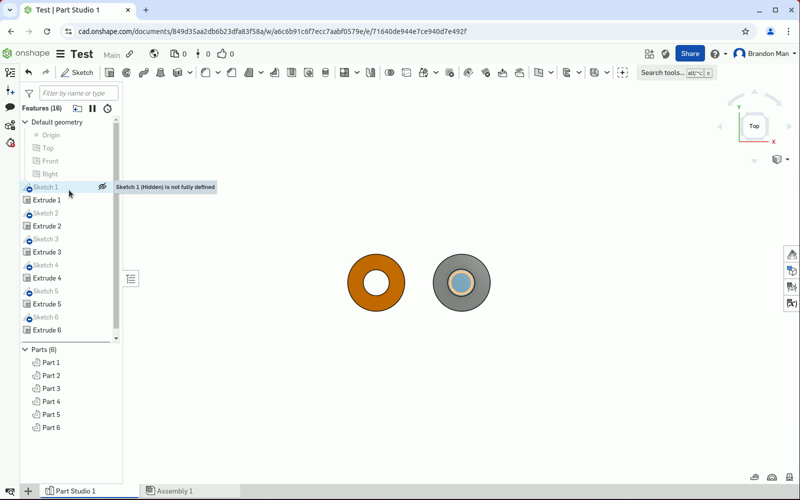
click(69, 189)
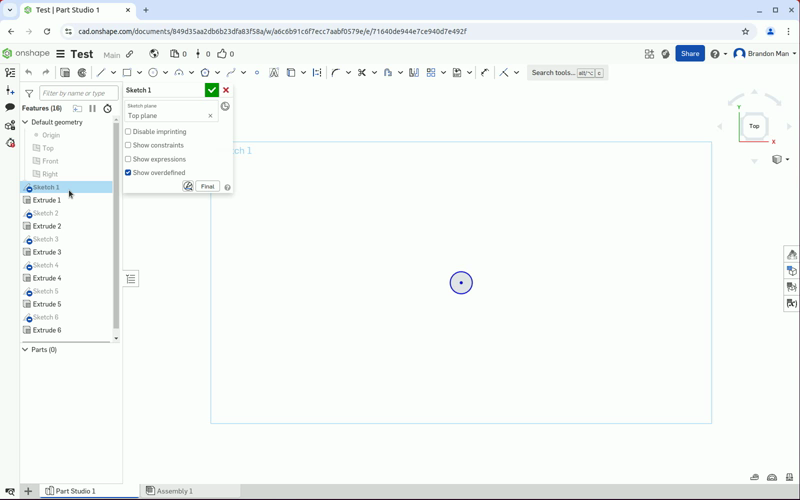
mouse_move(229, 92)
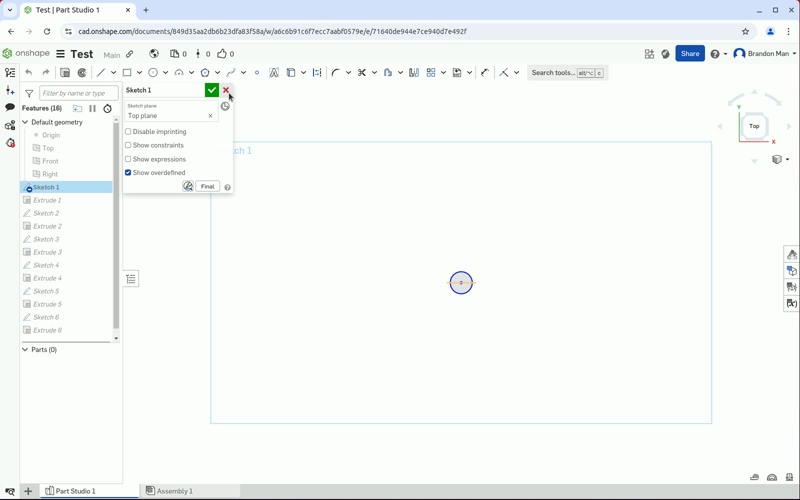
click(229, 92)
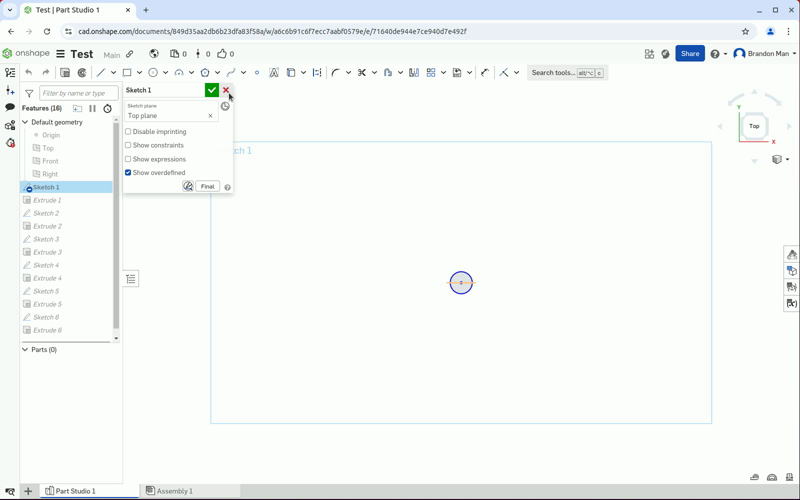
key(shift+s)
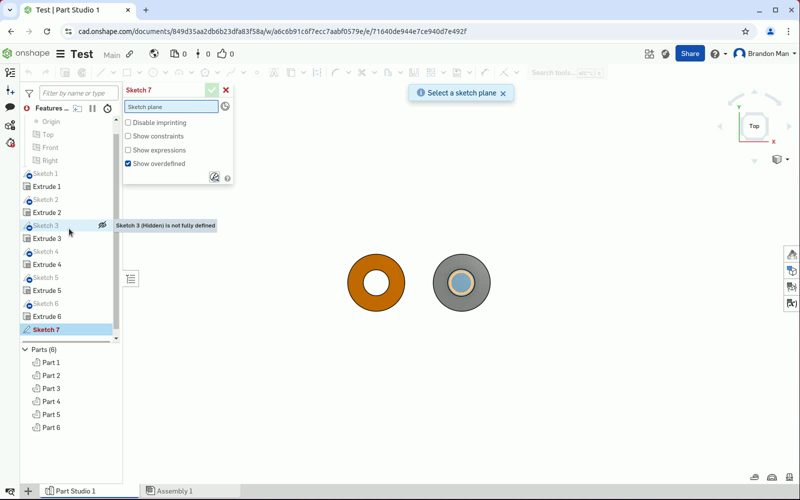
scroll(3)
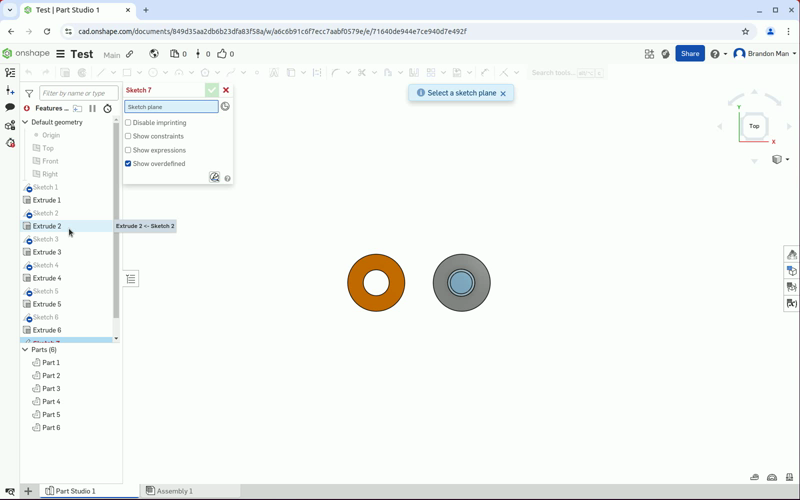
mouse_move(69, 150)
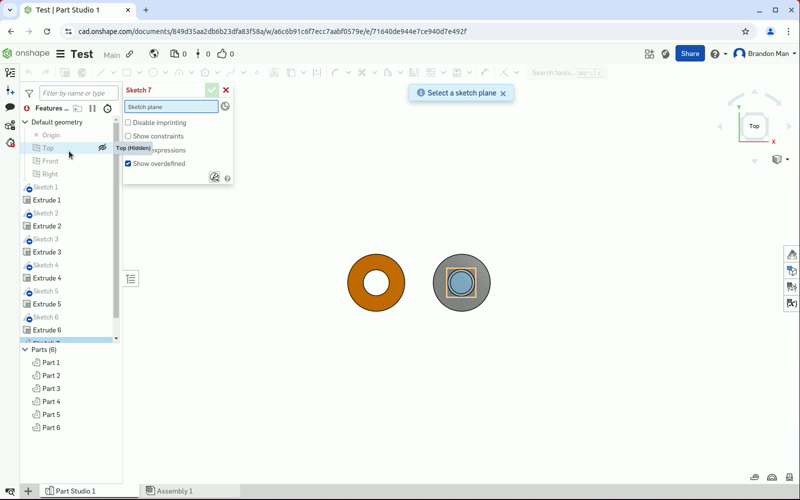
click(69, 150)
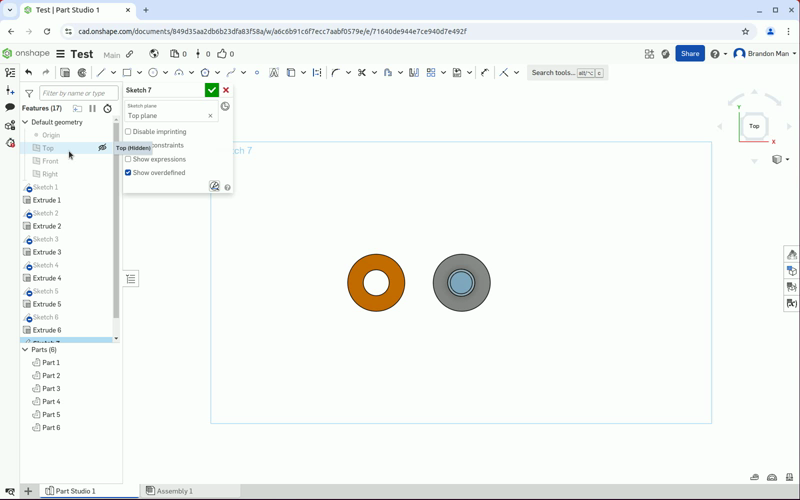
mouse_move(73, 352)
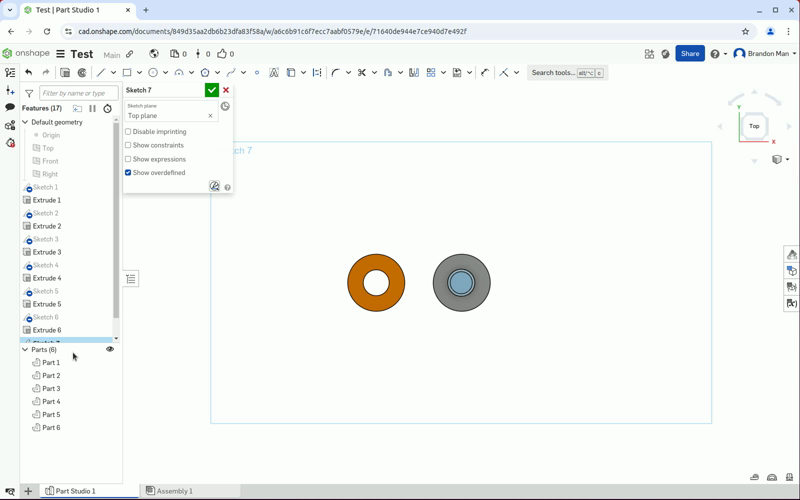
key(y)
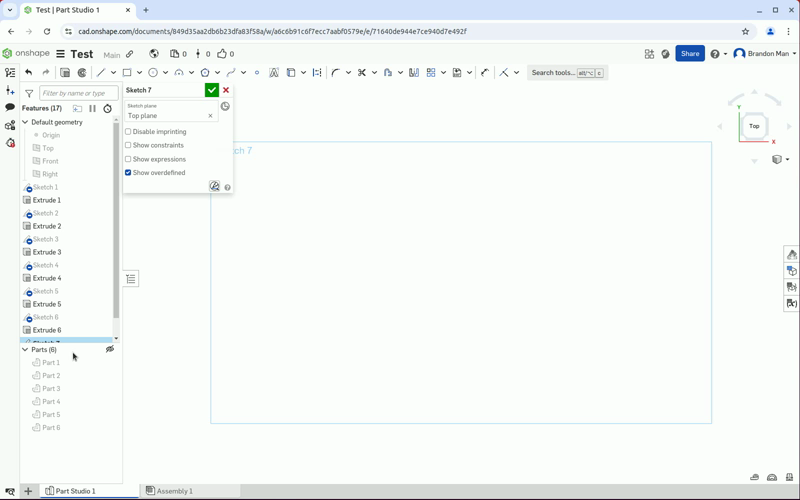
key(c)
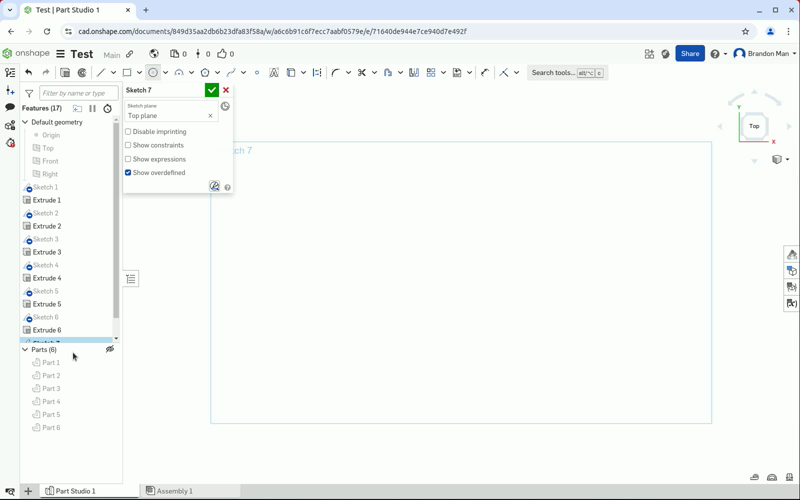
key_down(shift)
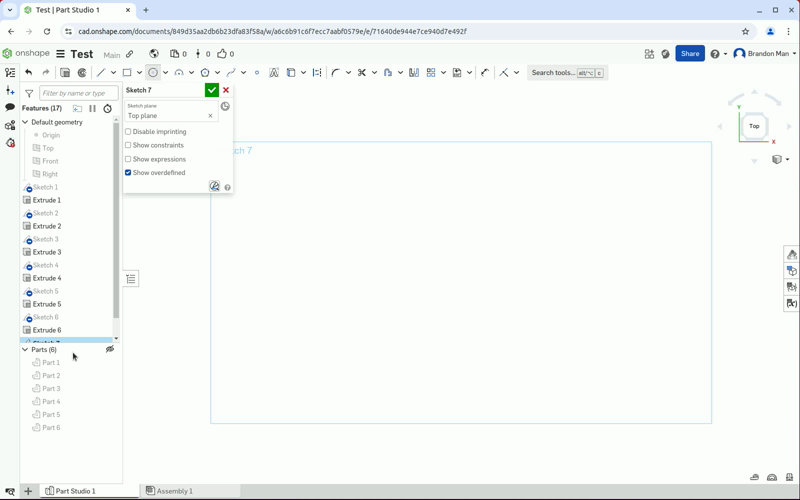
mouse_move(377, 282)
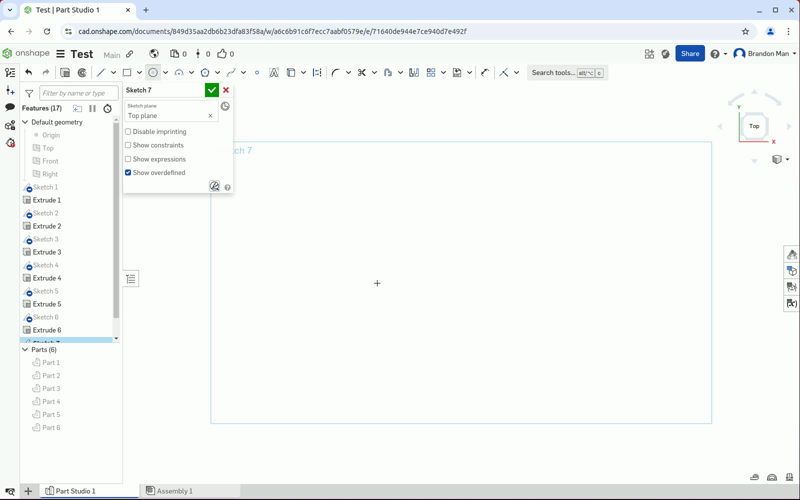
click(377, 282)
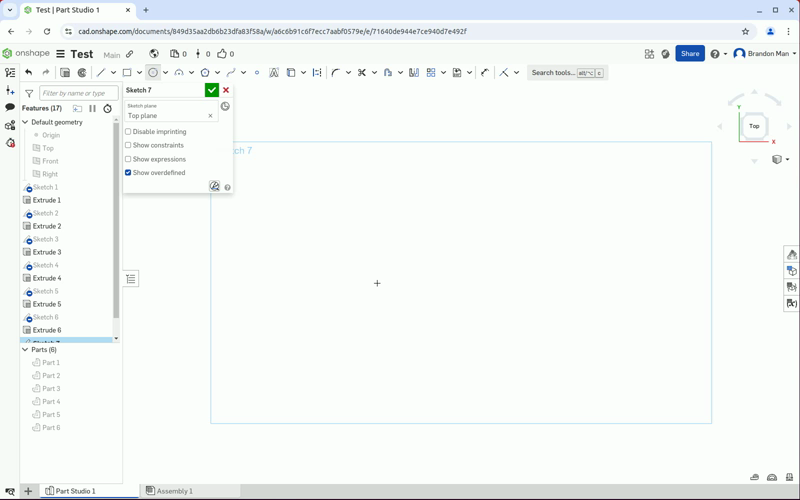
key_up(shift)
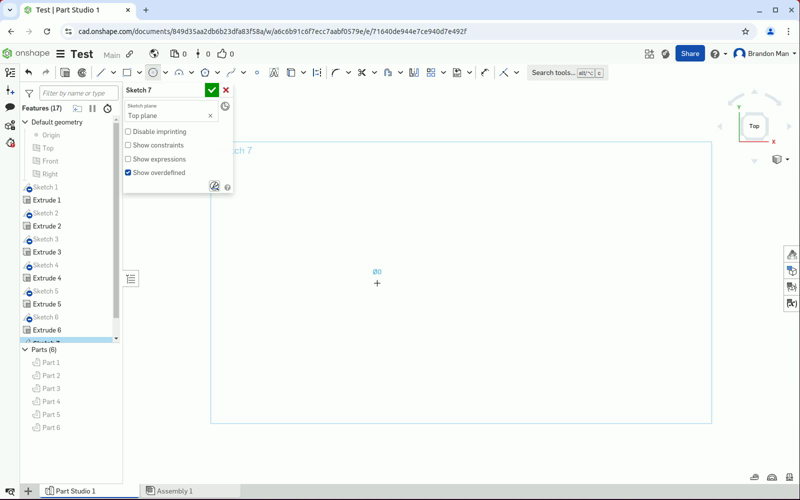
mouse_move(387, 282)
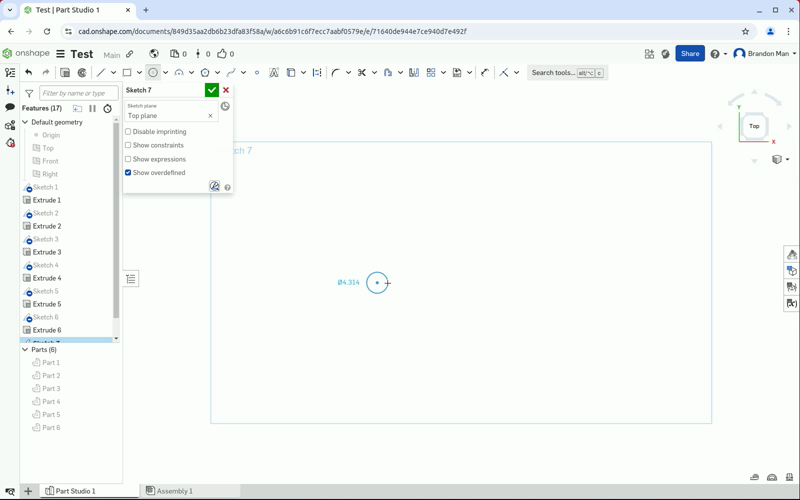
click(387, 282)
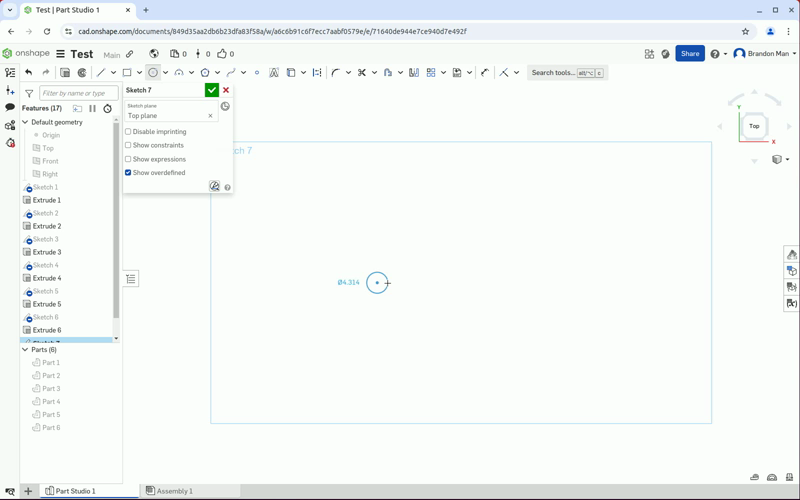
key(esc)
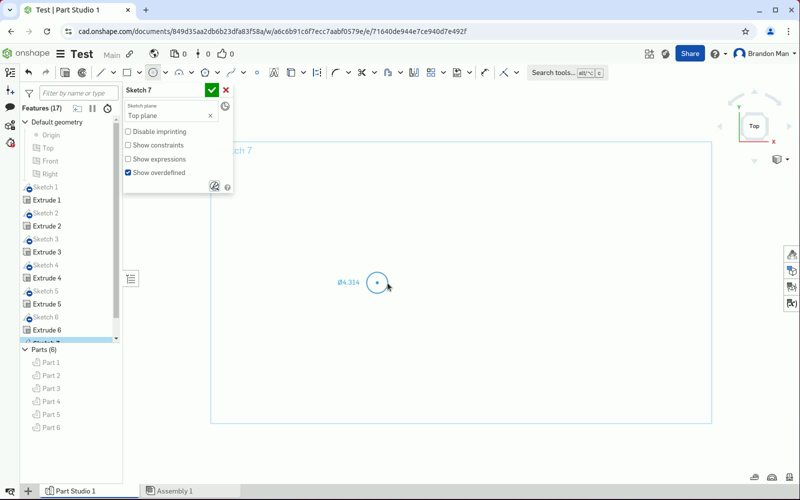
mouse_move(366, 281)
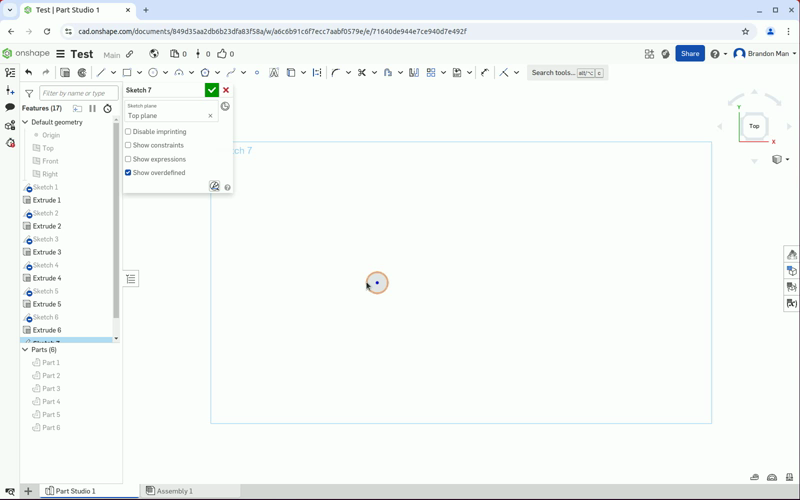
scroll(6)
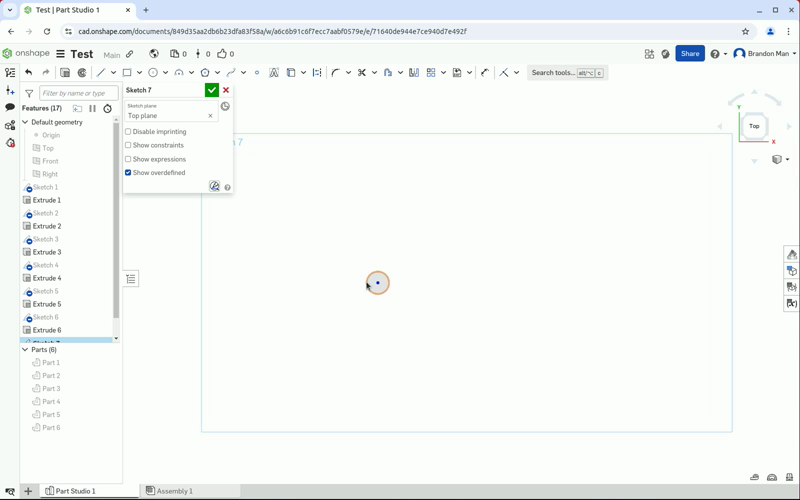
scroll(6)
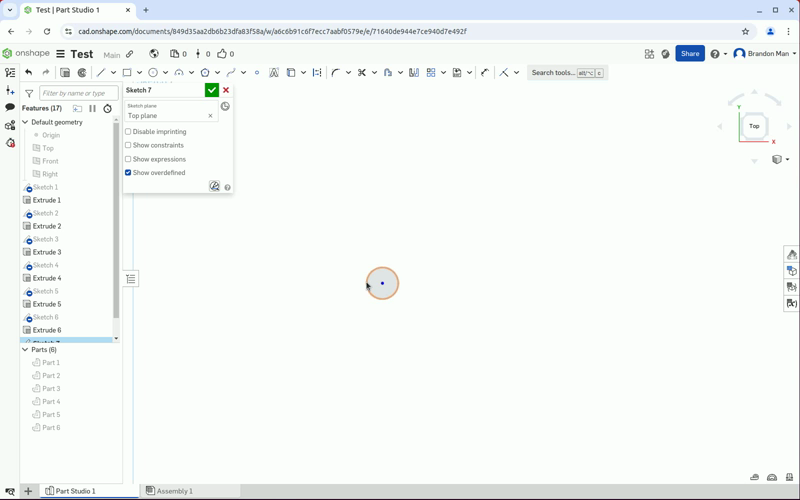
scroll(6)
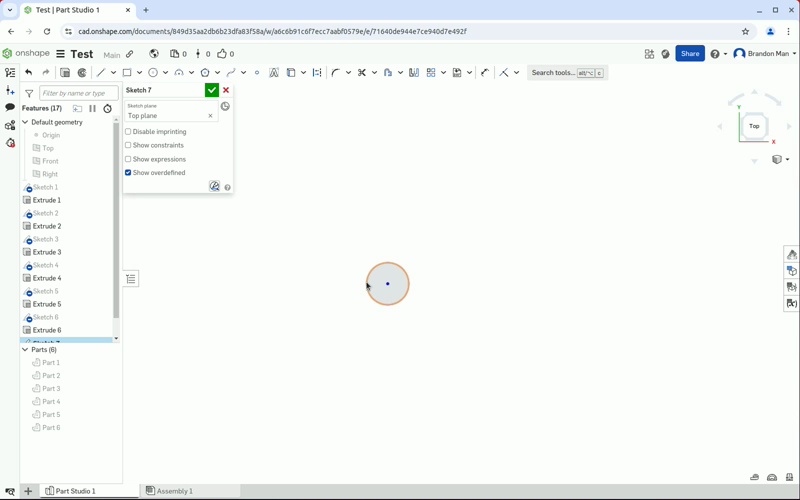
scroll(6)
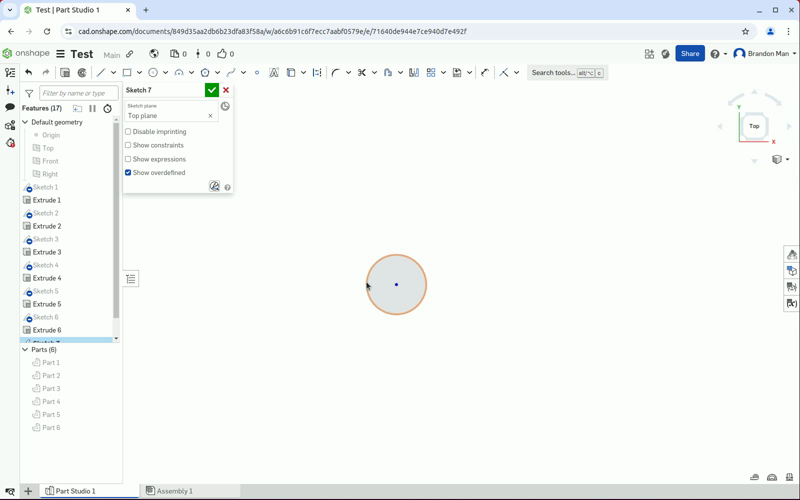
scroll(6)
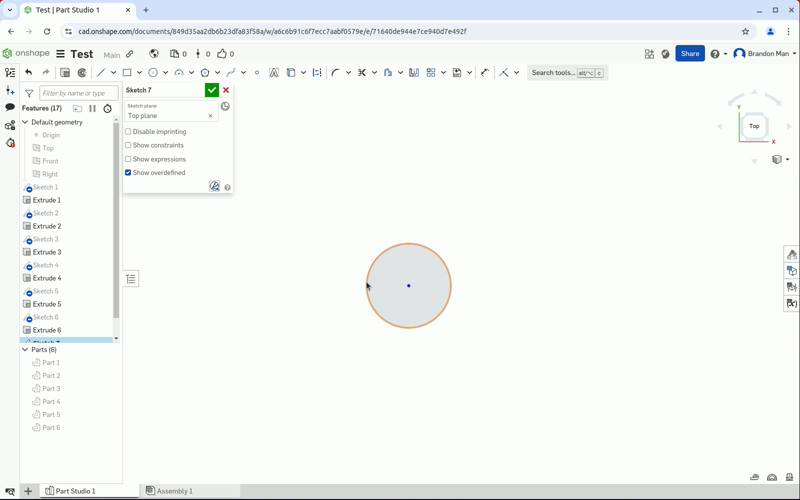
scroll(6)
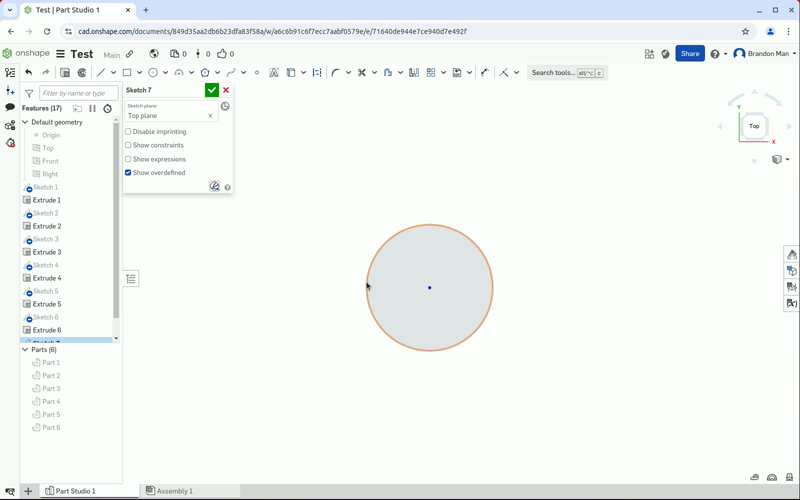
scroll(6)
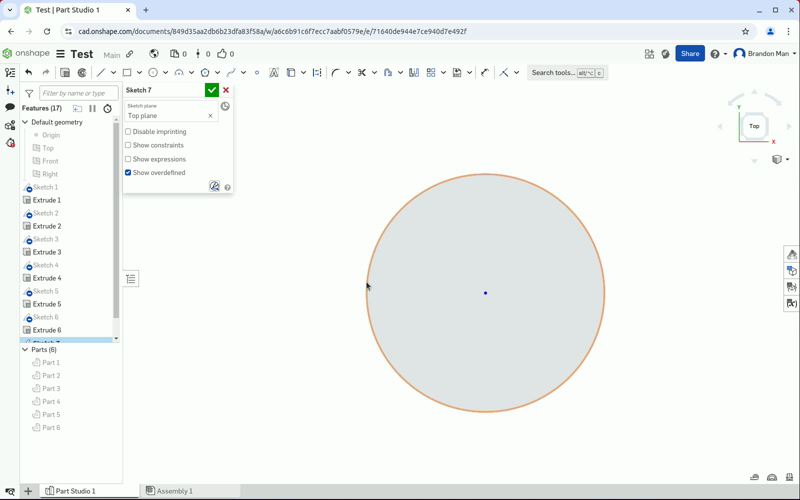
click(366, 281)
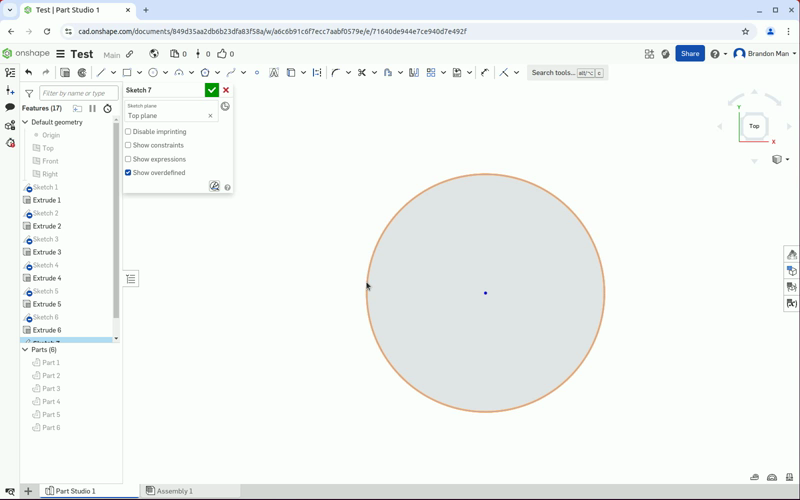
scroll(-6)
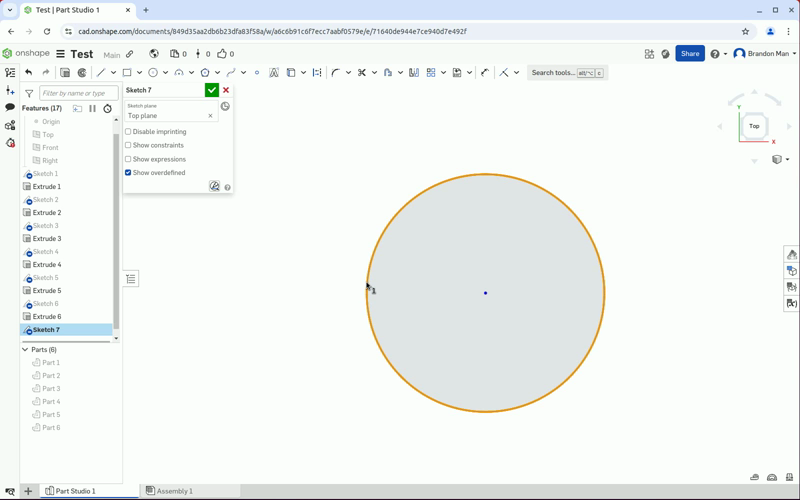
scroll(-6)
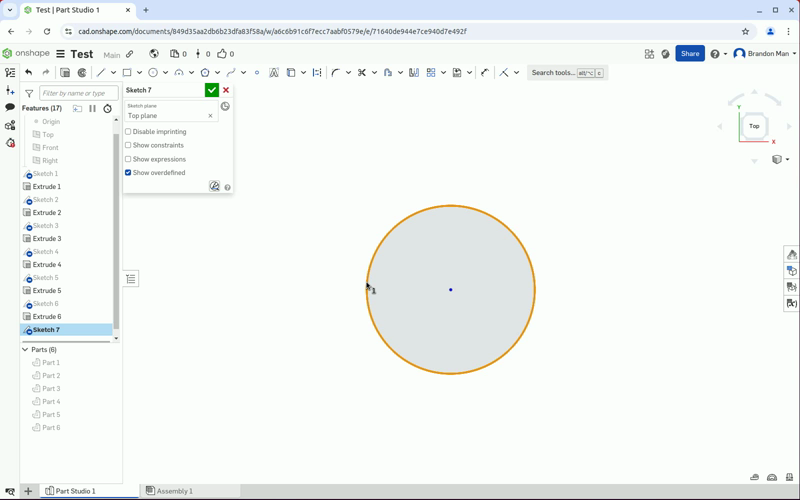
scroll(-6)
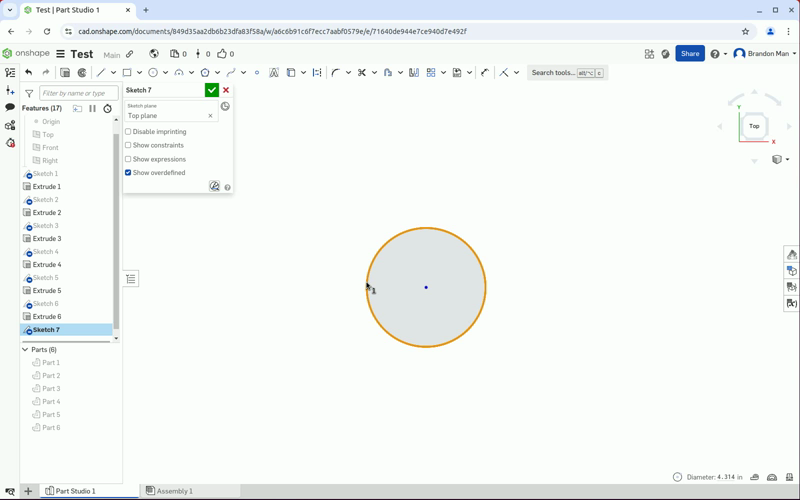
scroll(-6)
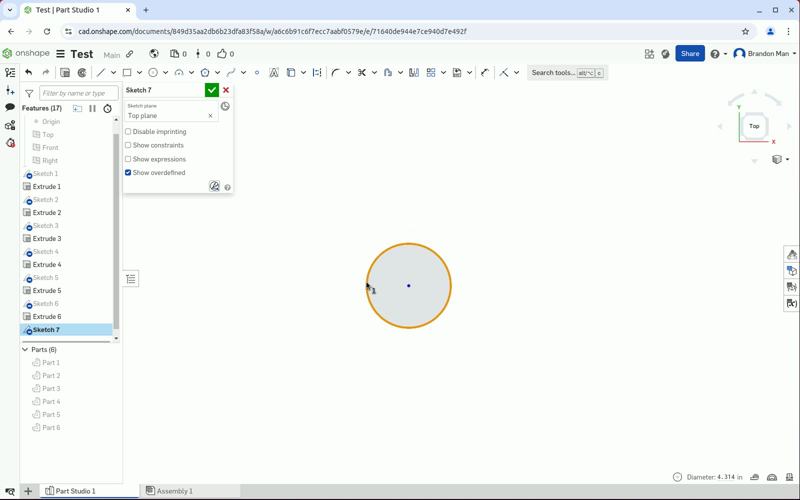
scroll(-6)
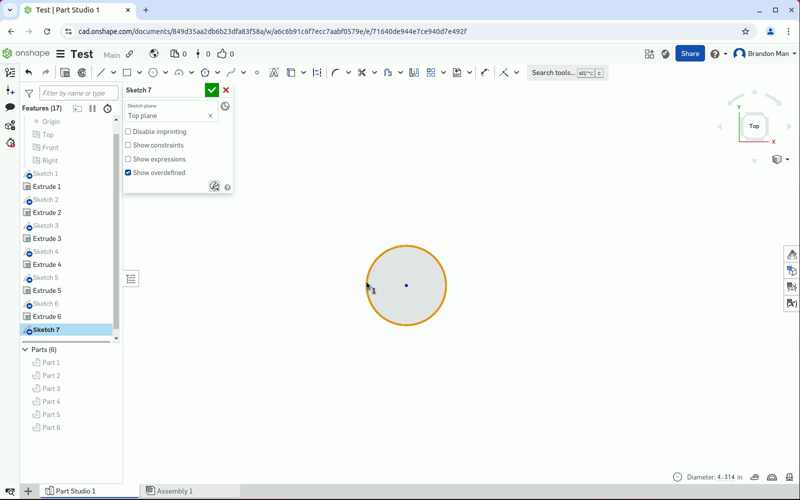
scroll(-6)
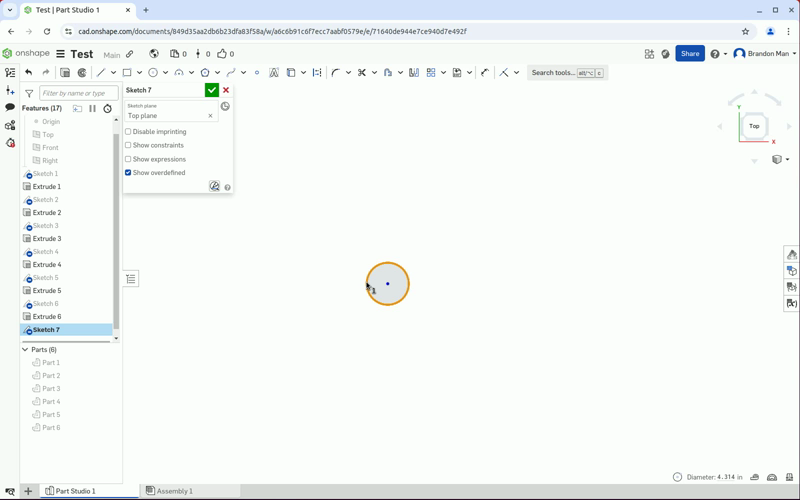
scroll(-6)
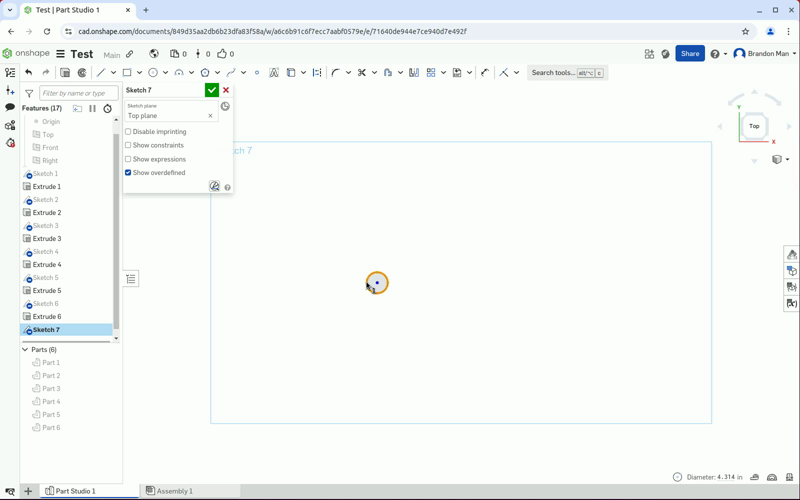
mouse_move(73, 352)
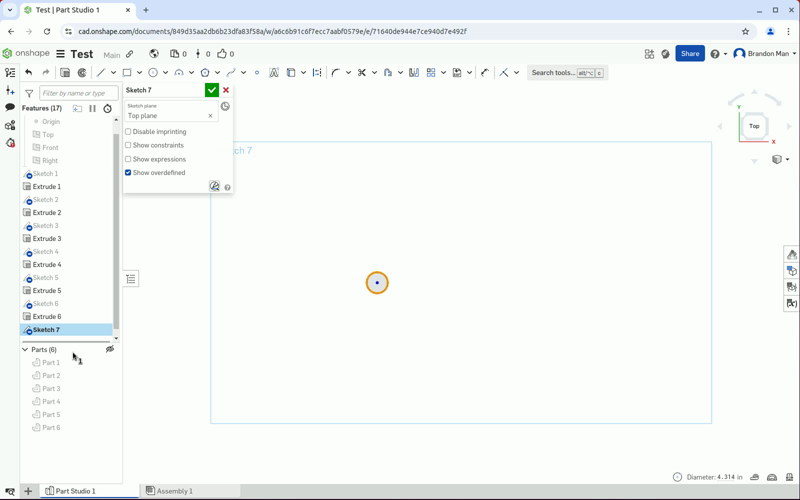
key(shift+y)
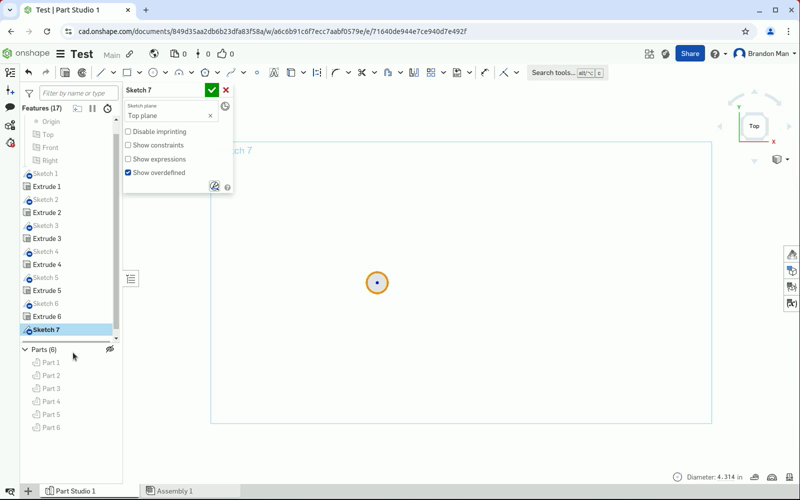
key(shift+e)
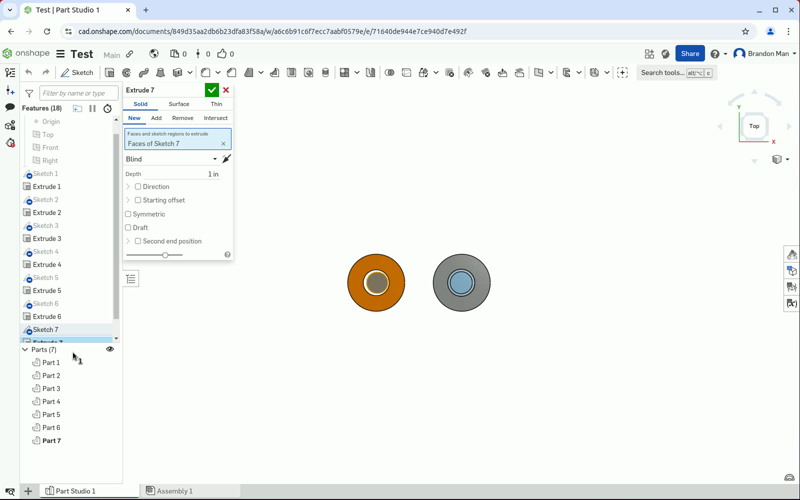
mouse_move(143, 106)
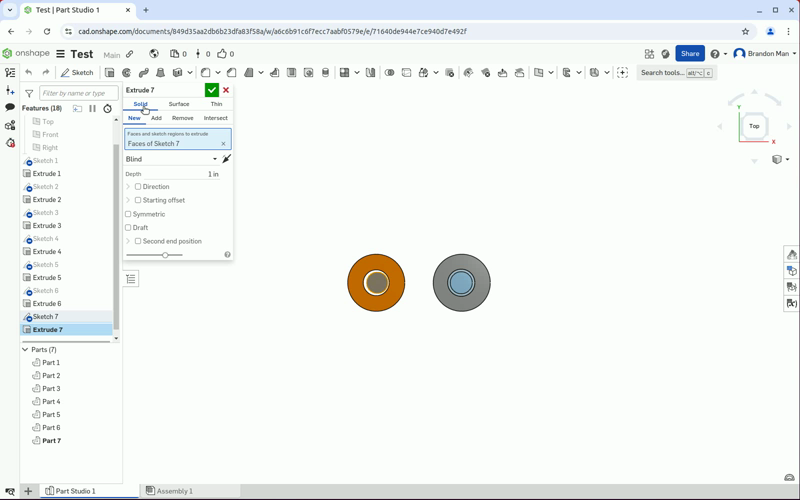
click(143, 106)
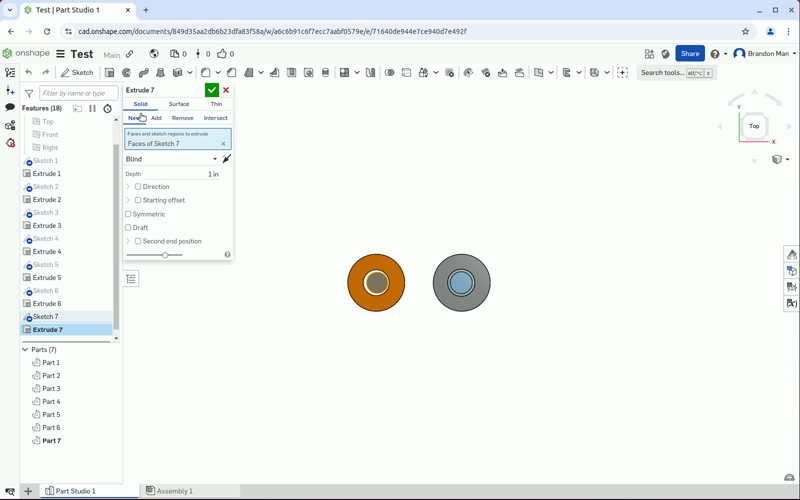
mouse_move(137, 120)
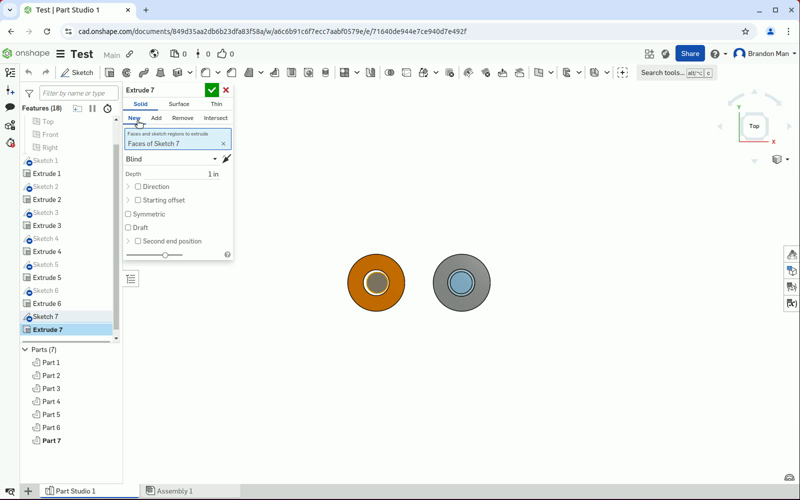
click(137, 120)
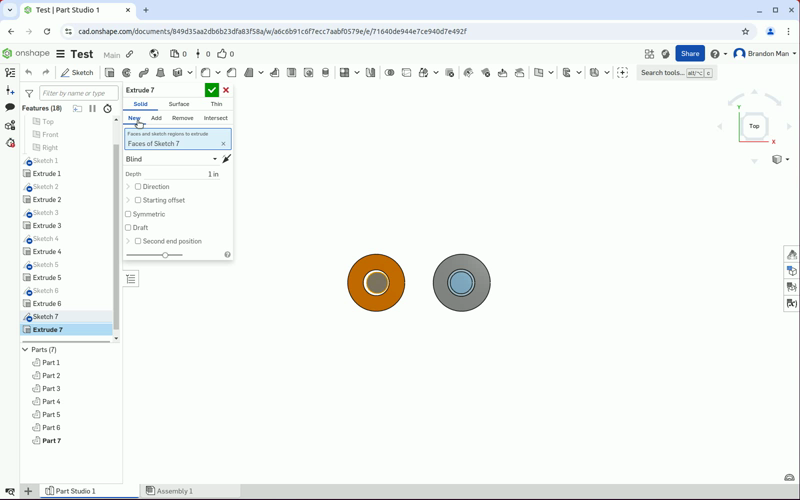
key(tab, 4)
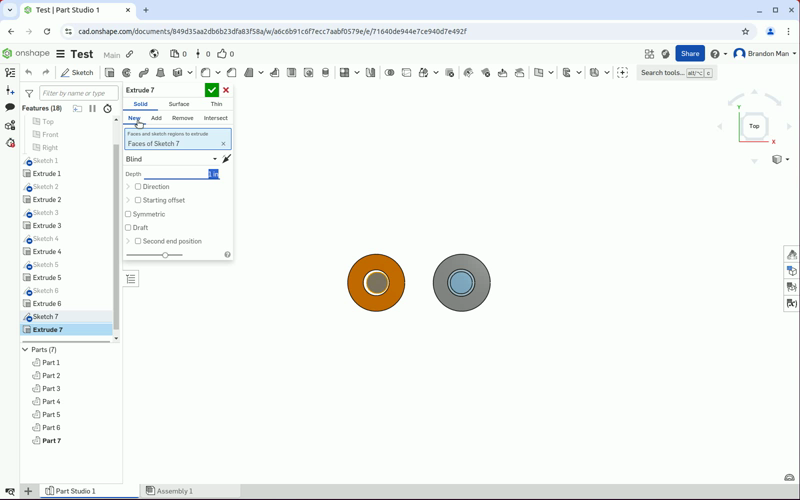
text(-1.685)
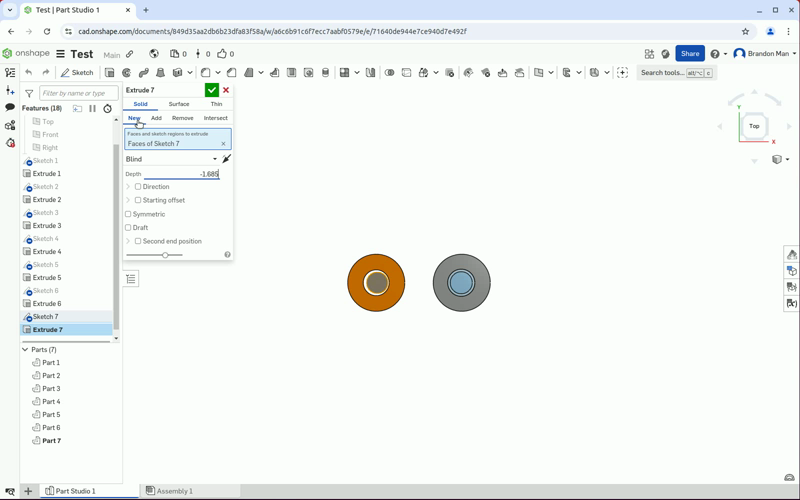
key(enter)
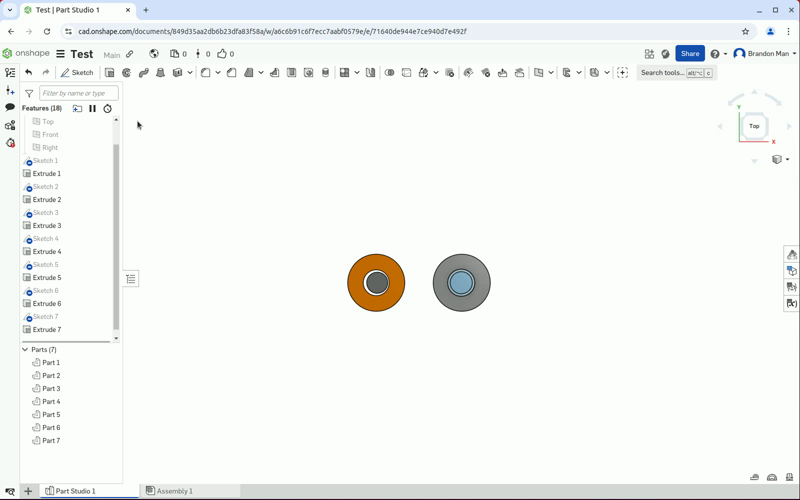
key(shift+h)
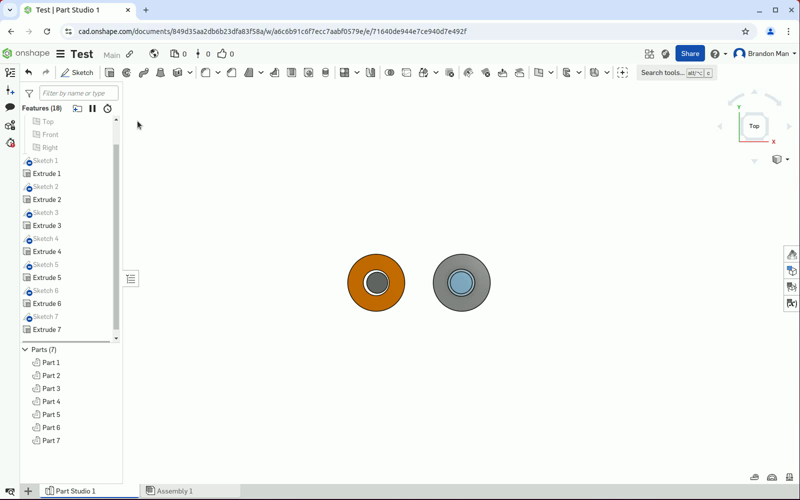
key(shift+h)
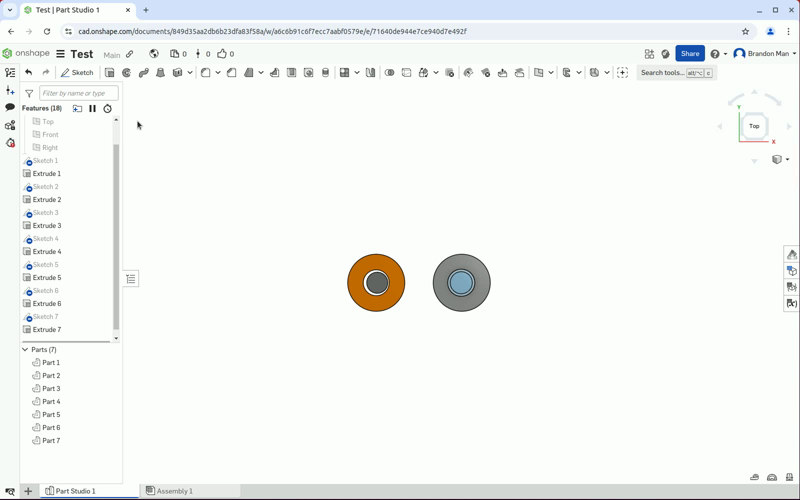
mouse_move(69, 163)
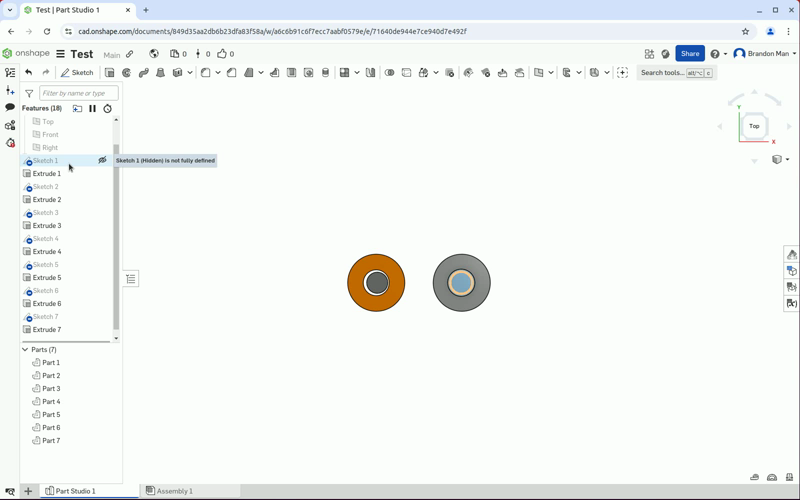
click(69, 163)
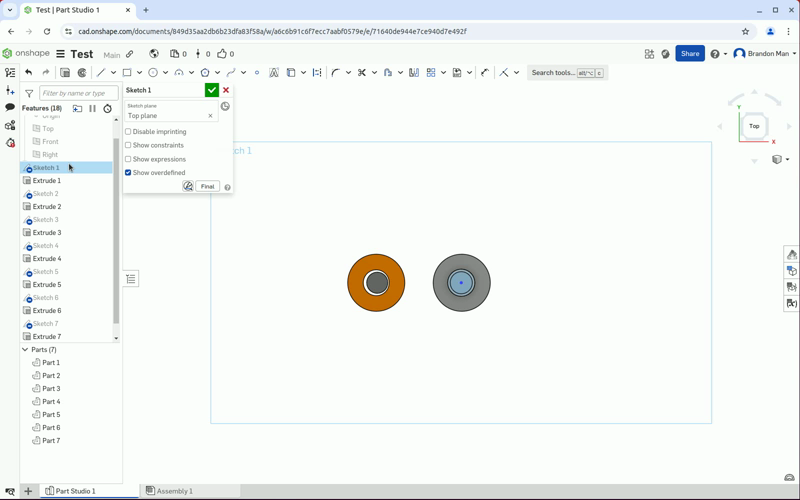
mouse_move(229, 92)
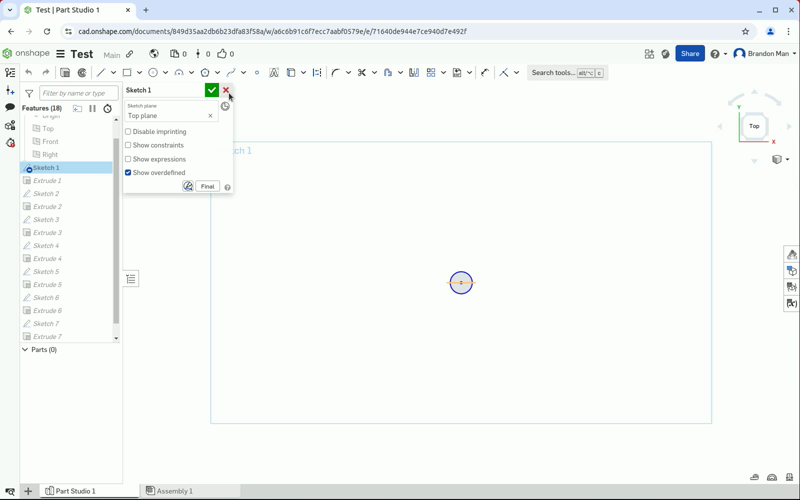
click(229, 92)
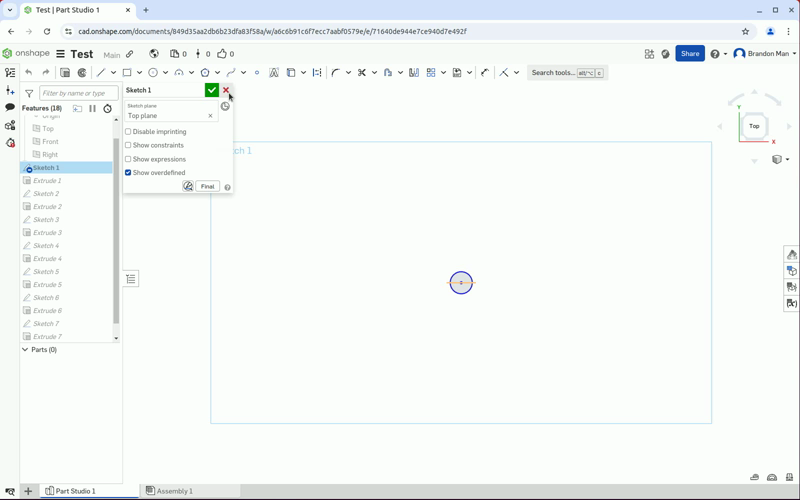
key(shift+s)
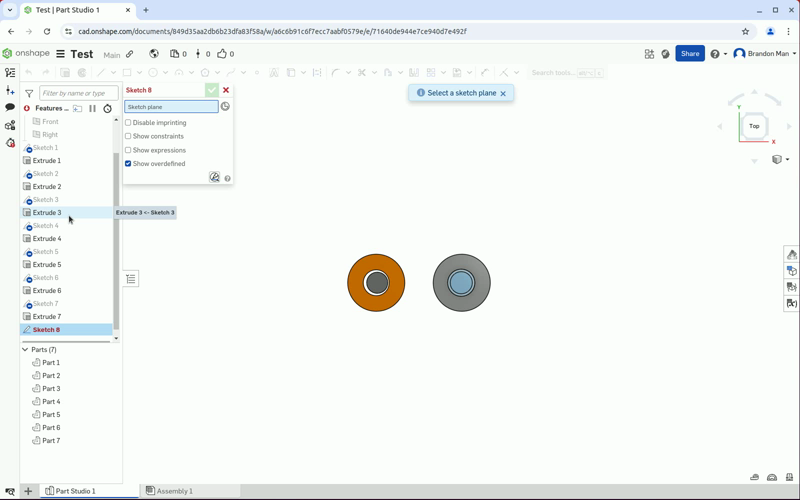
scroll(3)
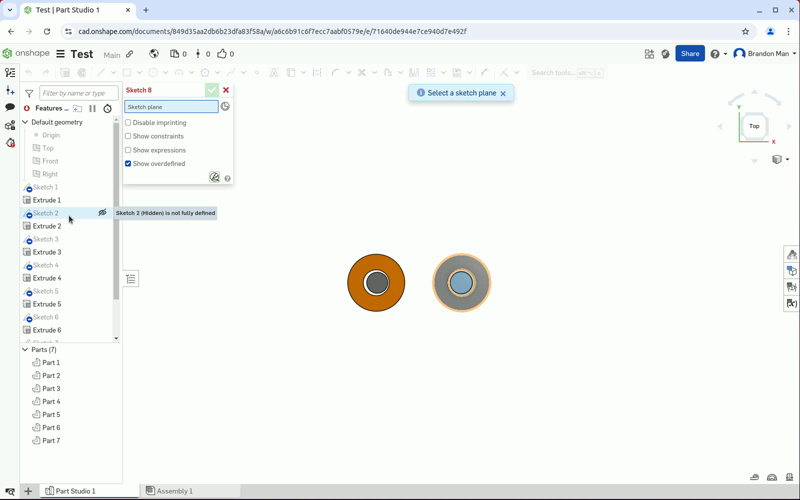
mouse_move(69, 150)
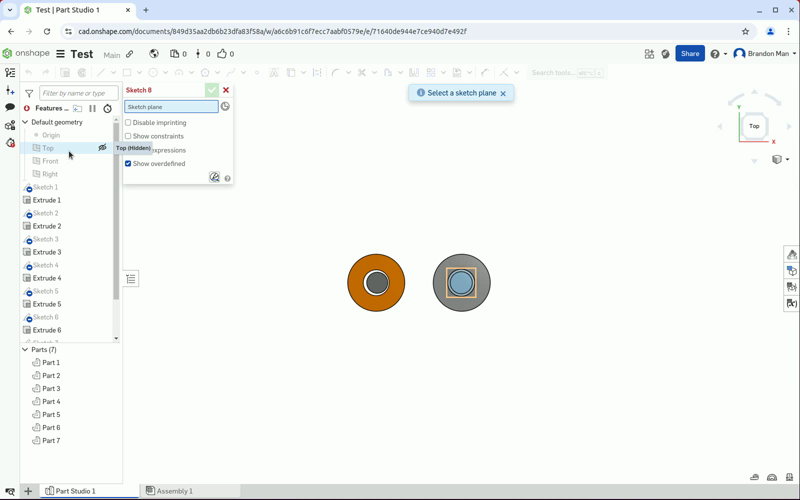
click(69, 150)
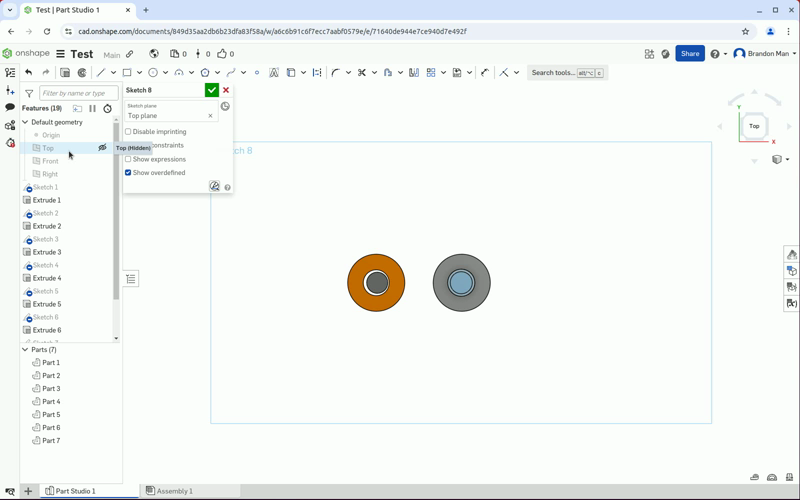
mouse_move(73, 352)
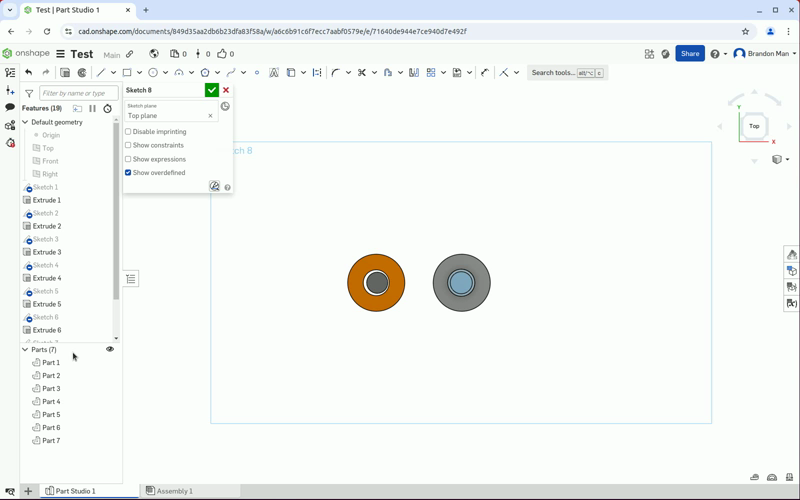
key(y)
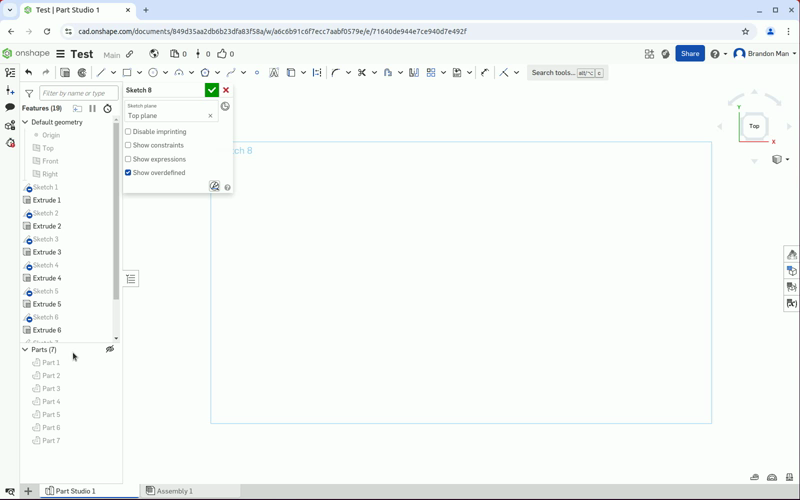
key(c)
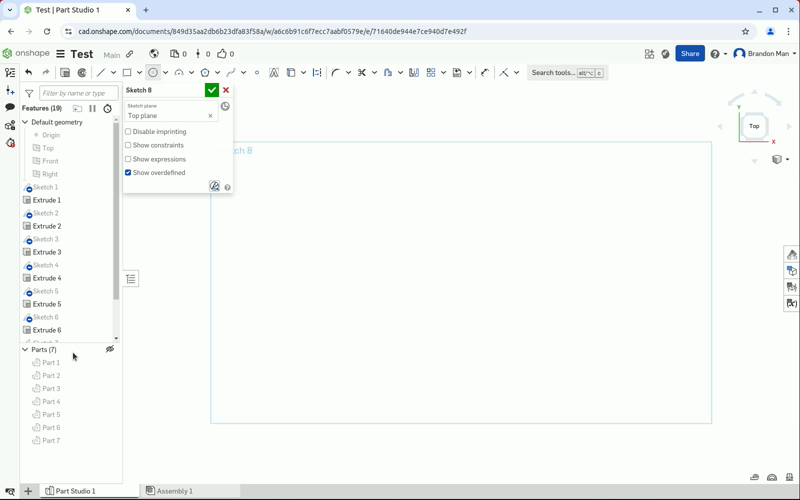
key_down(shift)
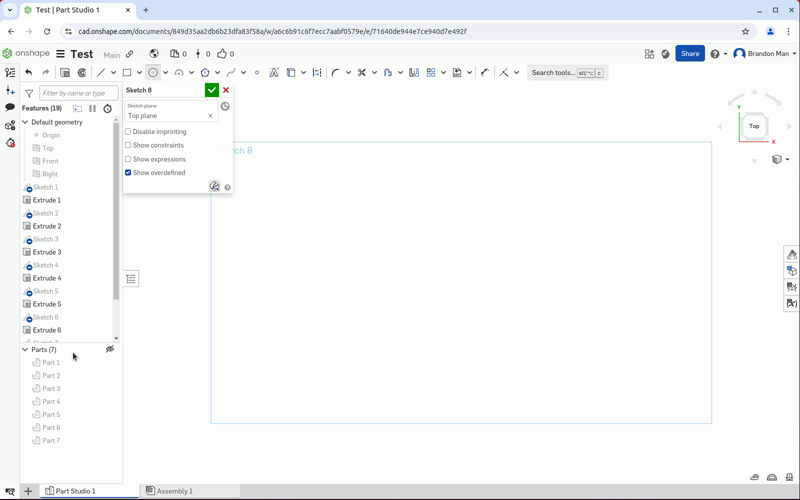
mouse_move(375, 282)
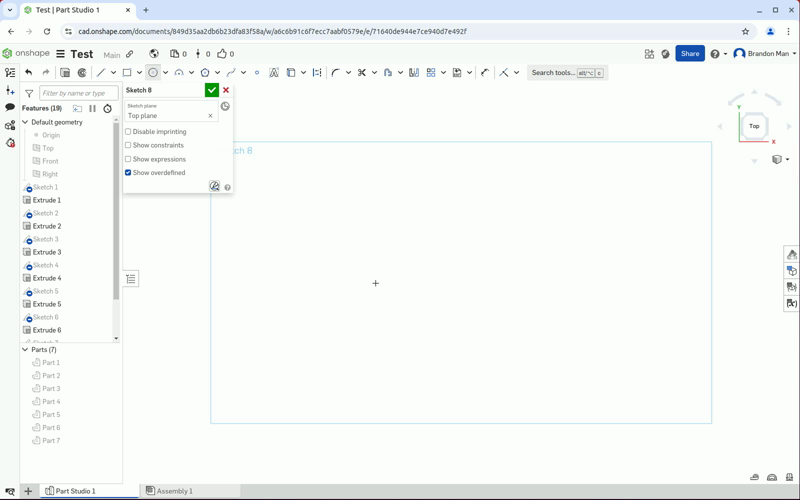
click(375, 282)
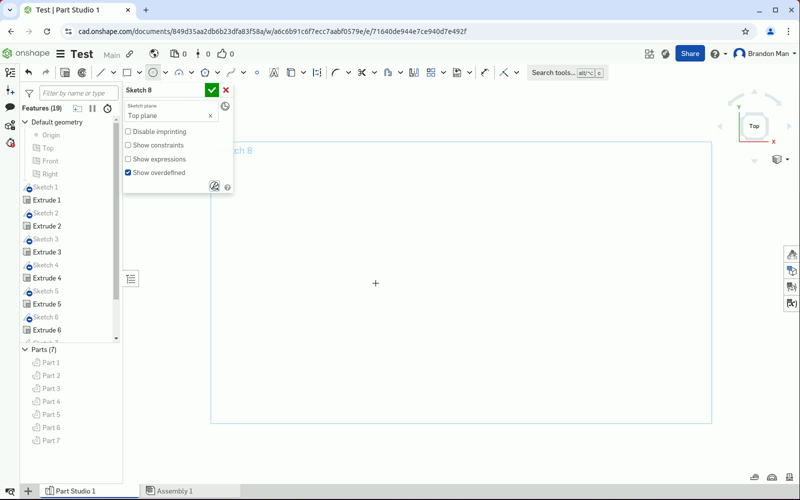
key_up(shift)
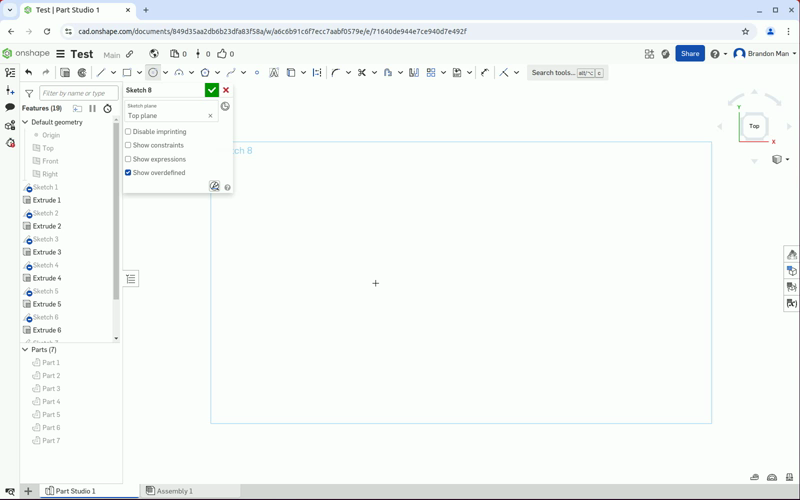
mouse_move(389, 282)
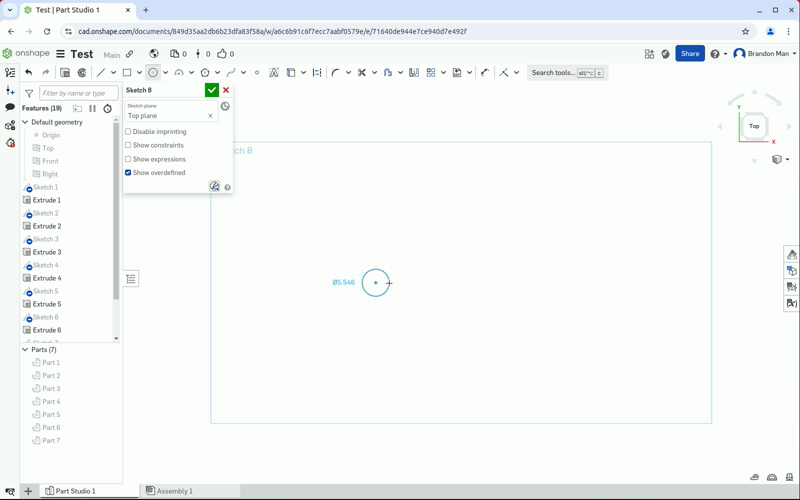
click(389, 282)
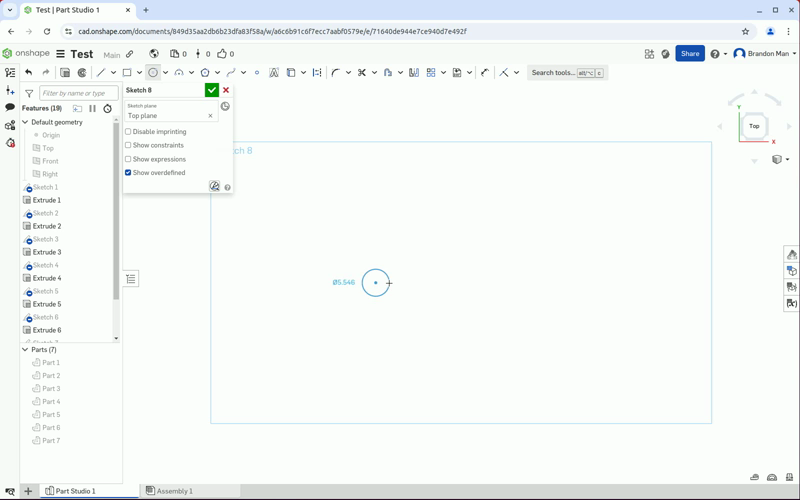
key(esc)
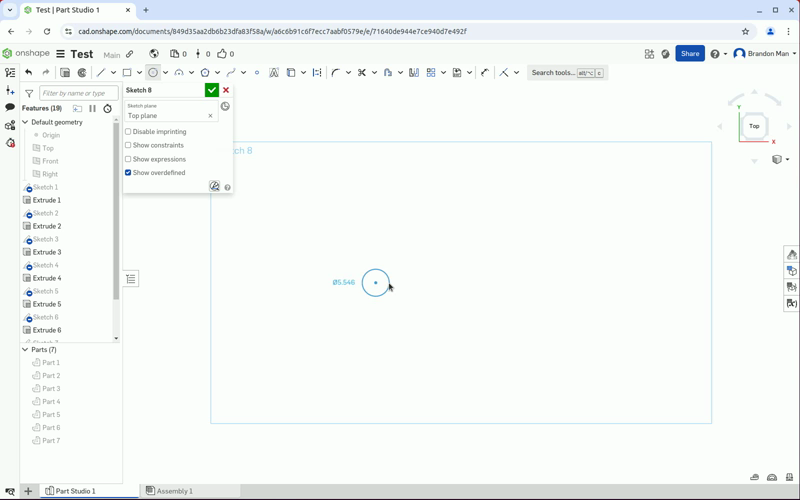
key(c)
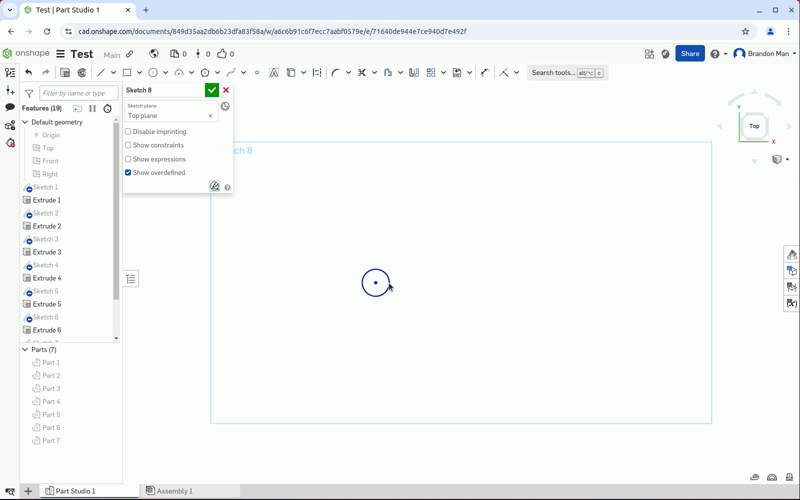
key_down(shift)
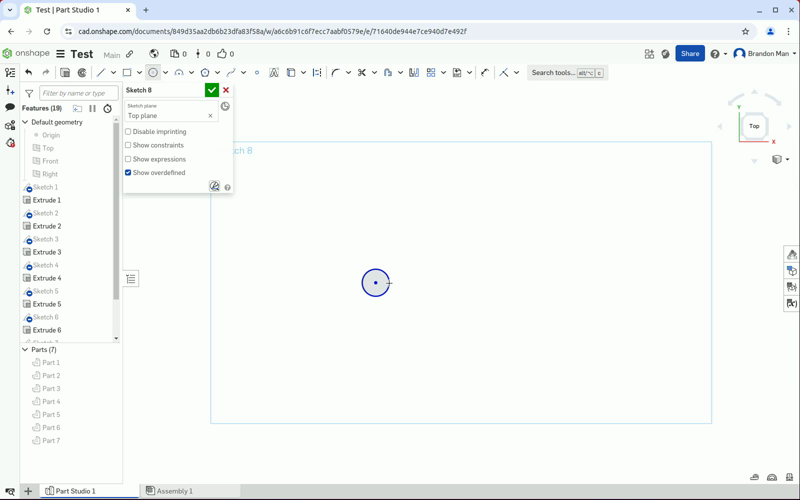
mouse_move(375, 282)
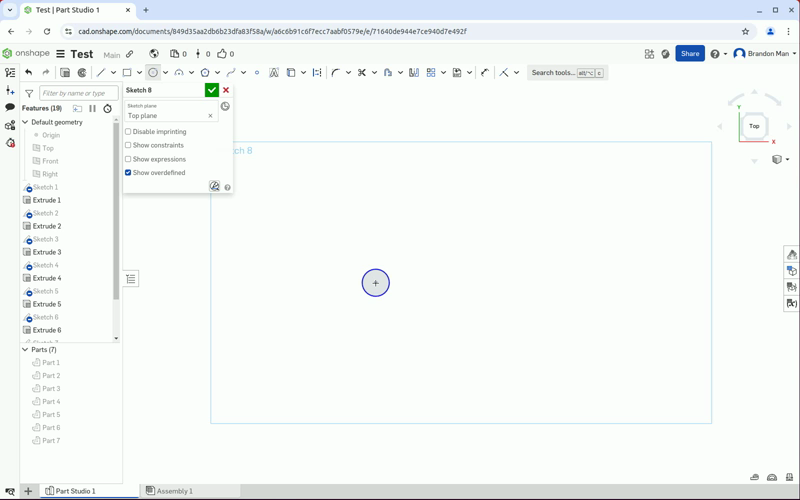
click(375, 282)
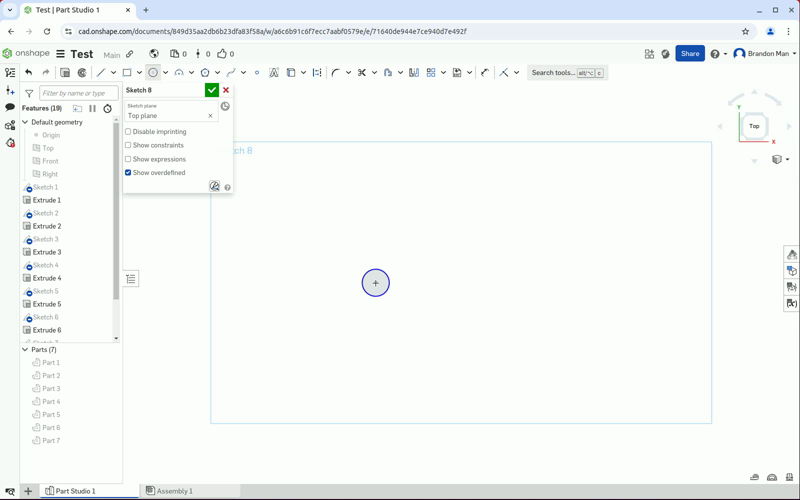
key_up(shift)
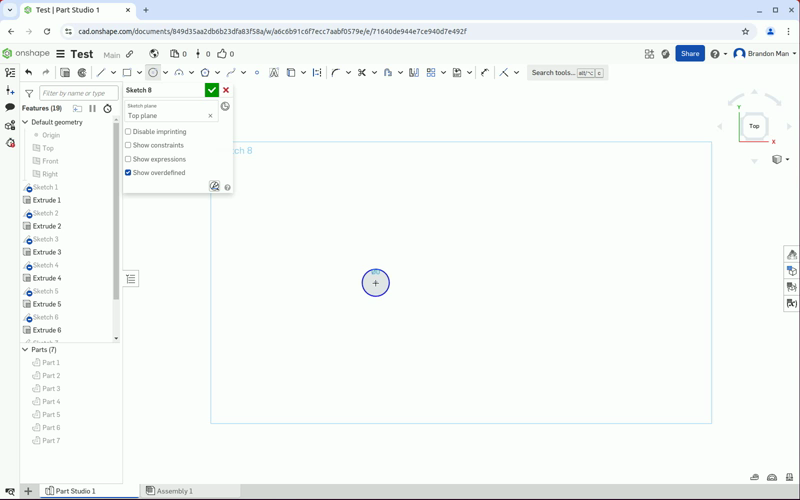
mouse_move(386, 282)
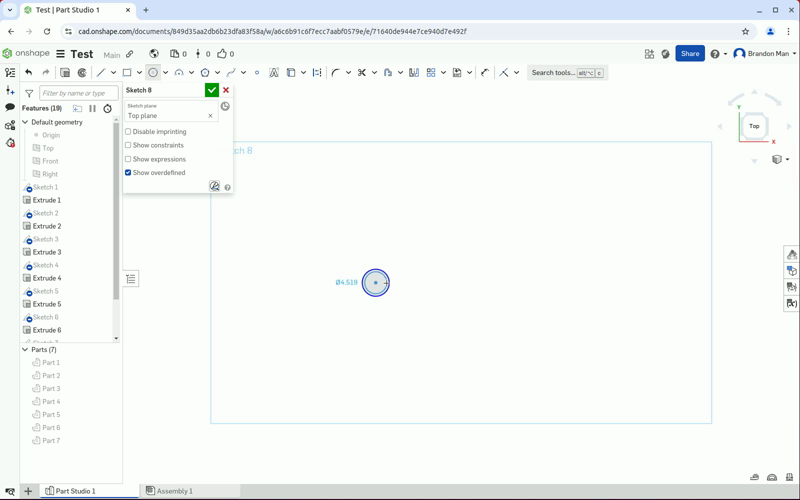
scroll(6)
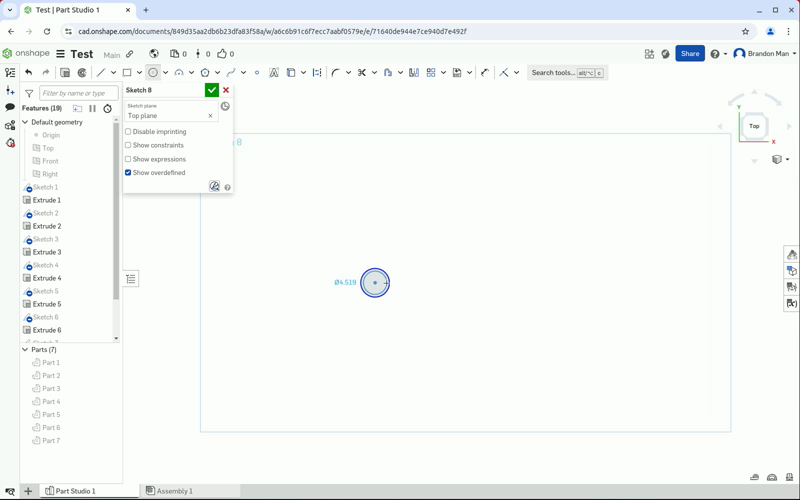
scroll(6)
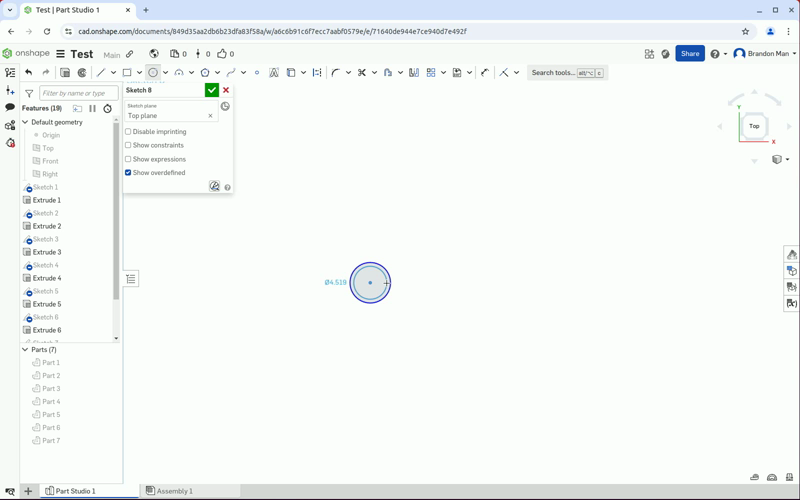
scroll(6)
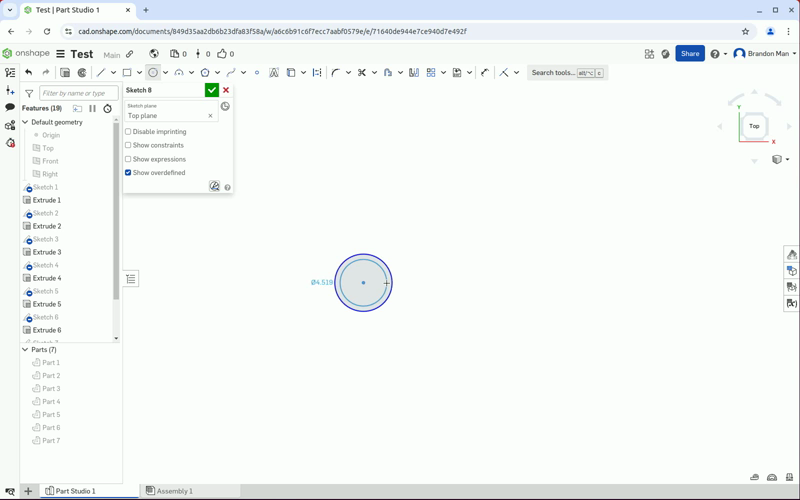
scroll(6)
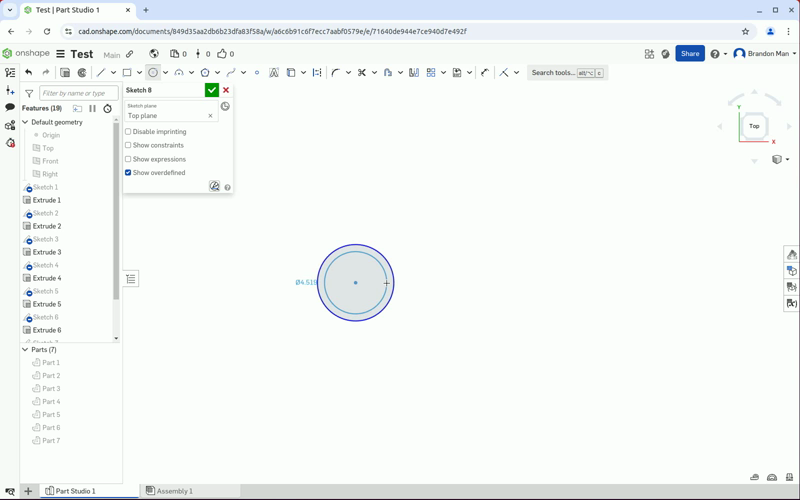
scroll(6)
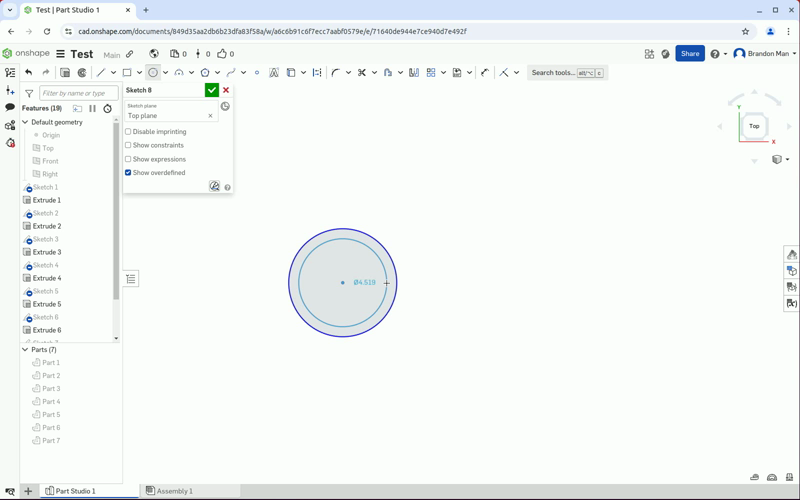
scroll(6)
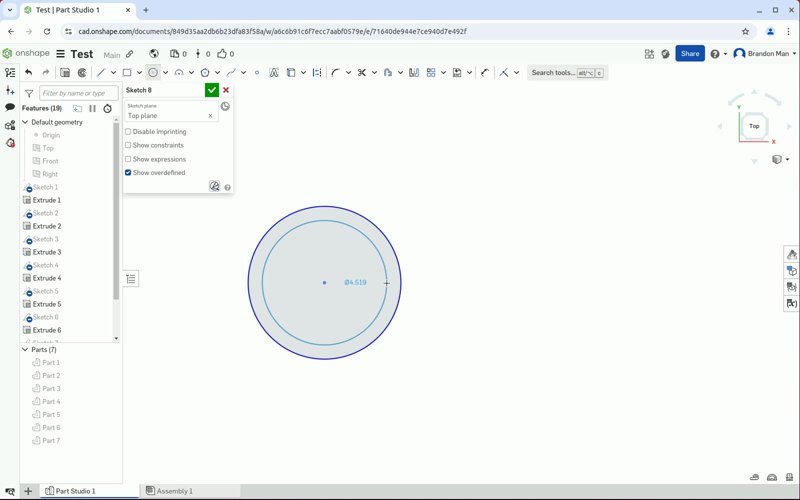
scroll(6)
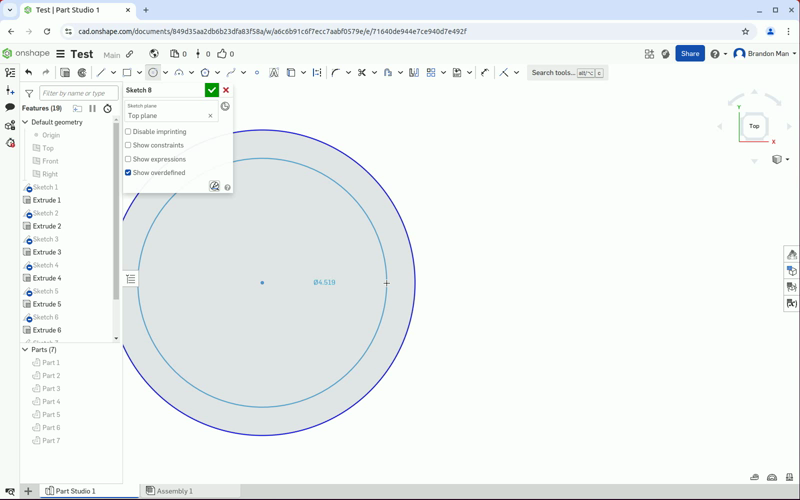
click(386, 282)
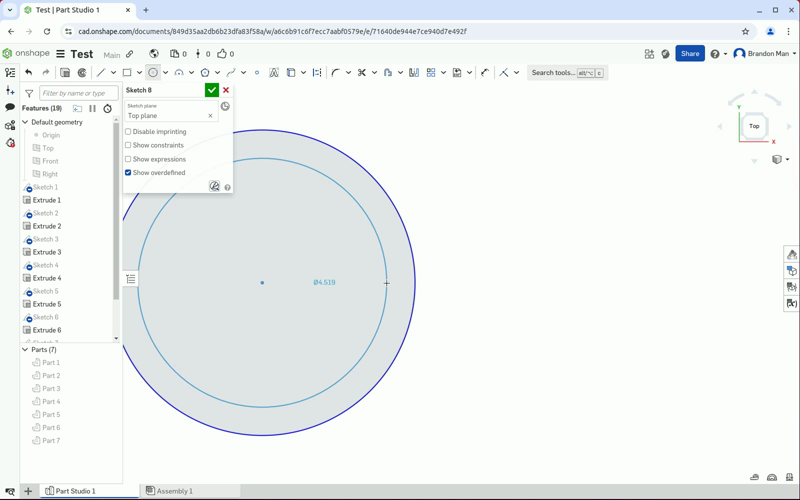
scroll(-6)
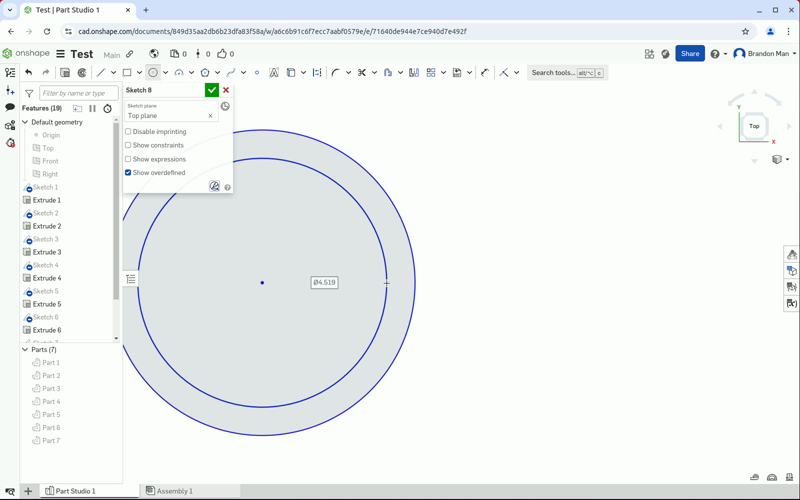
scroll(-6)
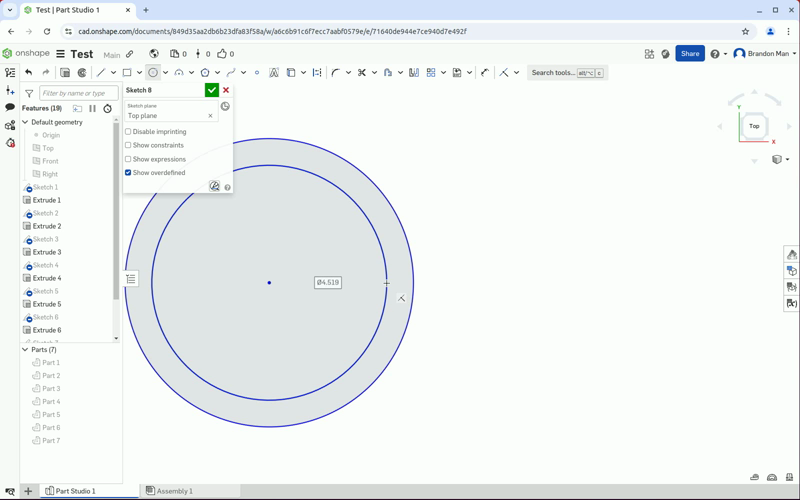
scroll(-6)
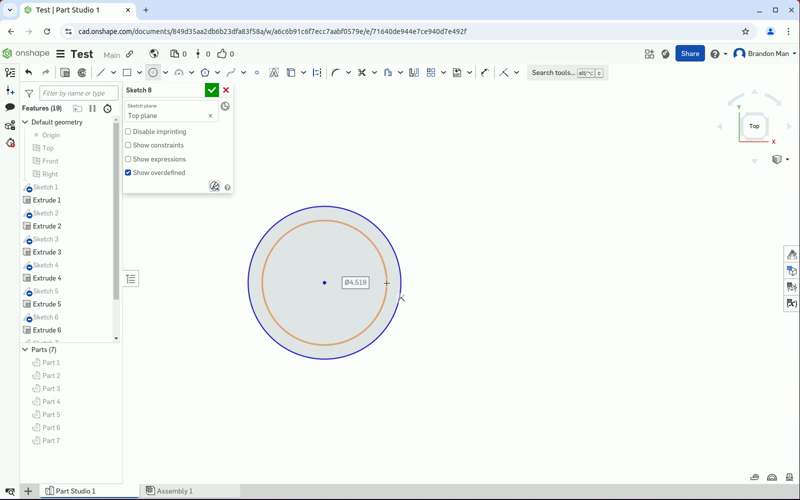
scroll(-6)
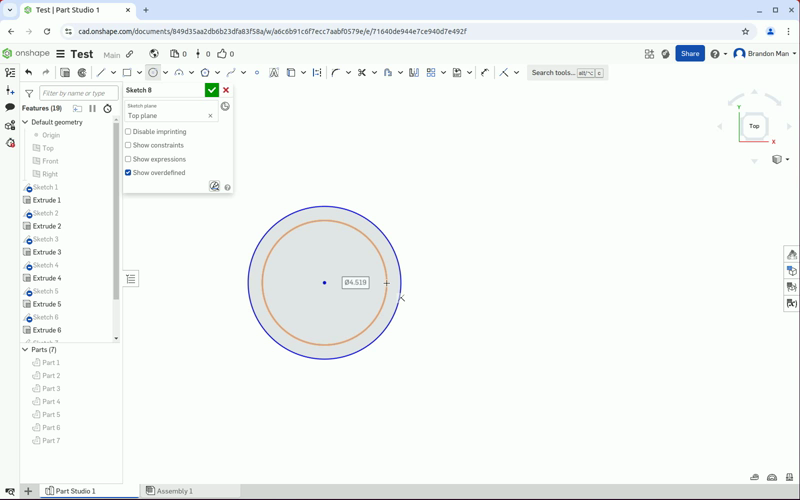
scroll(-6)
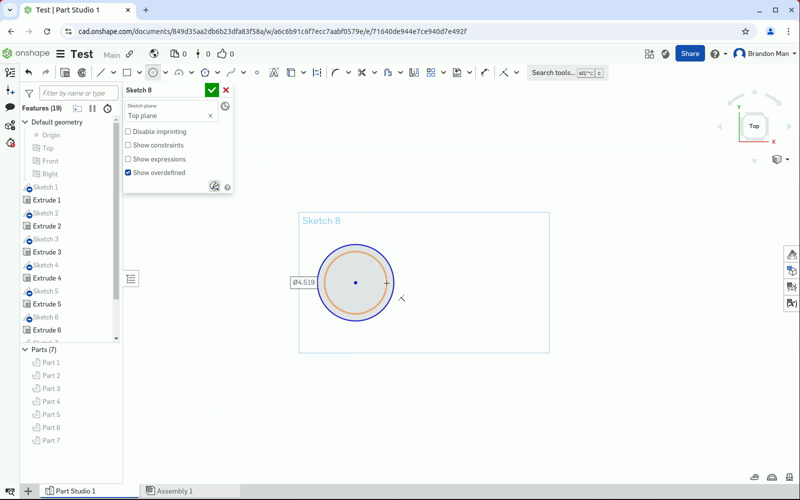
scroll(-6)
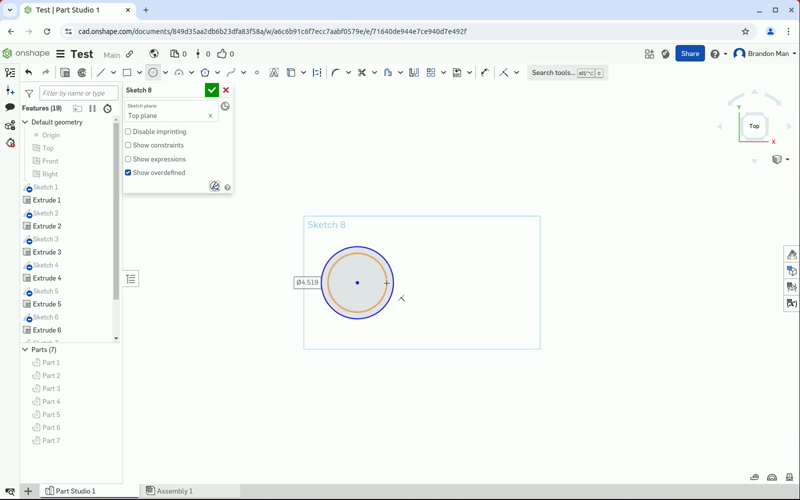
scroll(-6)
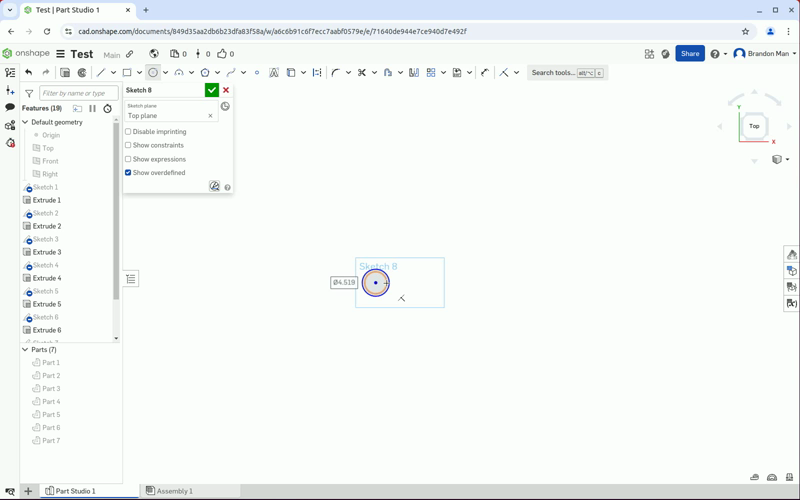
key(esc)
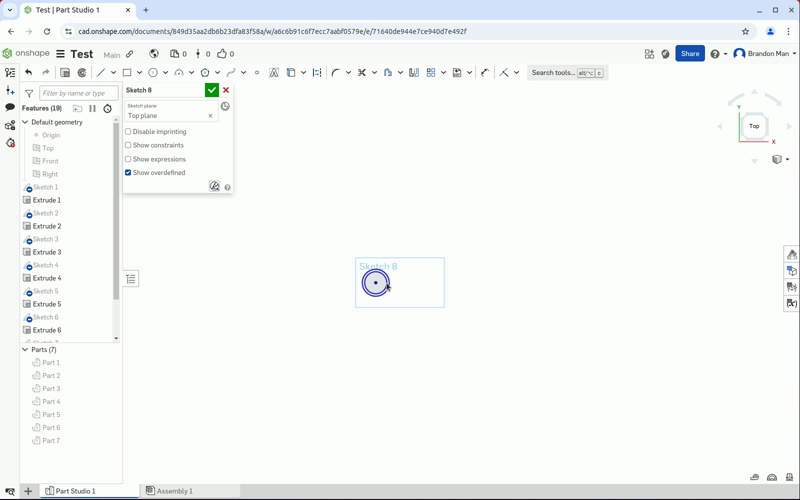
mouse_move(370, 293)
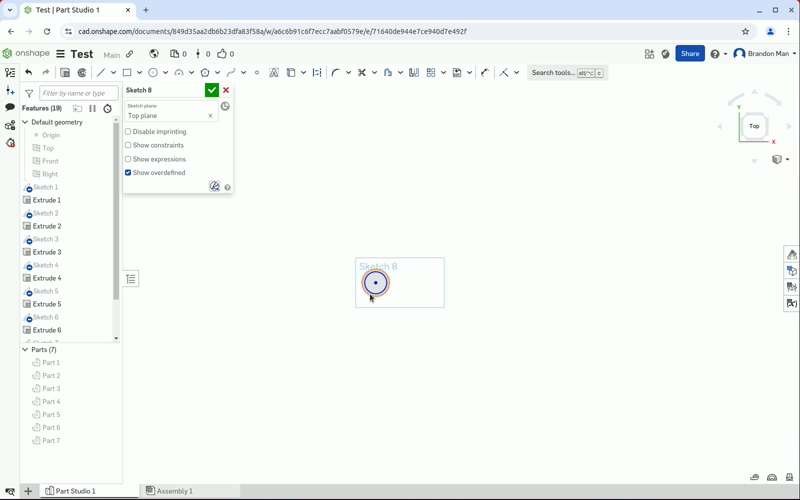
scroll(6)
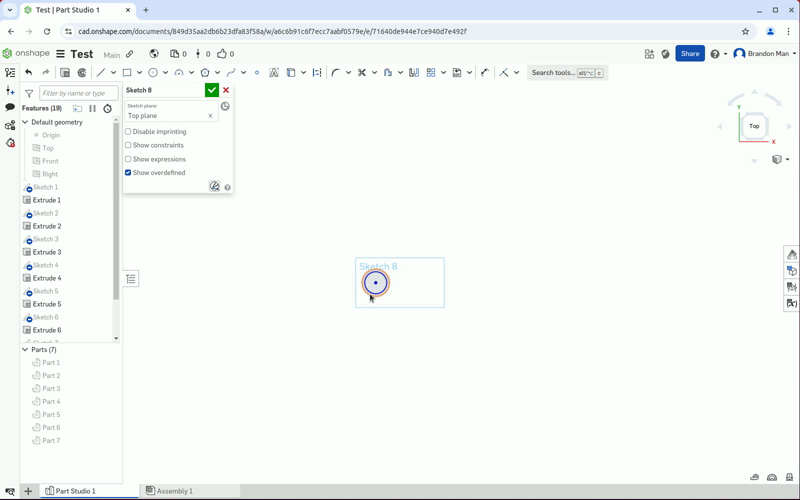
scroll(6)
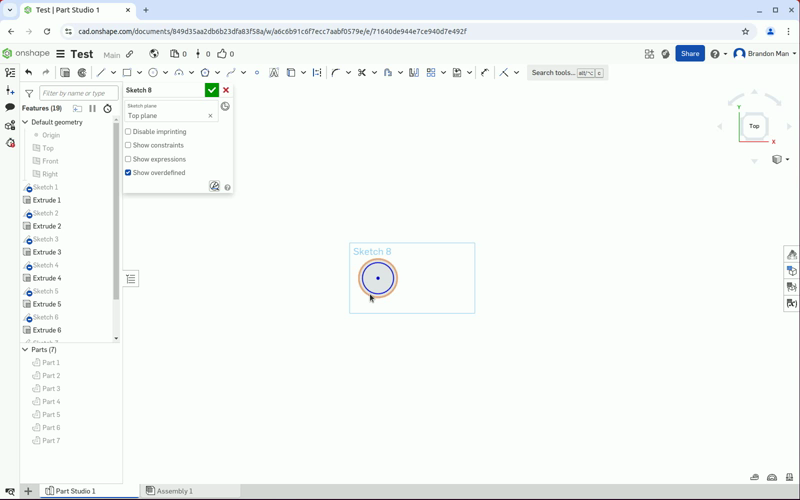
scroll(6)
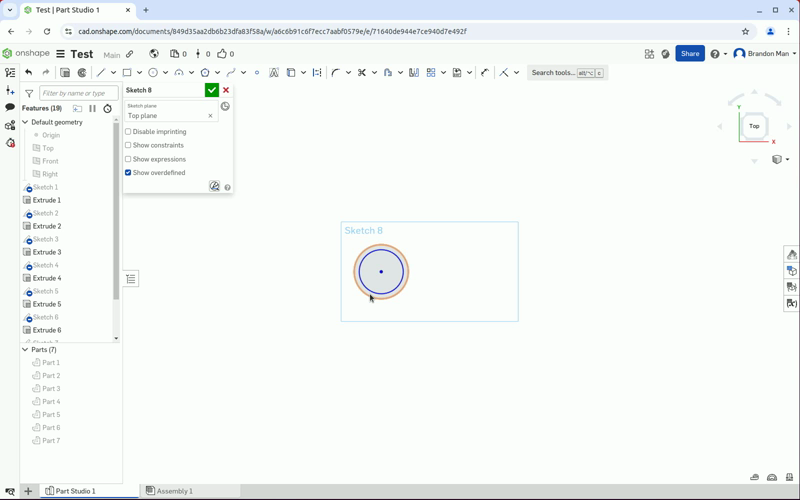
scroll(6)
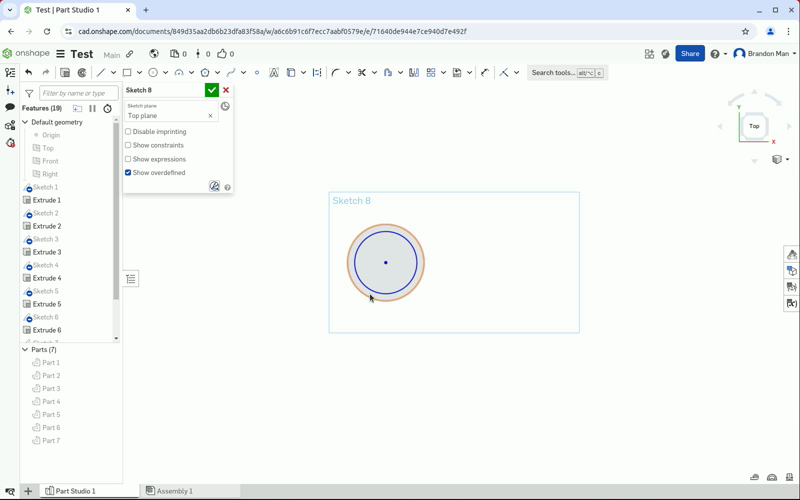
scroll(6)
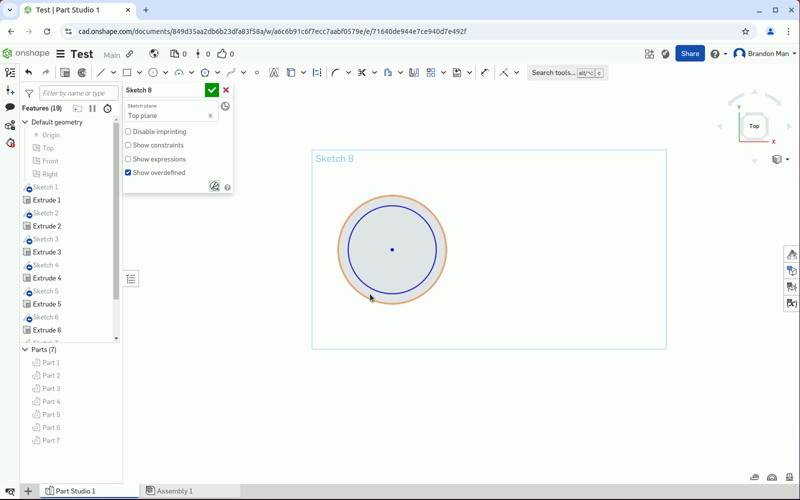
scroll(6)
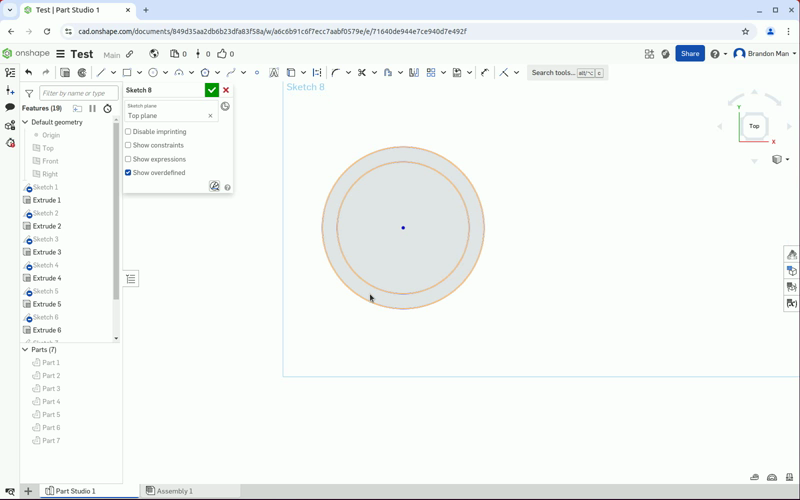
scroll(6)
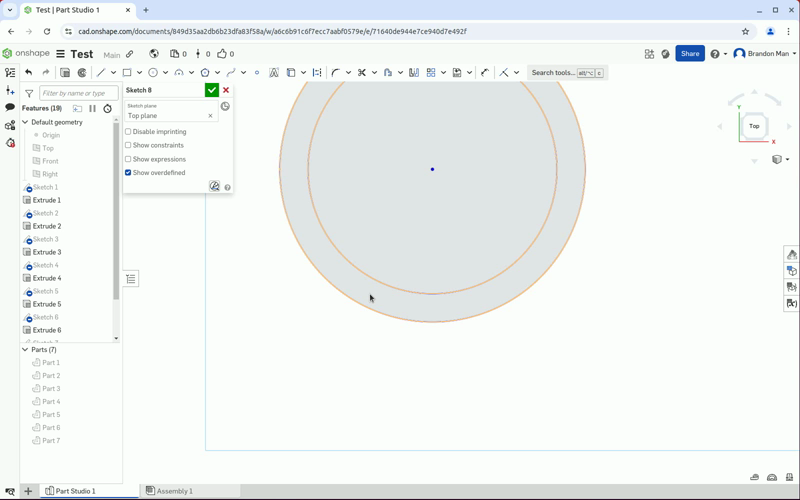
click(370, 293)
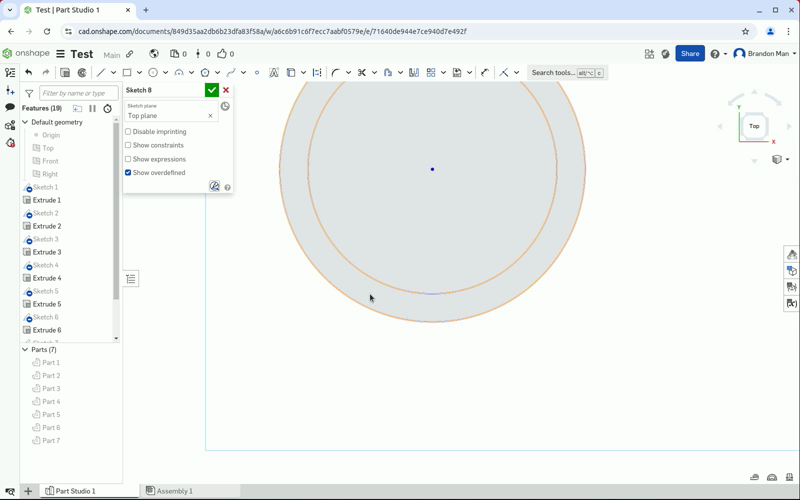
scroll(-6)
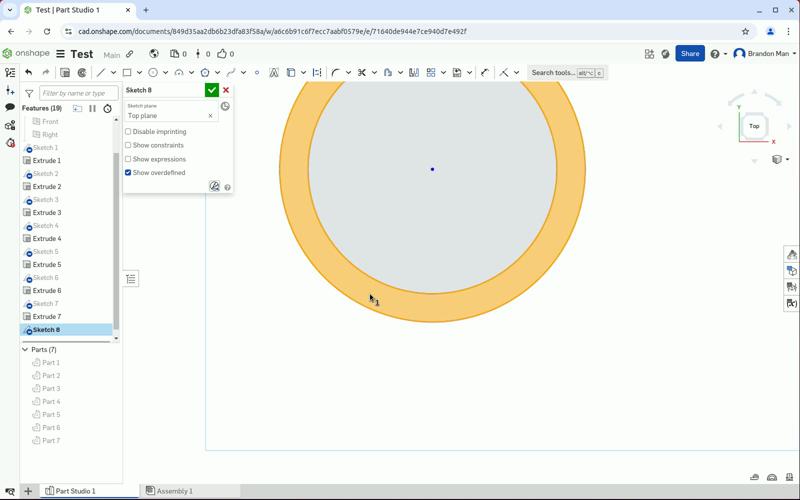
scroll(-6)
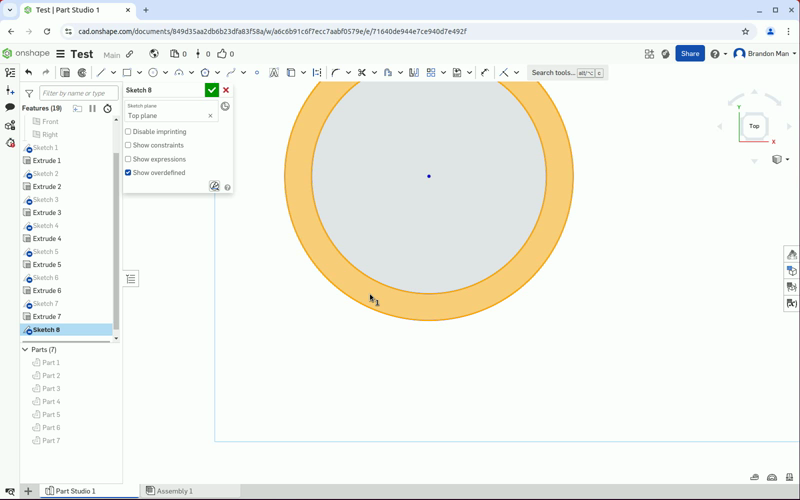
scroll(-6)
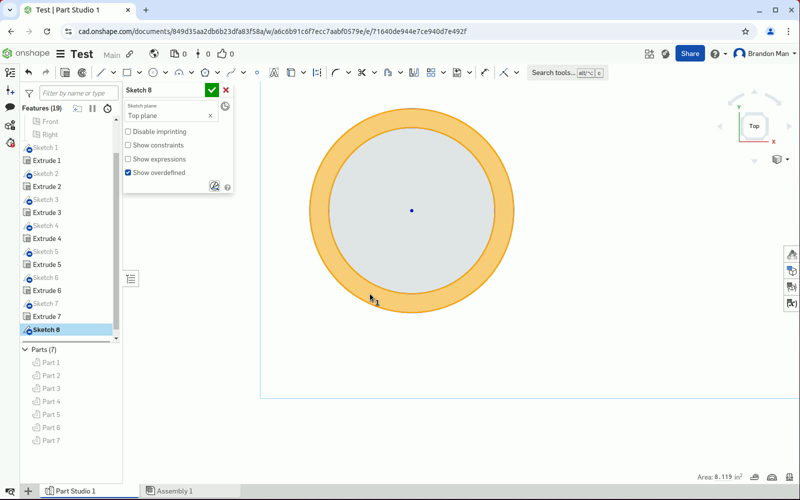
scroll(-6)
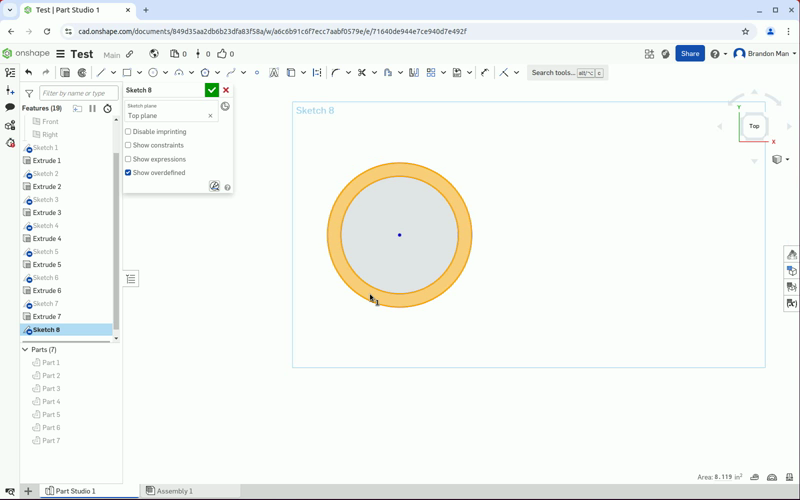
scroll(-6)
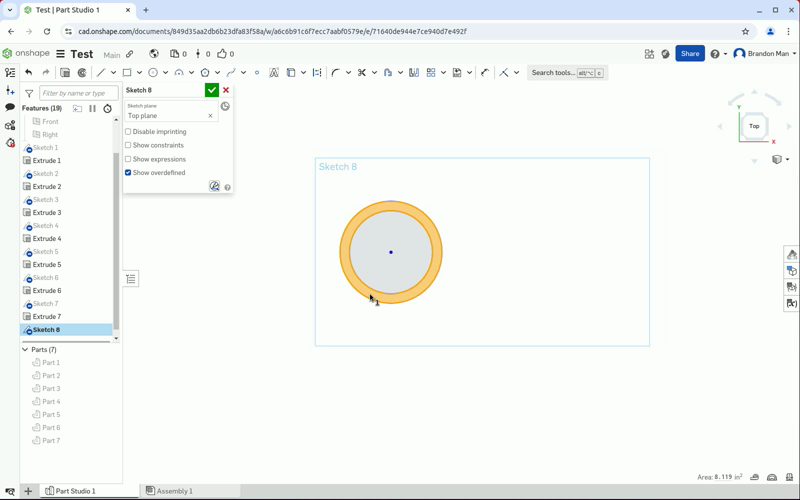
scroll(-6)
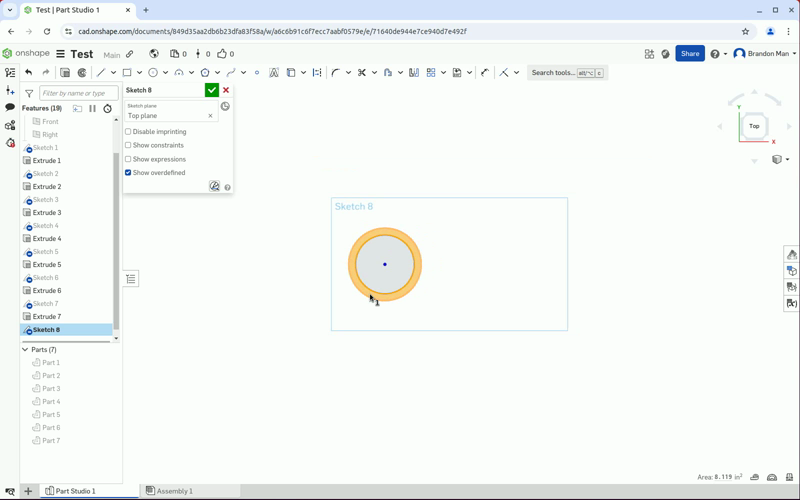
scroll(-6)
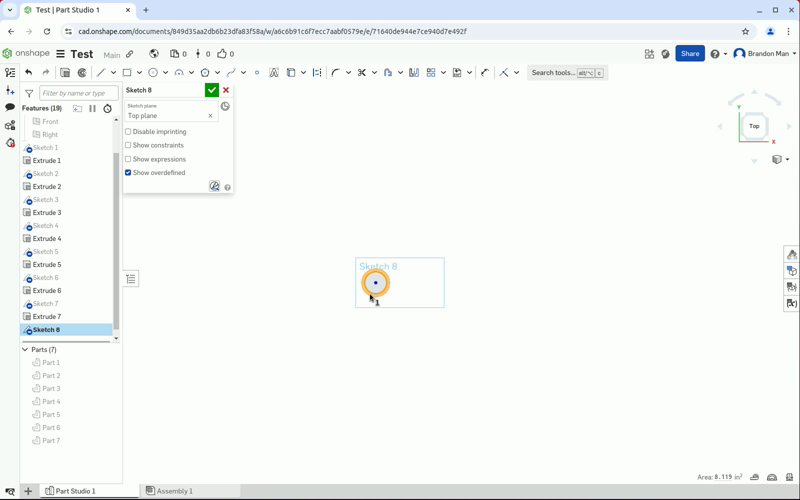
mouse_move(73, 352)
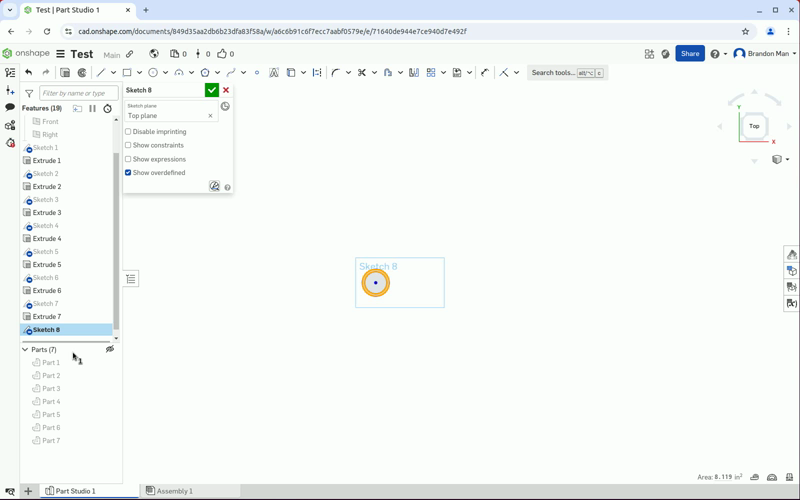
key(shift+y)
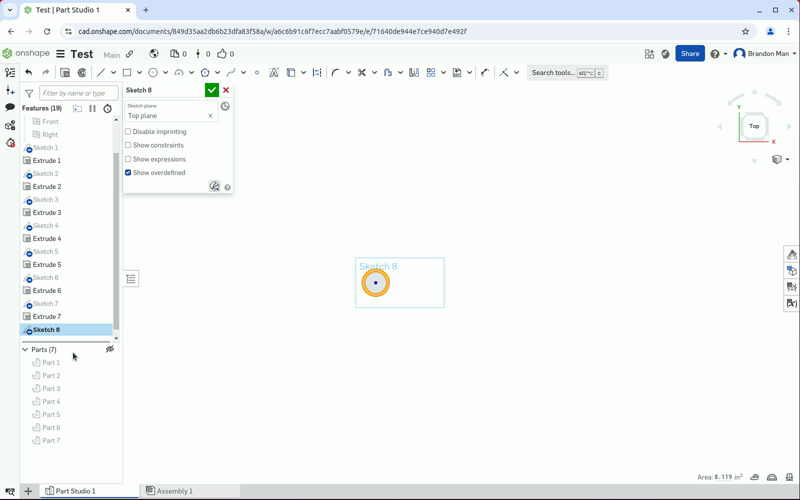
key(shift+e)
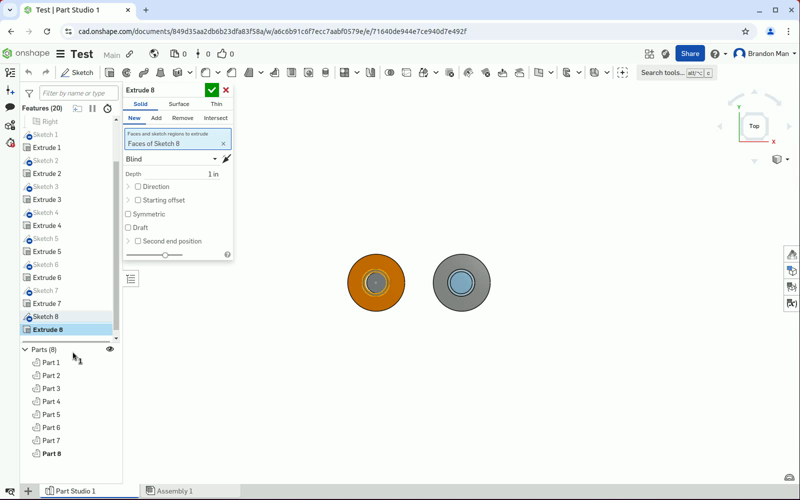
mouse_move(143, 106)
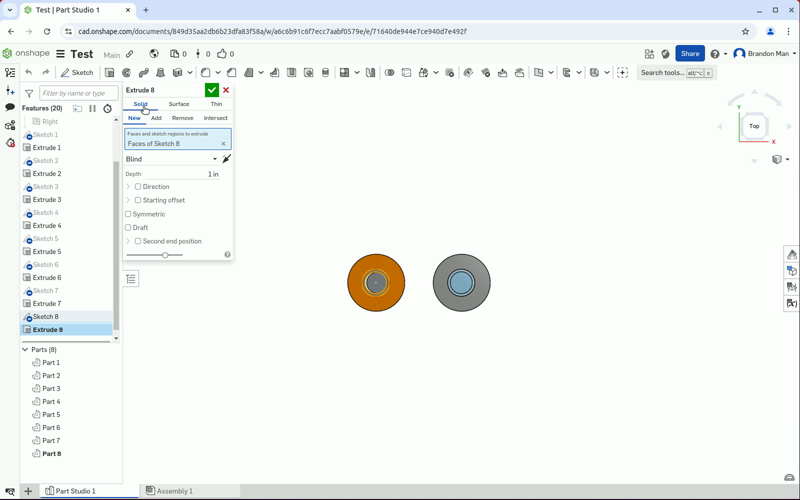
click(143, 106)
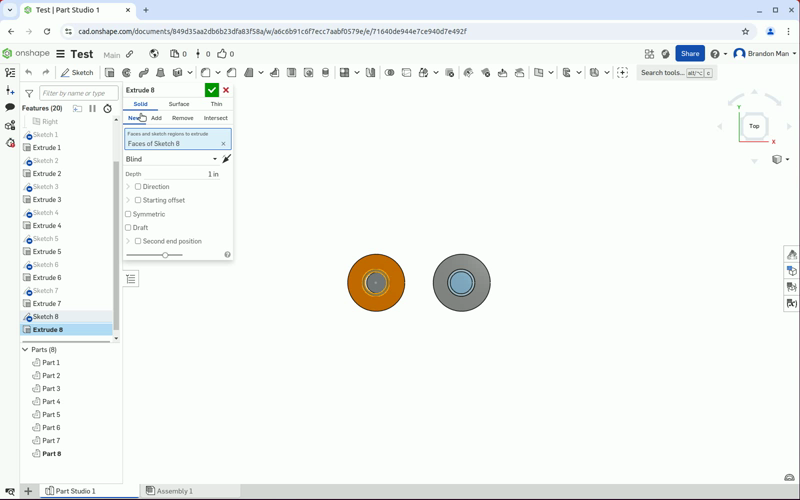
mouse_move(137, 120)
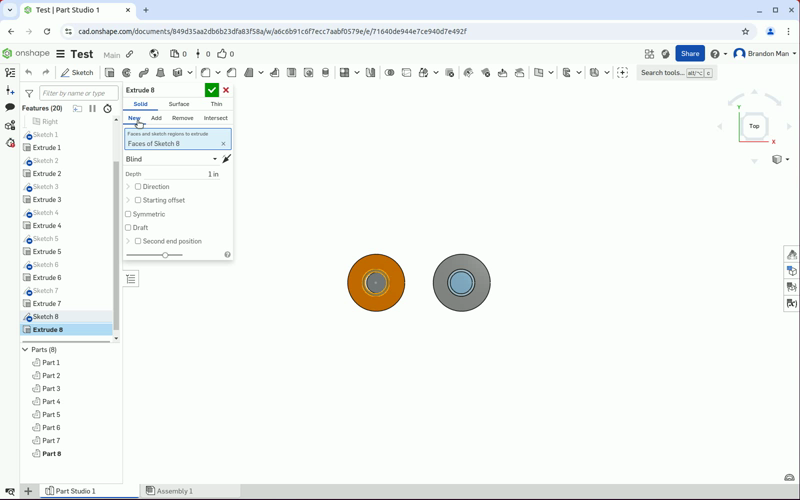
click(137, 120)
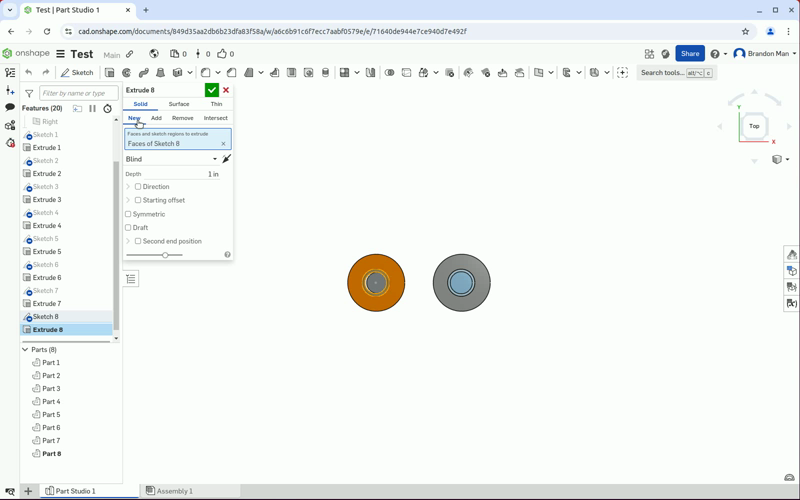
key(tab, 4)
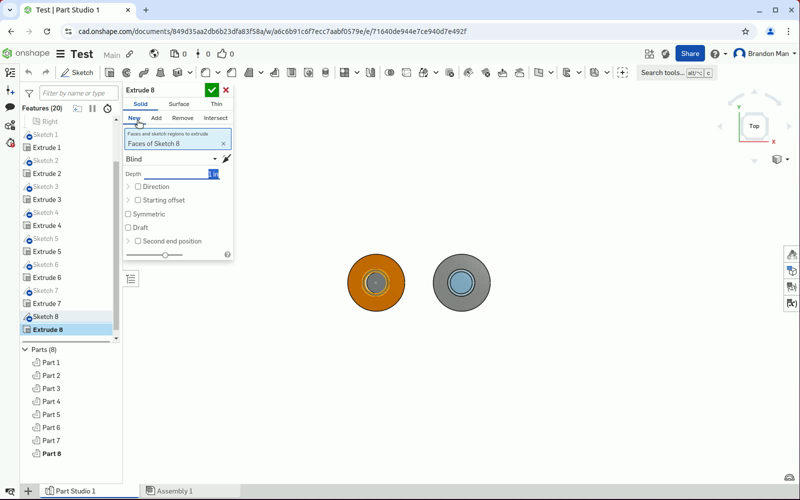
text(-1.685)
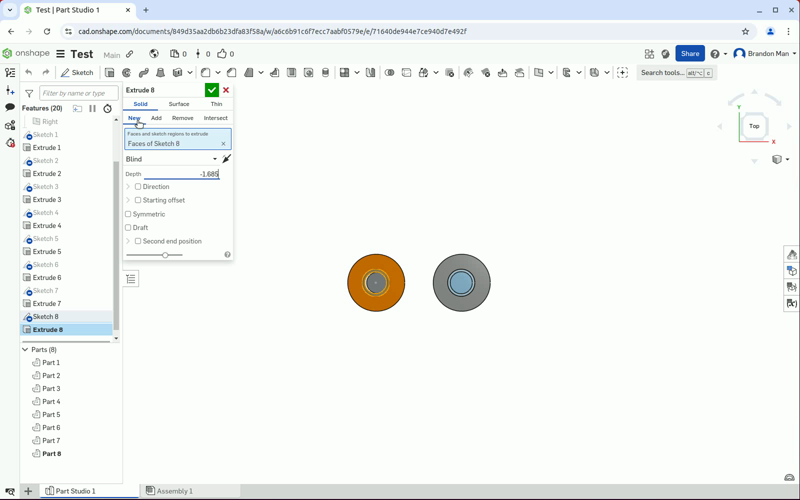
key(enter)
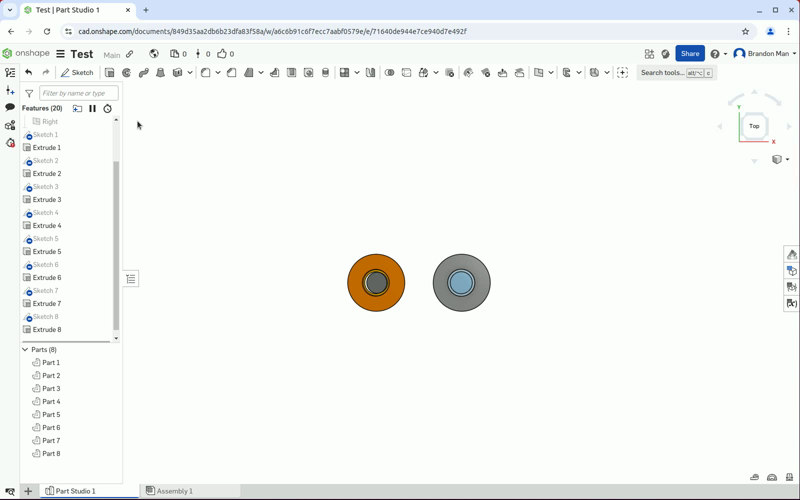
key(shift+h)
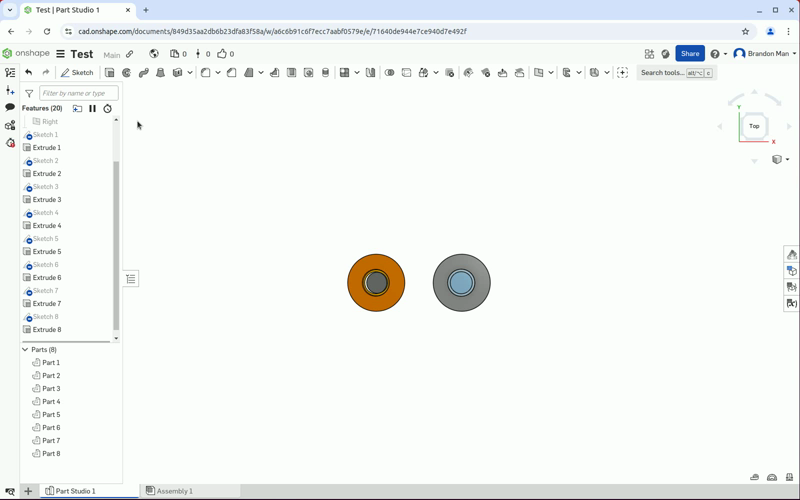
key(shift+h)
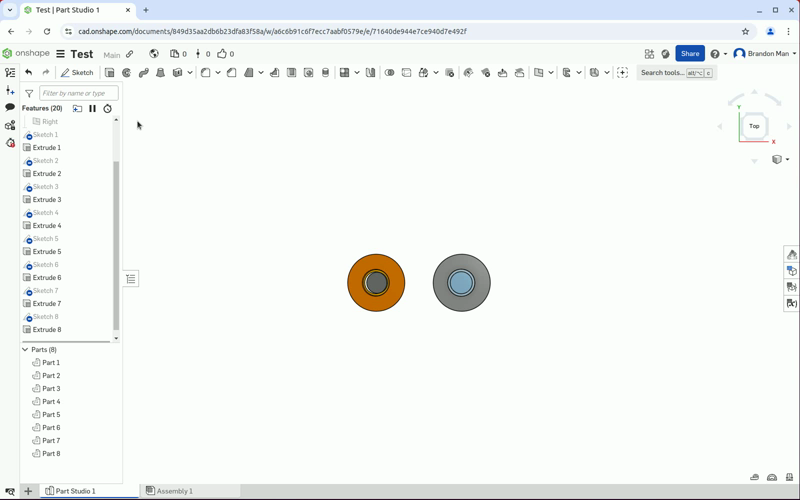
mouse_move(69, 137)
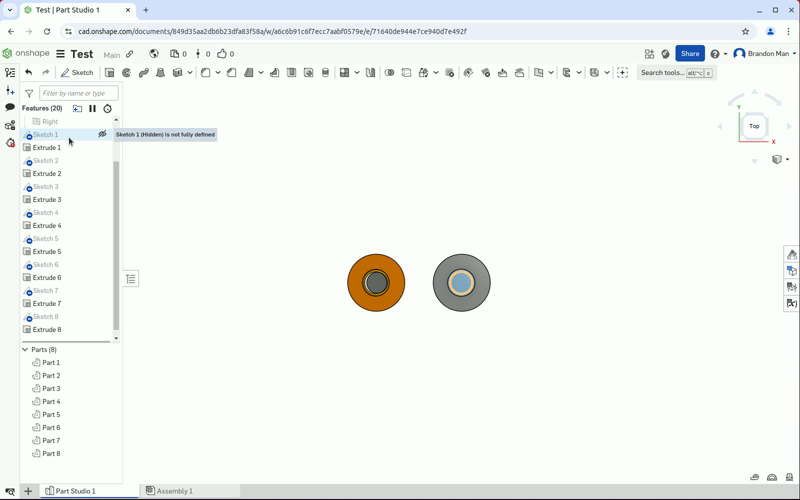
click(69, 137)
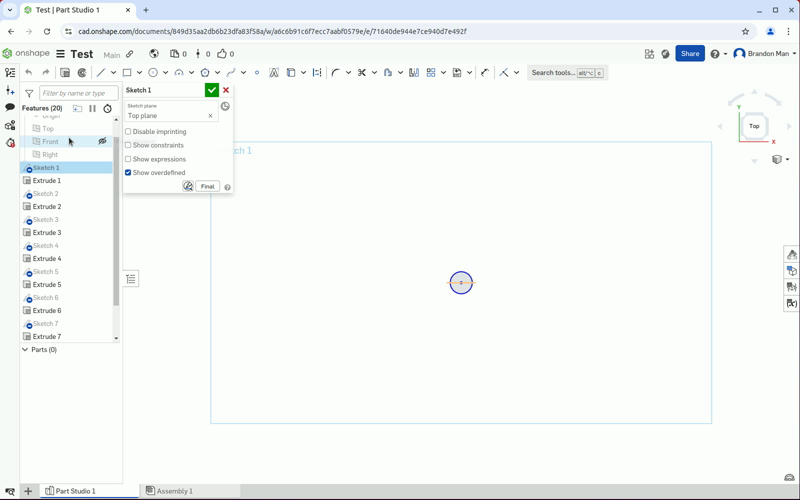
mouse_move(229, 92)
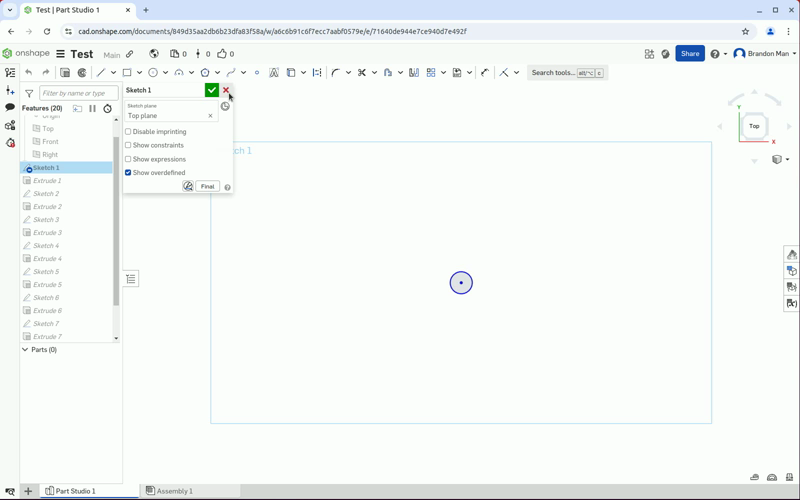
click(229, 92)
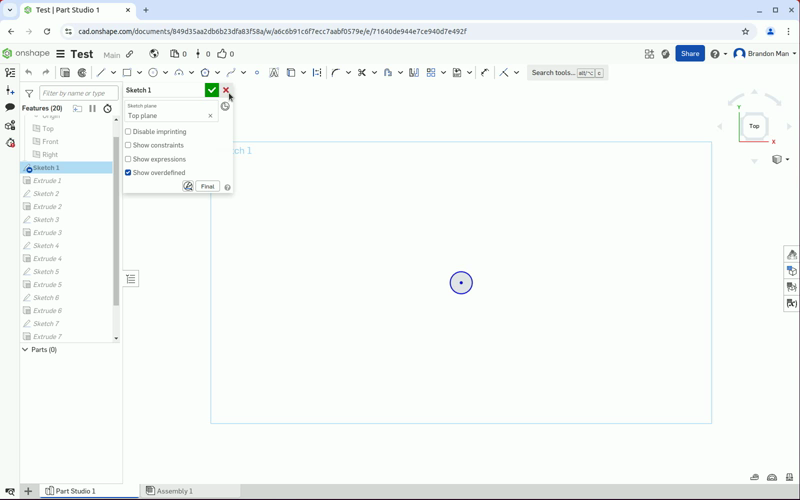
key(shift+s)
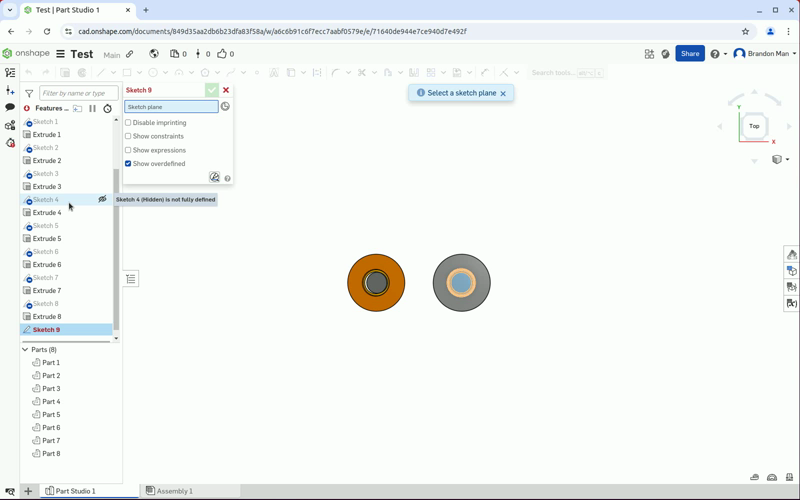
scroll(3)
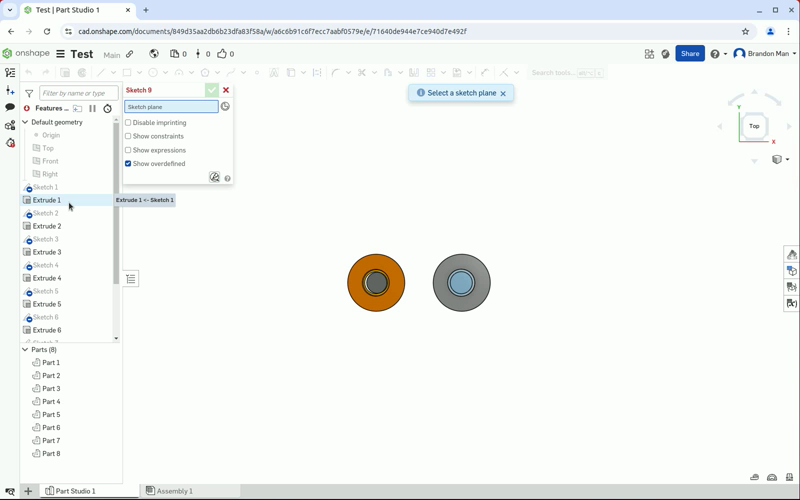
mouse_move(69, 150)
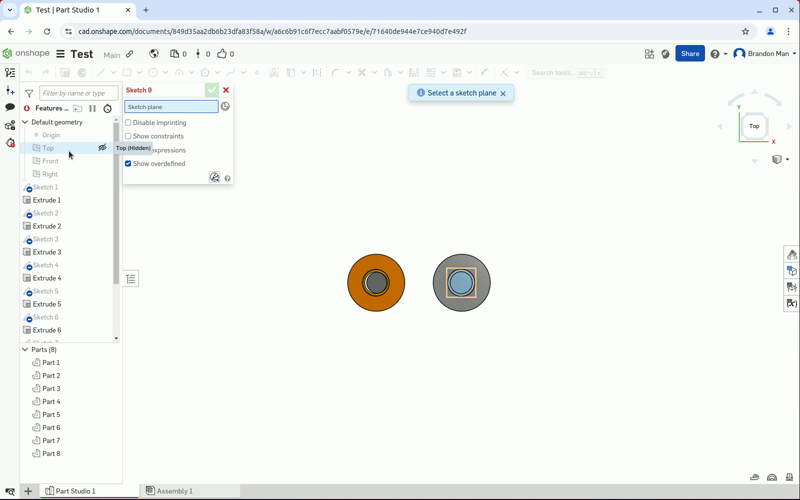
click(69, 150)
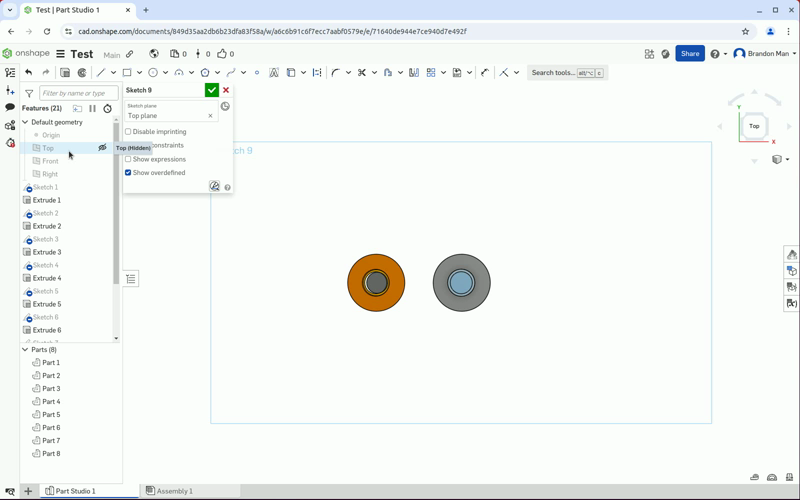
mouse_move(73, 352)
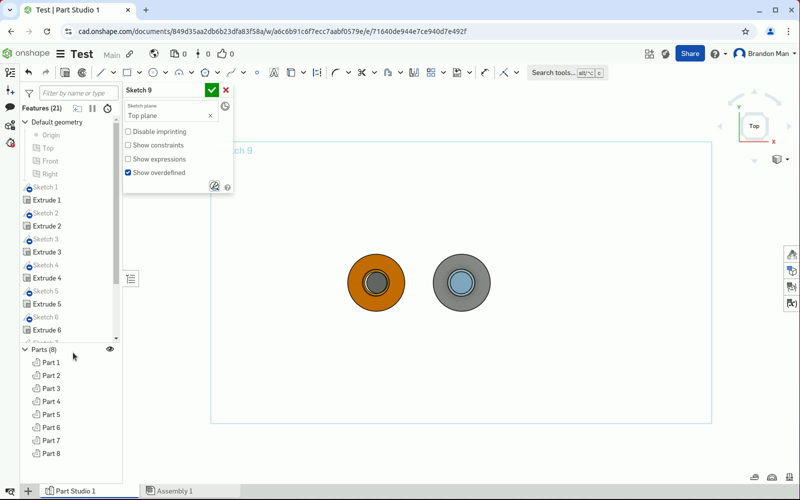
key(y)
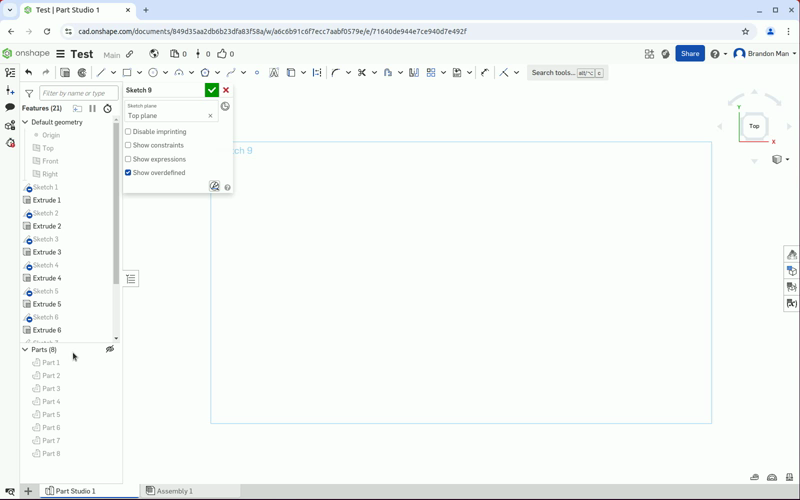
key(c)
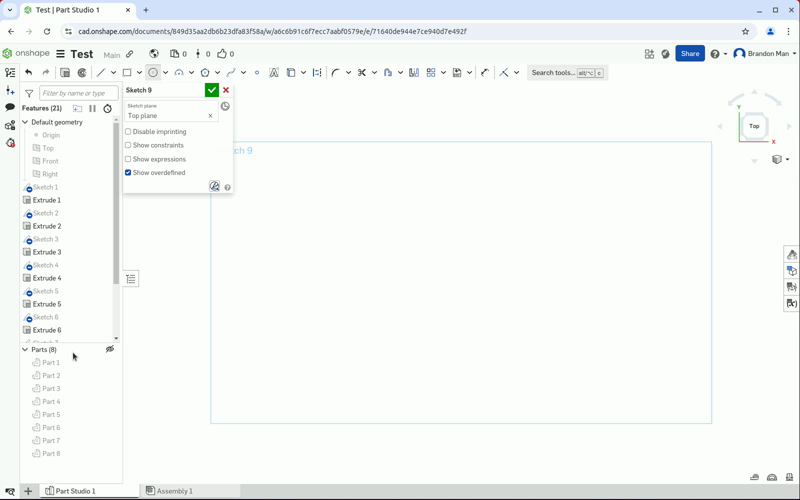
key_down(shift)
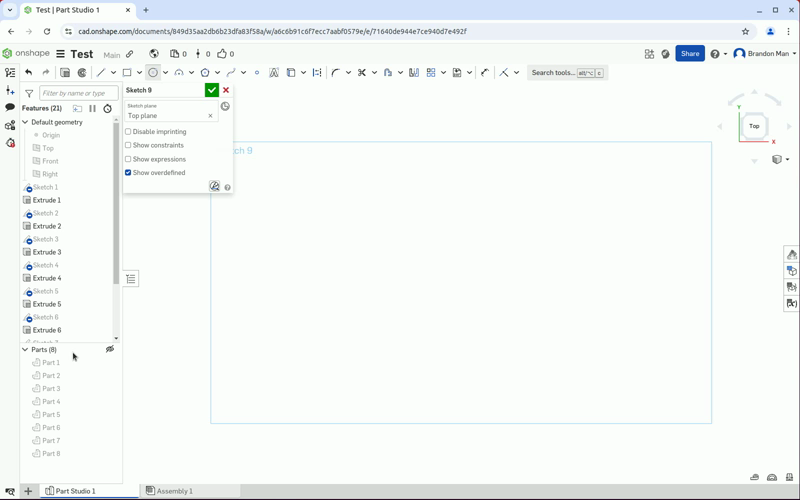
mouse_move(375, 282)
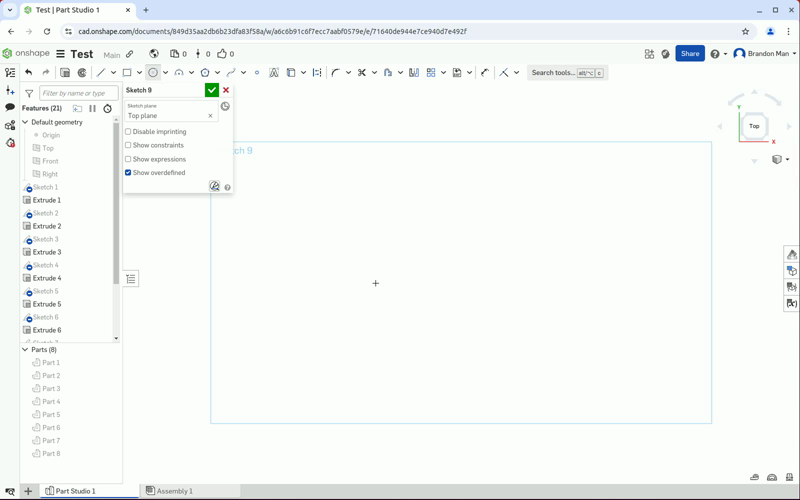
click(375, 282)
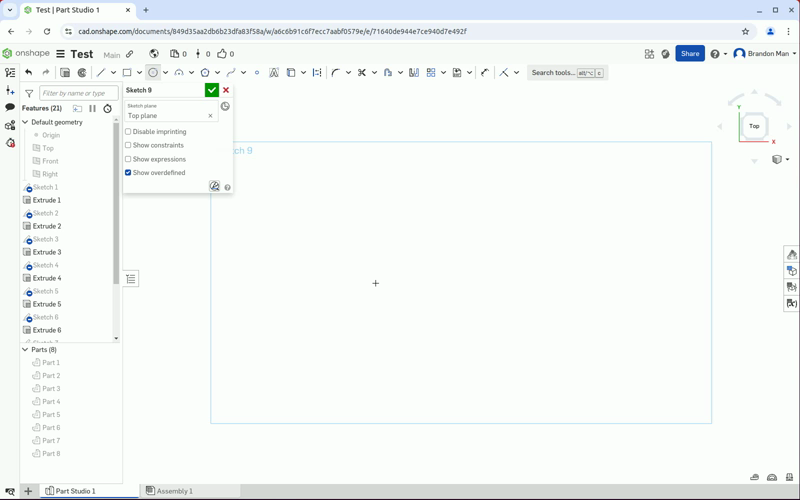
key_up(shift)
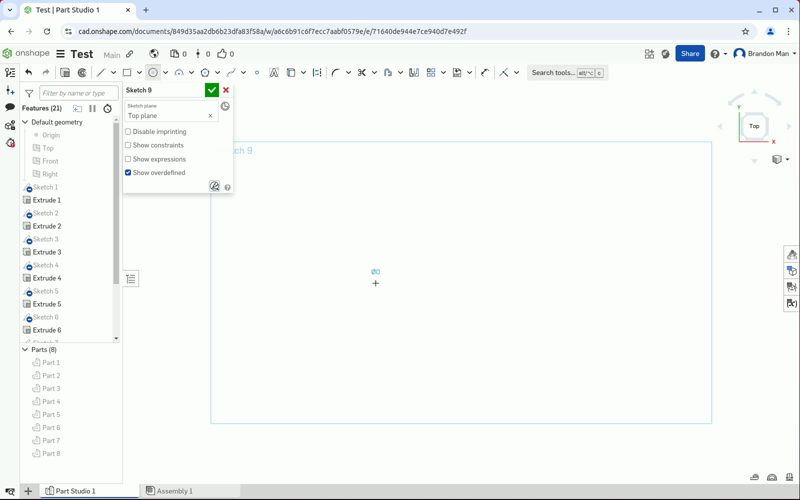
mouse_move(389, 282)
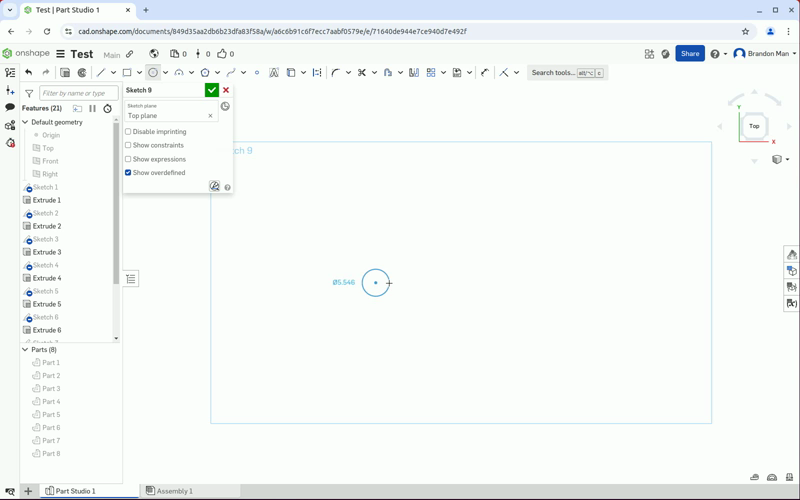
click(389, 282)
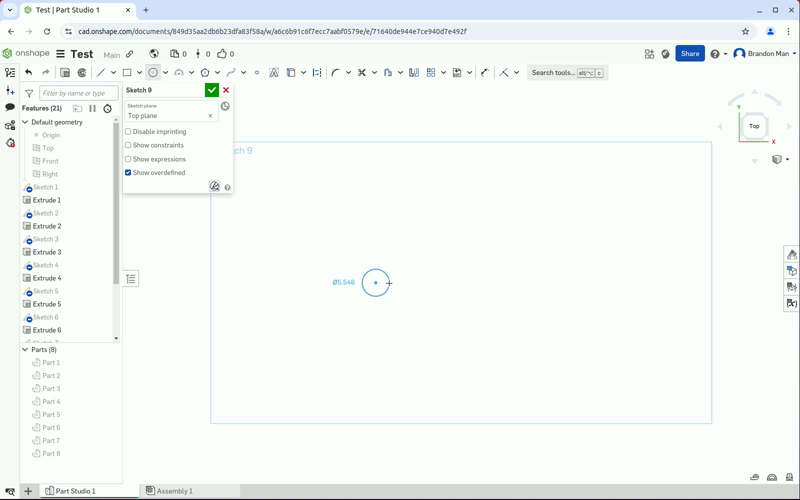
key(esc)
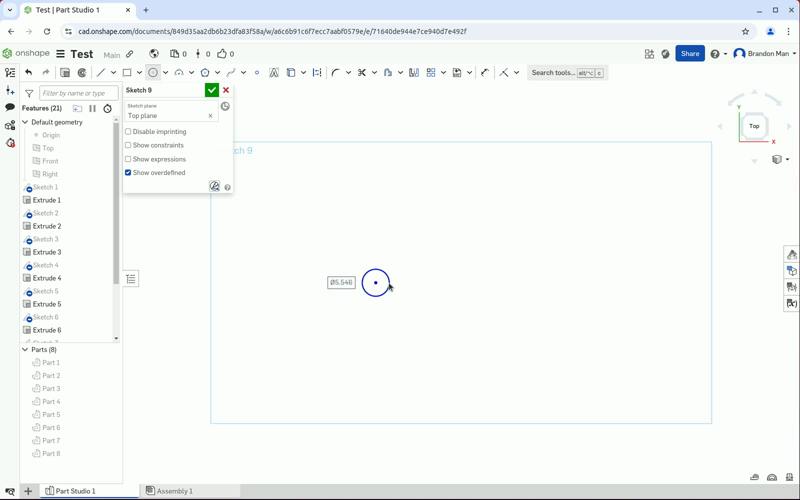
key(c)
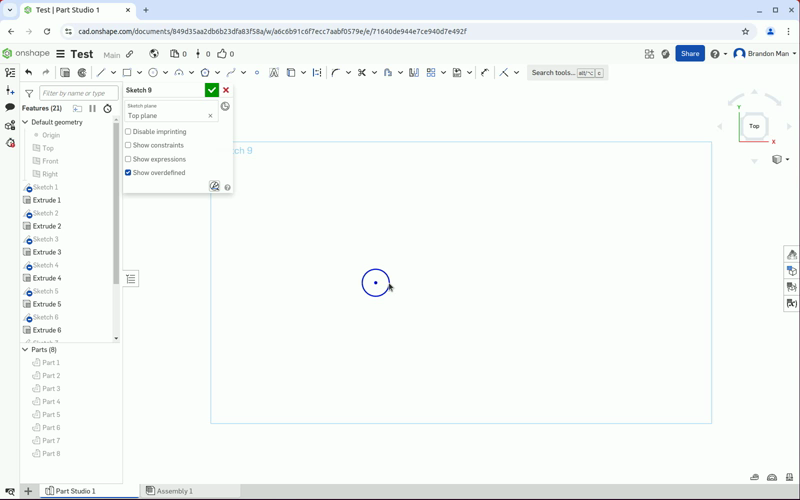
key_down(shift)
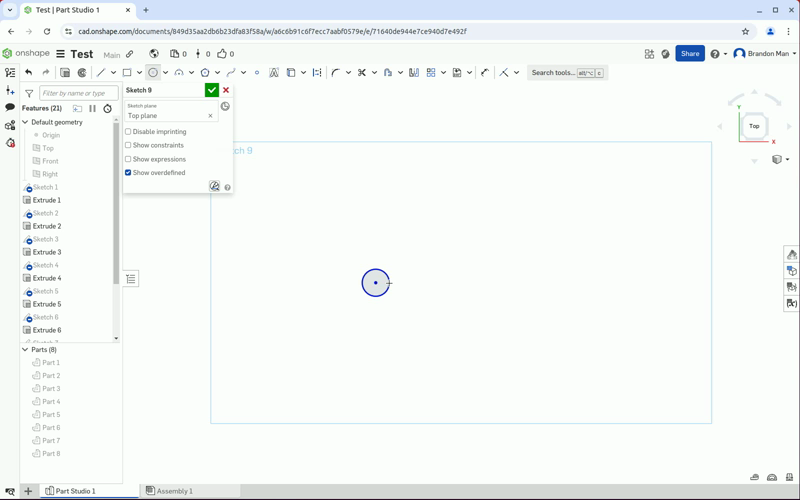
mouse_move(375, 282)
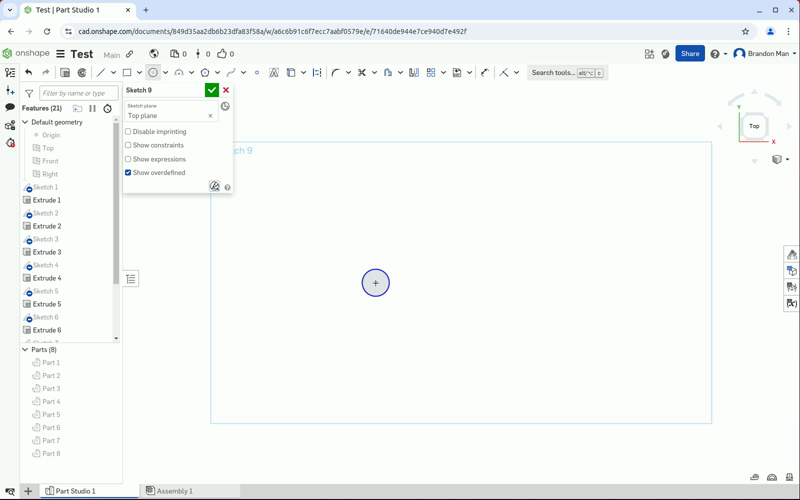
click(375, 282)
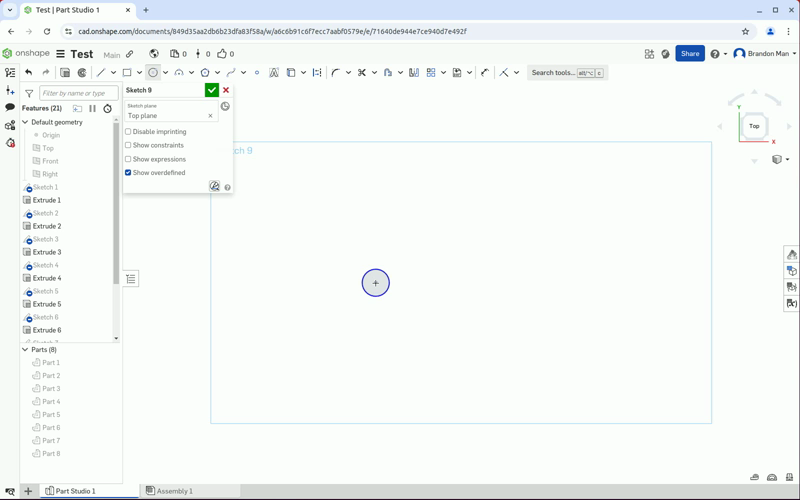
key_up(shift)
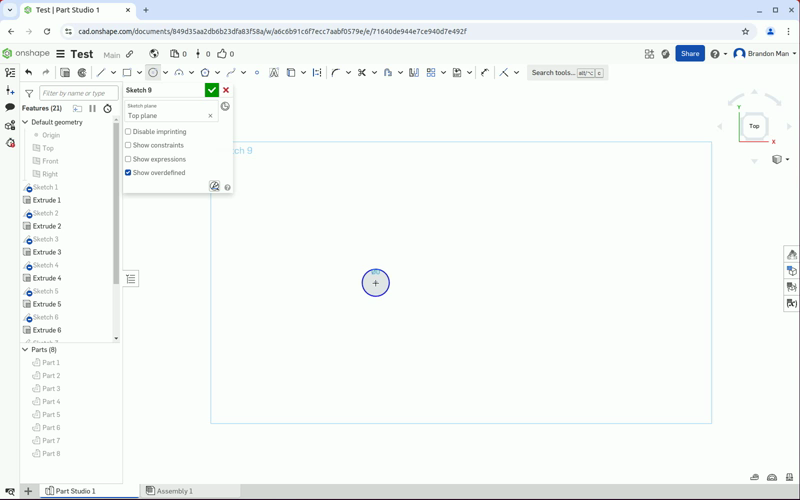
mouse_move(386, 282)
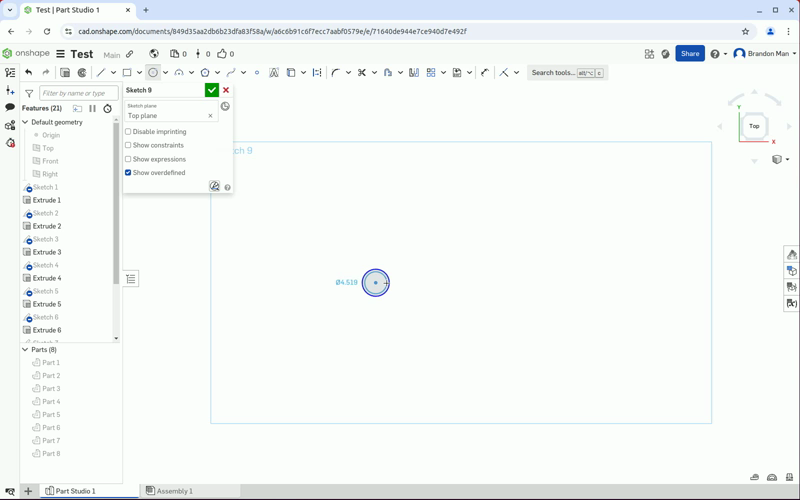
scroll(6)
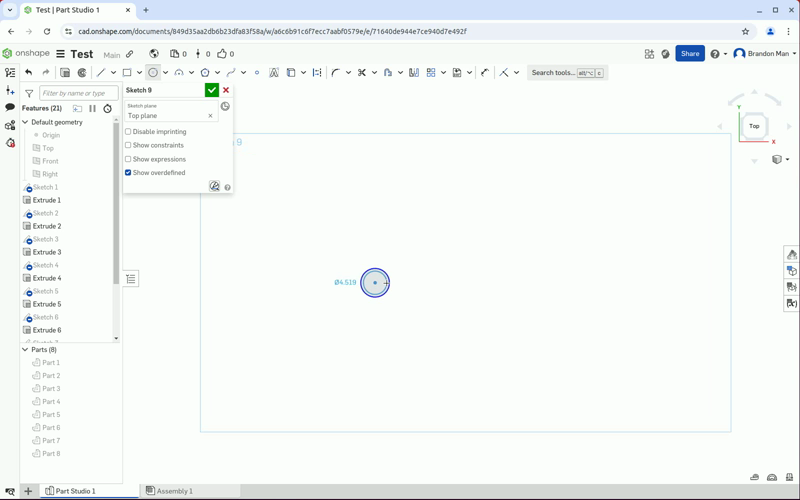
scroll(6)
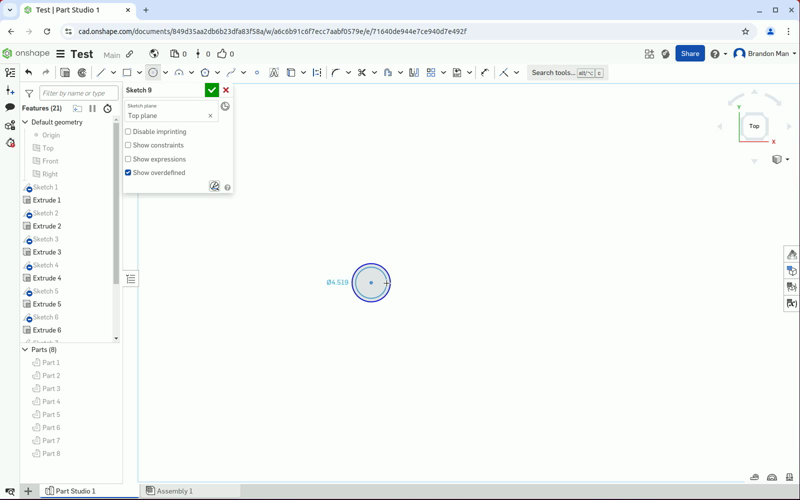
scroll(6)
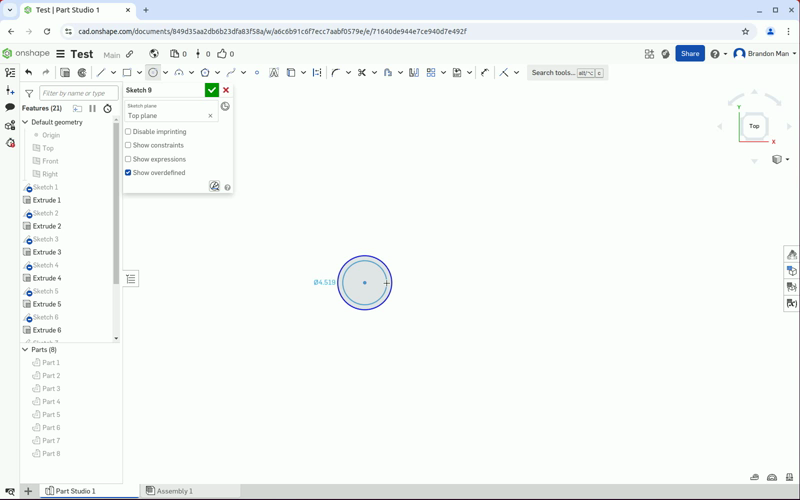
scroll(6)
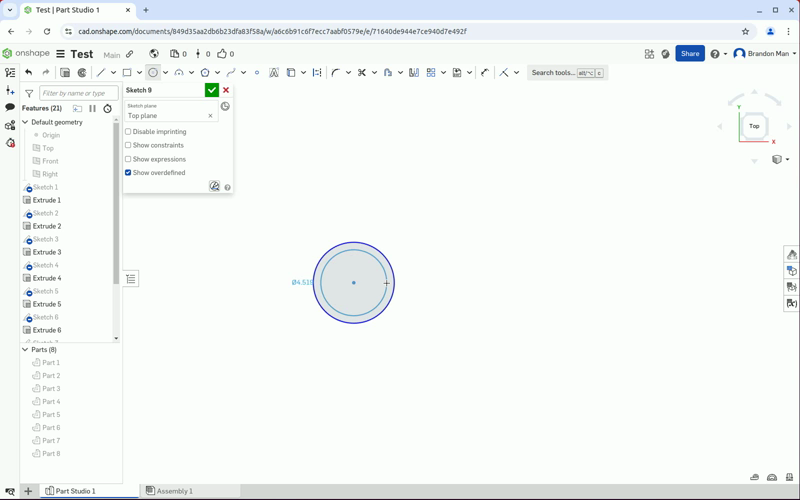
scroll(6)
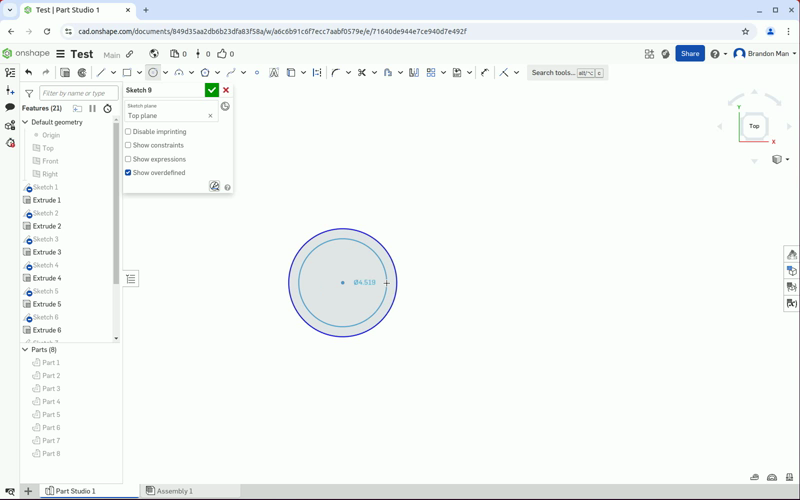
scroll(6)
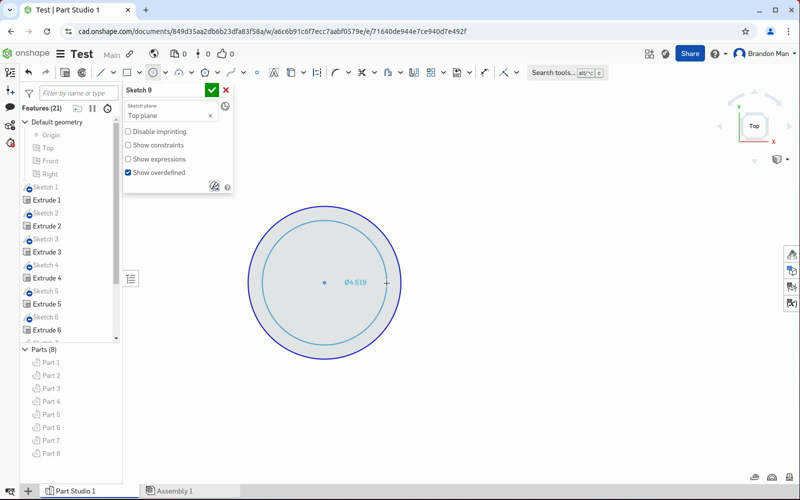
scroll(6)
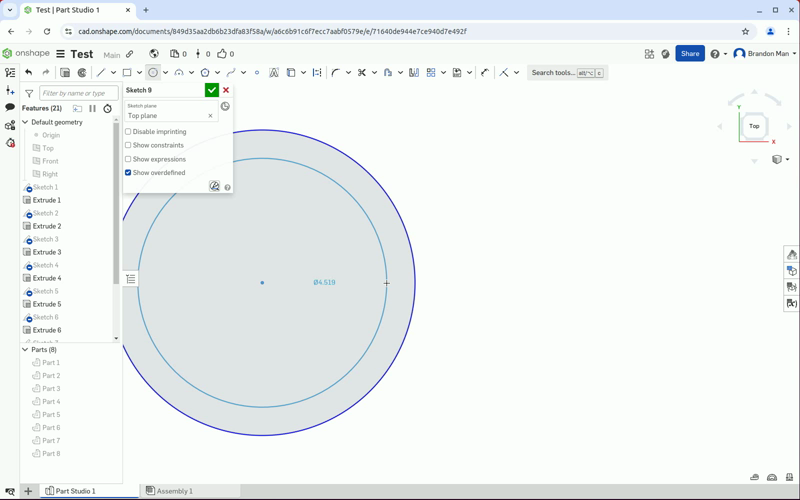
click(386, 282)
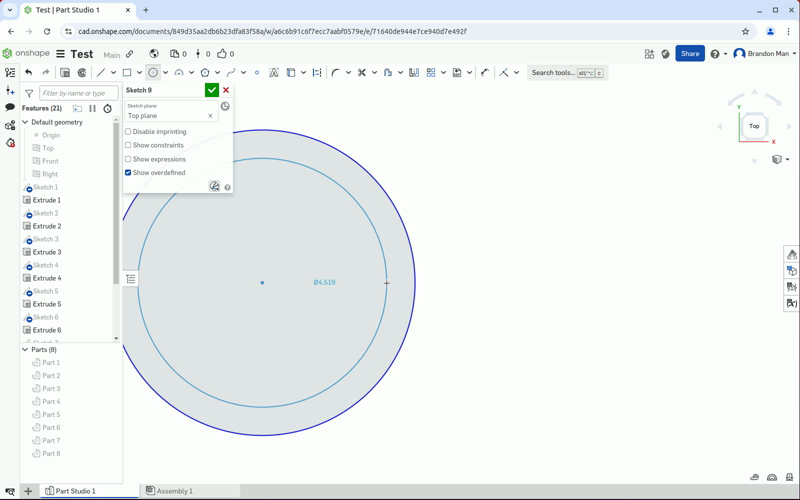
scroll(-6)
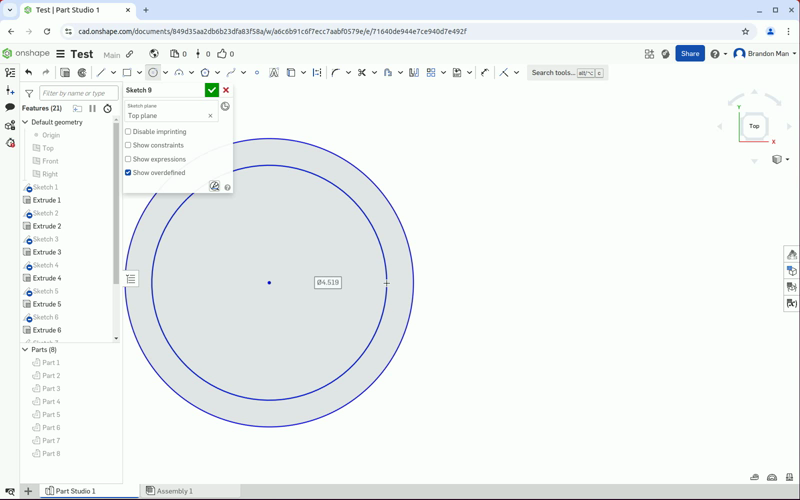
scroll(-6)
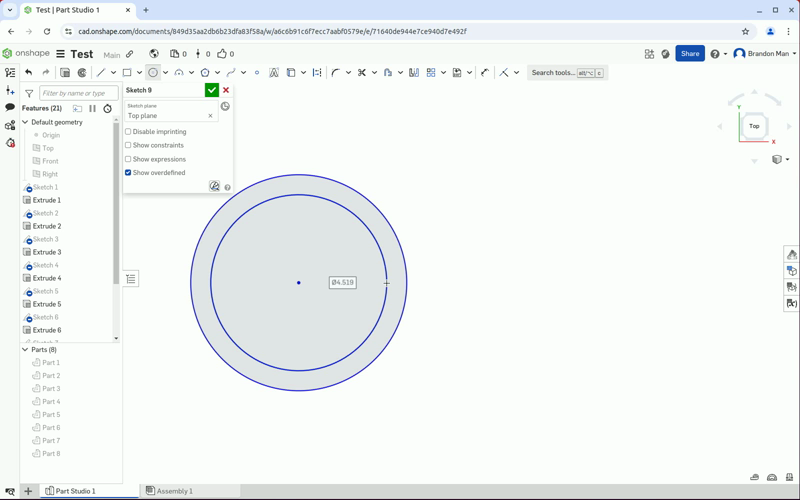
scroll(-6)
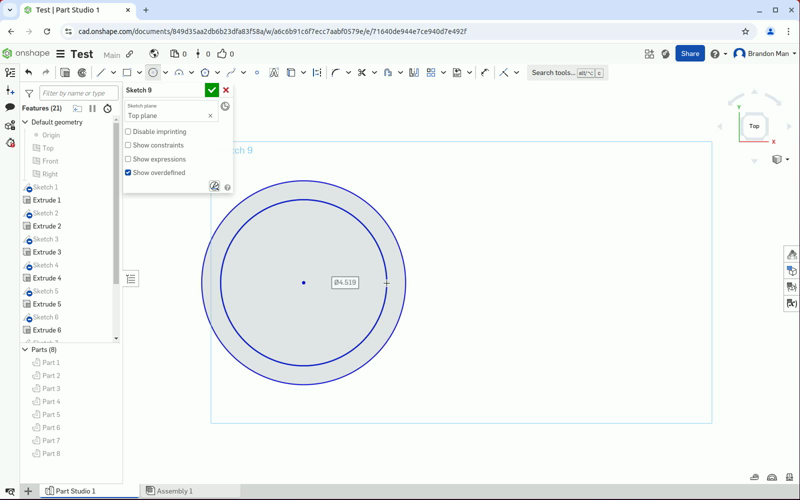
scroll(-6)
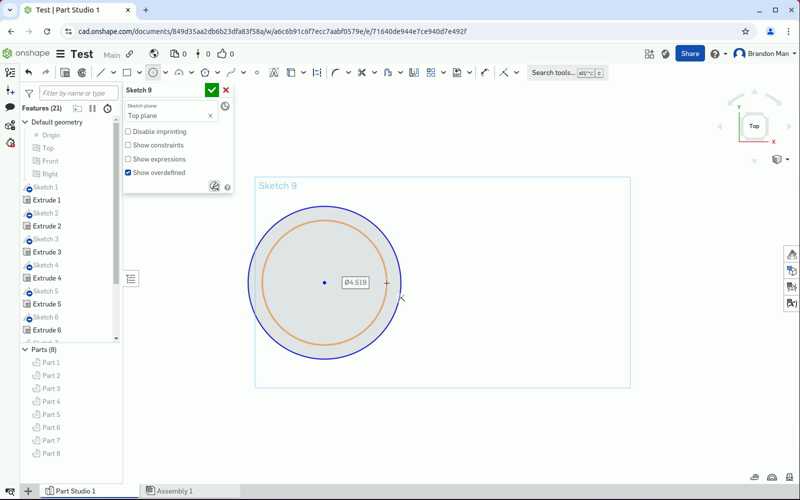
scroll(-6)
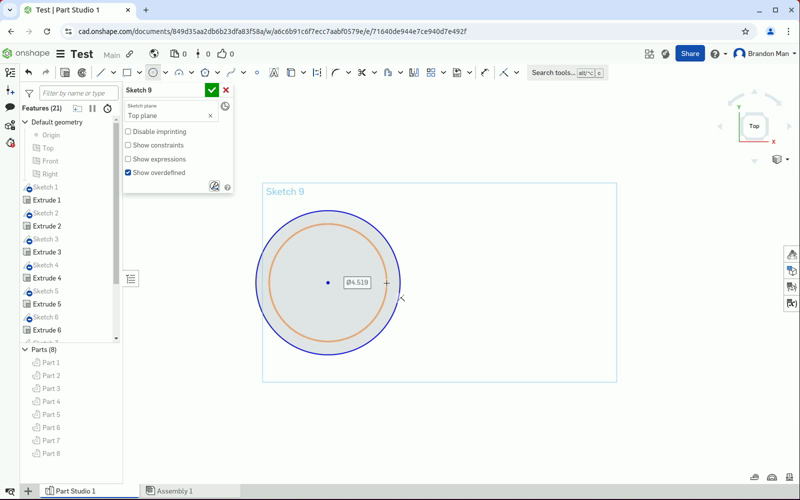
scroll(-6)
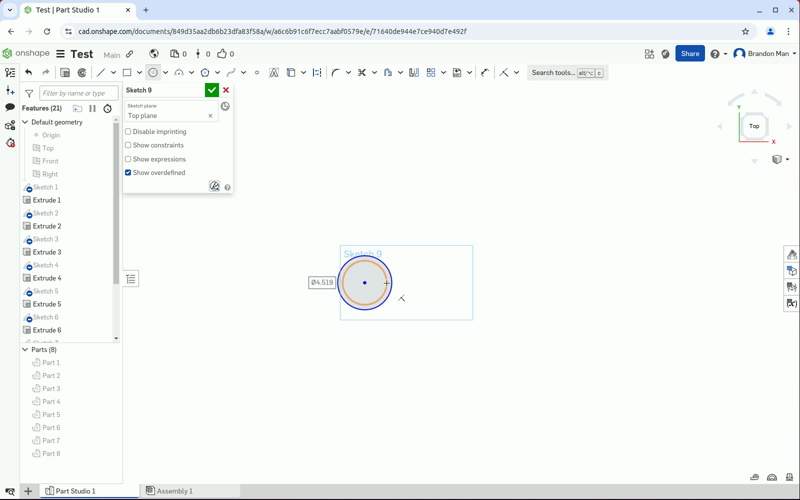
scroll(-6)
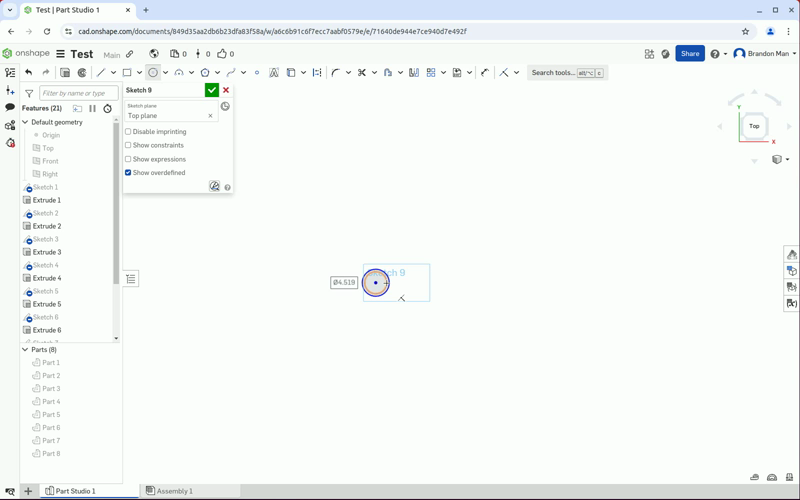
key(esc)
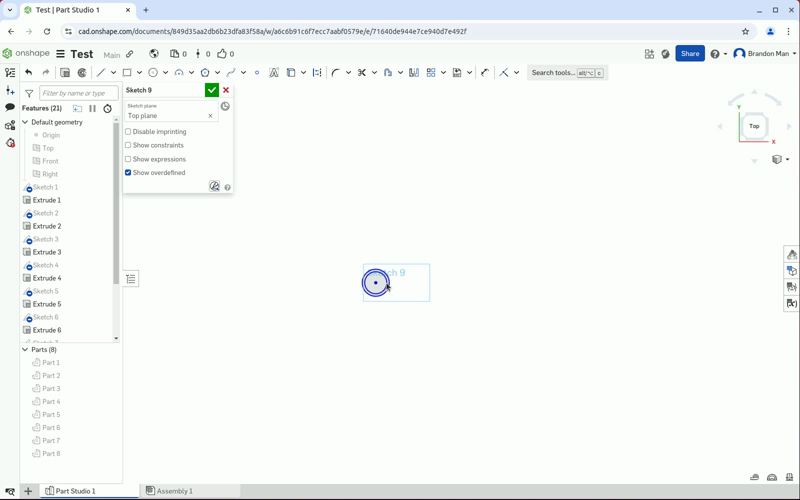
mouse_move(382, 292)
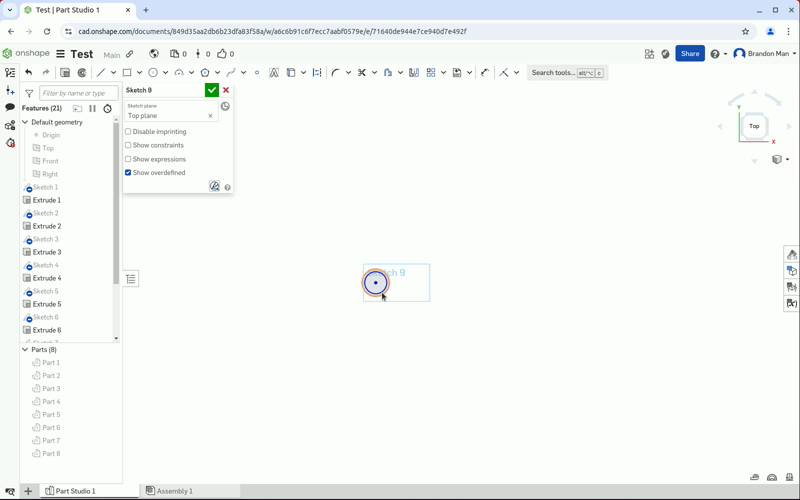
scroll(6)
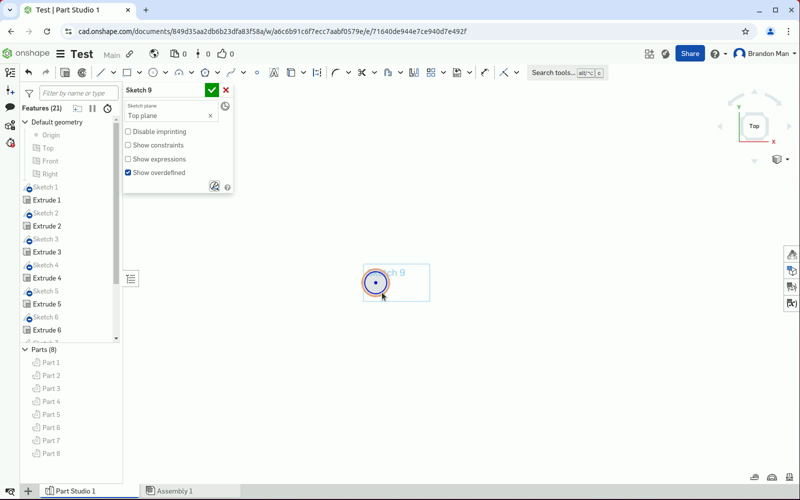
scroll(6)
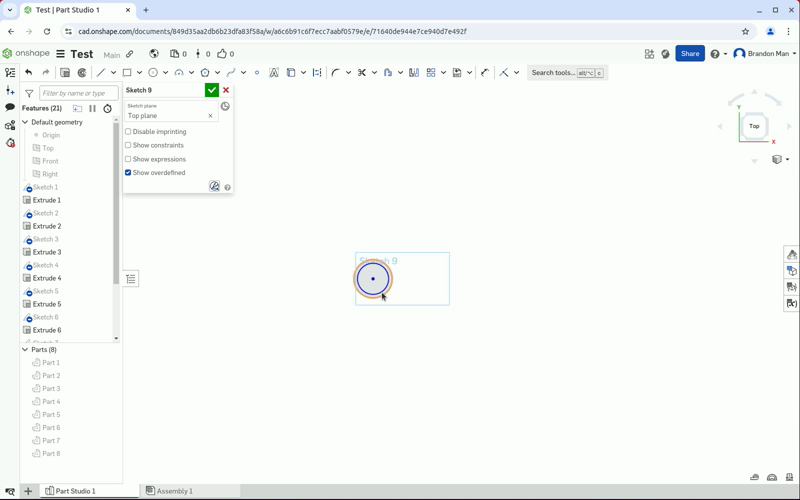
scroll(6)
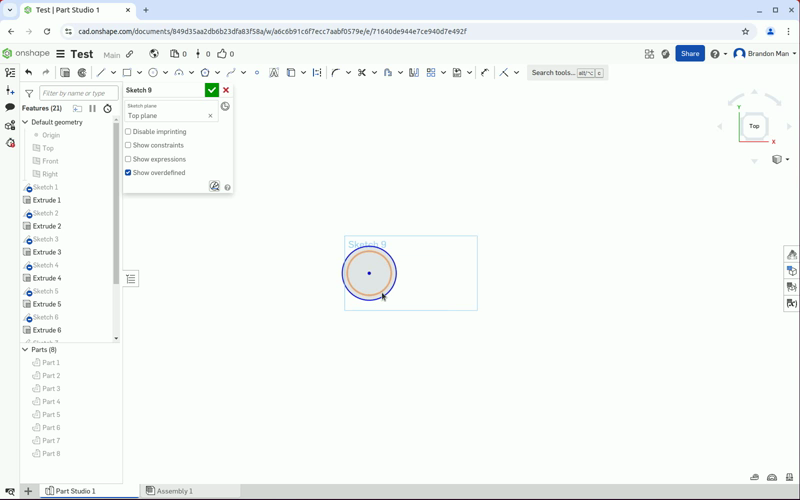
scroll(6)
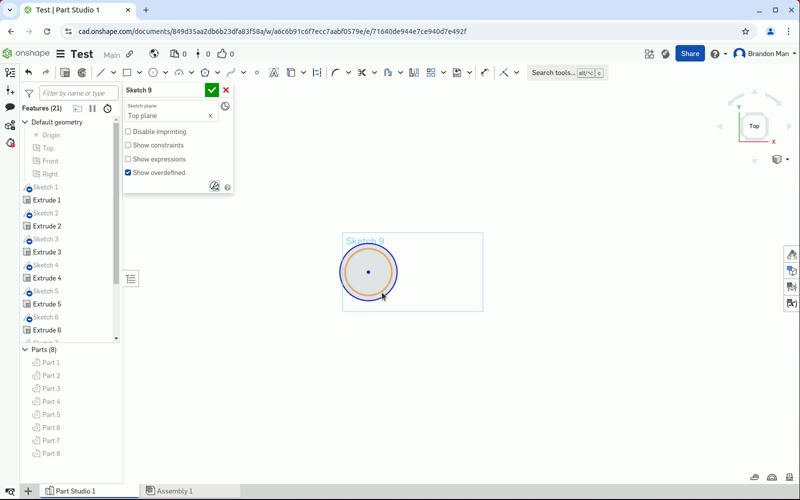
scroll(6)
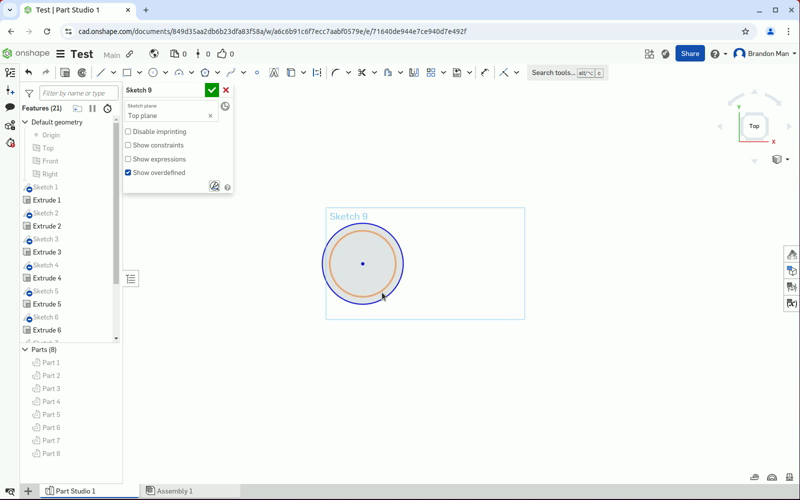
scroll(6)
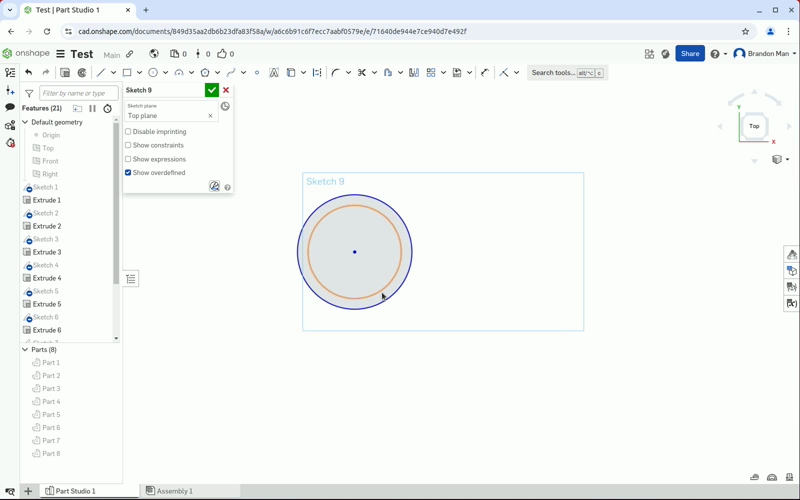
scroll(6)
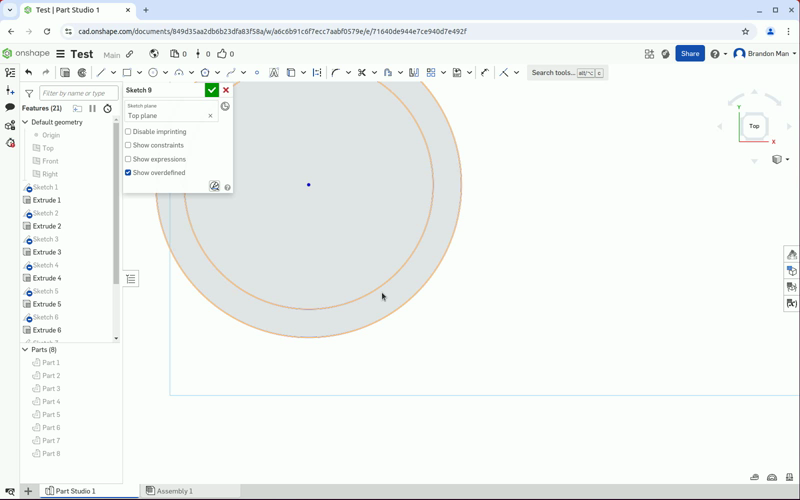
click(382, 292)
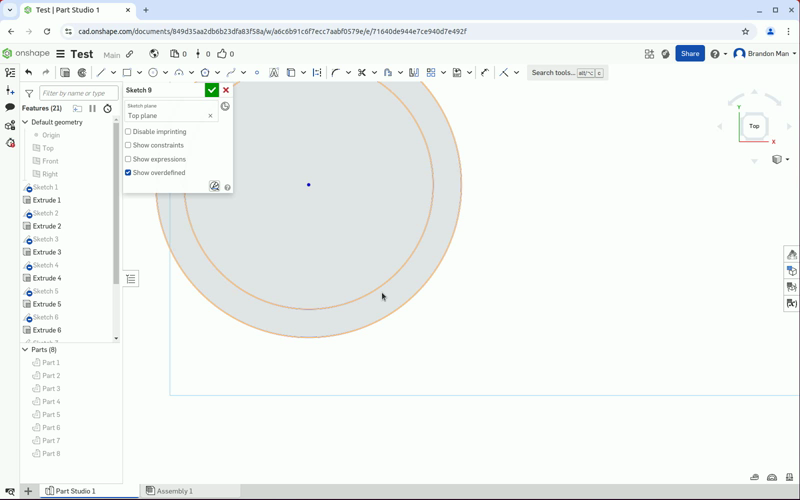
scroll(-6)
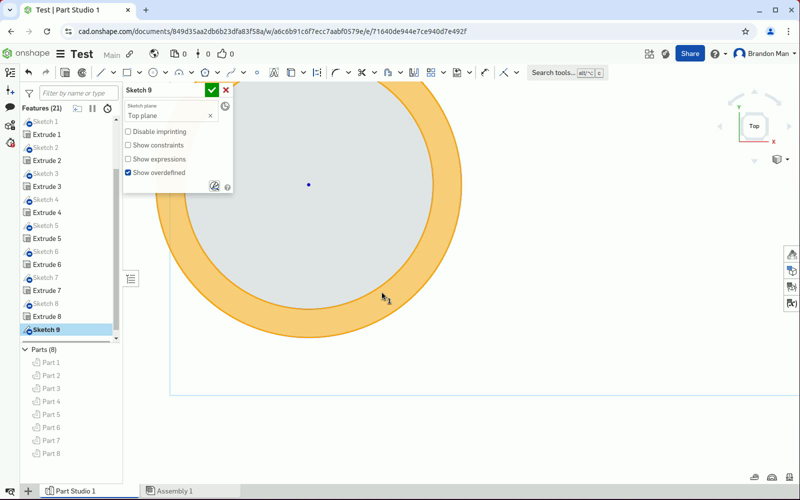
scroll(-6)
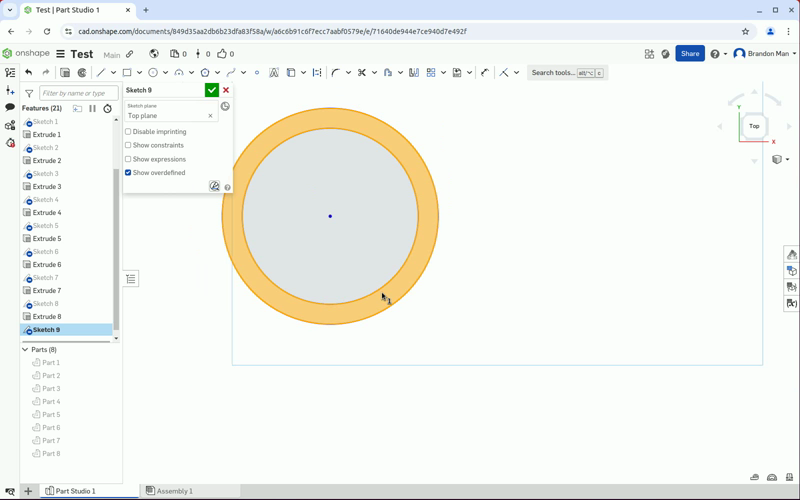
scroll(-6)
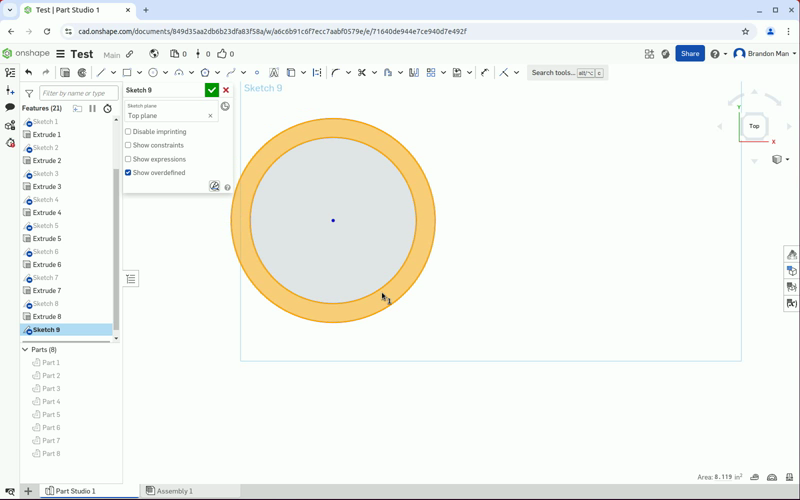
scroll(-6)
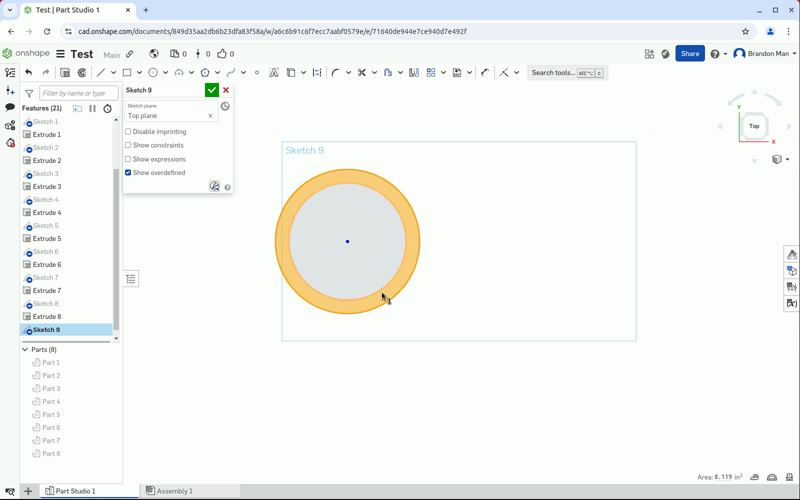
scroll(-6)
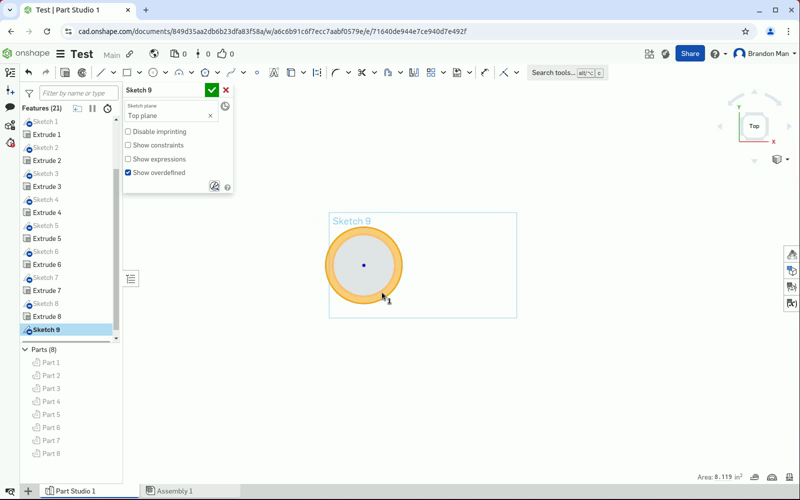
scroll(-6)
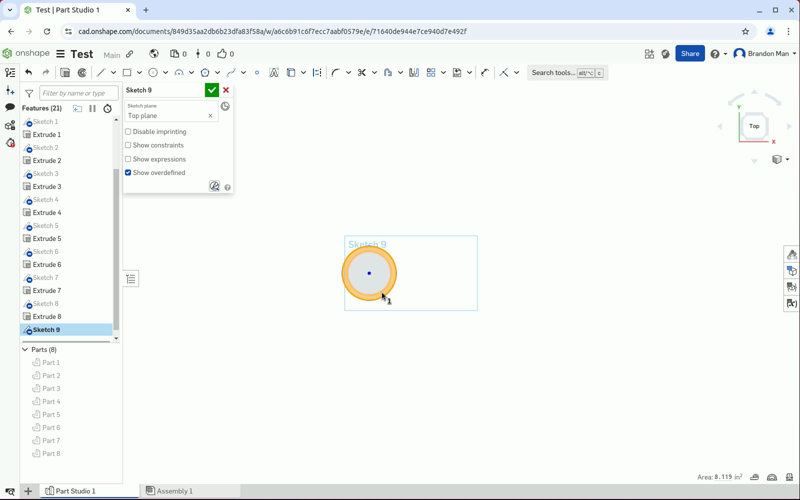
scroll(-6)
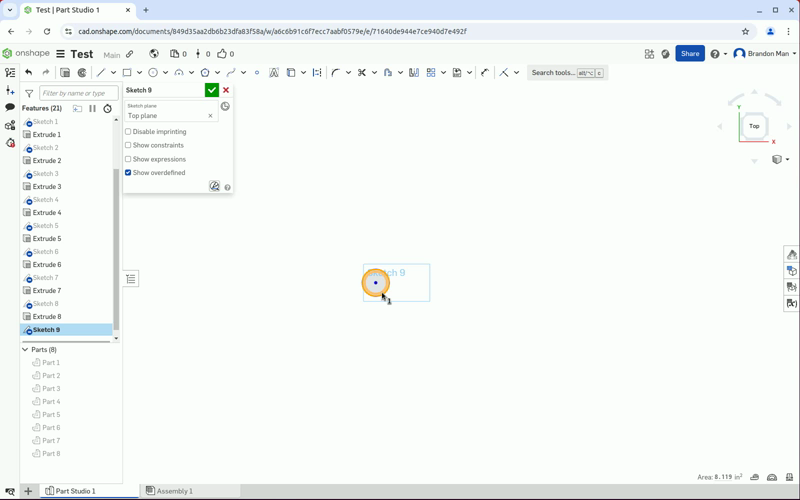
mouse_move(73, 352)
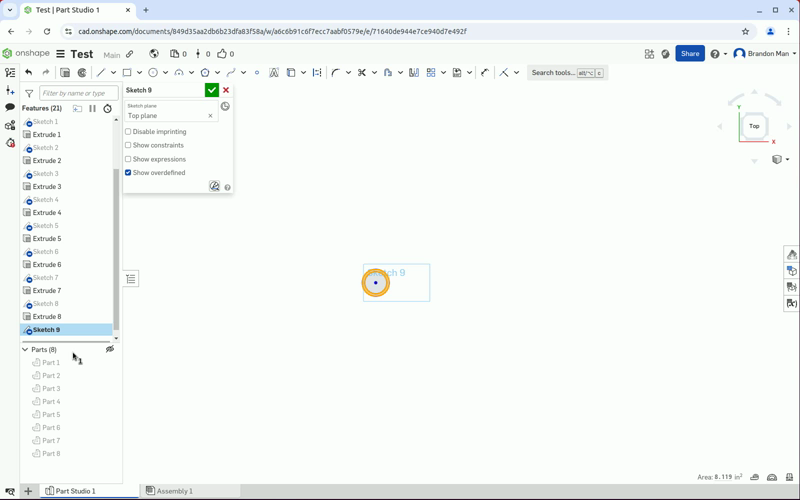
key(shift+y)
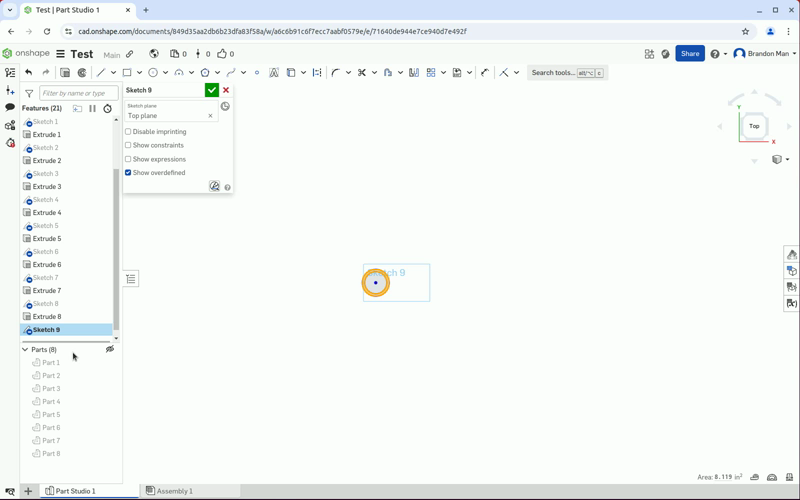
key(shift+e)
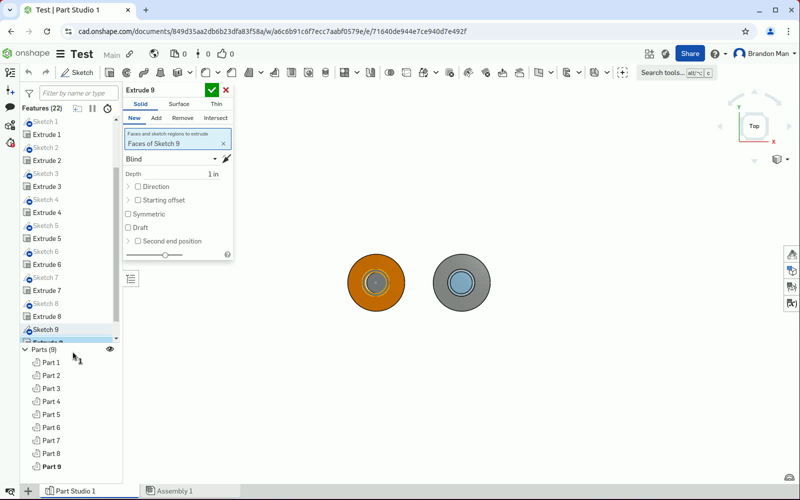
mouse_move(143, 106)
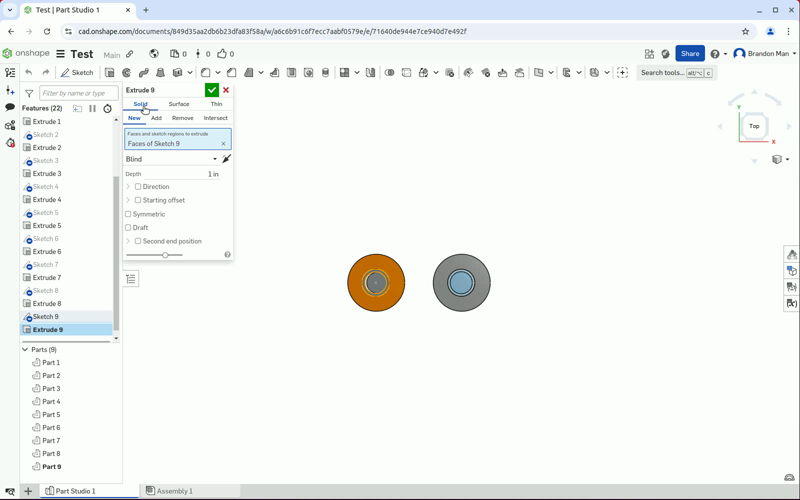
click(143, 106)
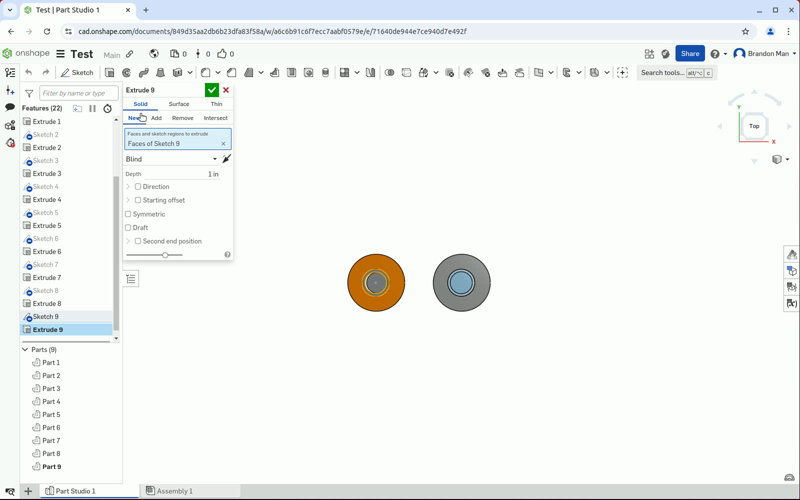
mouse_move(137, 120)
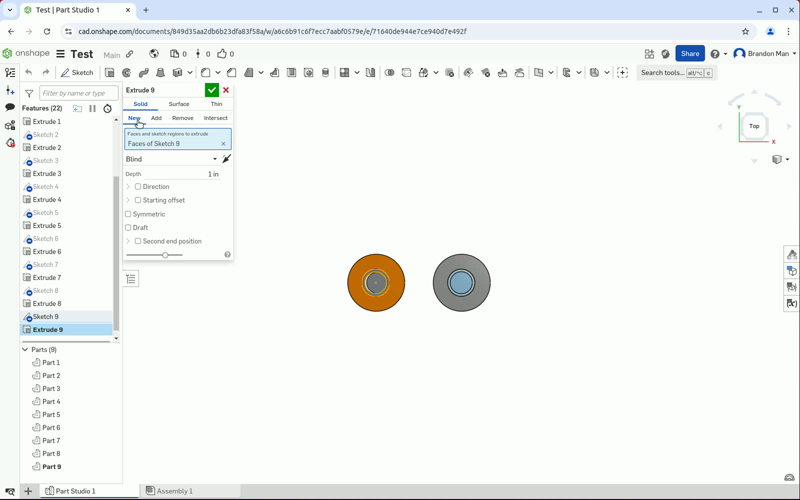
click(137, 120)
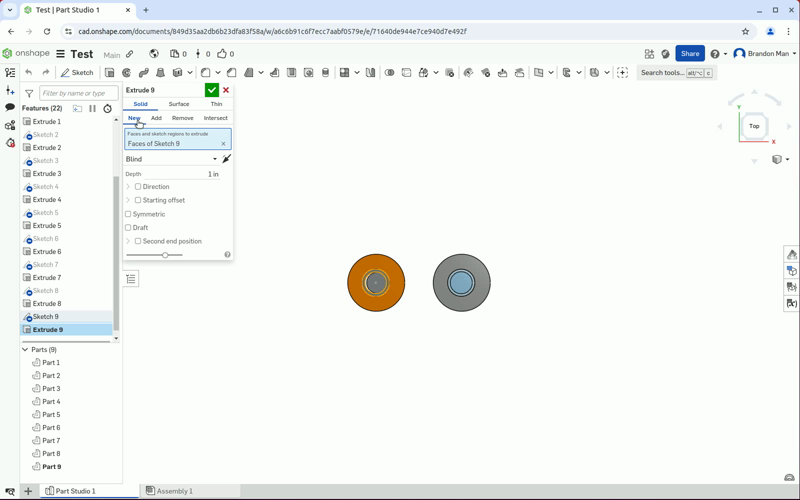
key(tab, 4)
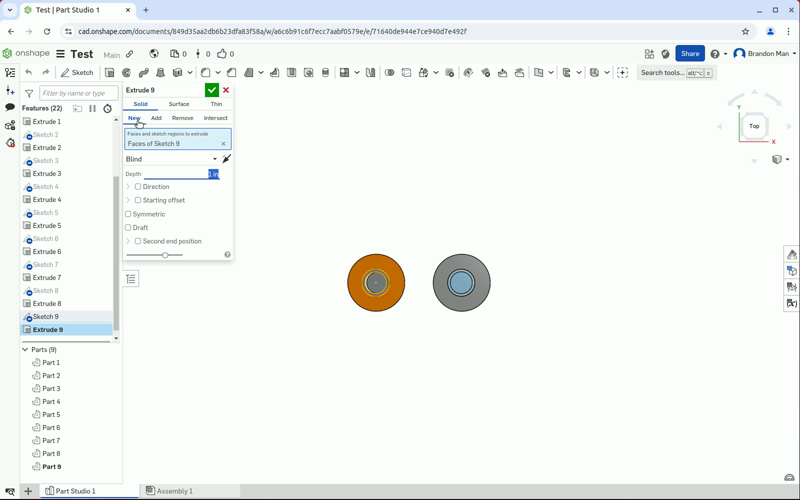
text(0.481)
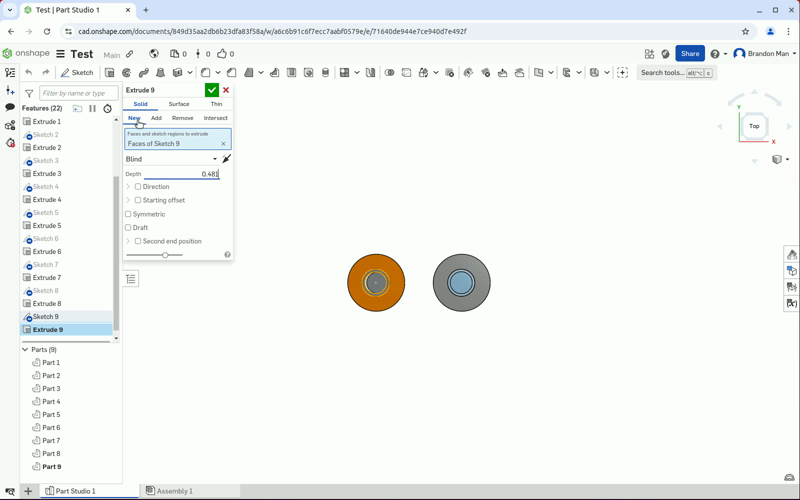
key(enter)
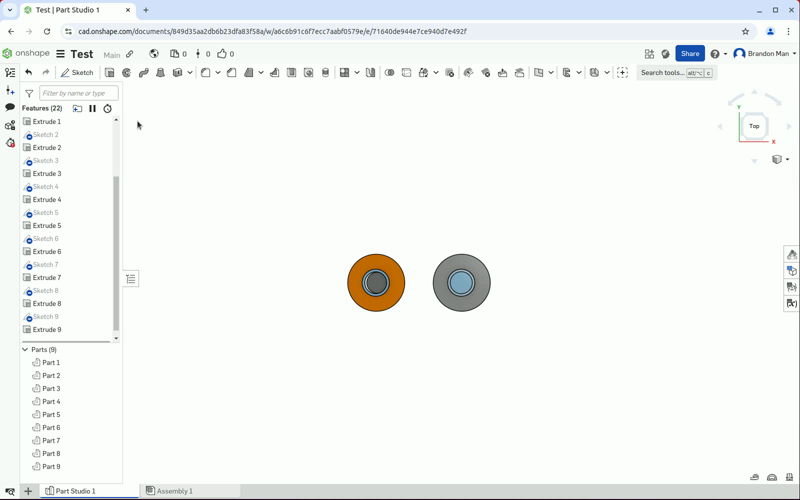
key(shift+h)
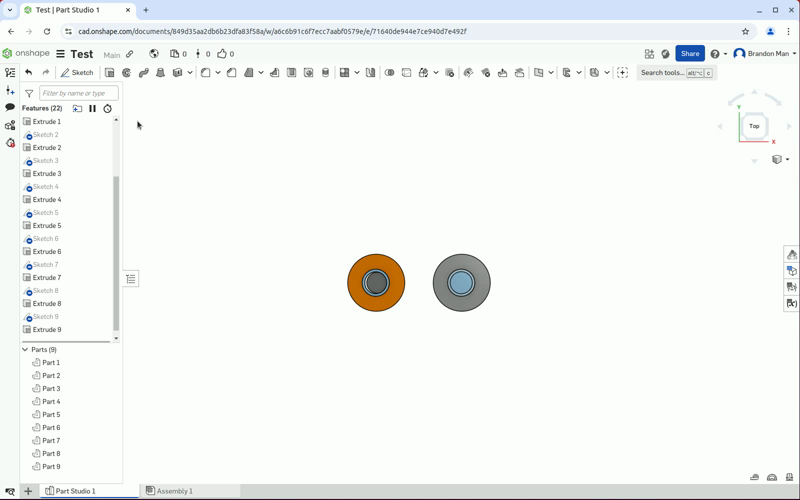
key(shift+h)
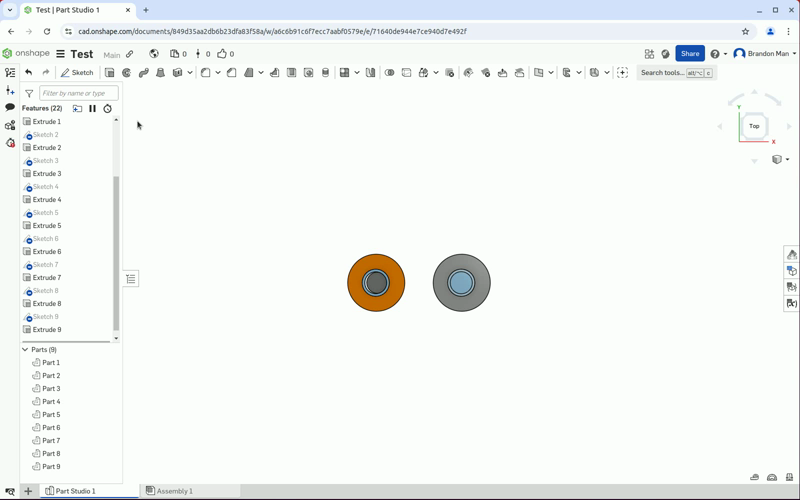
mouse_move(69, 111)
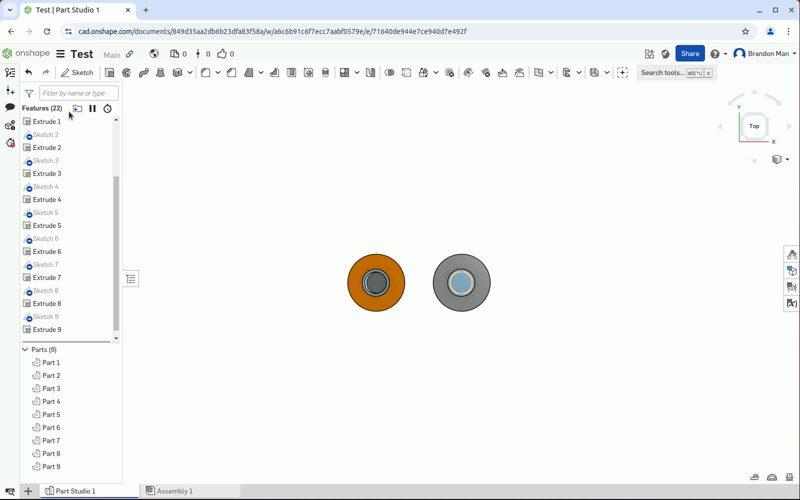
click(69, 111)
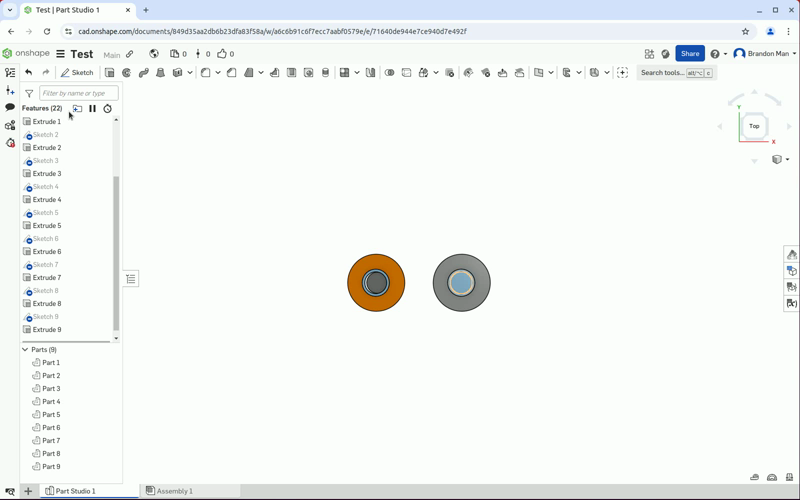
key(shift+s)
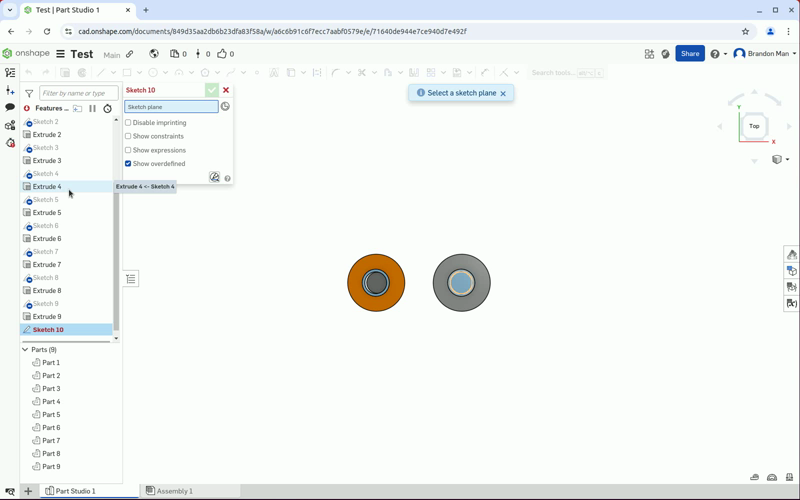
scroll(3)
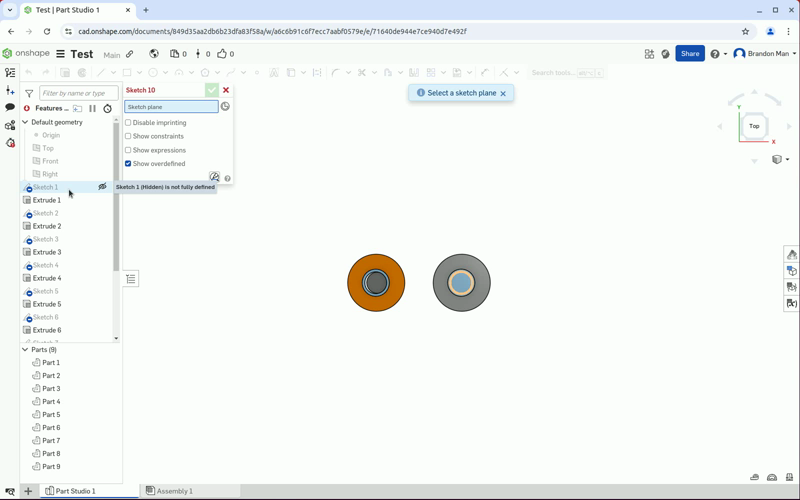
mouse_move(69, 150)
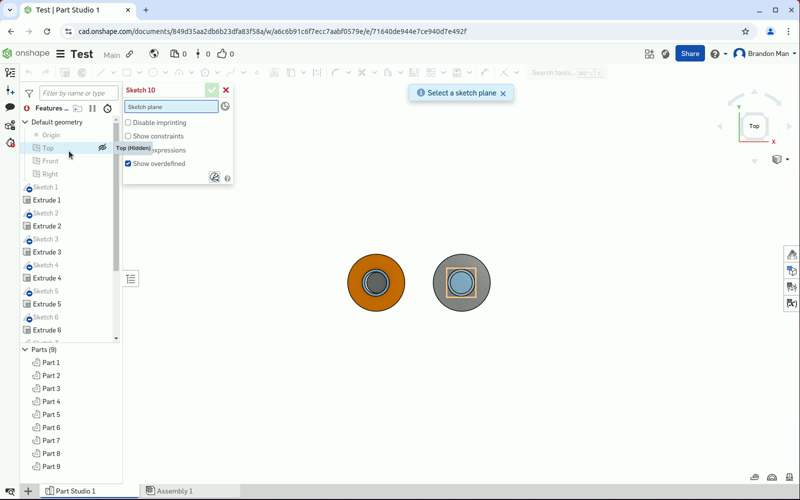
click(69, 150)
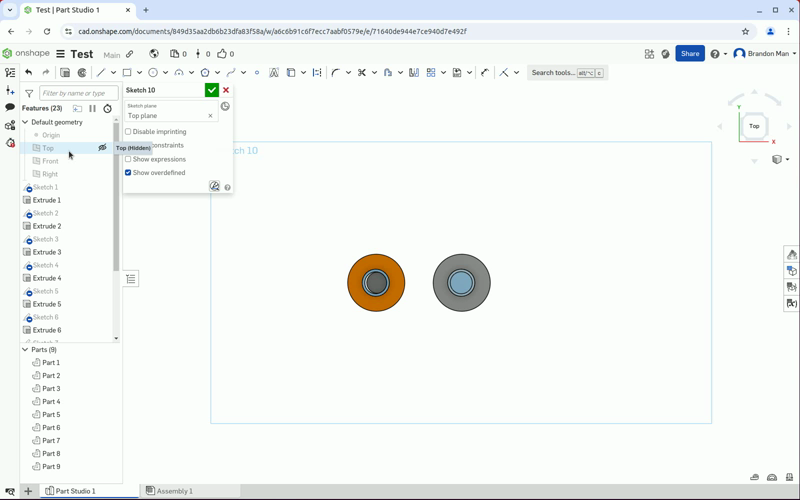
mouse_move(73, 352)
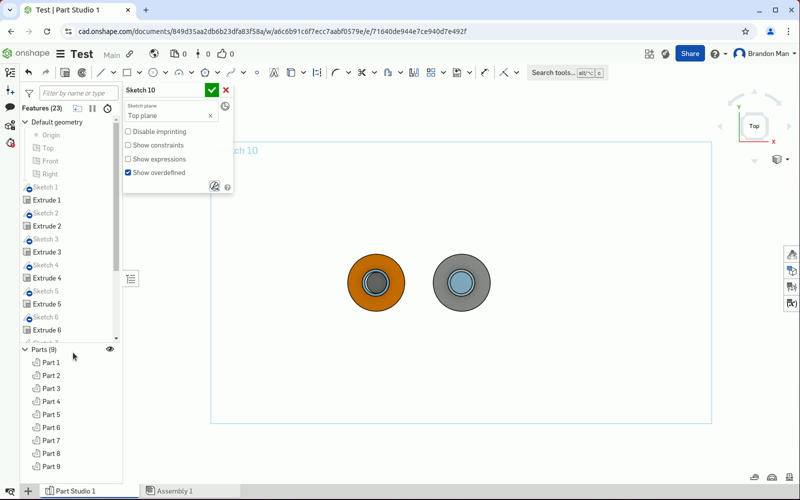
key(y)
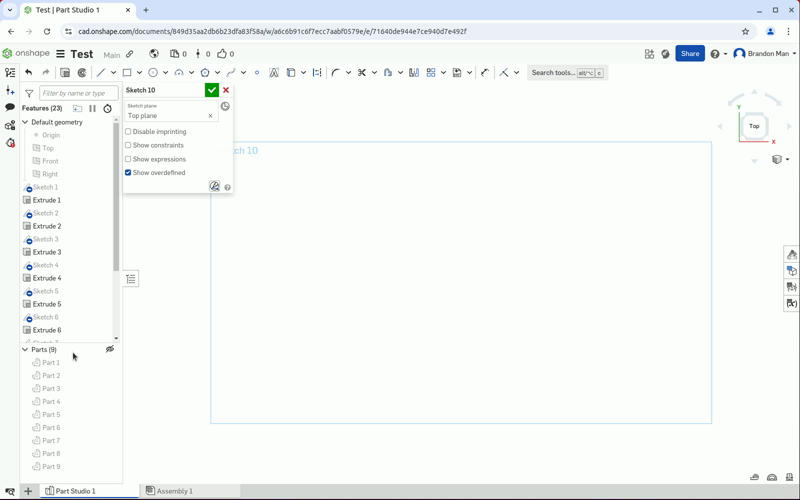
key(c)
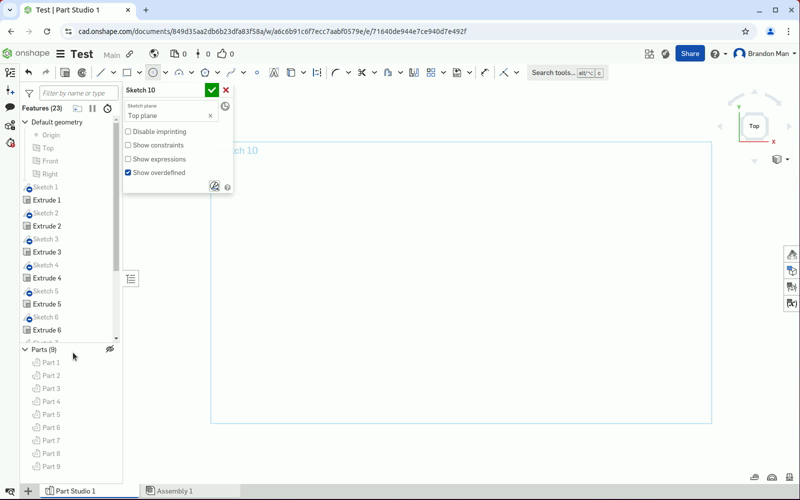
key_down(shift)
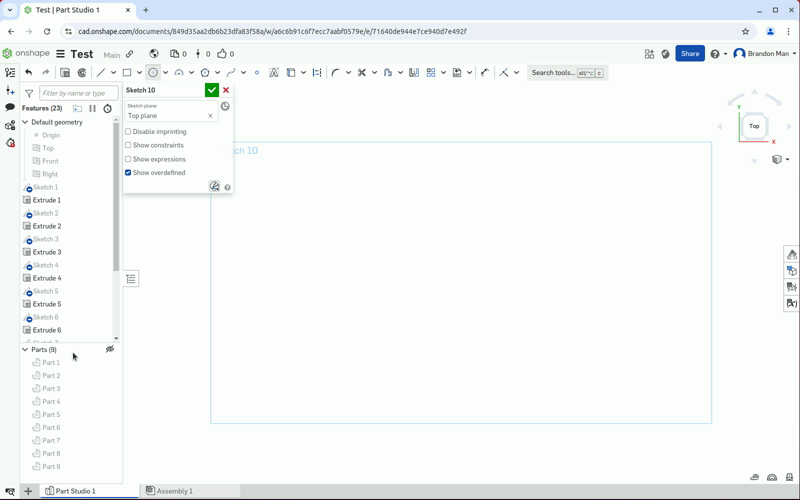
mouse_move(377, 282)
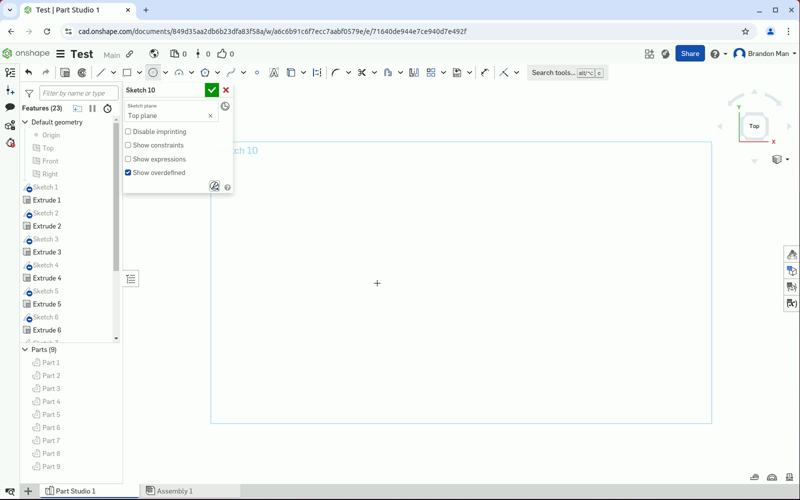
click(377, 282)
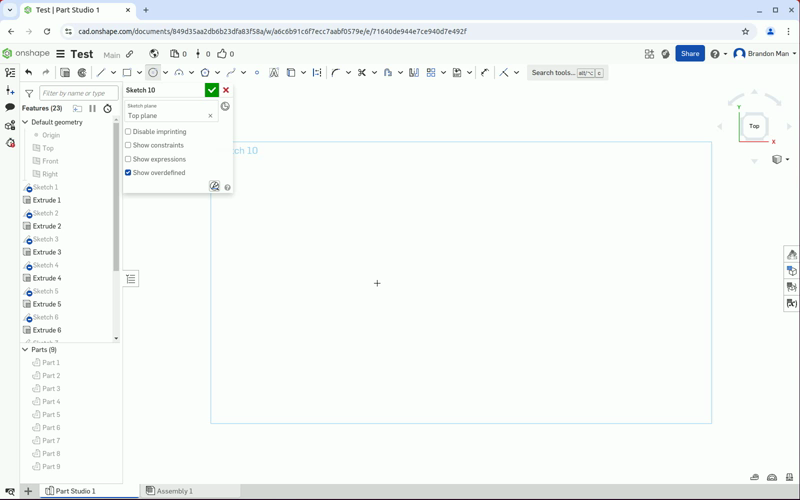
key_up(shift)
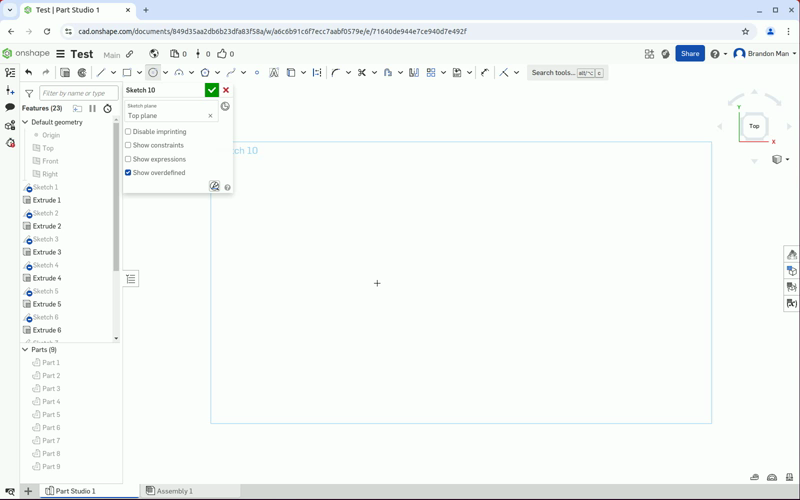
mouse_move(387, 282)
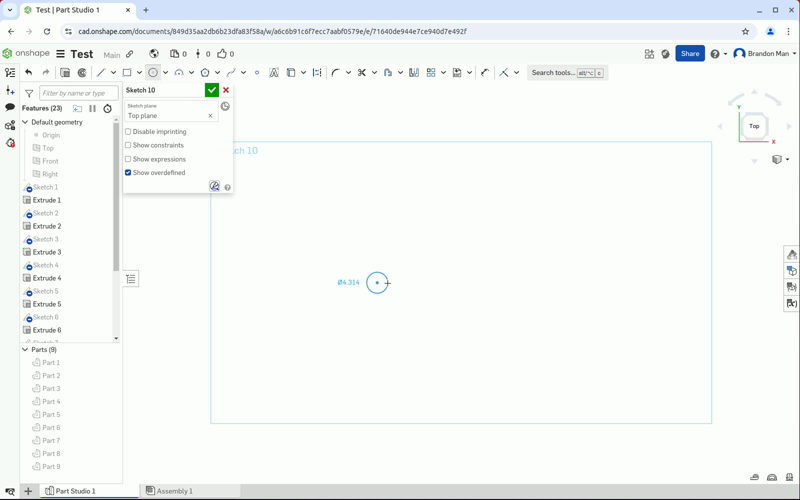
click(387, 282)
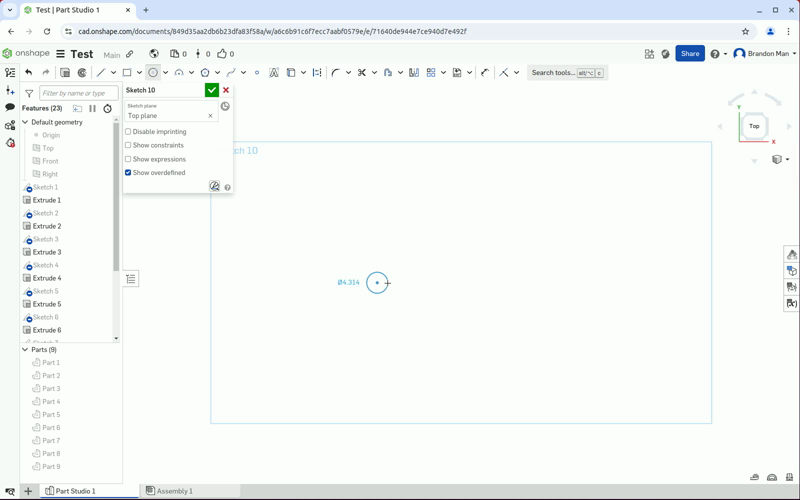
key(esc)
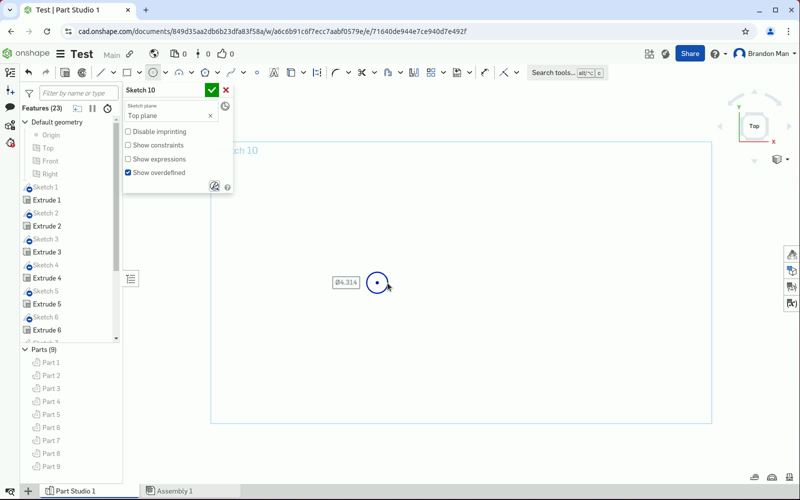
mouse_move(381, 284)
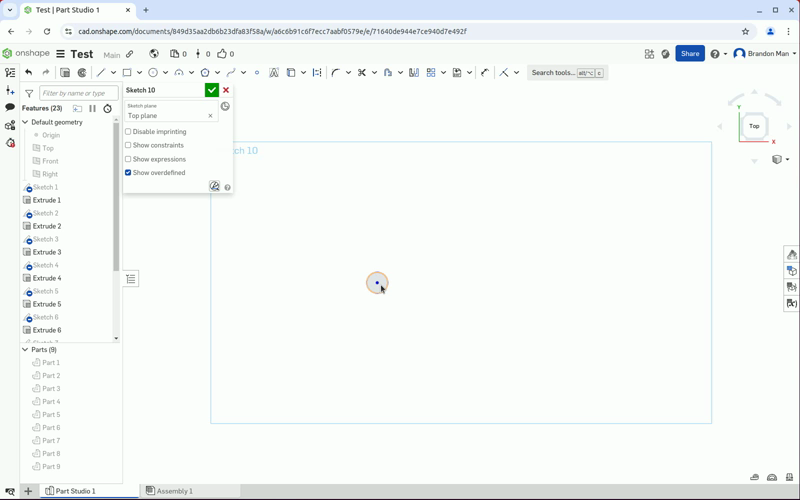
scroll(6)
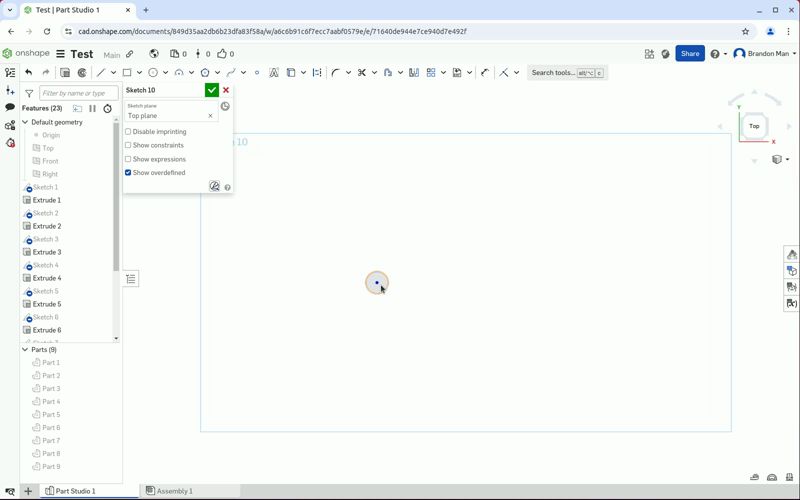
scroll(6)
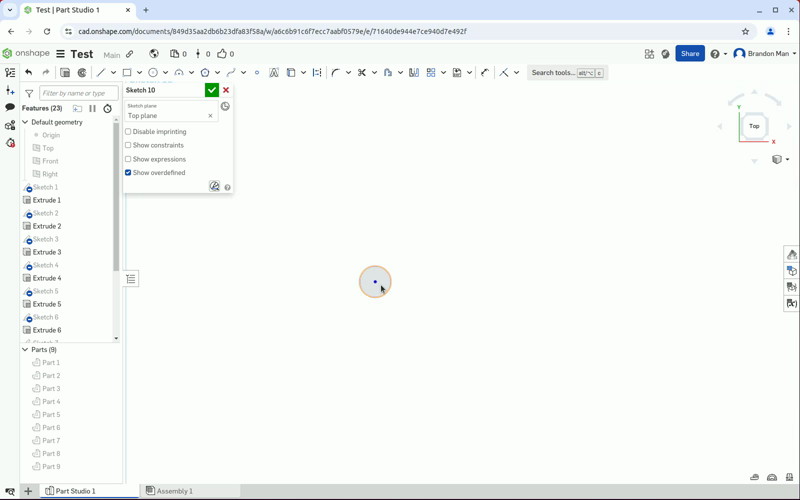
scroll(6)
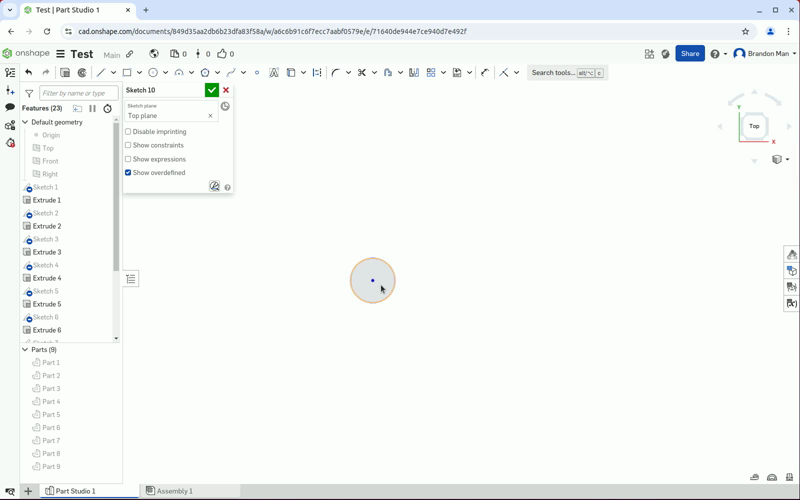
scroll(6)
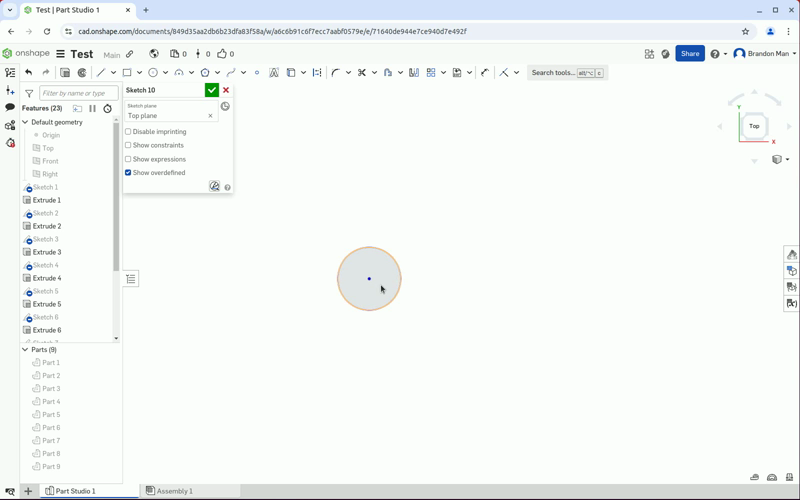
scroll(6)
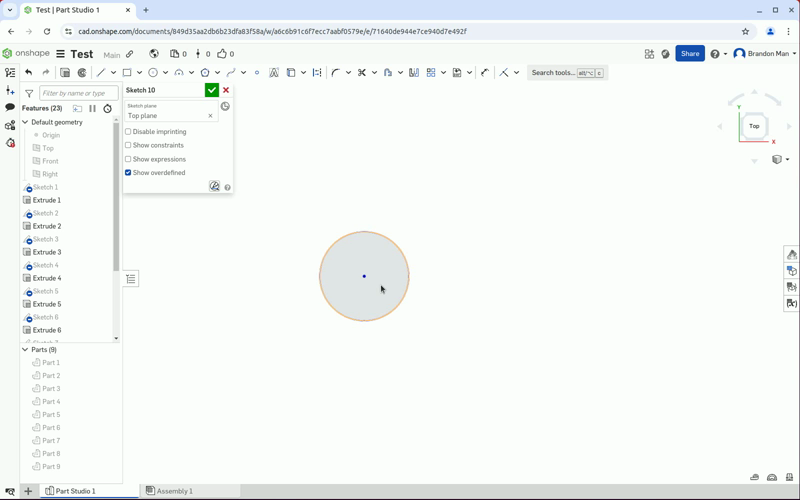
scroll(6)
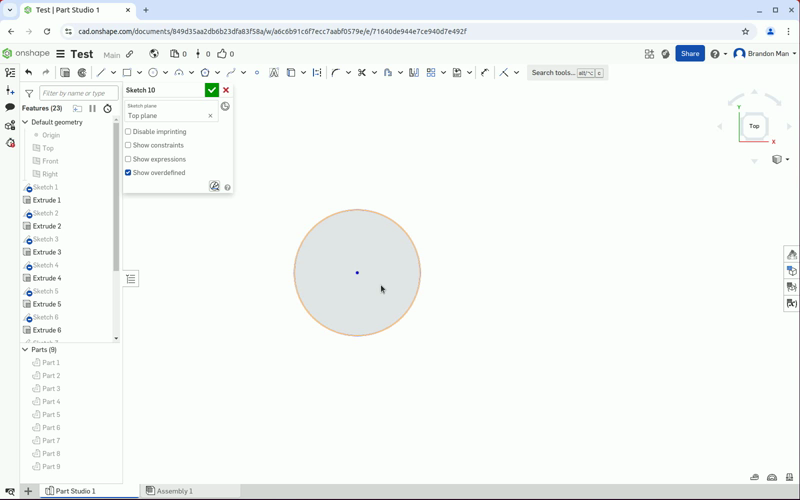
scroll(6)
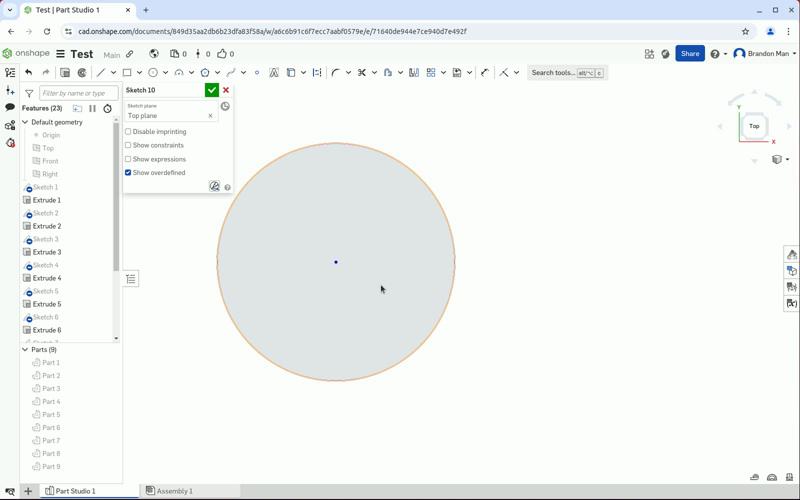
click(381, 284)
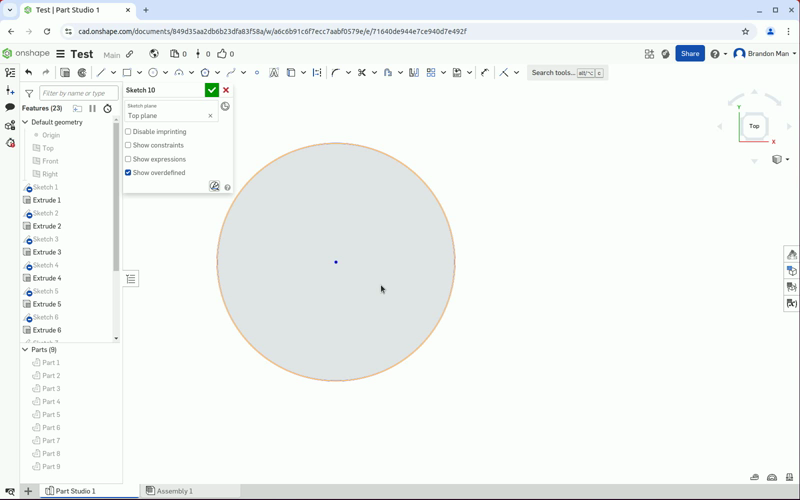
scroll(-6)
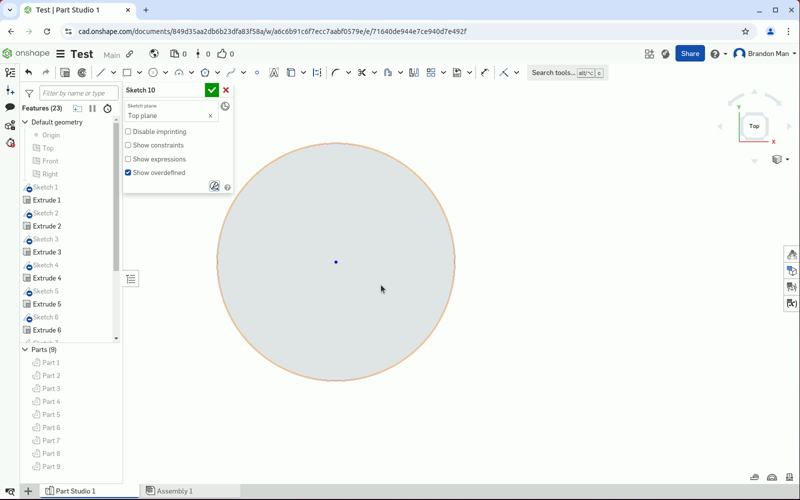
scroll(-6)
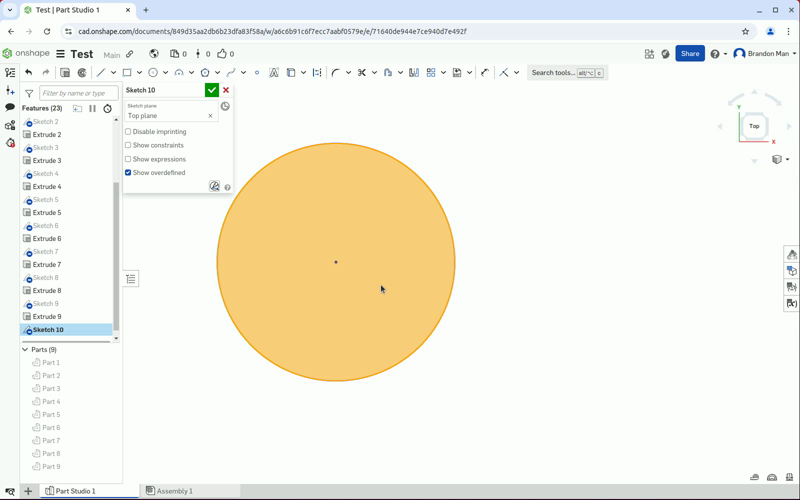
scroll(-6)
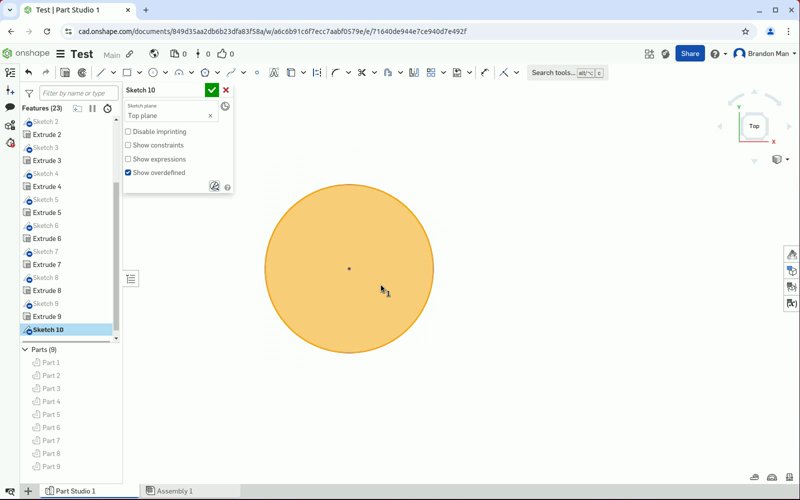
scroll(-6)
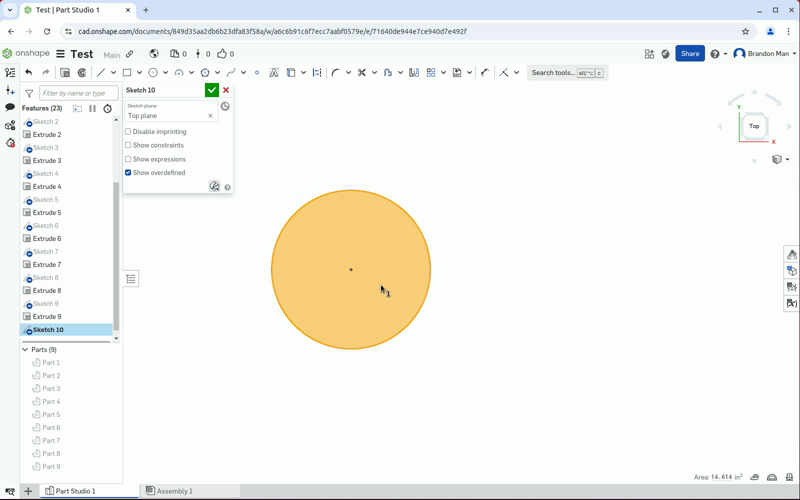
scroll(-6)
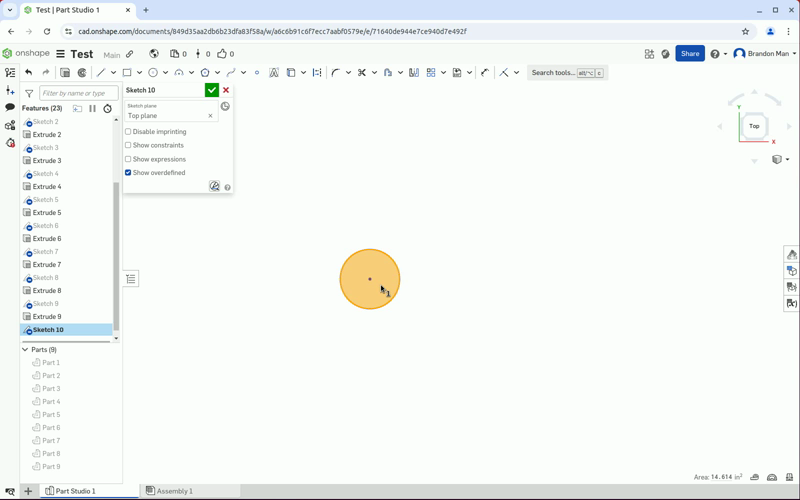
scroll(-6)
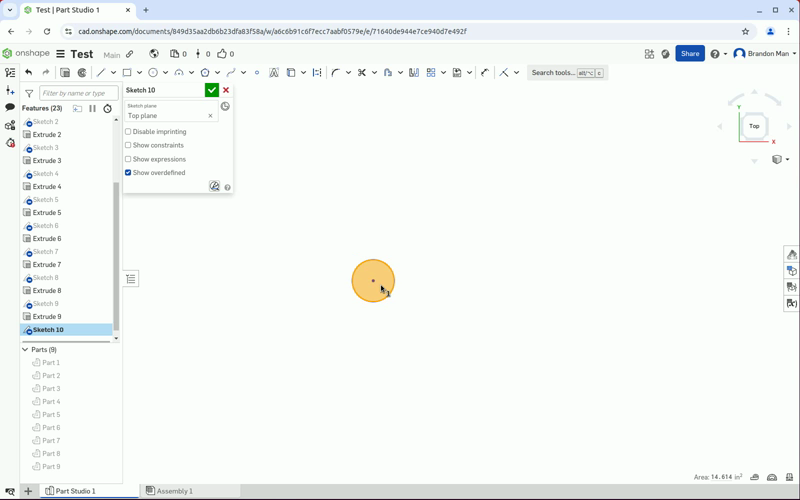
scroll(-6)
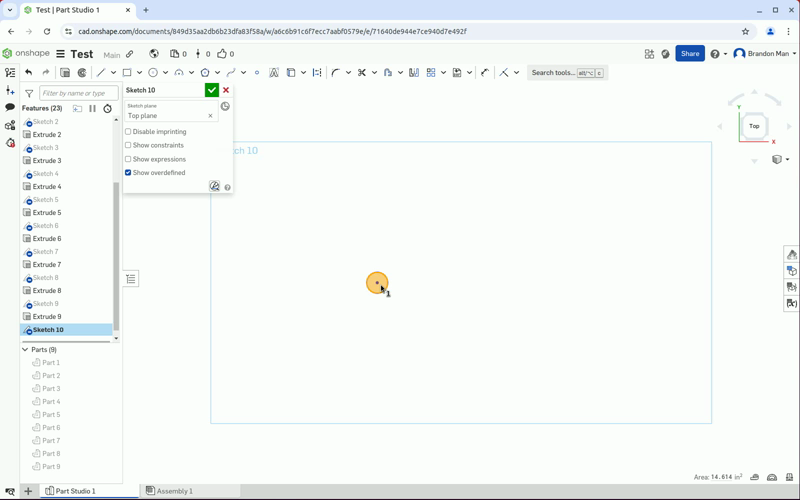
mouse_move(73, 352)
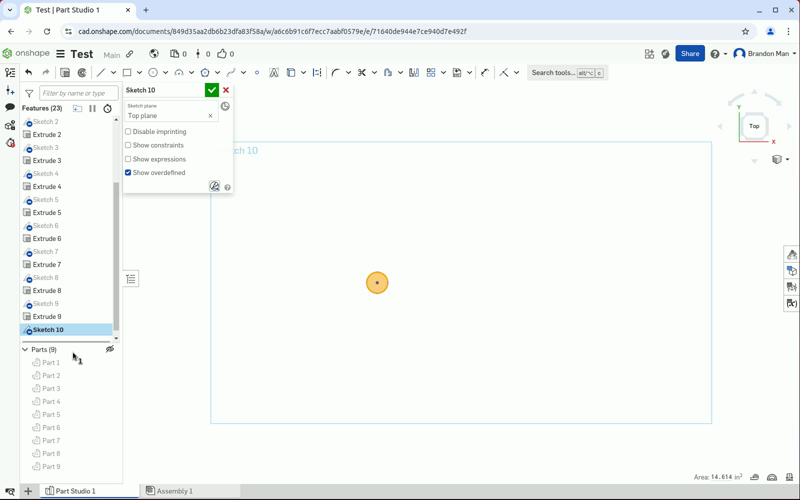
key(shift+y)
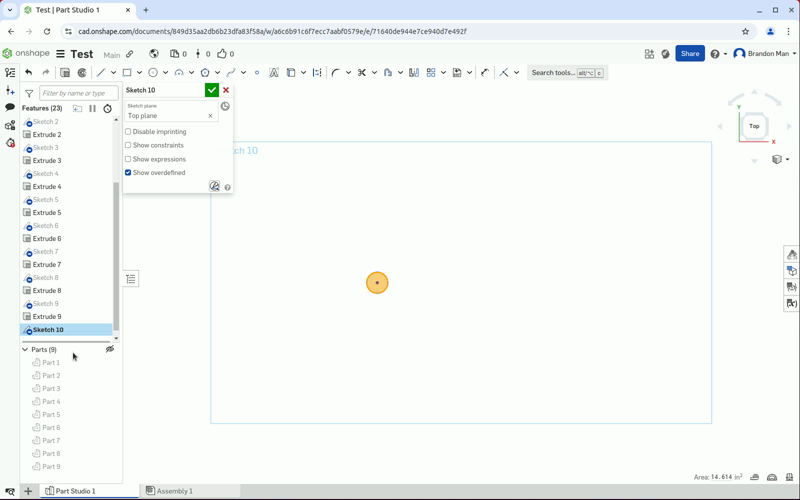
key(shift+e)
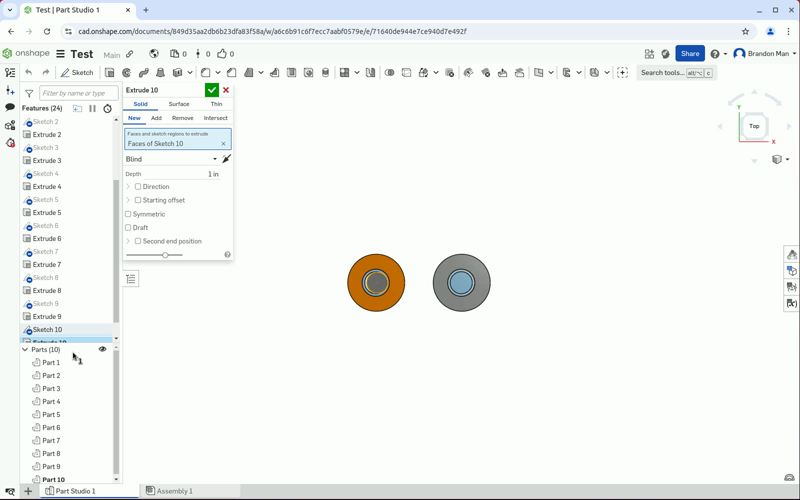
mouse_move(143, 106)
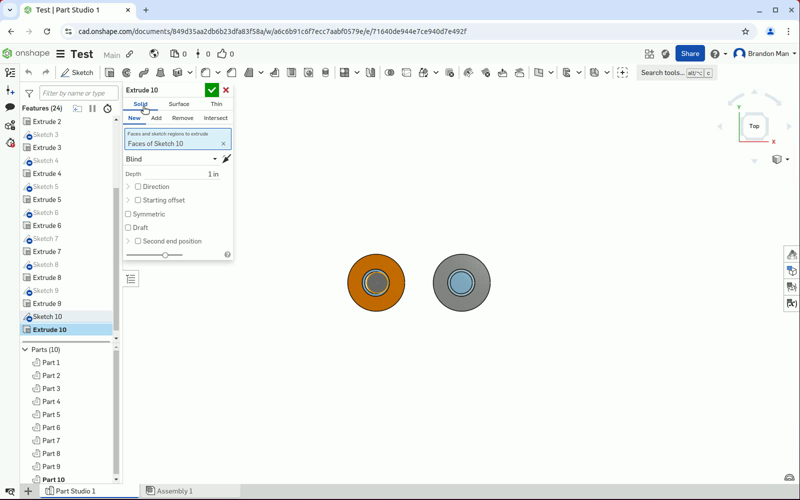
click(143, 106)
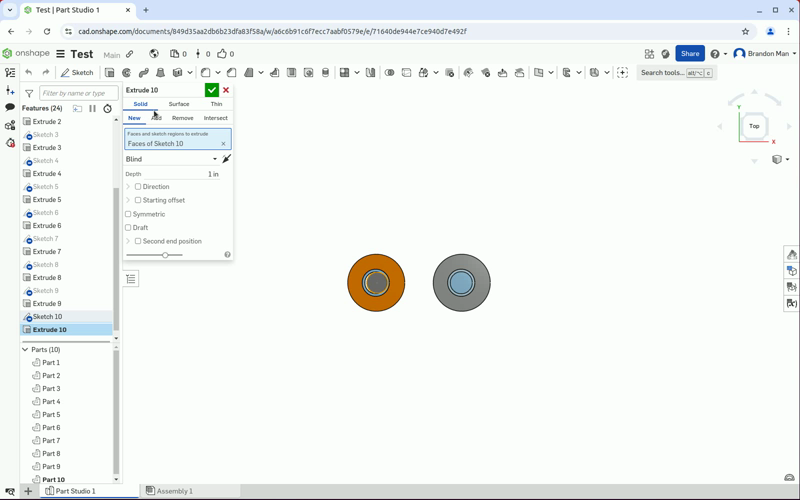
mouse_move(186, 120)
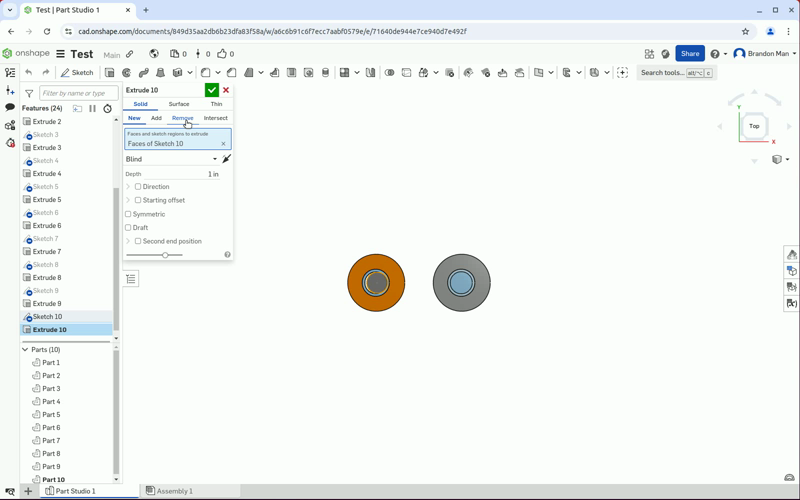
click(186, 120)
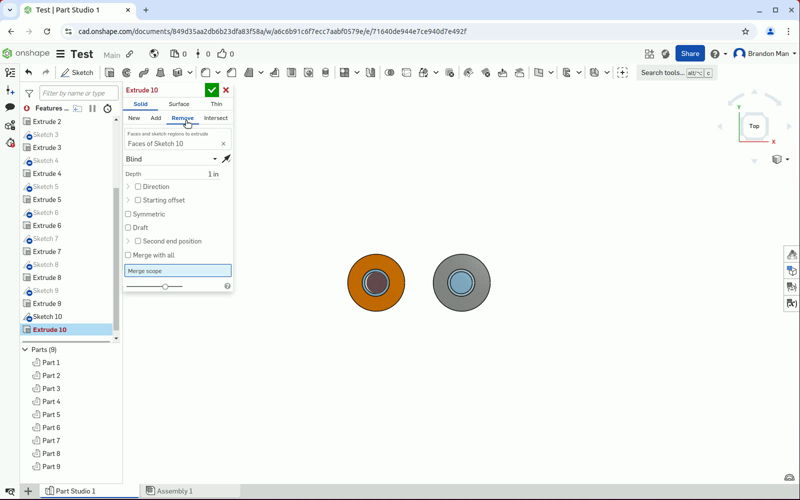
key(tab, 4)
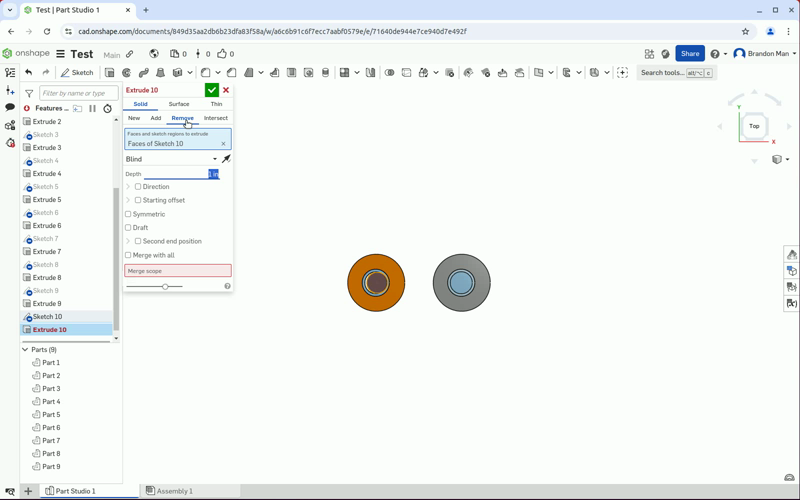
text(1.204)
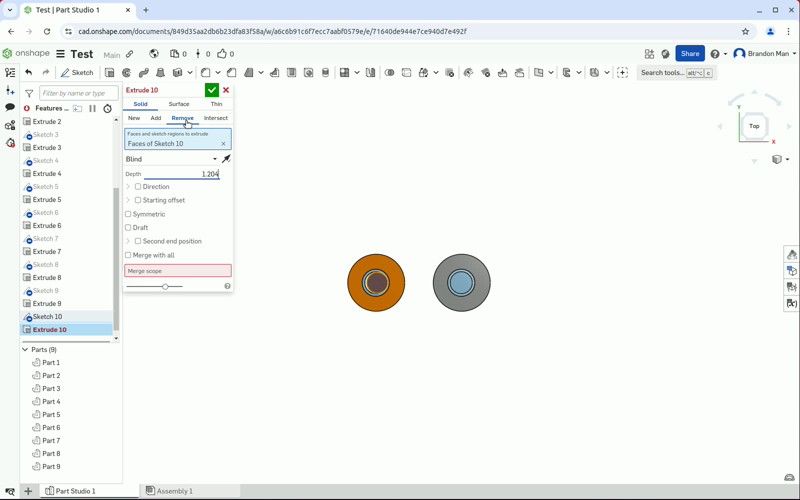
key(tab, 6)
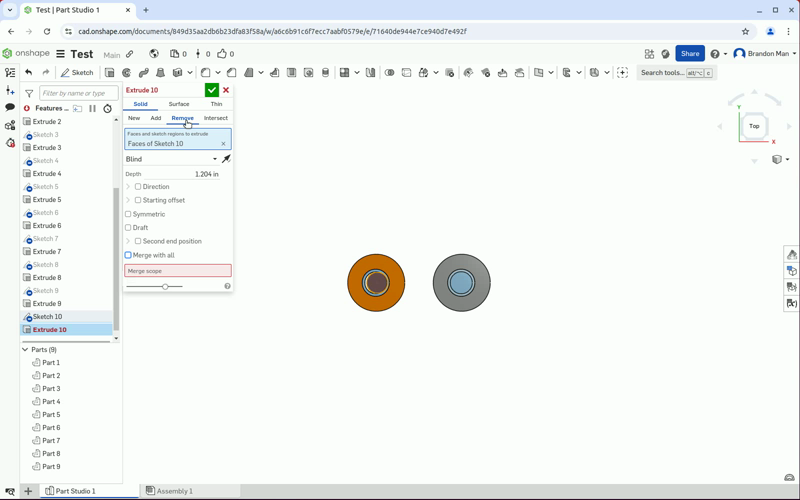
key(space)
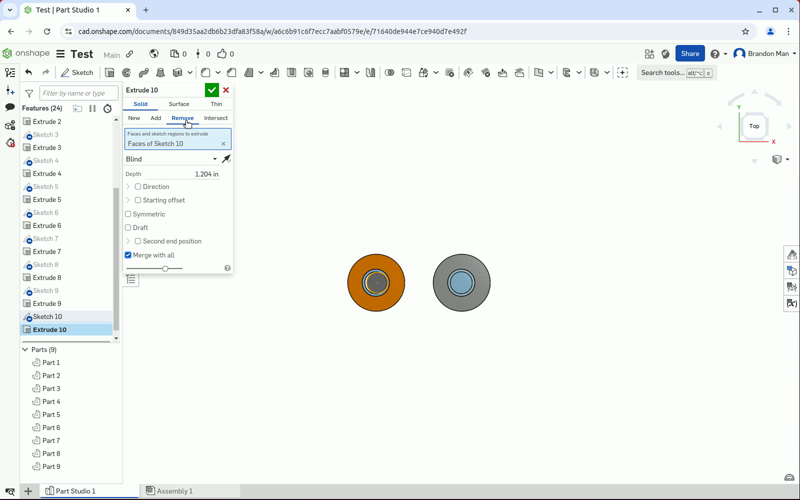
key(enter)
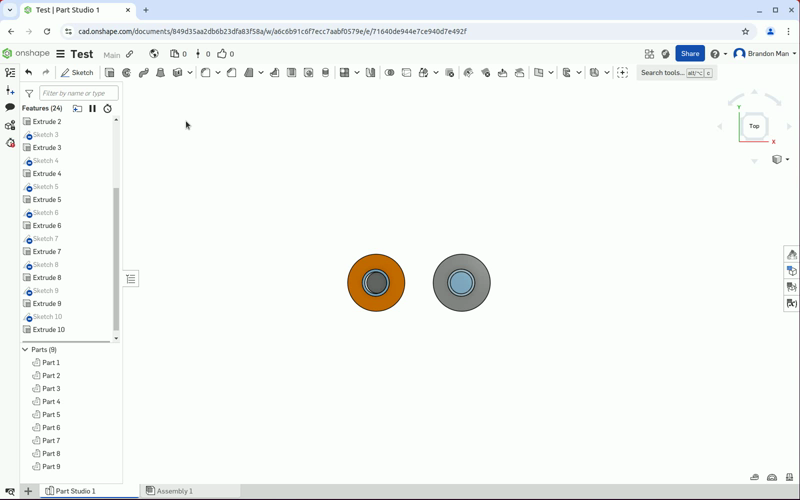
key(shift+h)
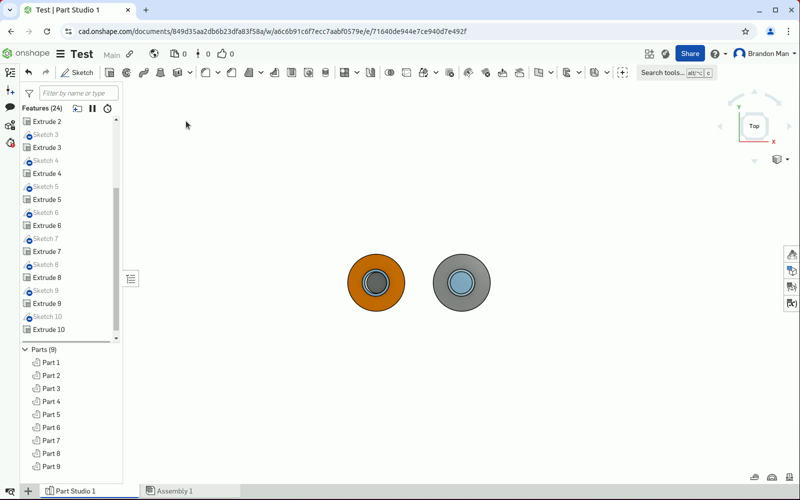
key(shift+h)
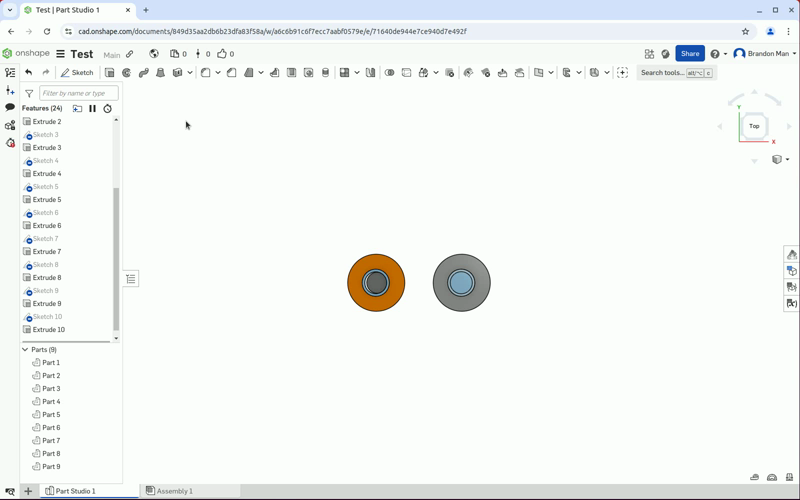
key(shift+7)
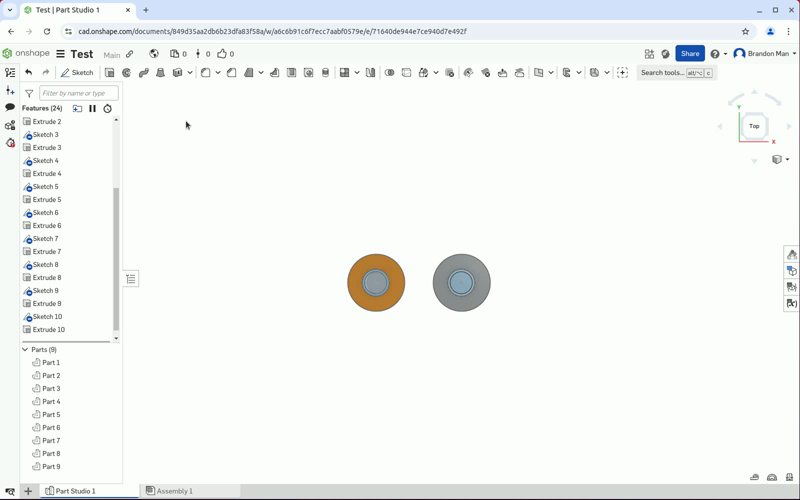
key(up, 3)
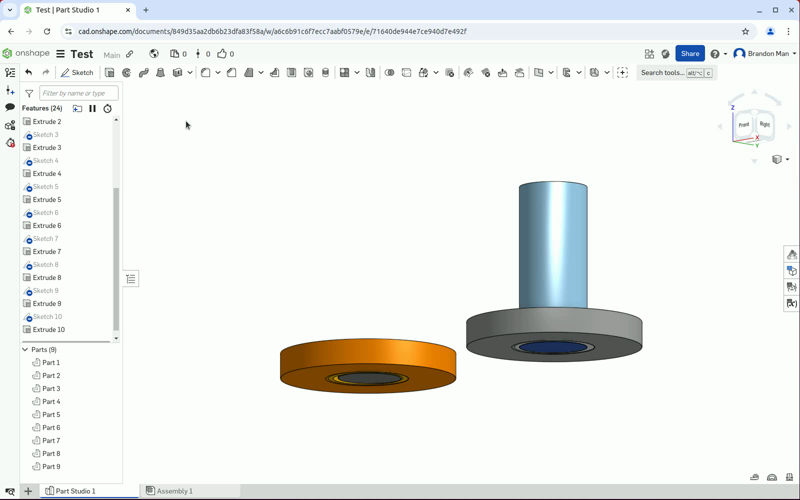
key(left, 3)
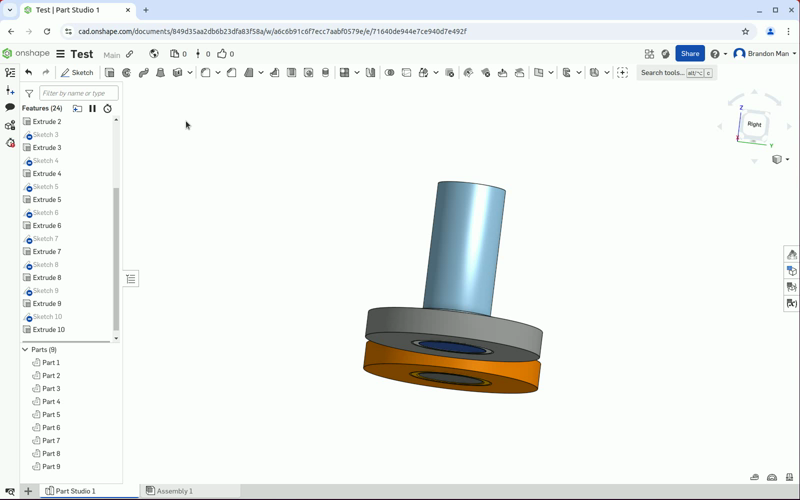
key(right, 3)
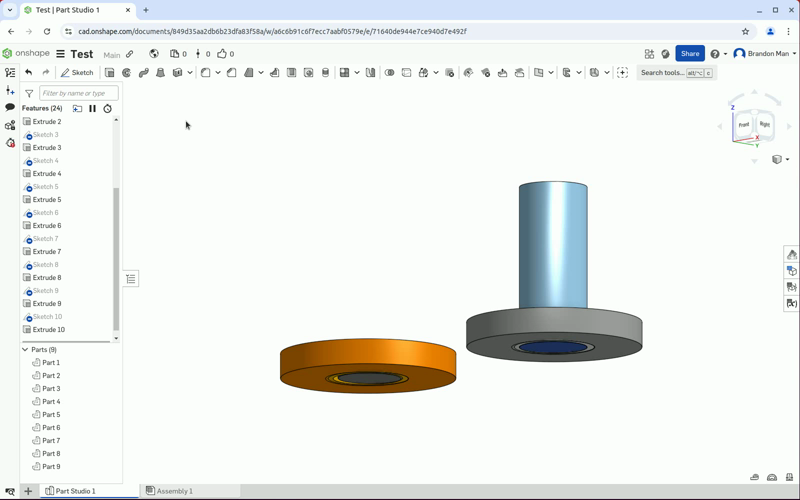
key(down, 3)
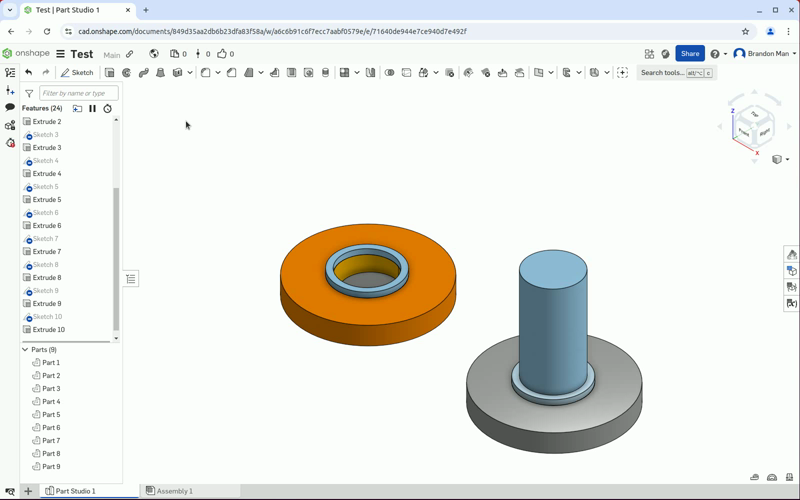
mouse_move(69, 85)
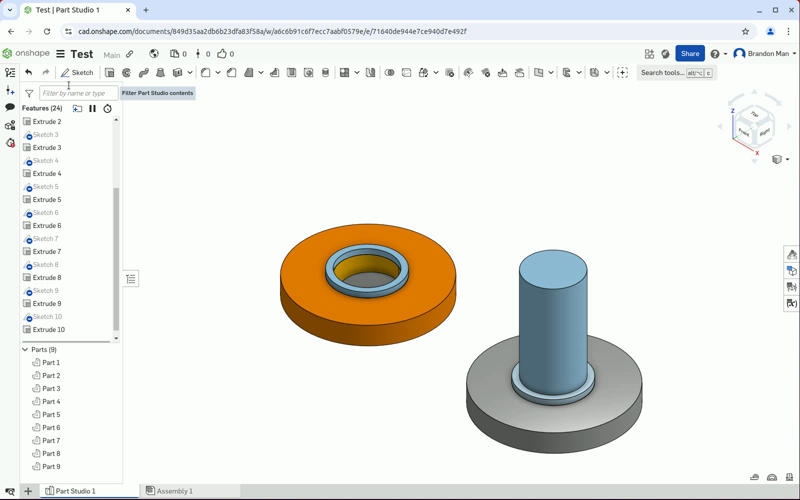
click(69, 85)